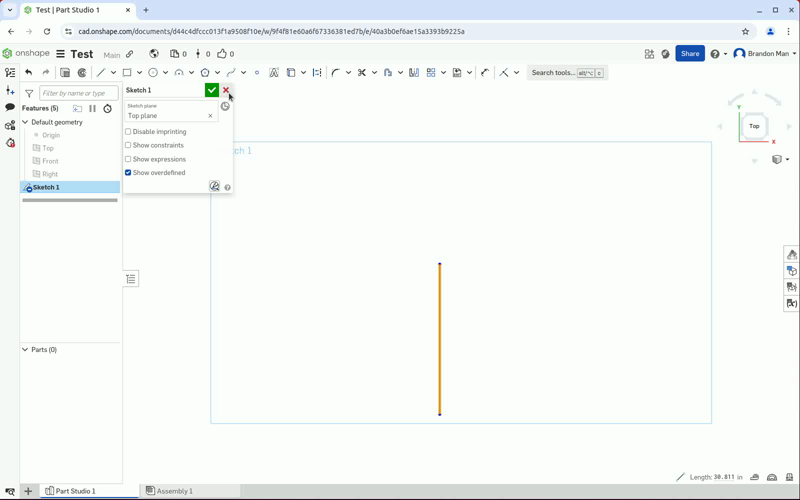
key(shift+h)
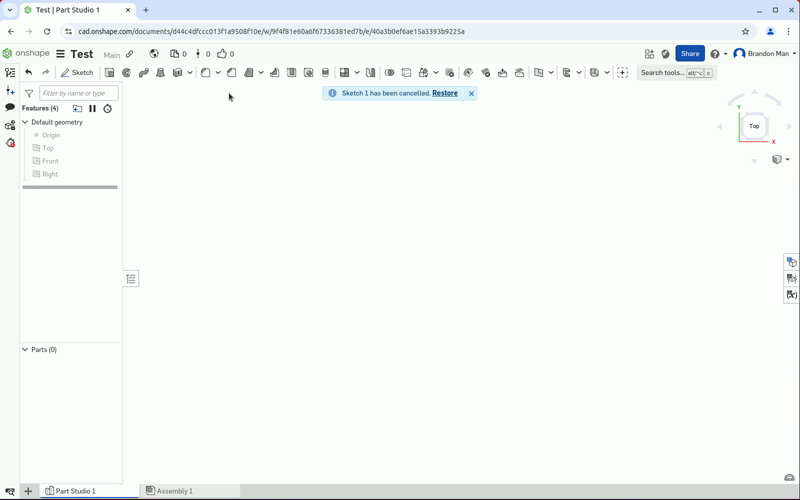
mouse_move(73, 352)
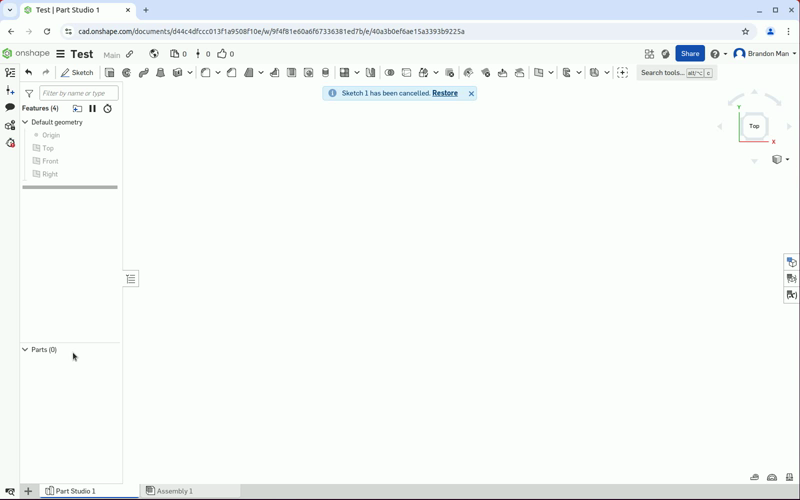
key(y)
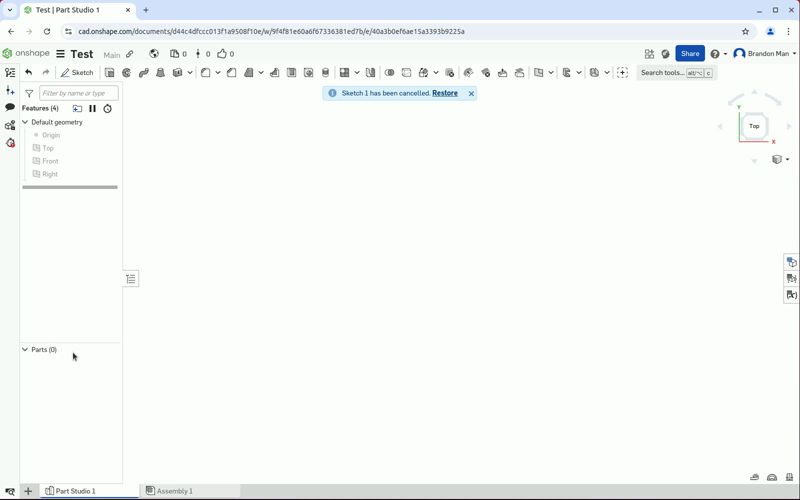
key(shift+p)
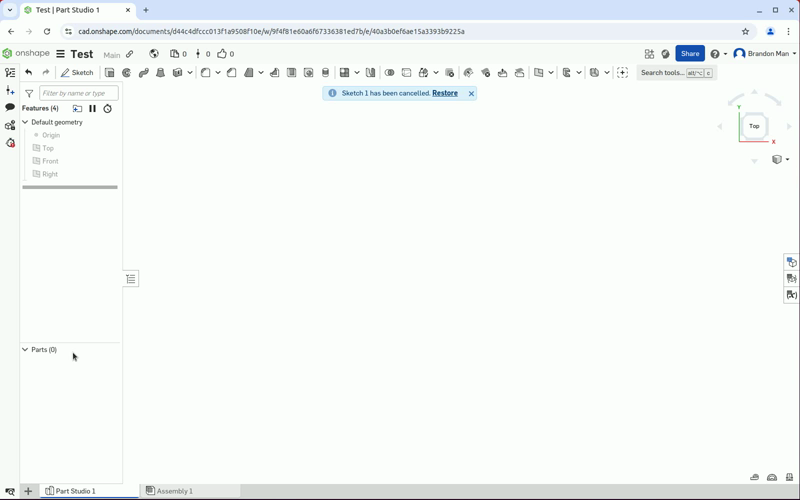
key(space)
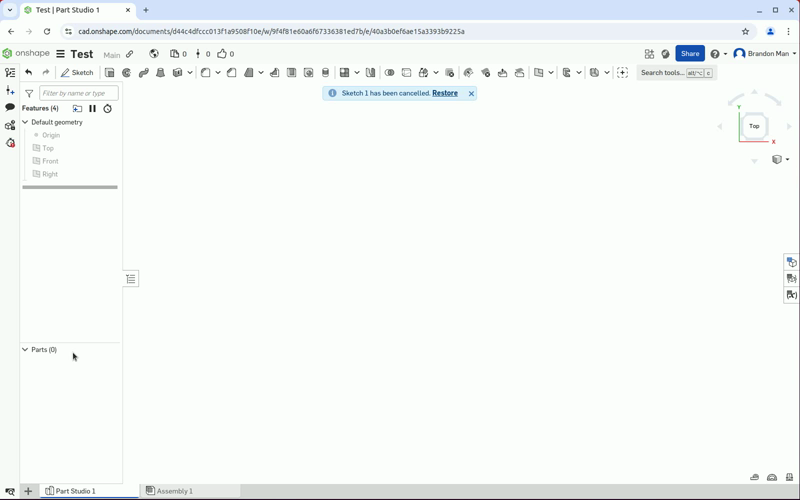
key_down(shift)
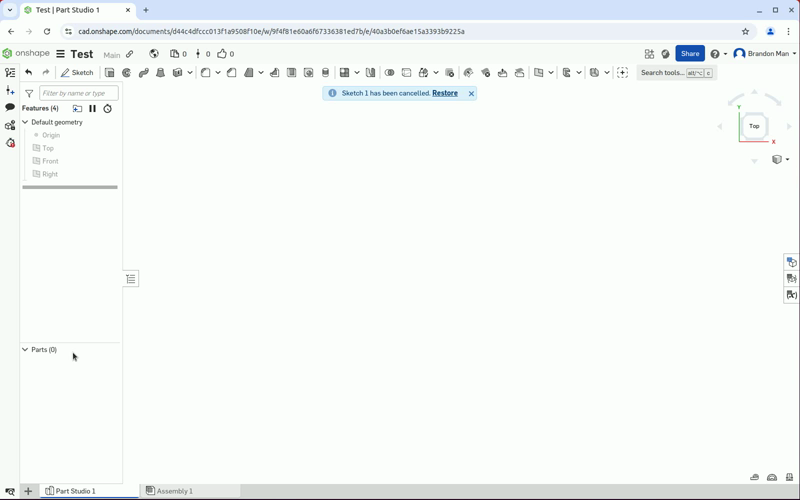
key(up)
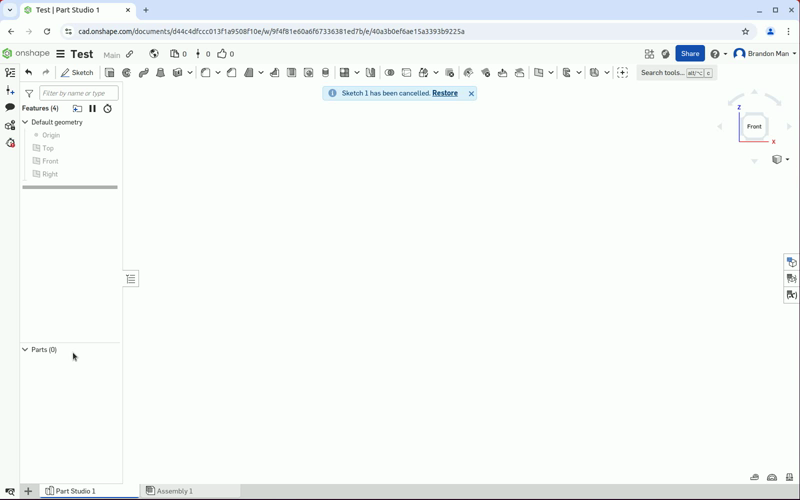
key_up(shift)
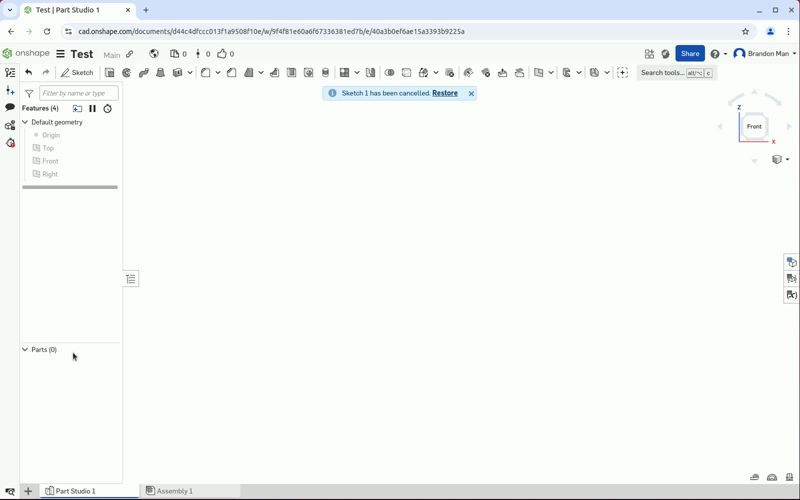
mouse_move(73, 352)
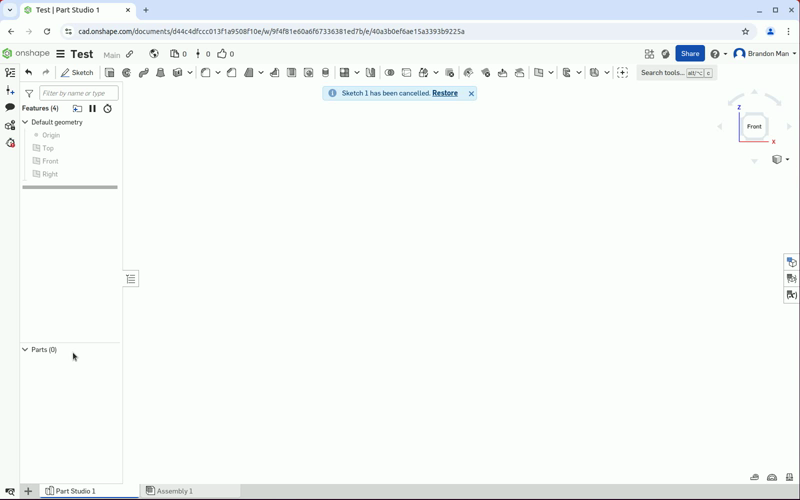
key(shift+y)
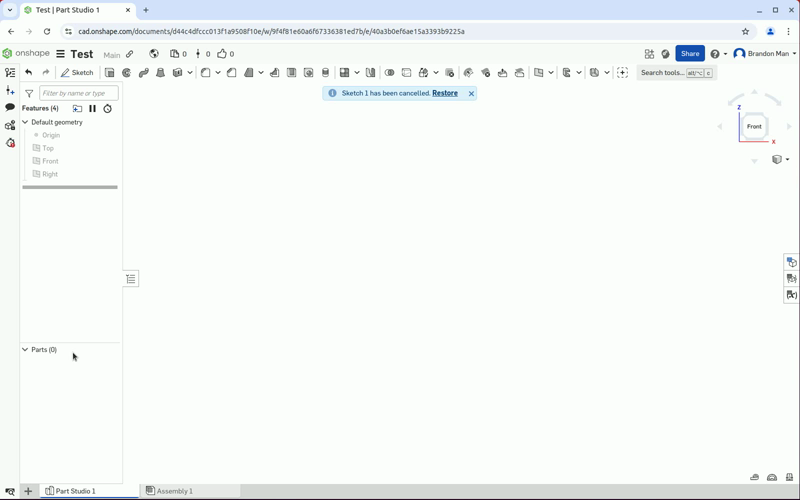
key(shift+s)
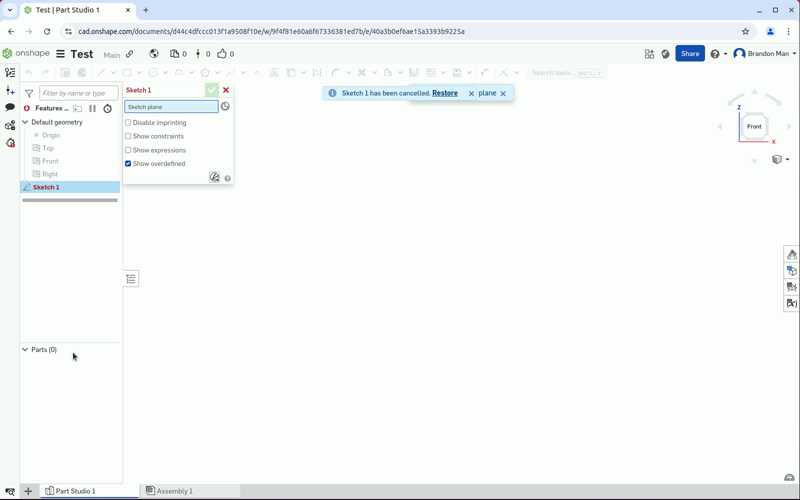
mouse_move(73, 163)
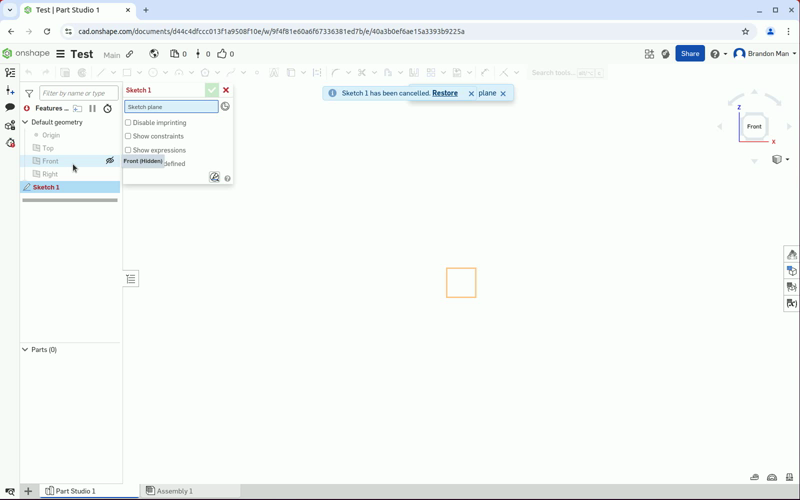
click(73, 163)
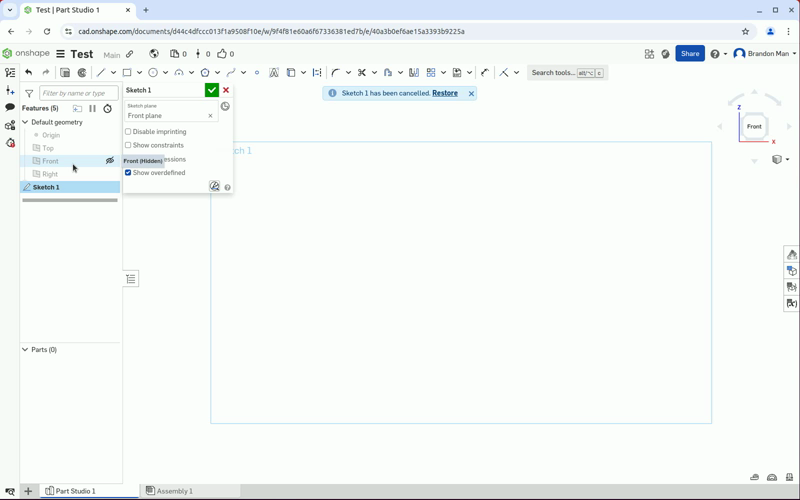
mouse_move(73, 352)
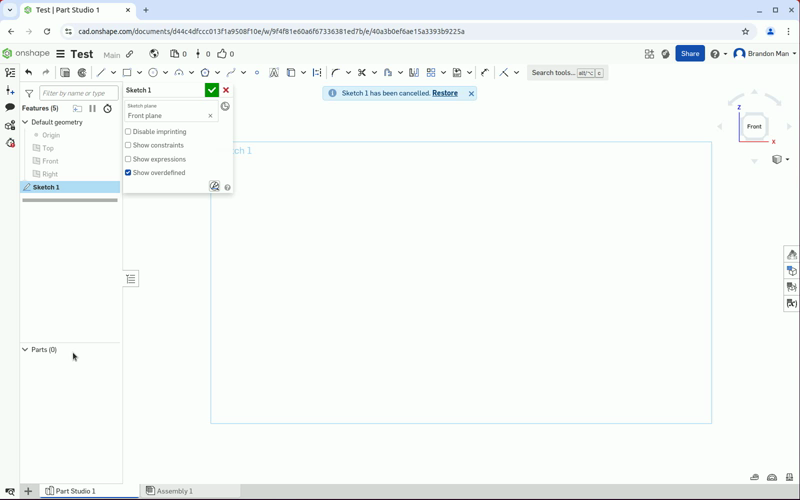
key(y)
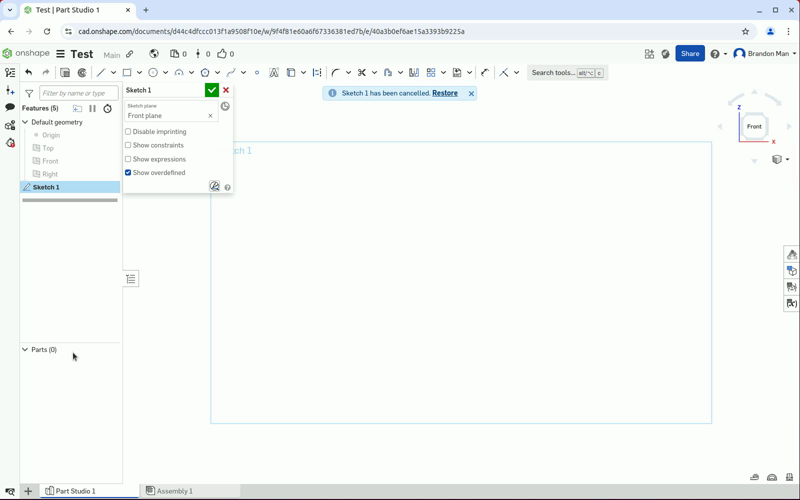
key(c)
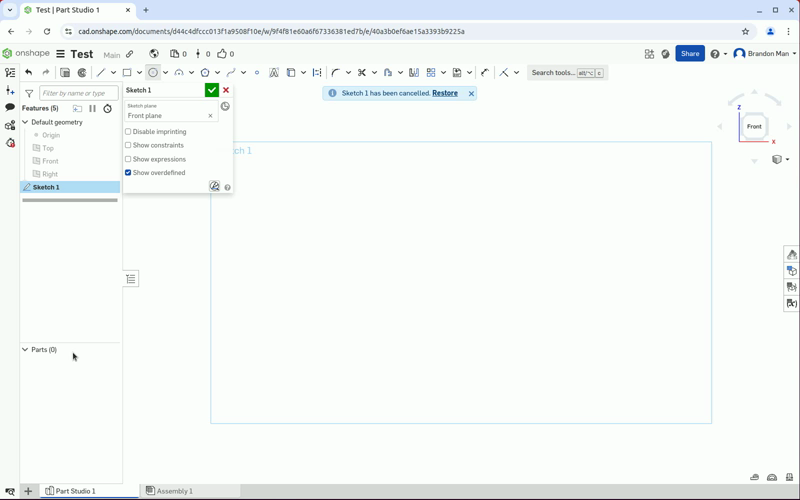
key_down(shift)
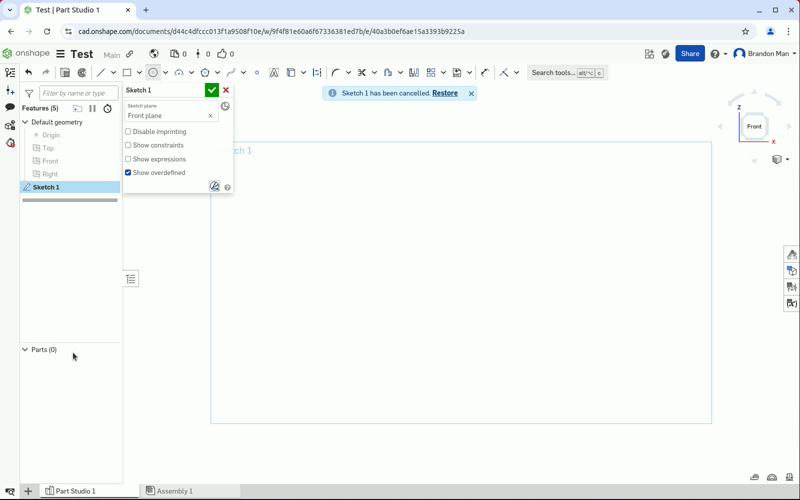
mouse_move(461, 282)
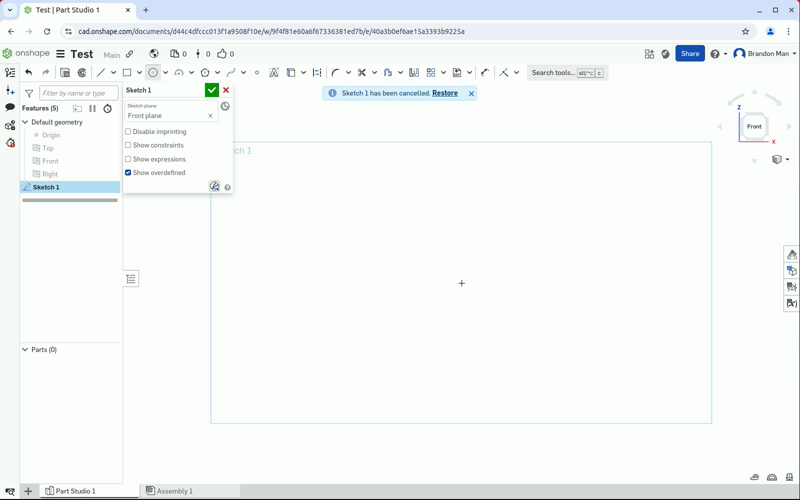
click(461, 282)
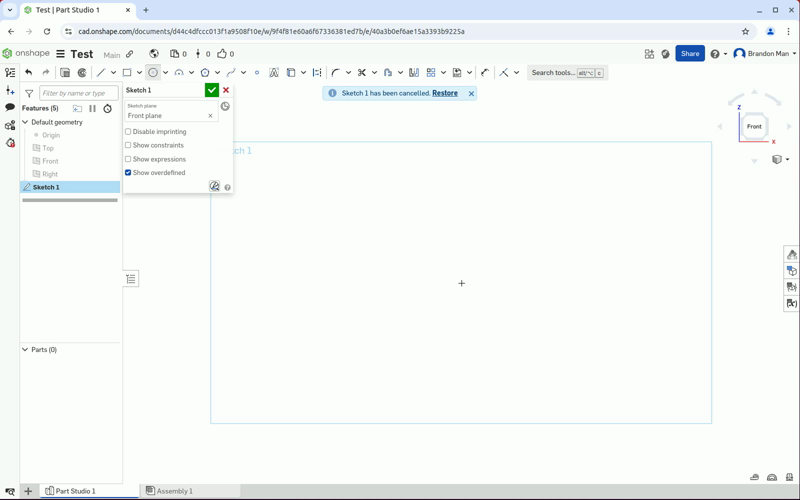
key_up(shift)
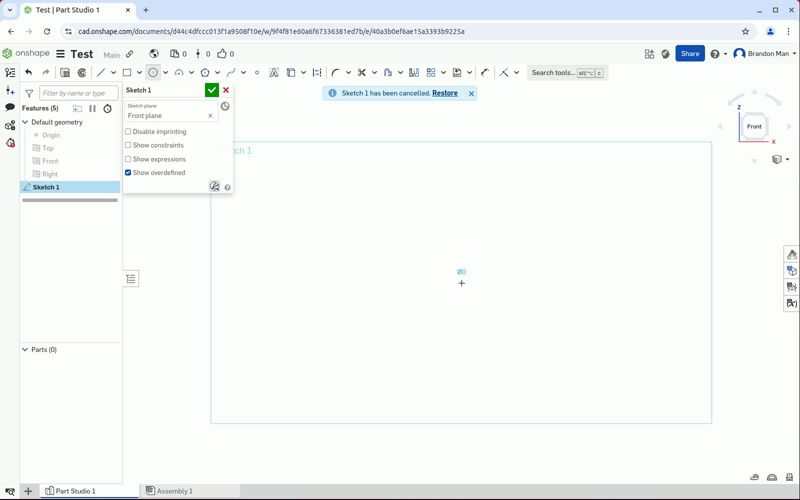
mouse_move(471, 282)
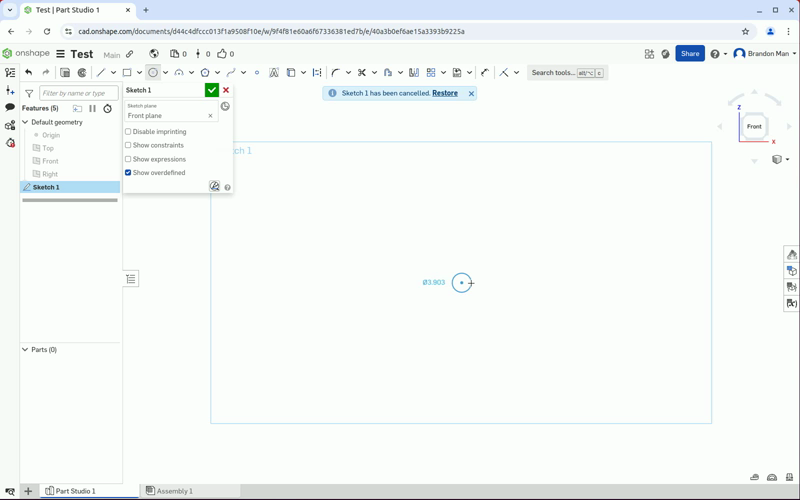
click(471, 282)
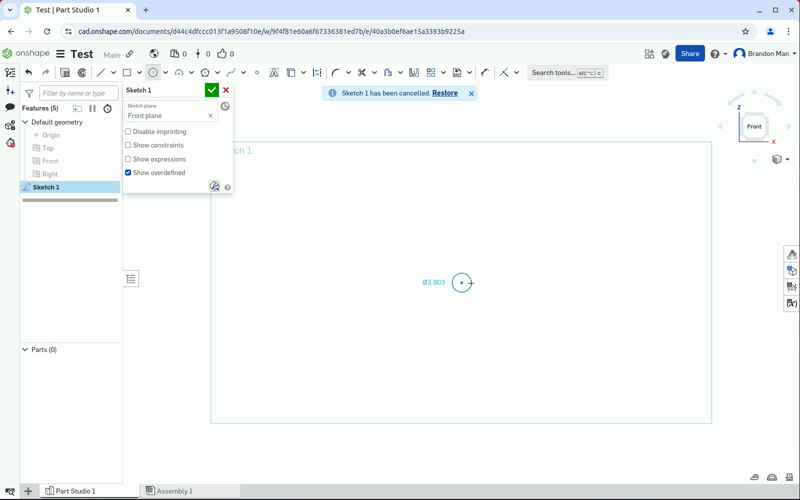
key(esc)
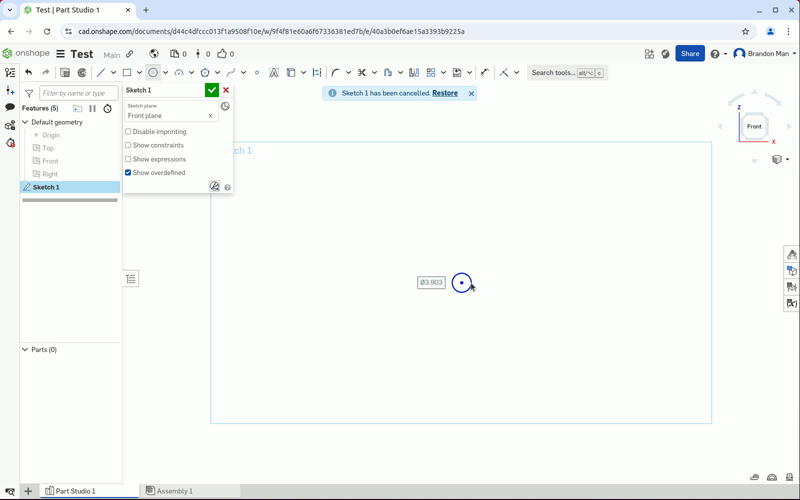
key(c)
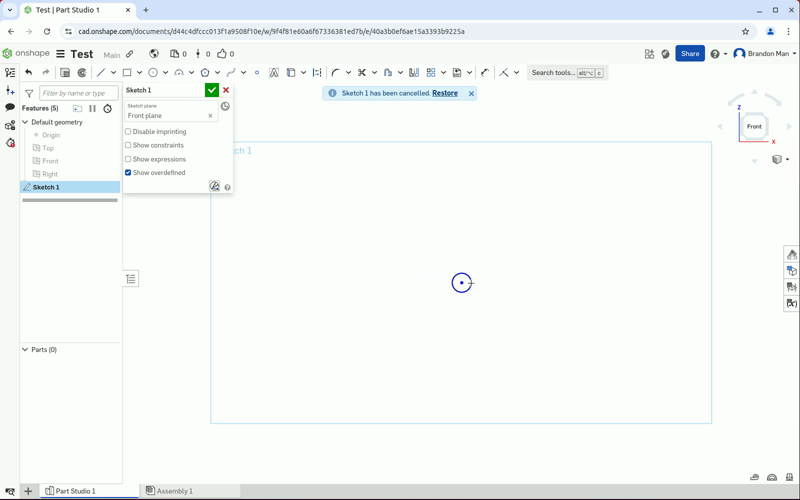
key_down(shift)
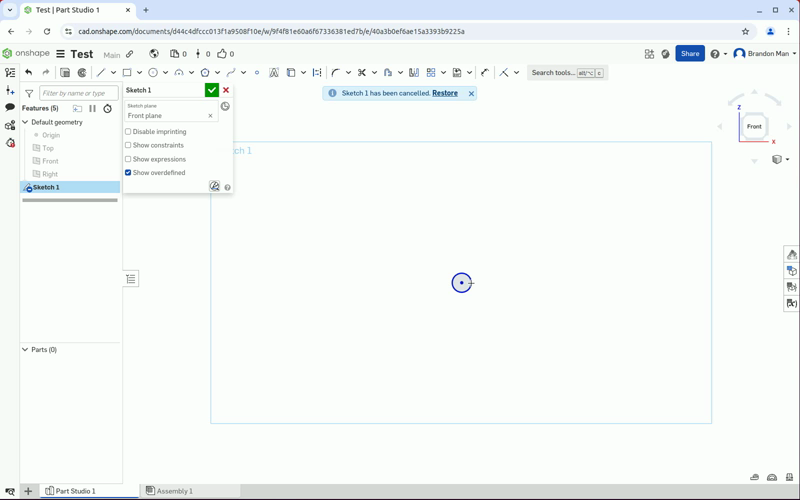
mouse_move(461, 282)
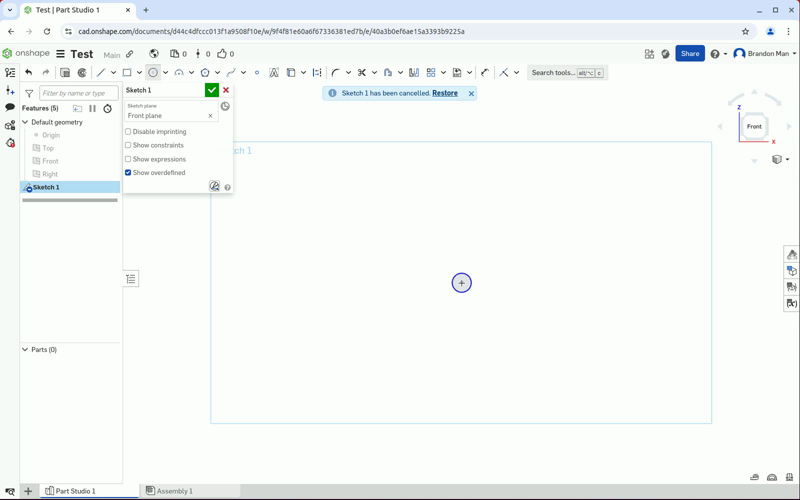
click(461, 282)
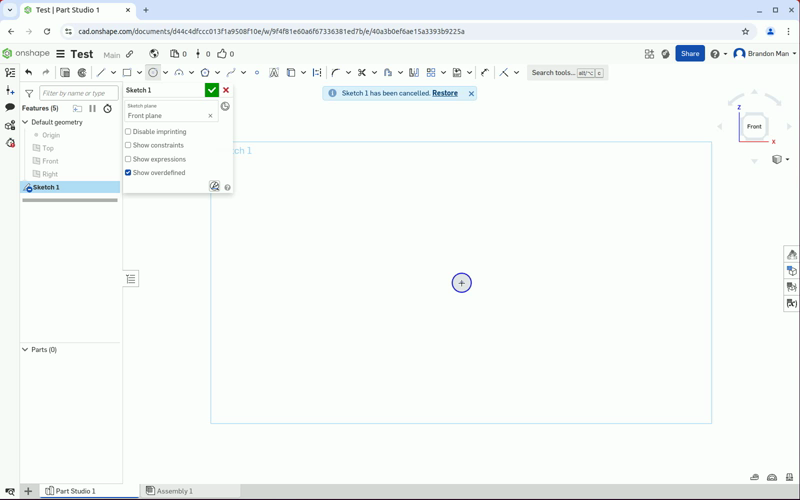
key_up(shift)
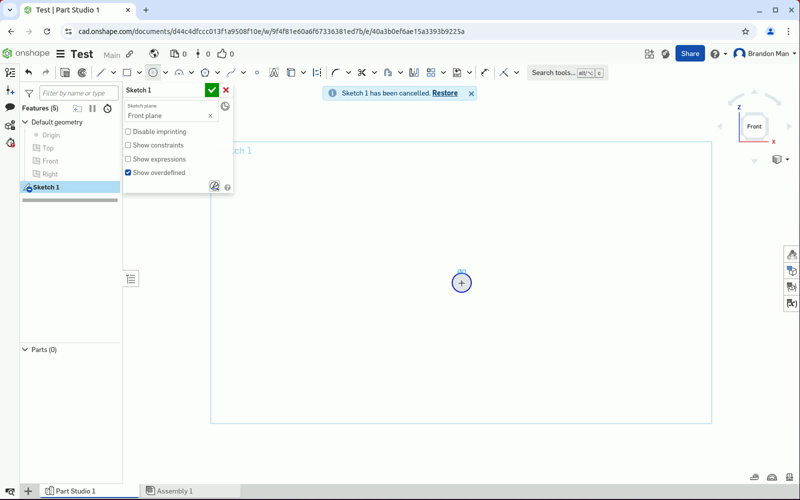
mouse_move(464, 282)
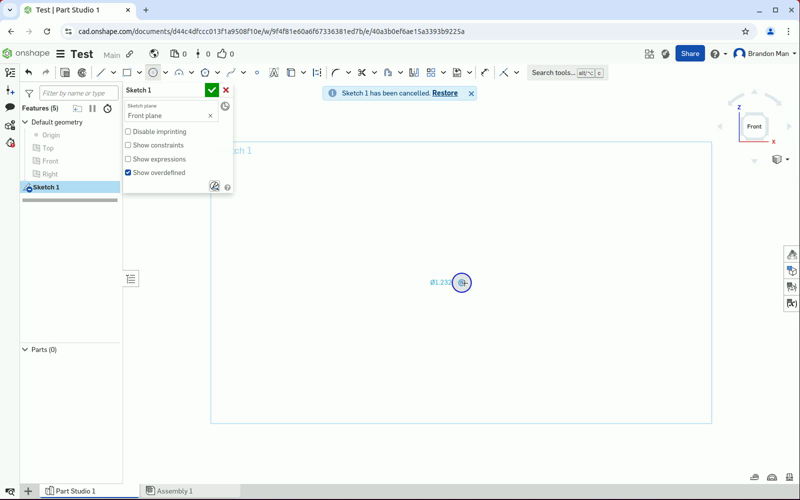
scroll(6)
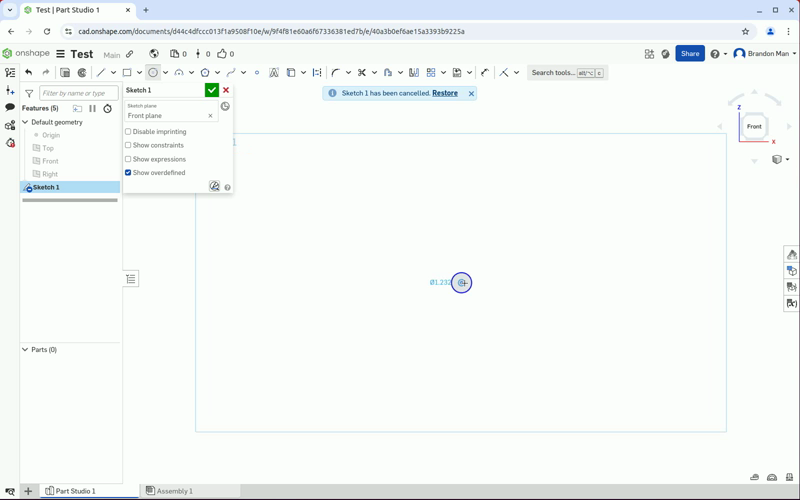
scroll(6)
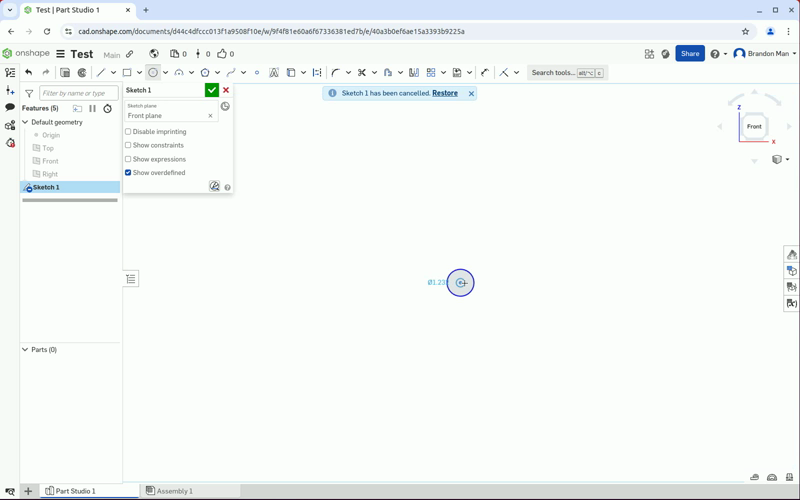
scroll(6)
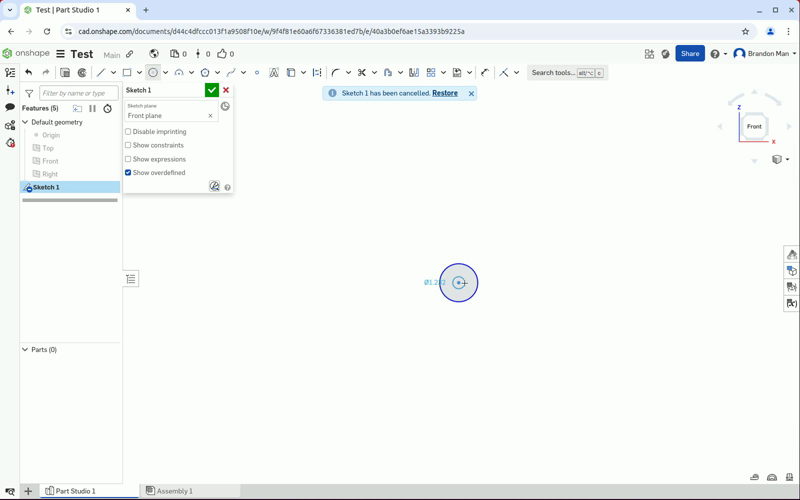
scroll(6)
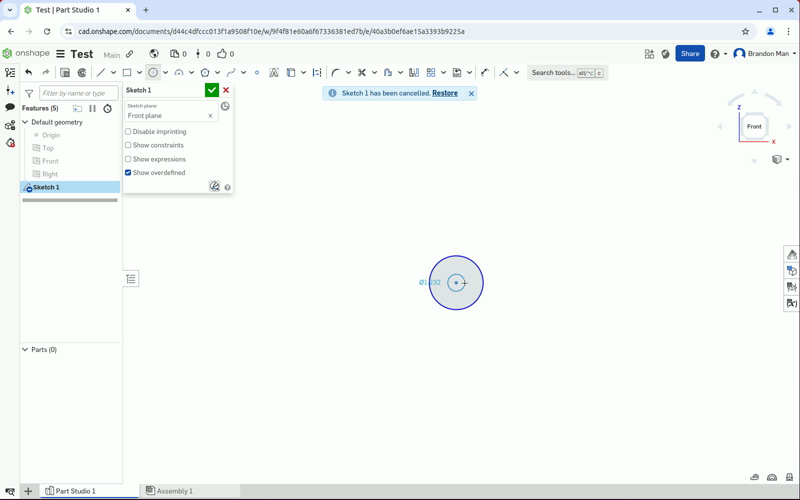
scroll(6)
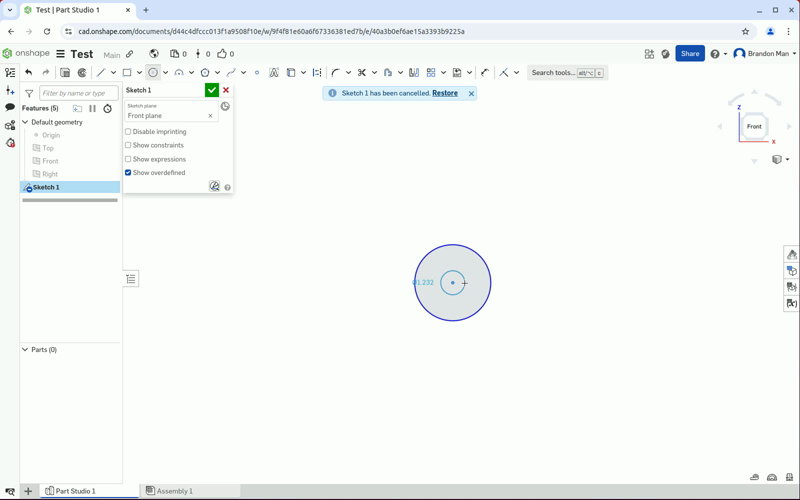
scroll(6)
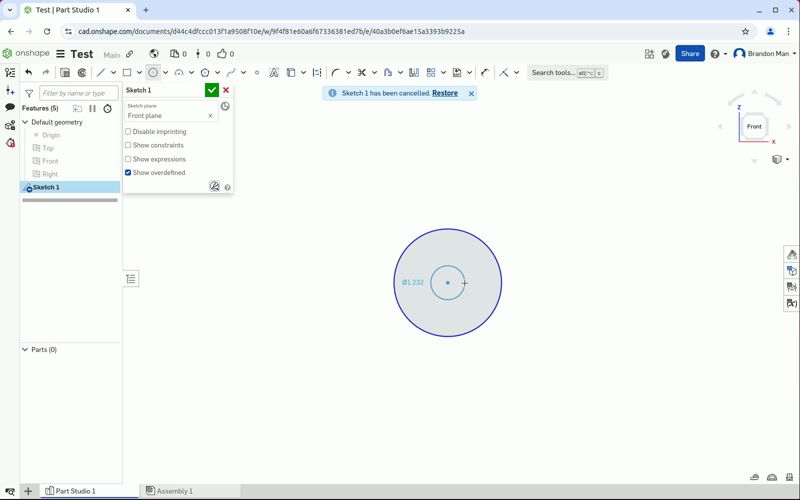
scroll(6)
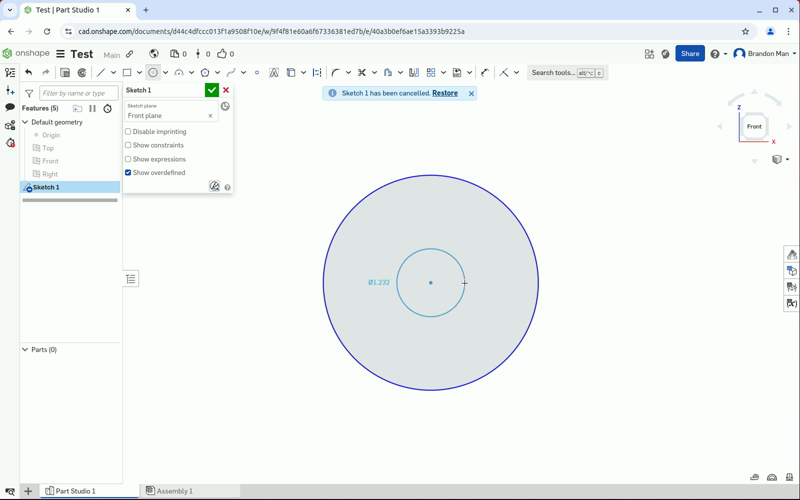
click(464, 282)
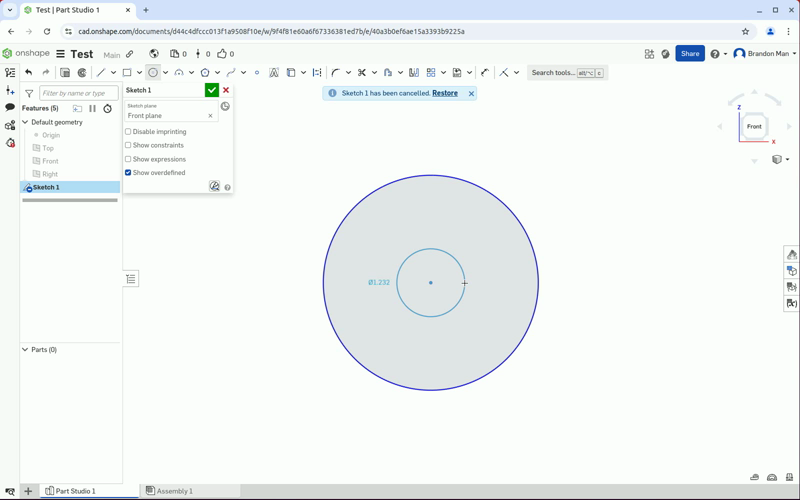
scroll(-6)
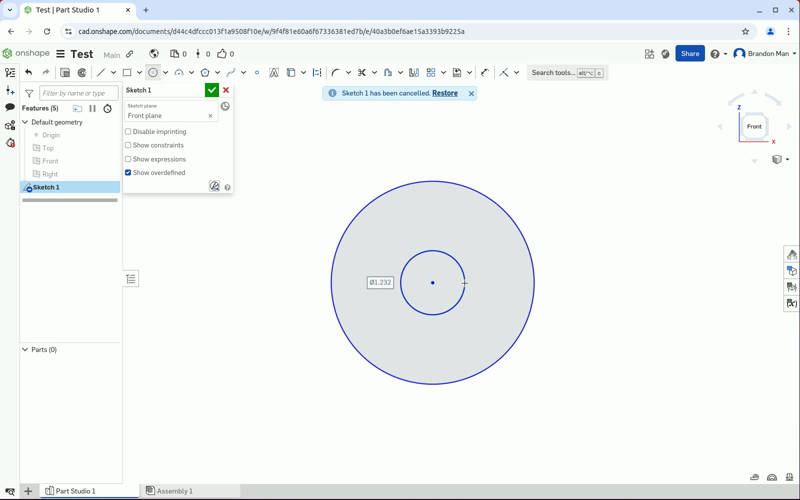
scroll(-6)
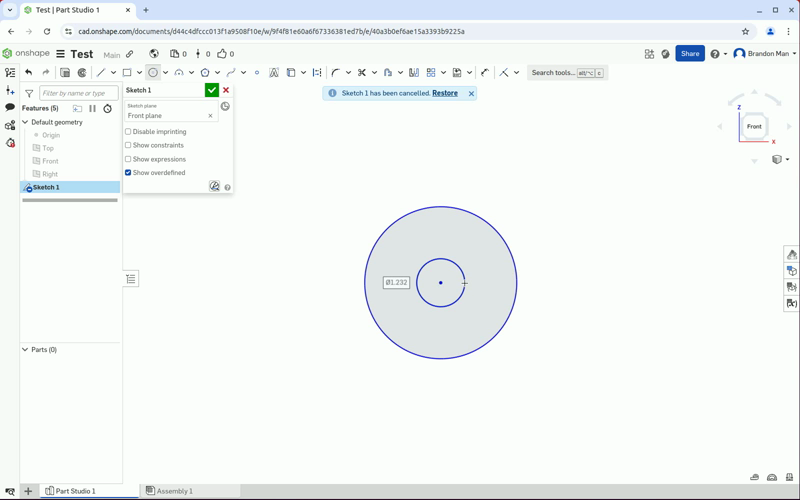
scroll(-6)
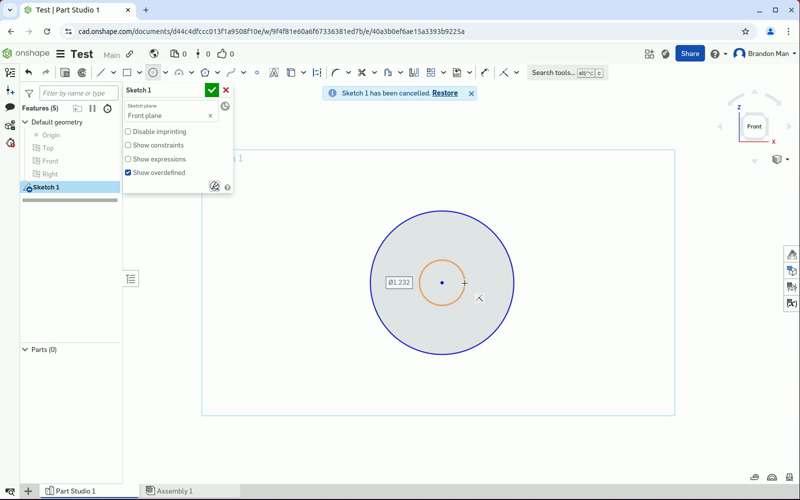
scroll(-6)
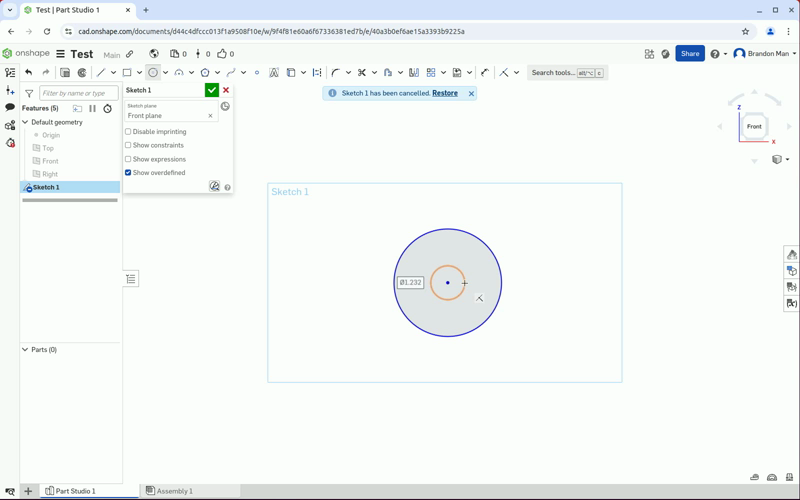
scroll(-6)
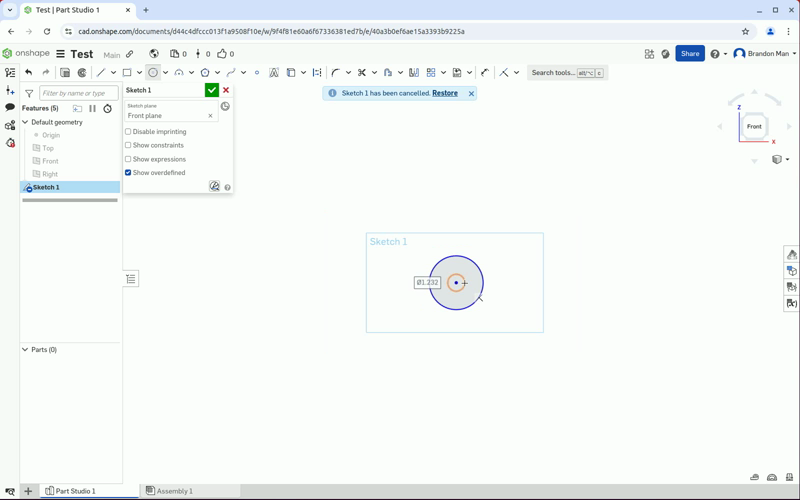
scroll(-6)
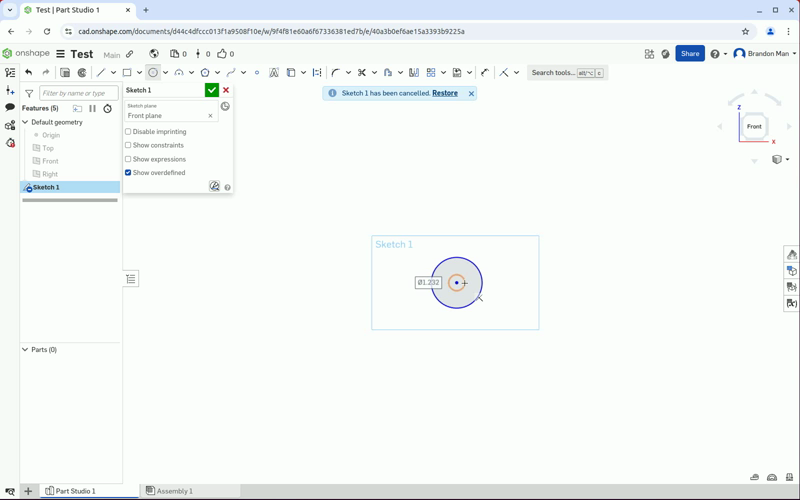
scroll(-6)
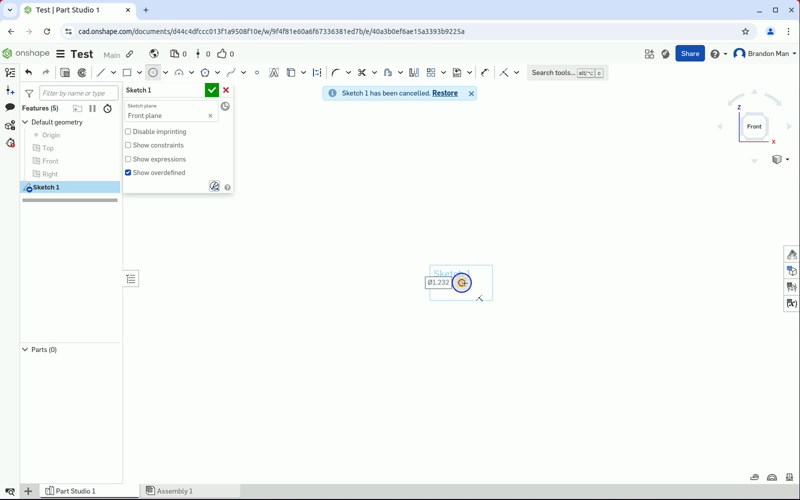
key(esc)
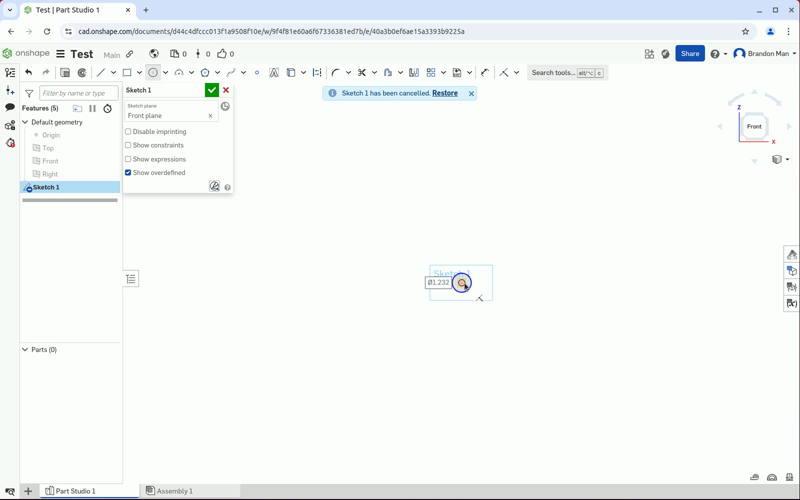
mouse_move(461, 289)
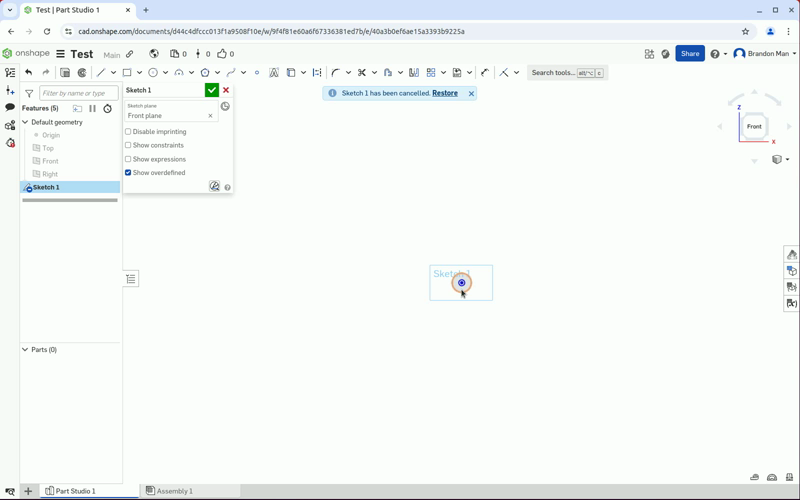
scroll(6)
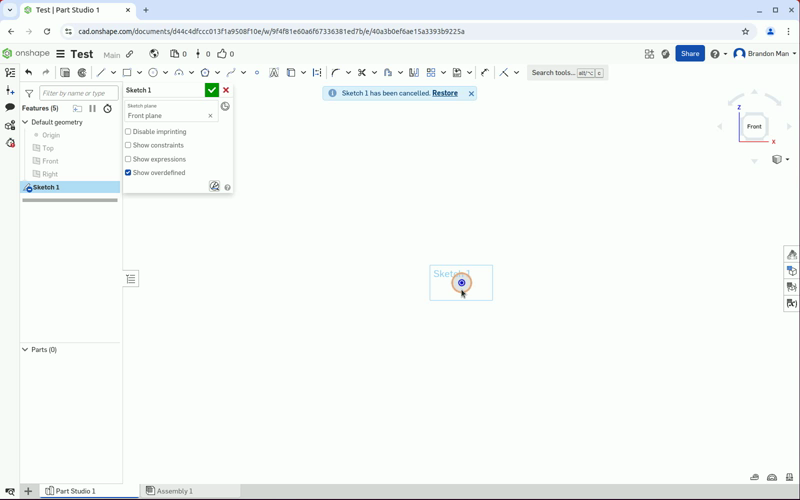
scroll(6)
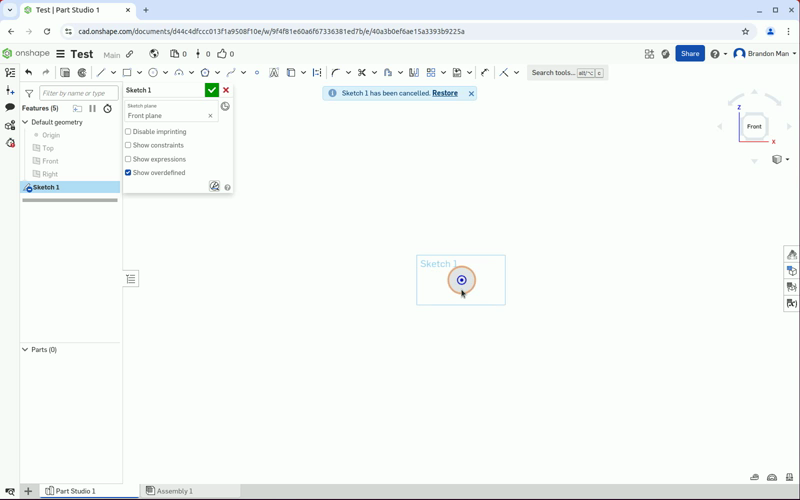
scroll(6)
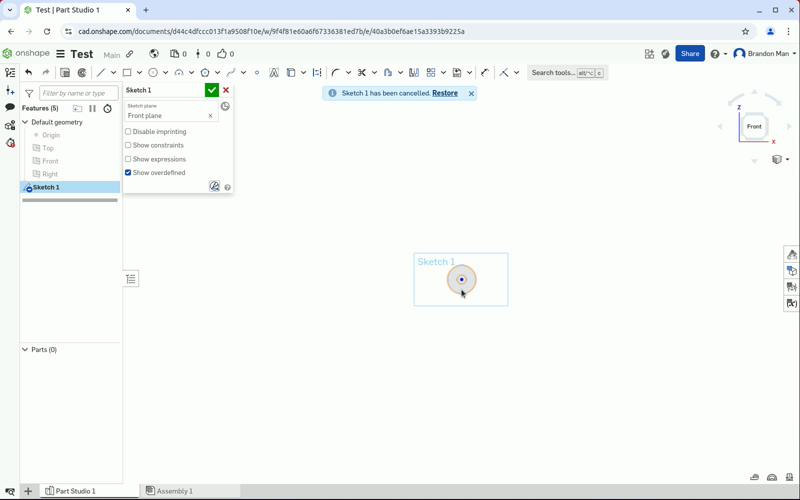
scroll(6)
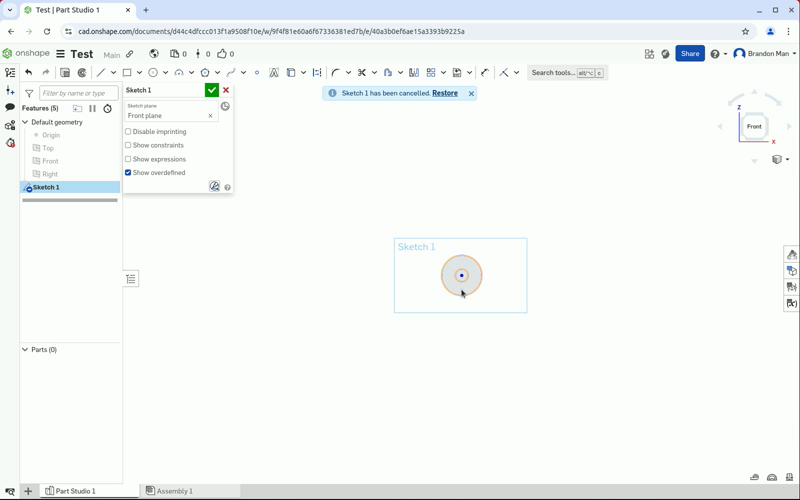
scroll(6)
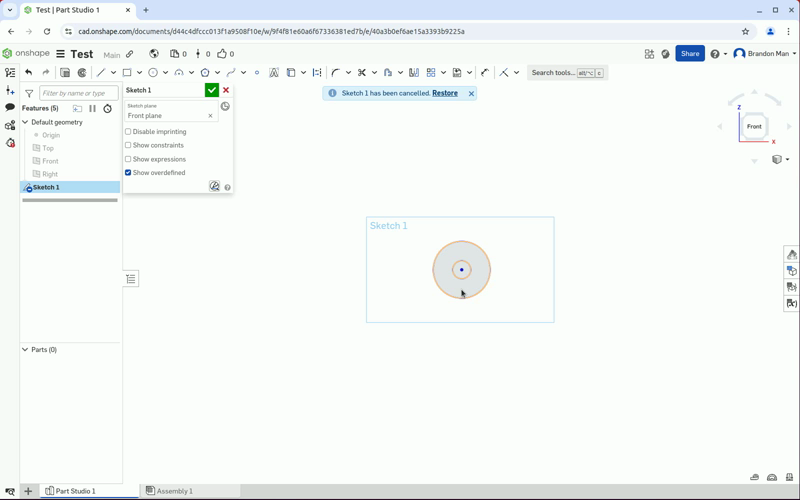
scroll(6)
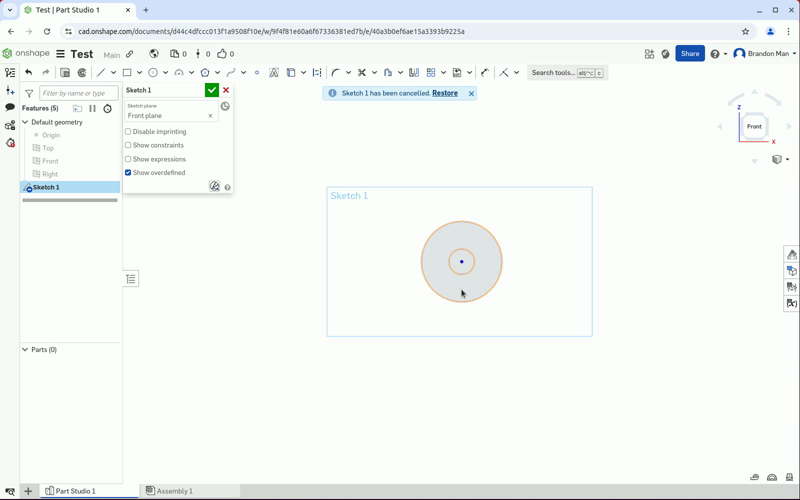
scroll(6)
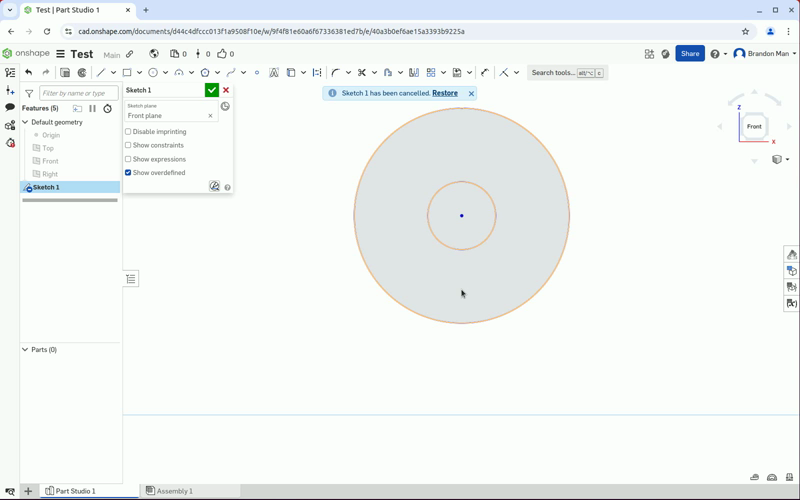
click(461, 289)
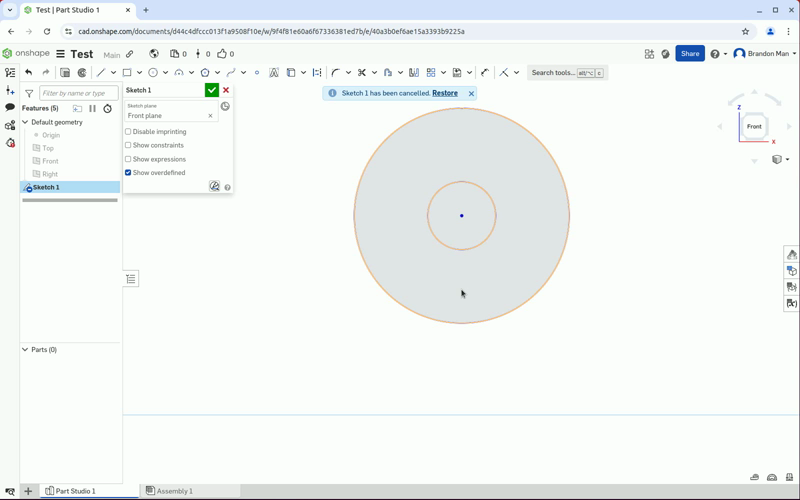
scroll(-6)
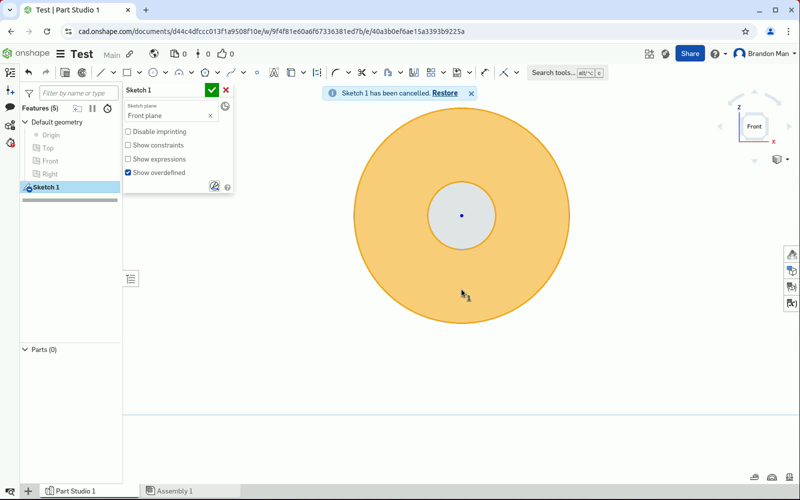
scroll(-6)
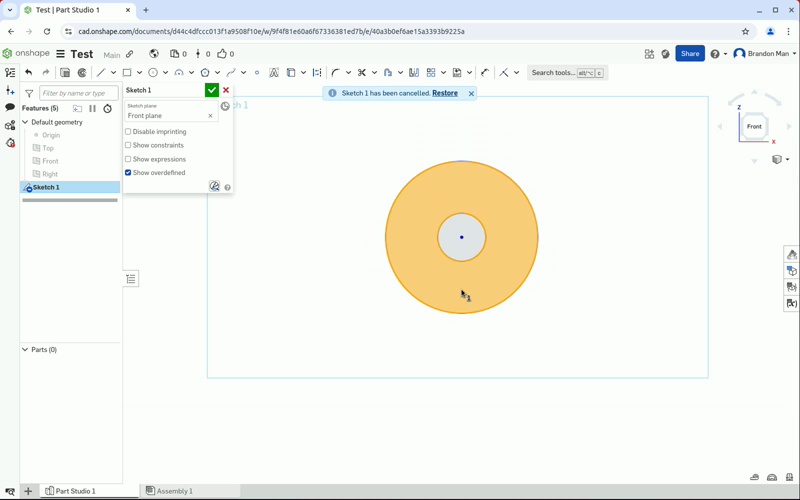
scroll(-6)
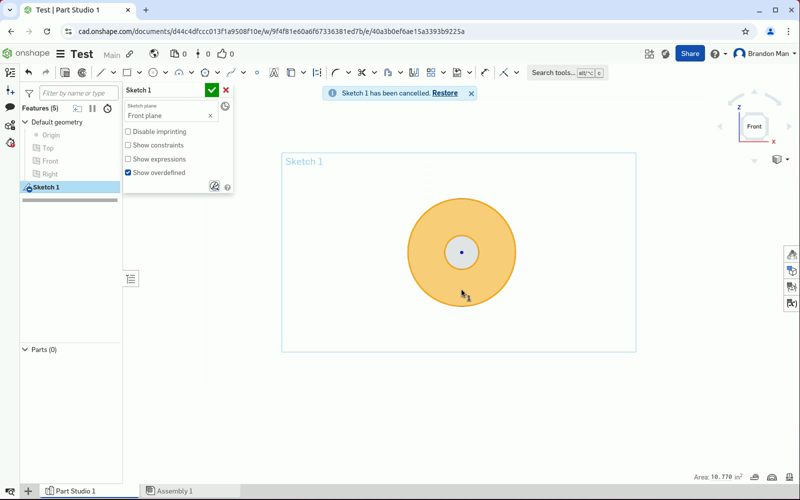
scroll(-6)
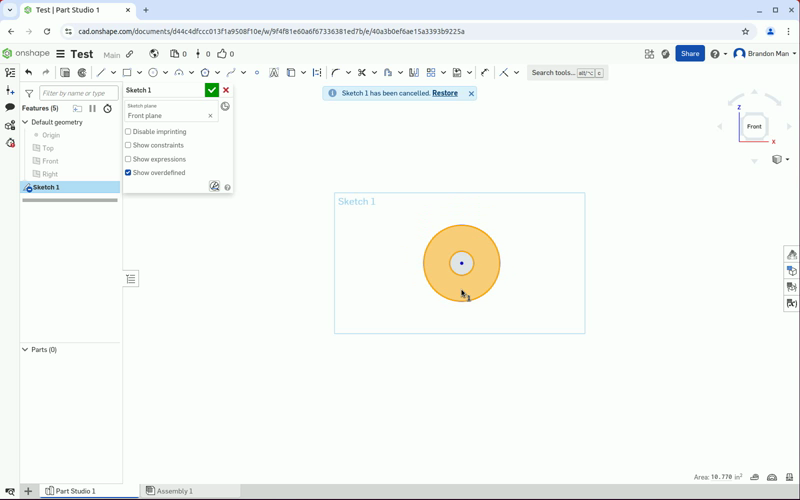
scroll(-6)
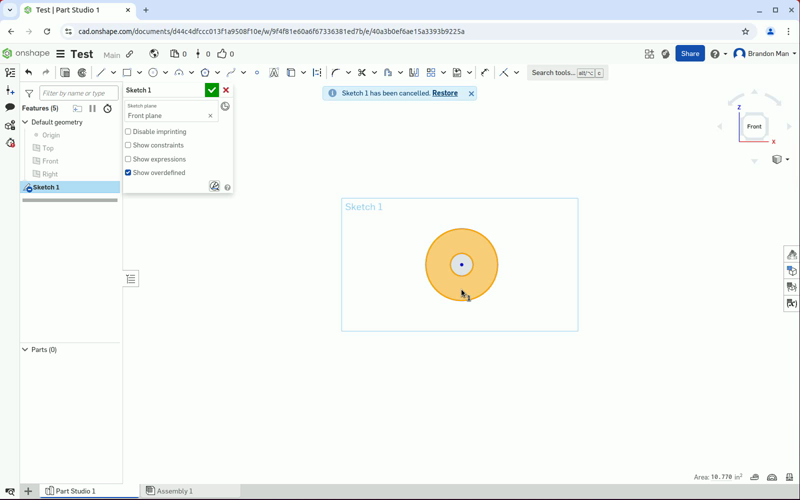
scroll(-6)
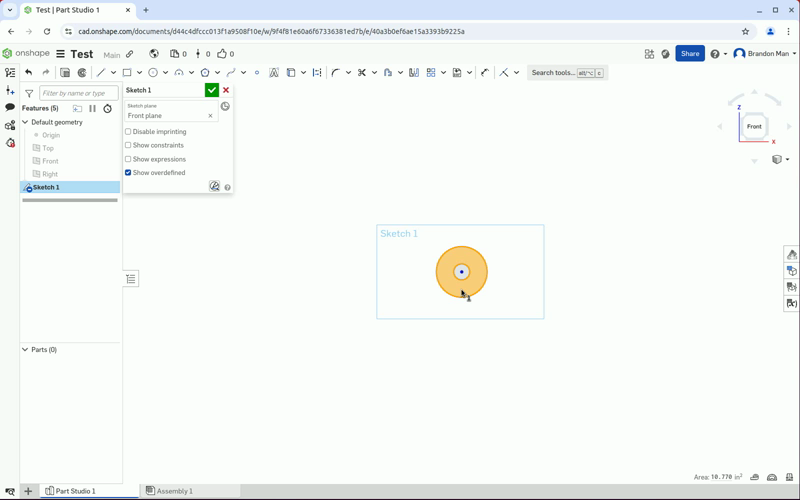
scroll(-6)
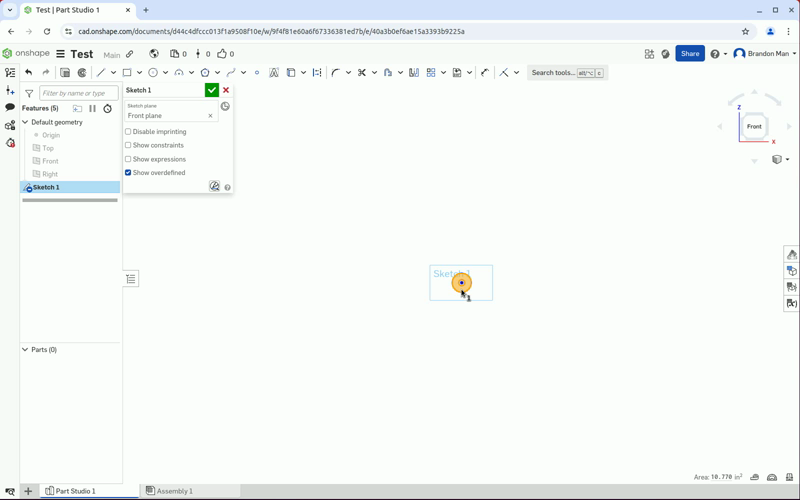
mouse_move(73, 352)
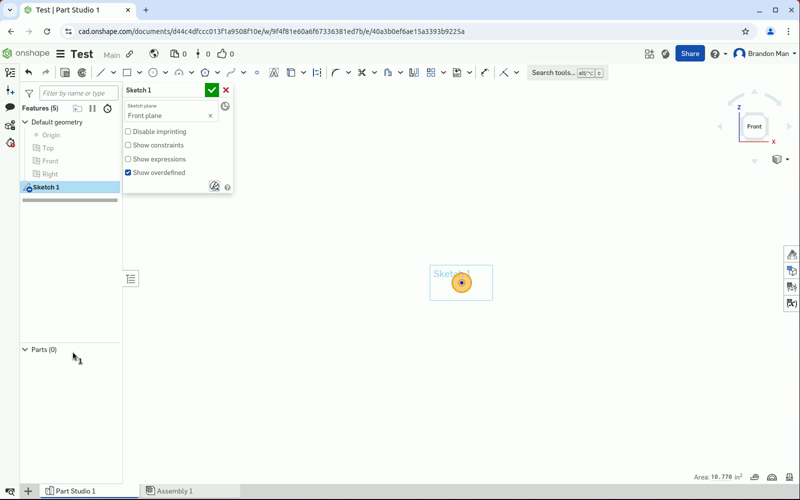
key(shift+y)
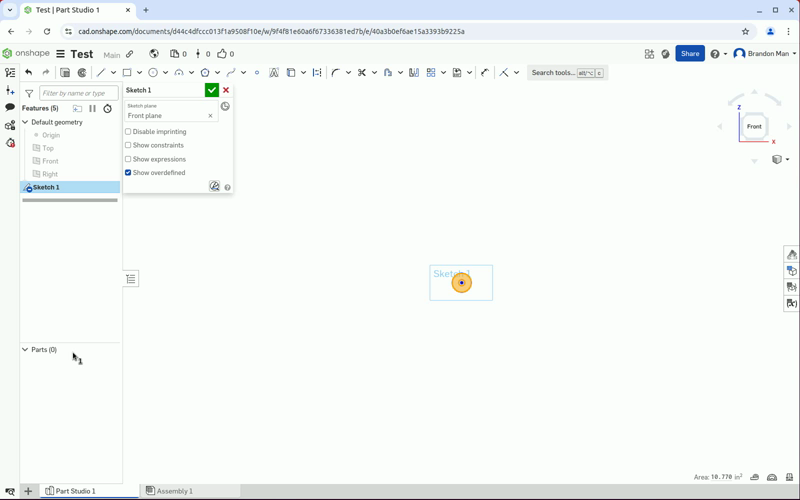
key(shift+e)
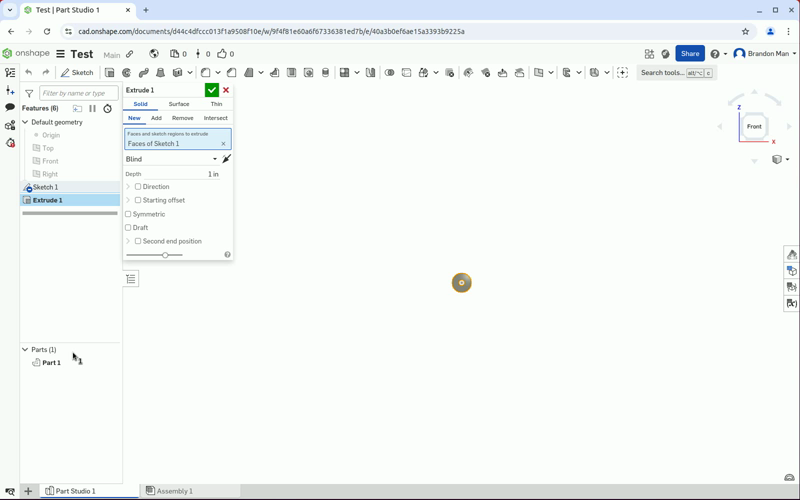
mouse_move(143, 106)
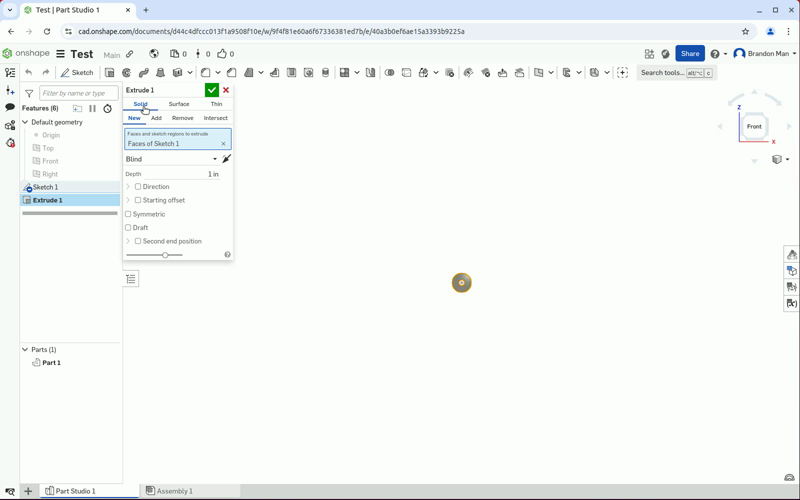
click(143, 106)
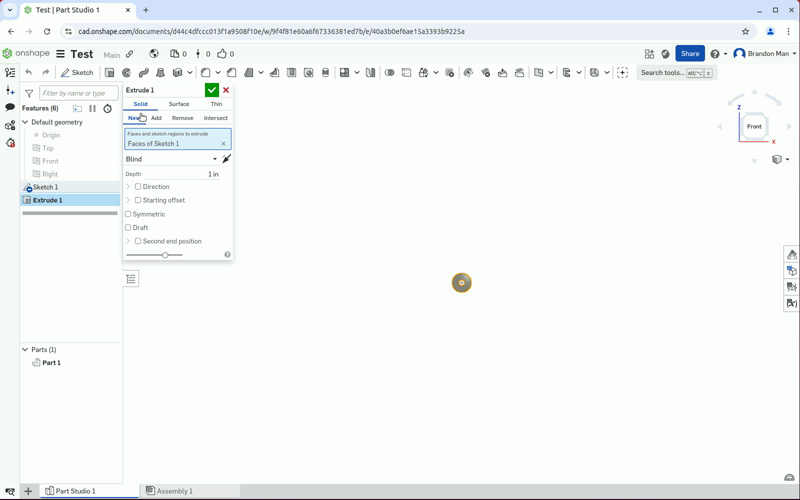
mouse_move(137, 120)
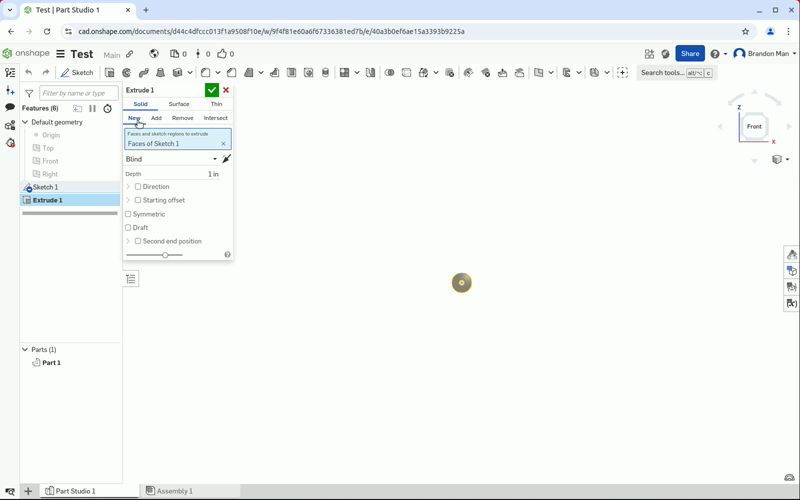
click(137, 120)
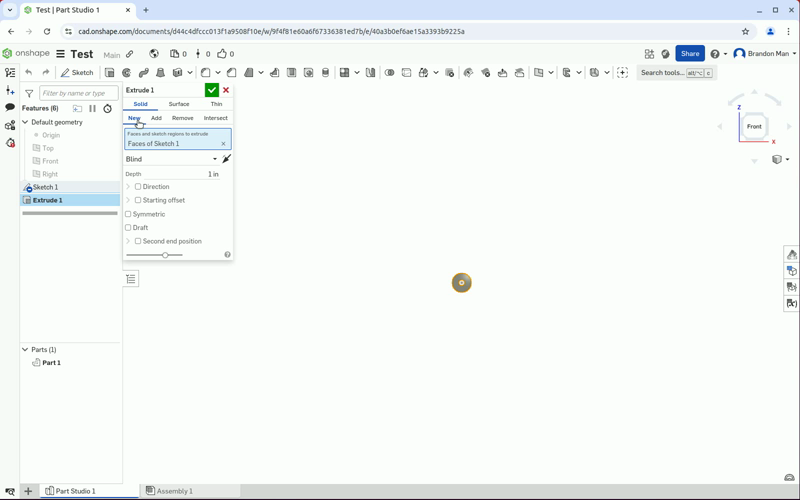
key(tab, 4)
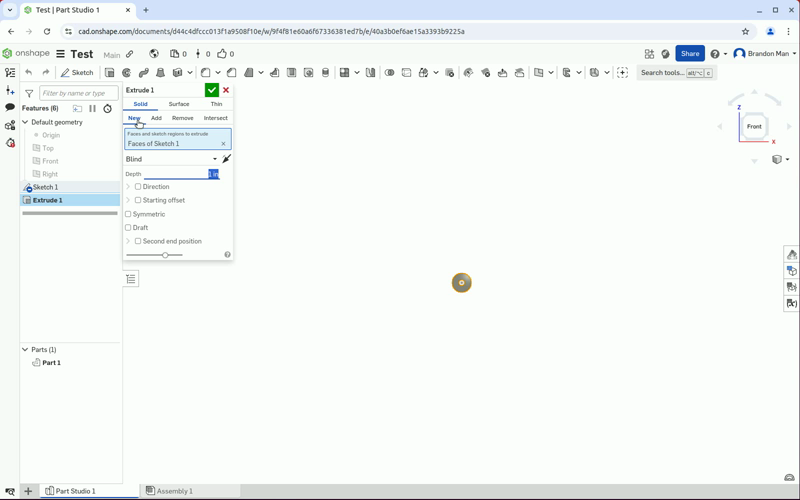
text(0.481)
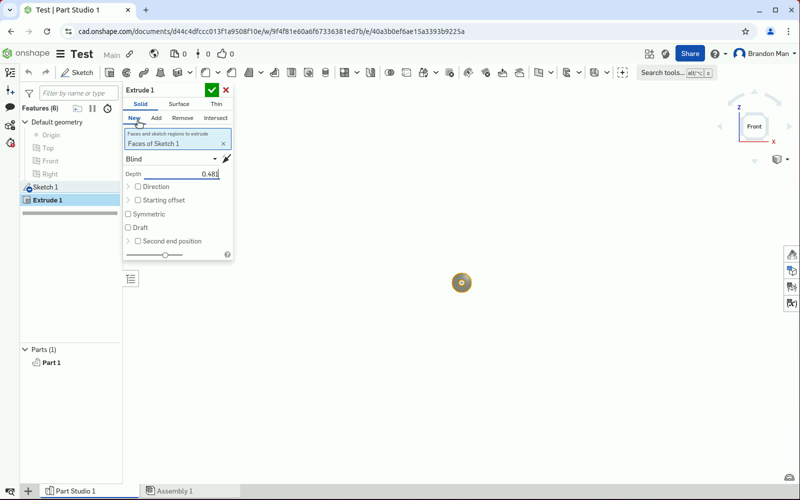
key(enter)
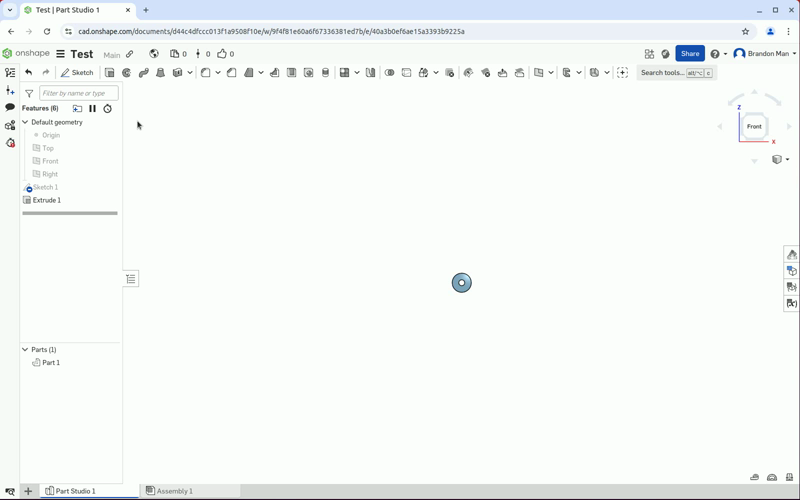
key(shift+h)
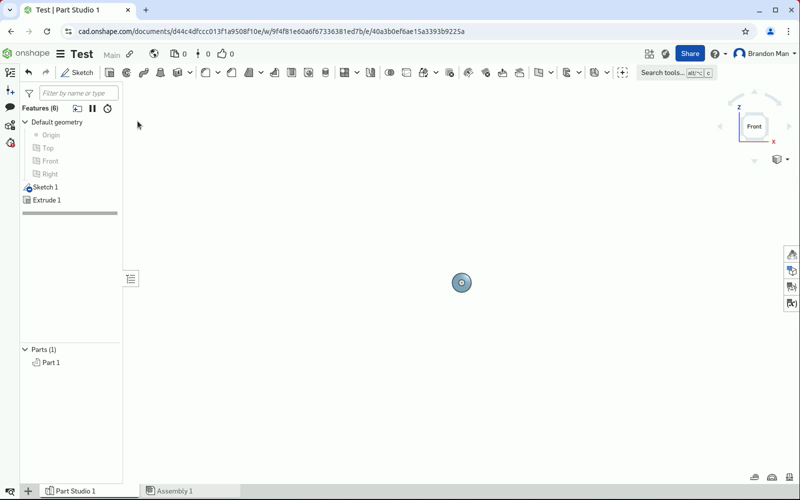
key(shift+h)
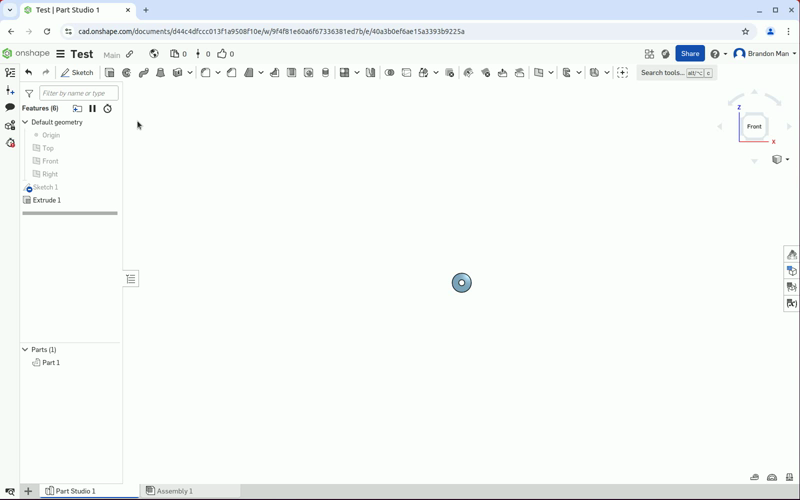
mouse_move(73, 189)
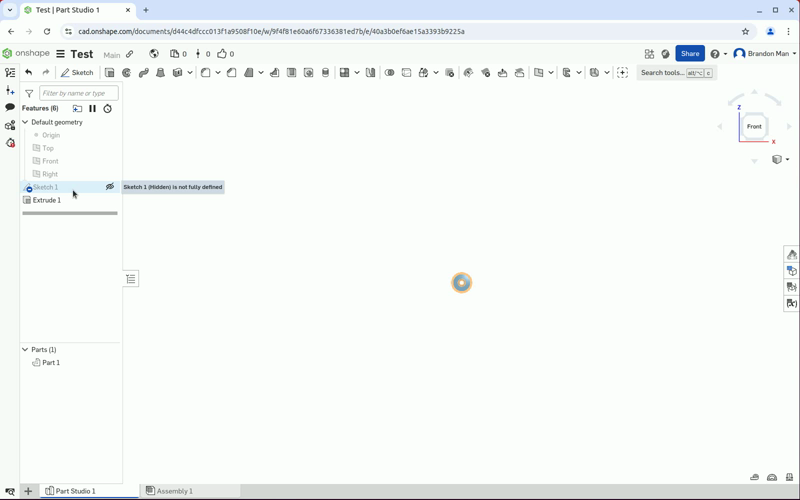
click(73, 189)
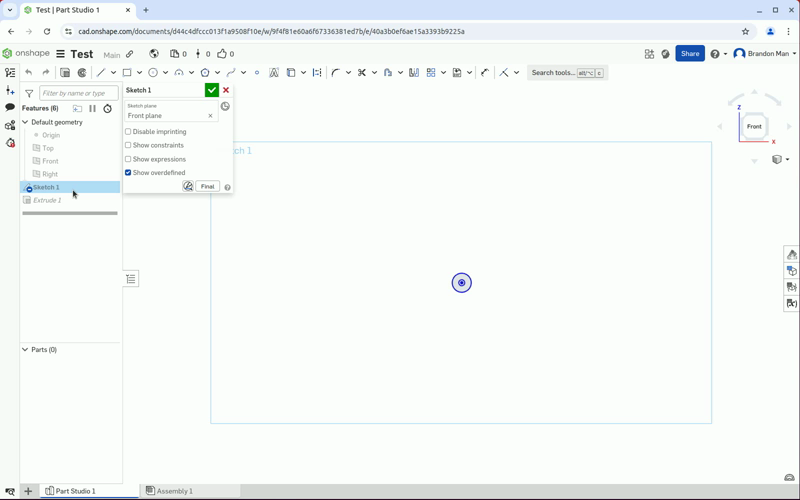
mouse_move(229, 92)
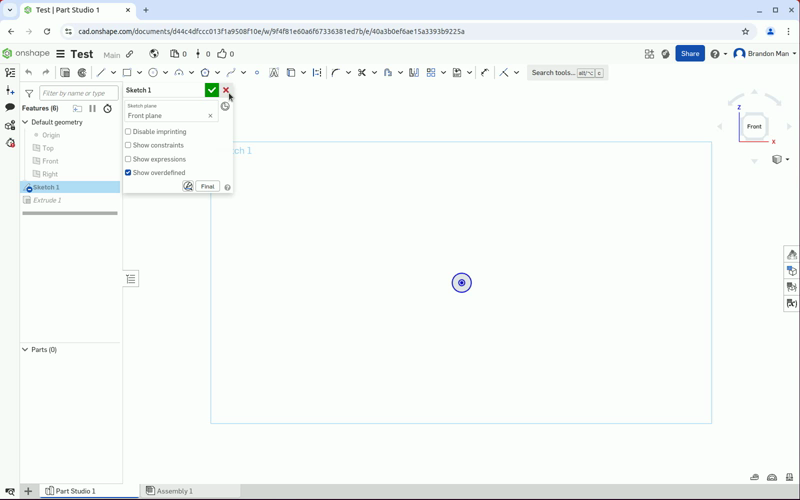
click(229, 92)
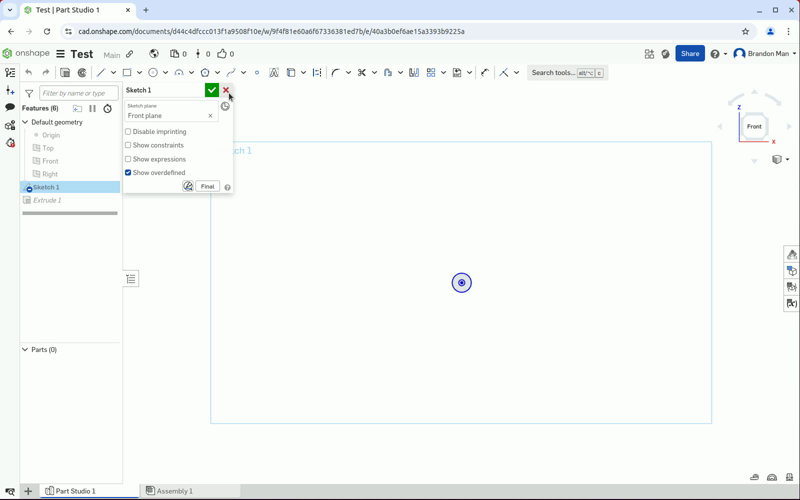
key(shift+s)
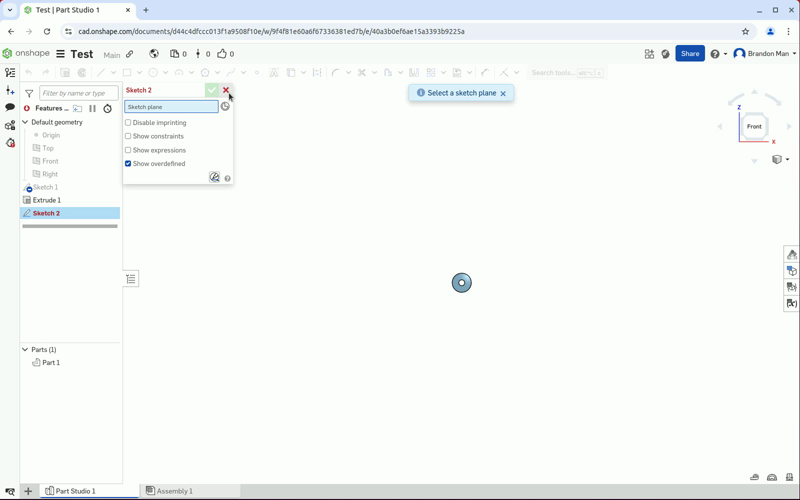
mouse_move(73, 163)
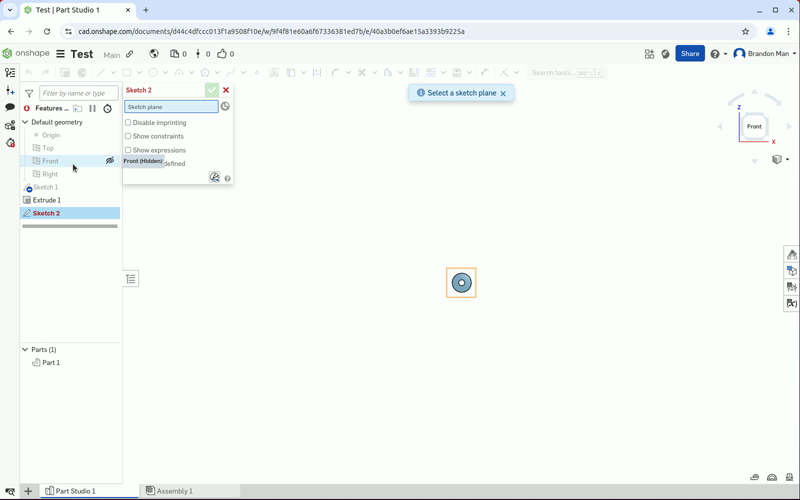
click(73, 163)
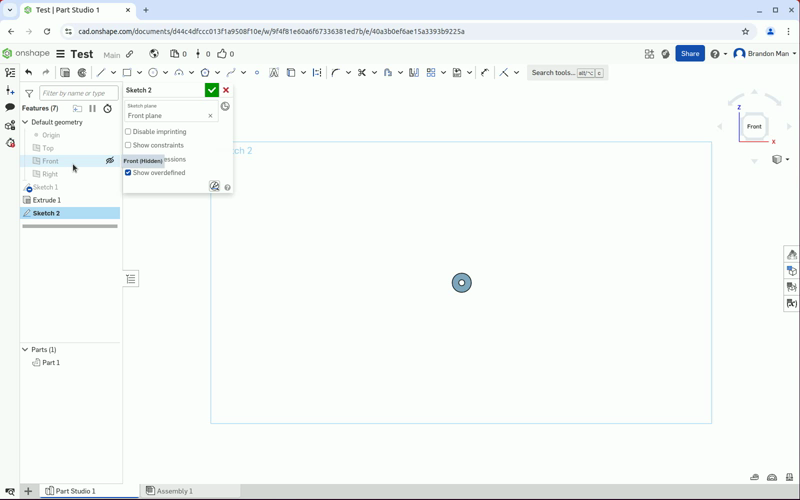
mouse_move(73, 352)
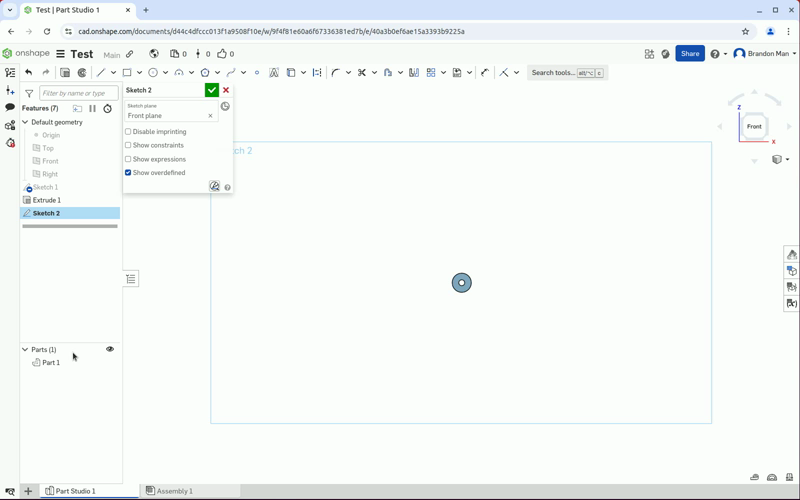
key(y)
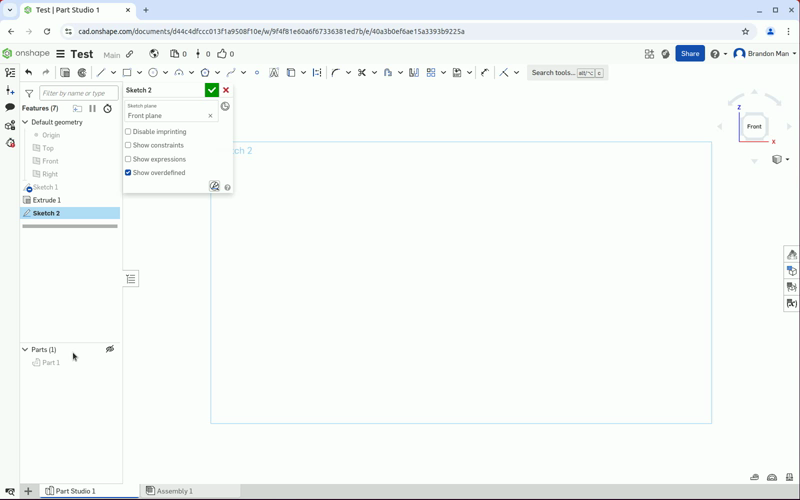
key(c)
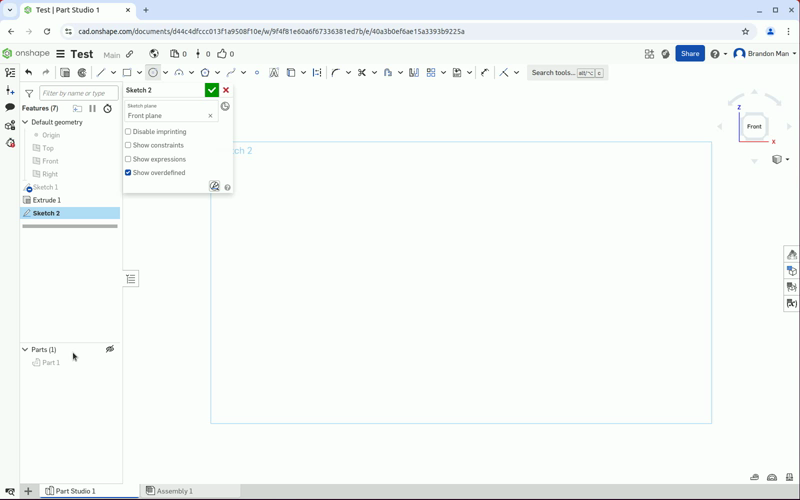
key_down(shift)
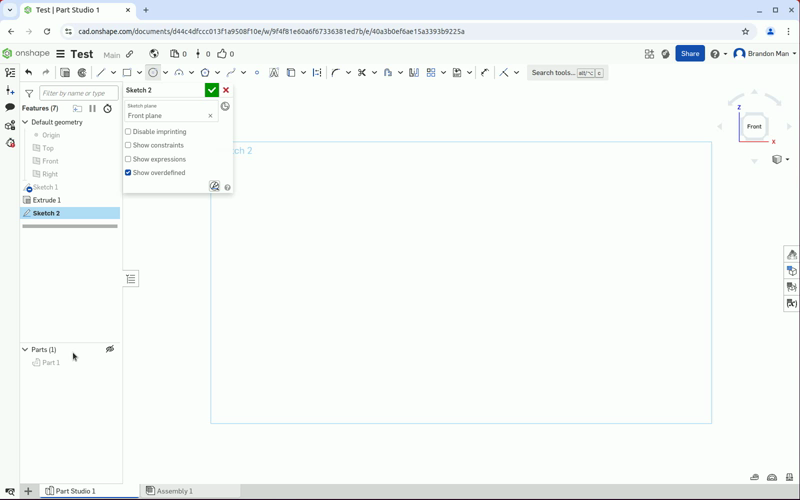
mouse_move(461, 178)
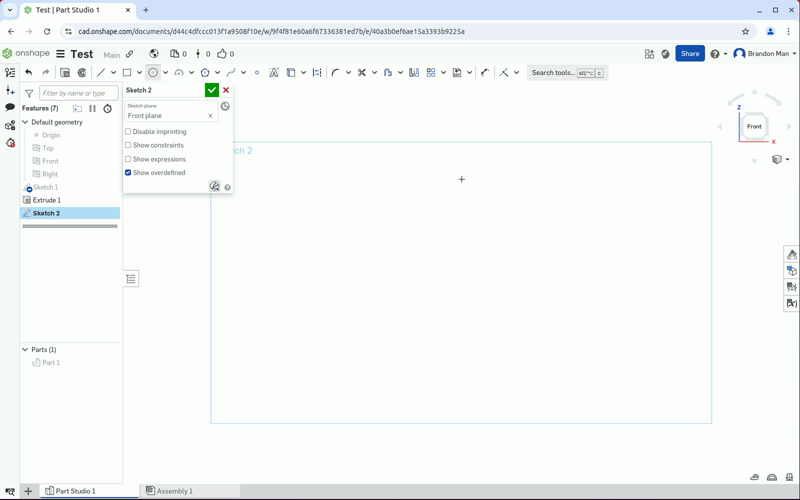
click(461, 178)
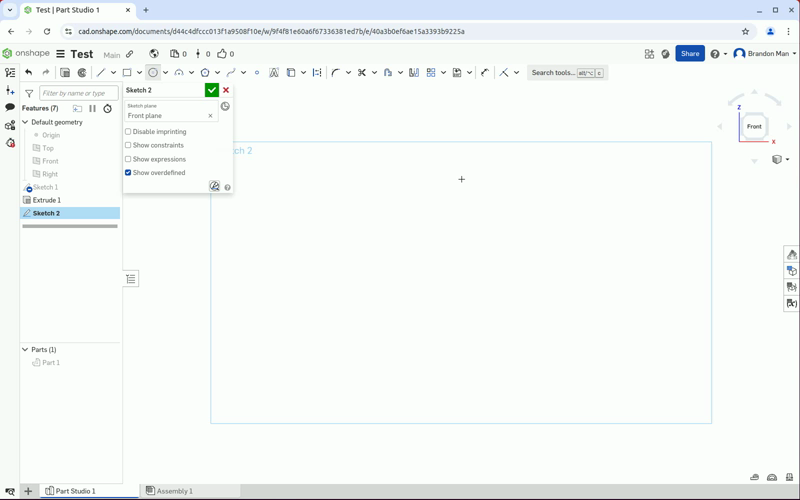
key_up(shift)
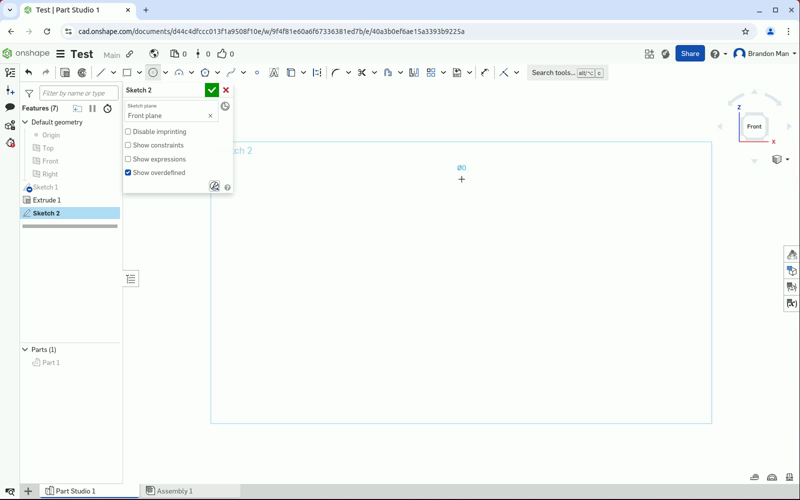
mouse_move(471, 178)
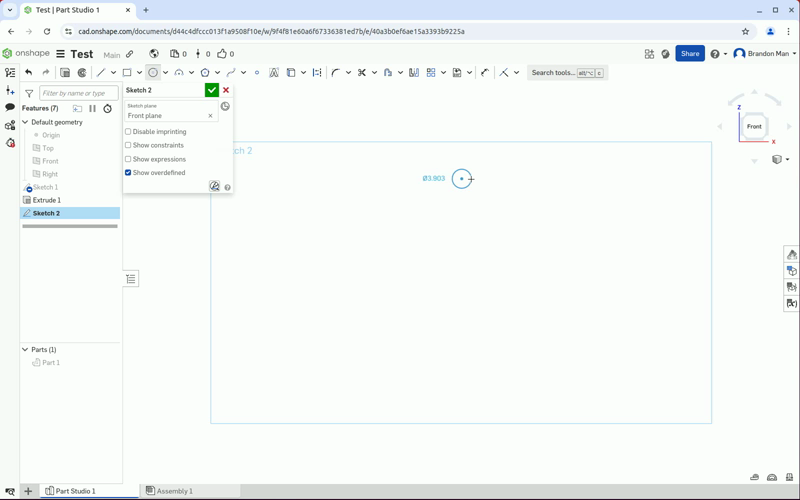
click(471, 178)
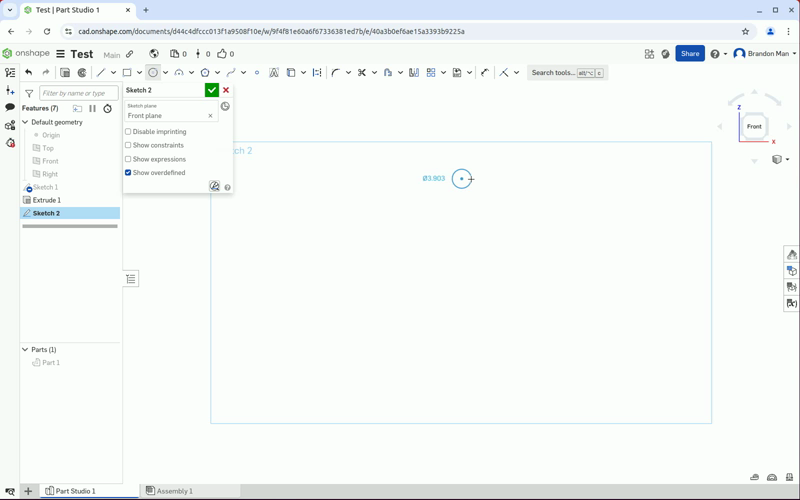
key(esc)
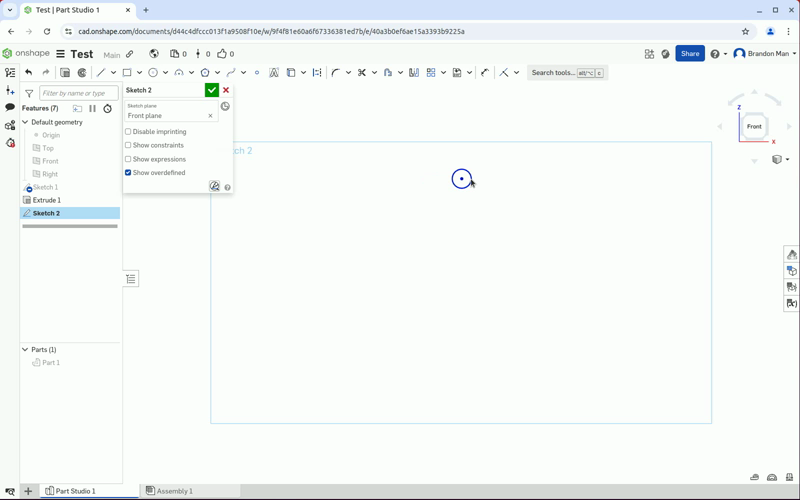
key(c)
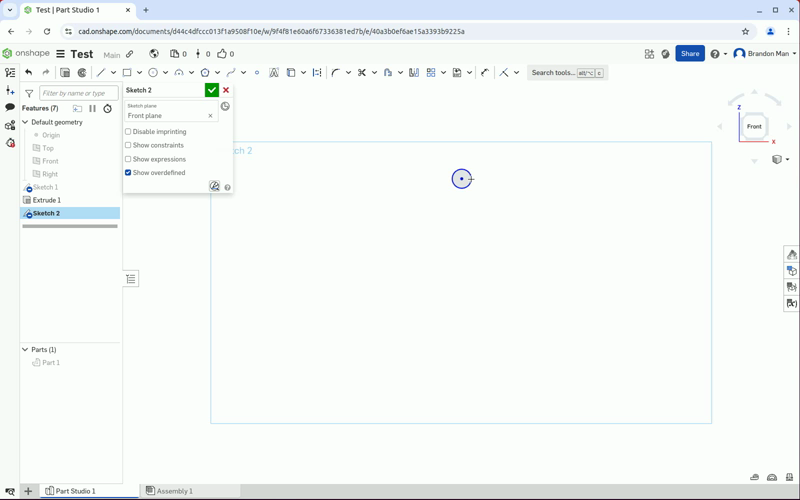
key_down(shift)
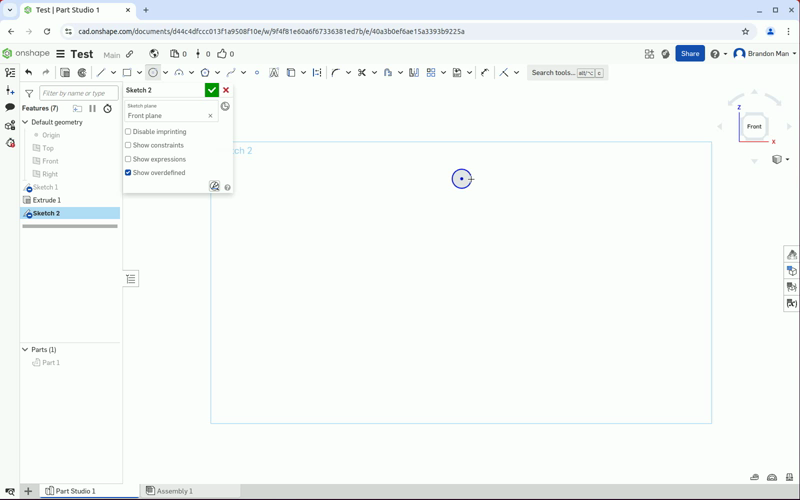
mouse_move(461, 178)
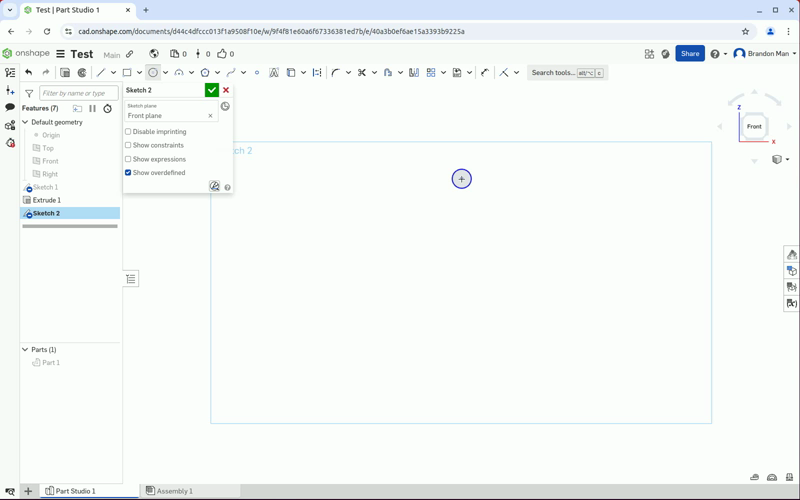
click(461, 178)
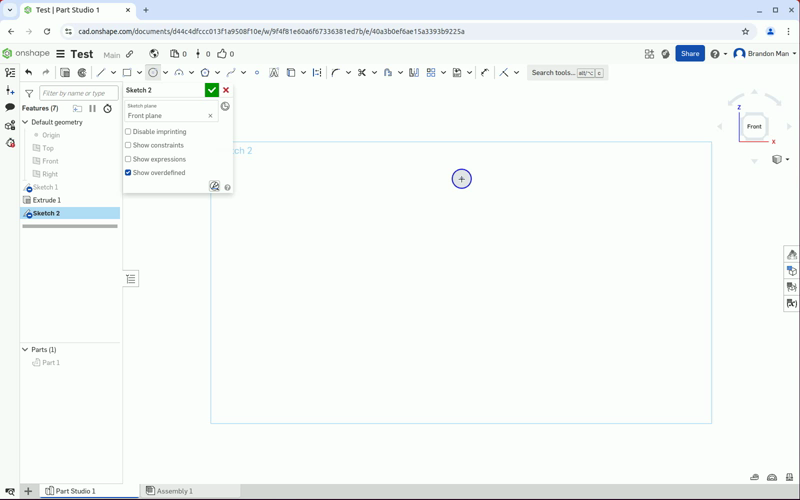
key_up(shift)
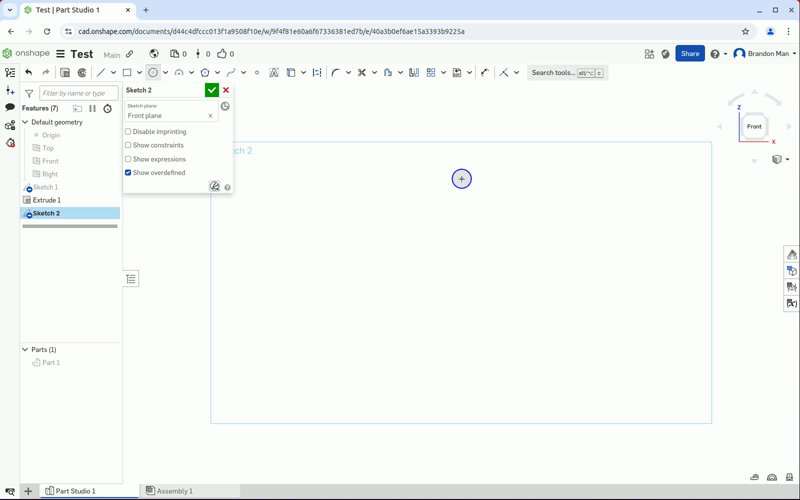
mouse_move(464, 178)
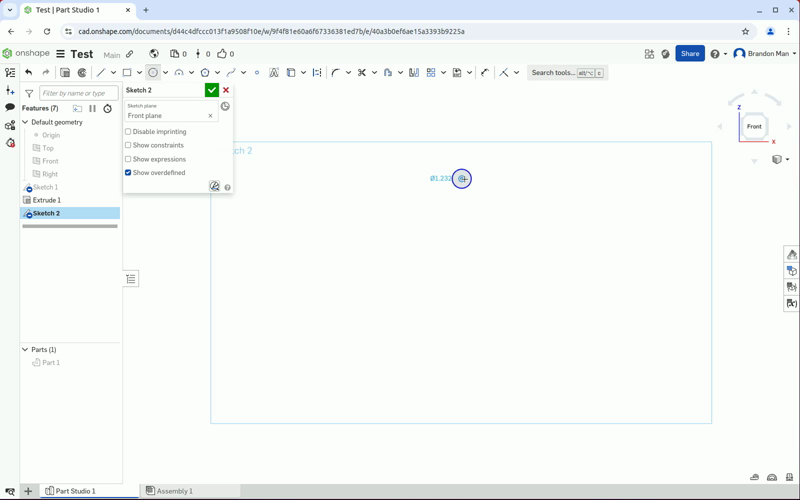
scroll(6)
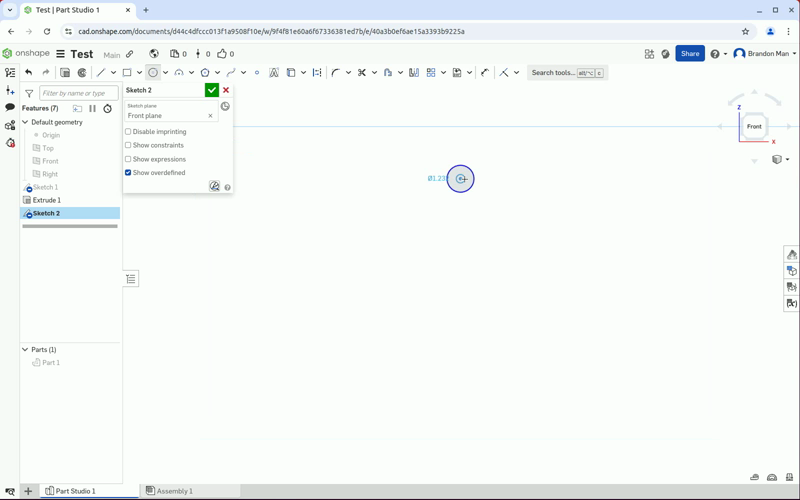
scroll(6)
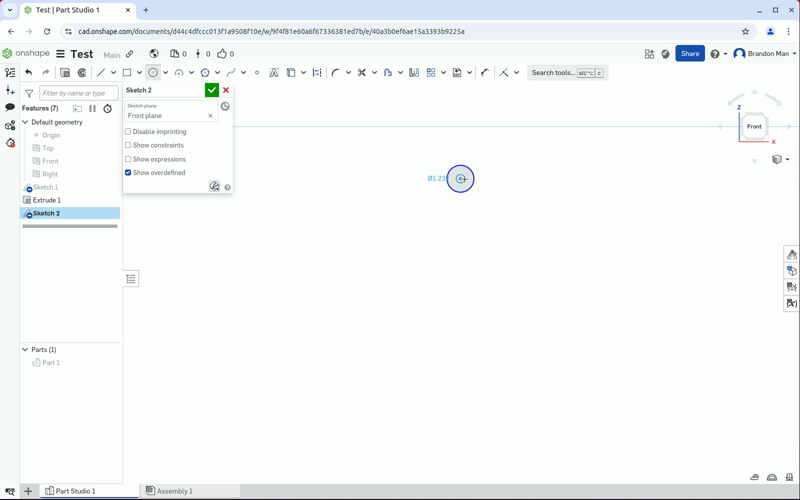
scroll(6)
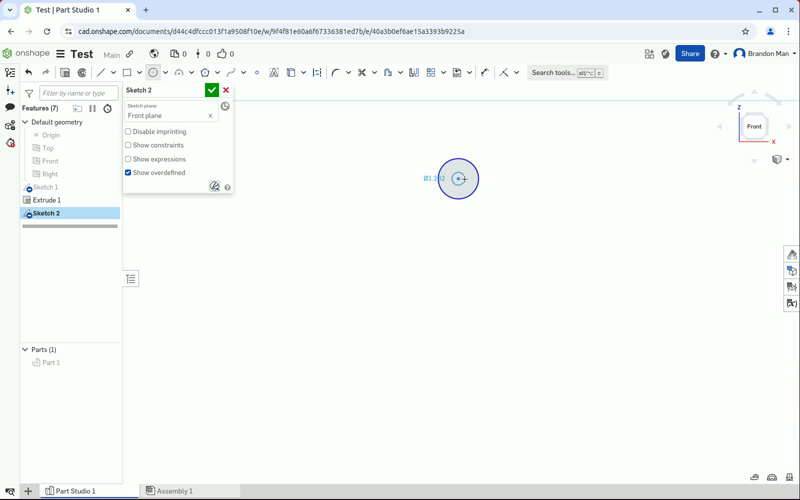
scroll(6)
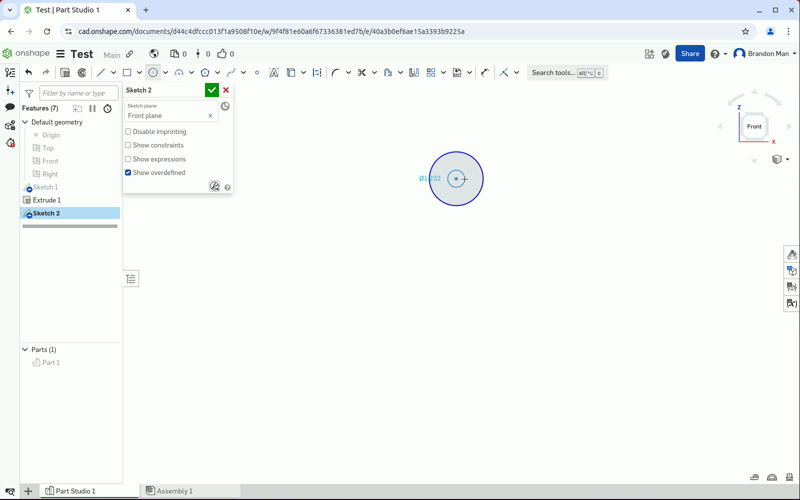
scroll(6)
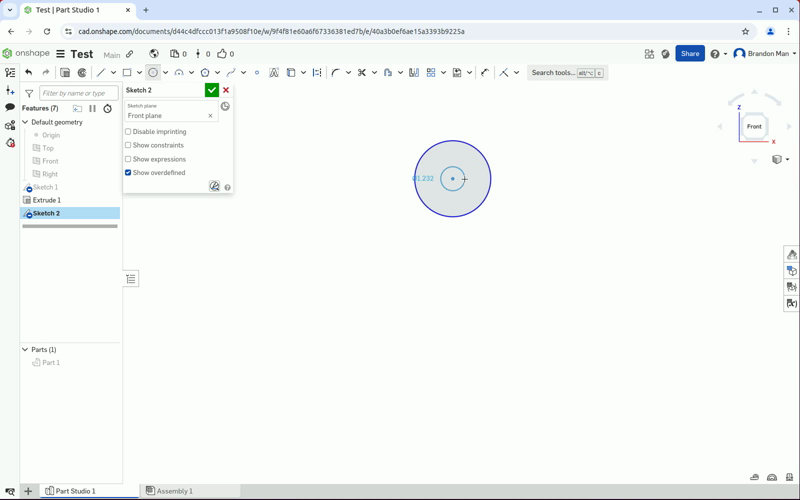
scroll(6)
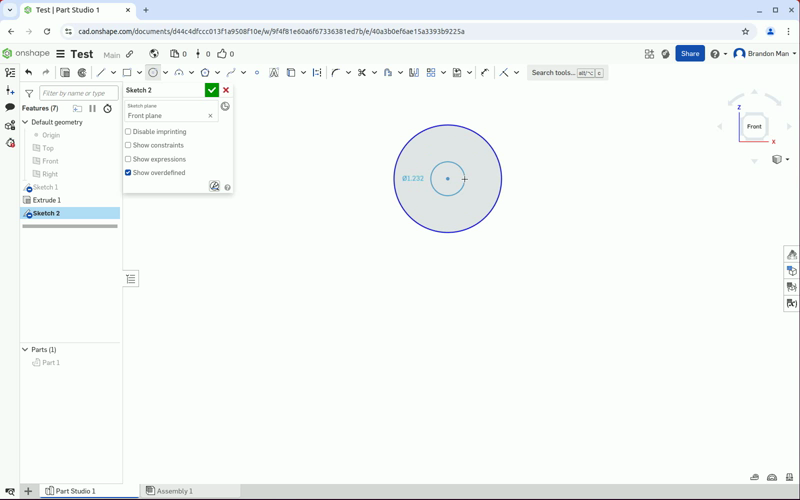
scroll(6)
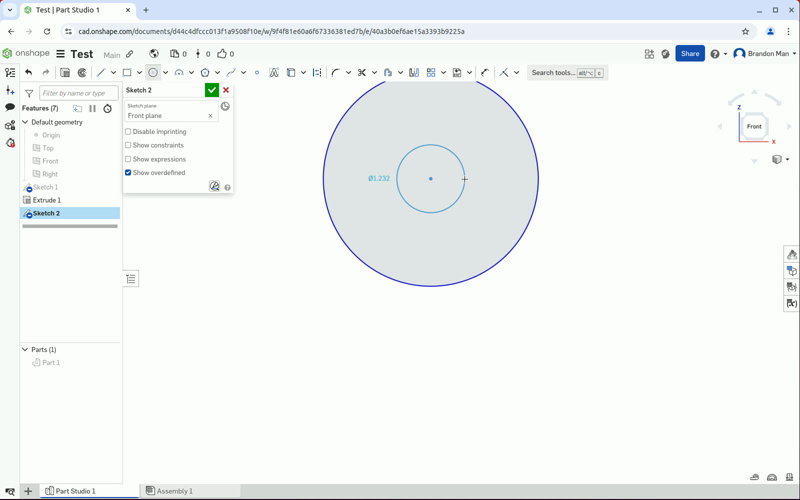
click(464, 178)
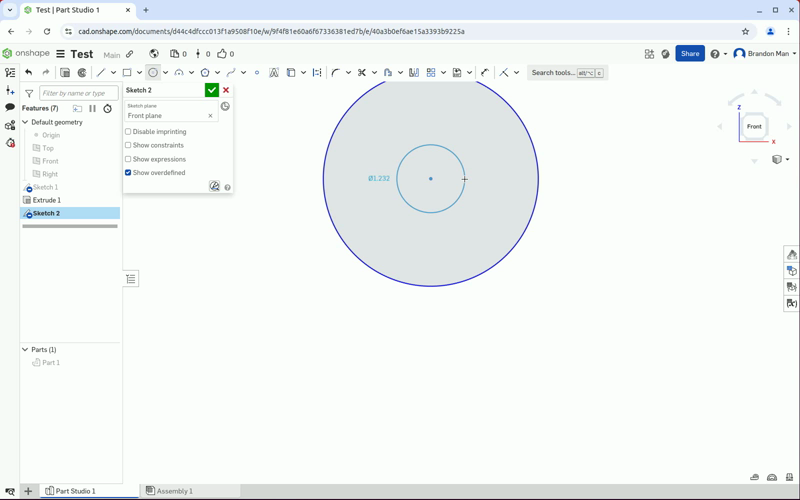
scroll(-6)
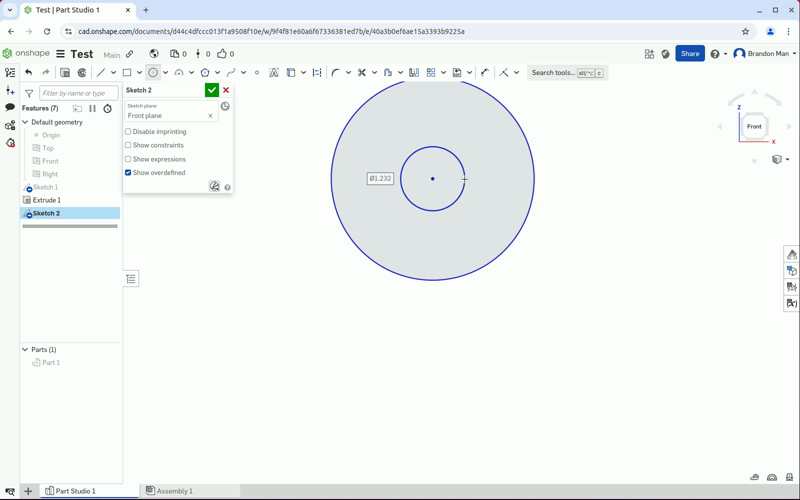
scroll(-6)
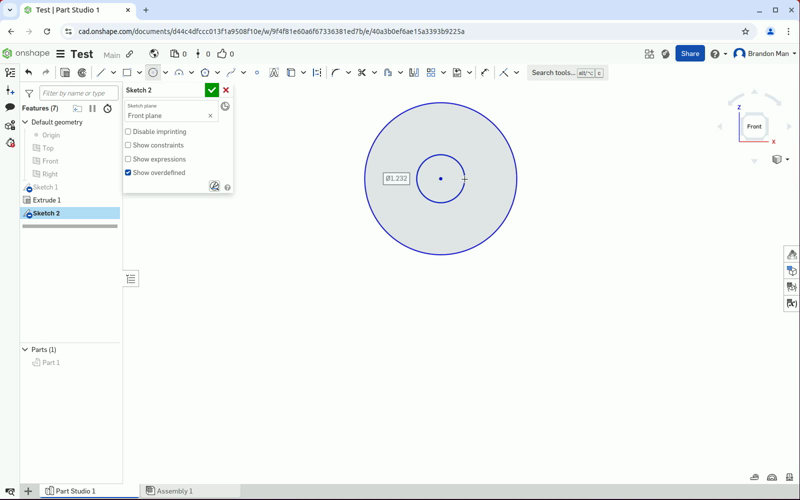
scroll(-6)
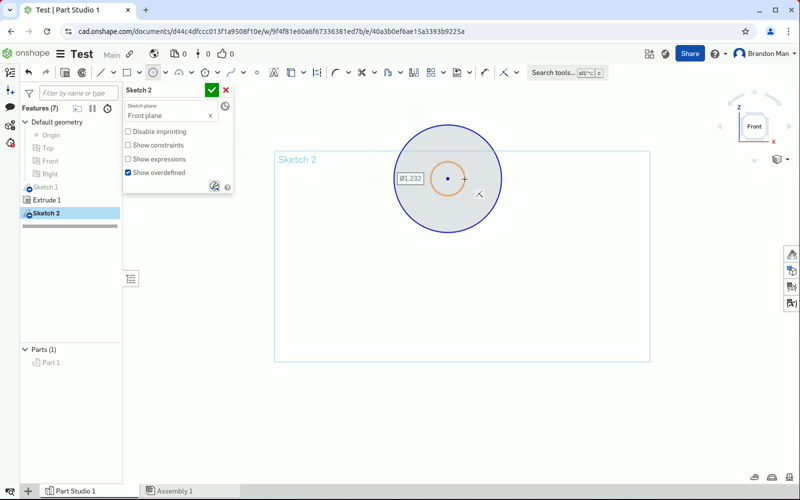
scroll(-6)
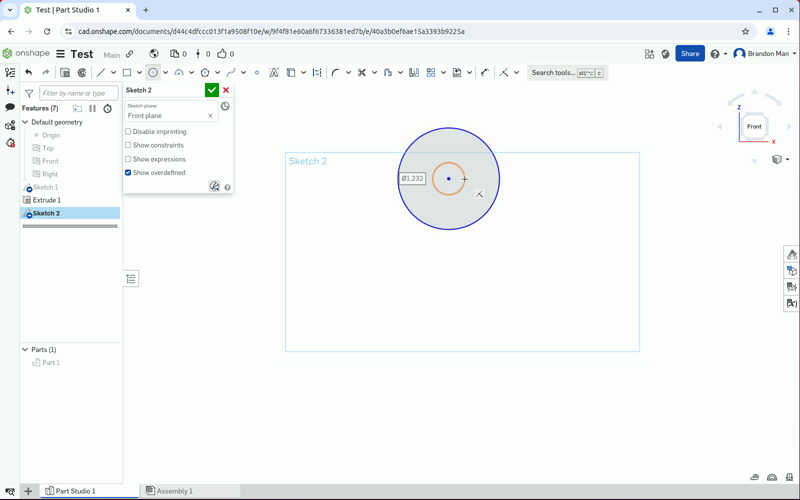
scroll(-6)
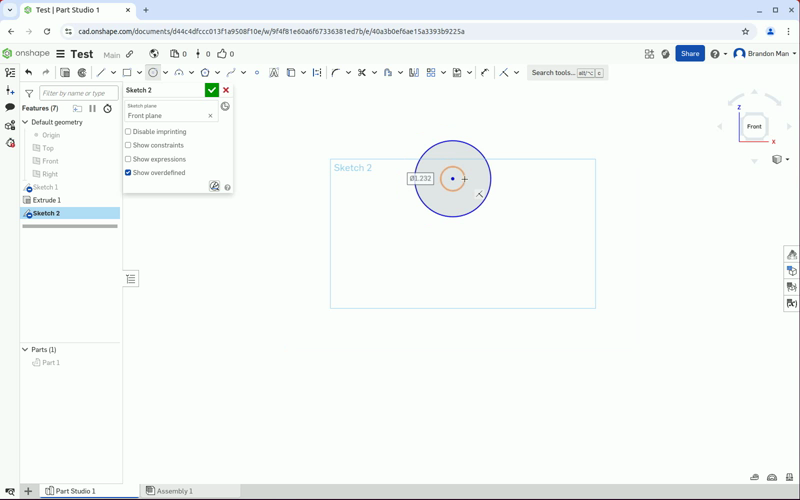
scroll(-6)
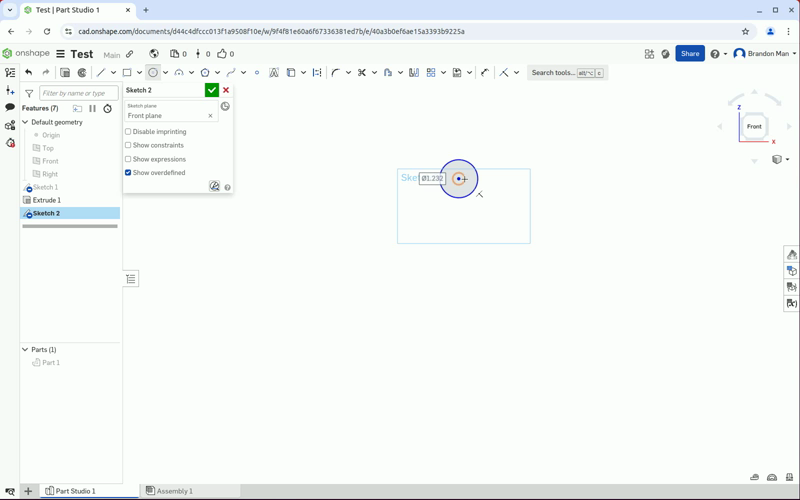
scroll(-6)
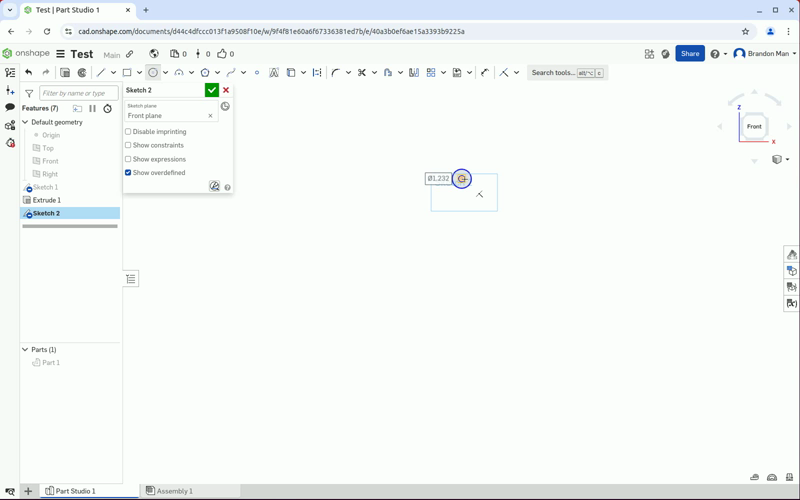
key(esc)
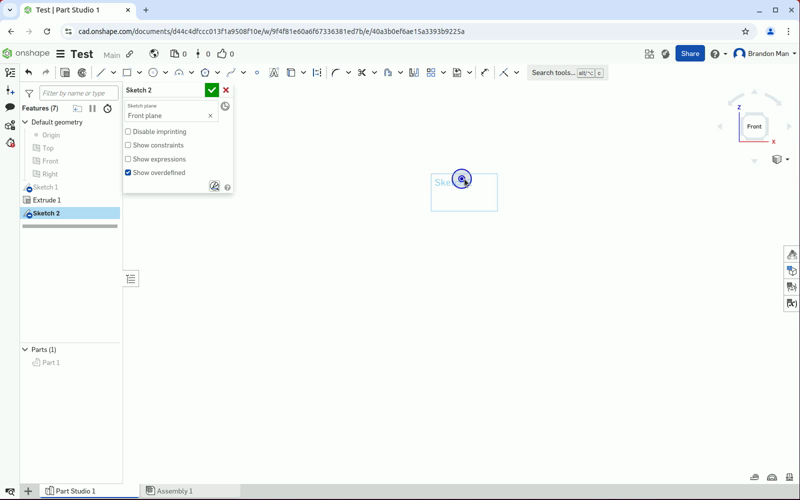
mouse_move(459, 172)
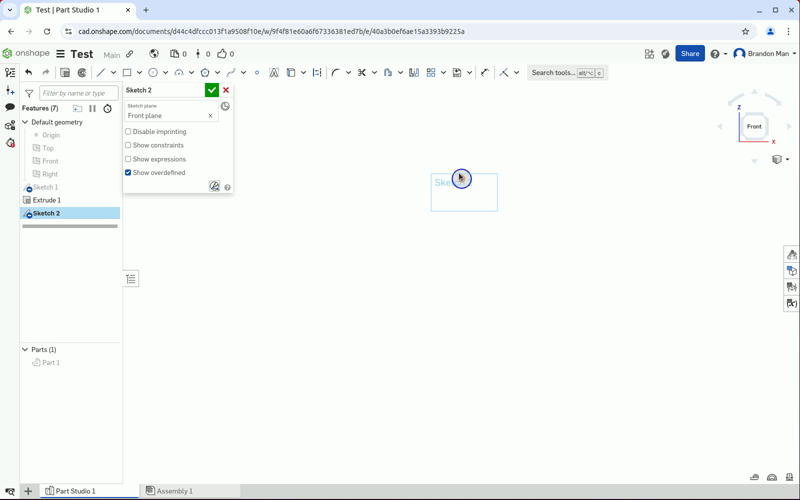
scroll(6)
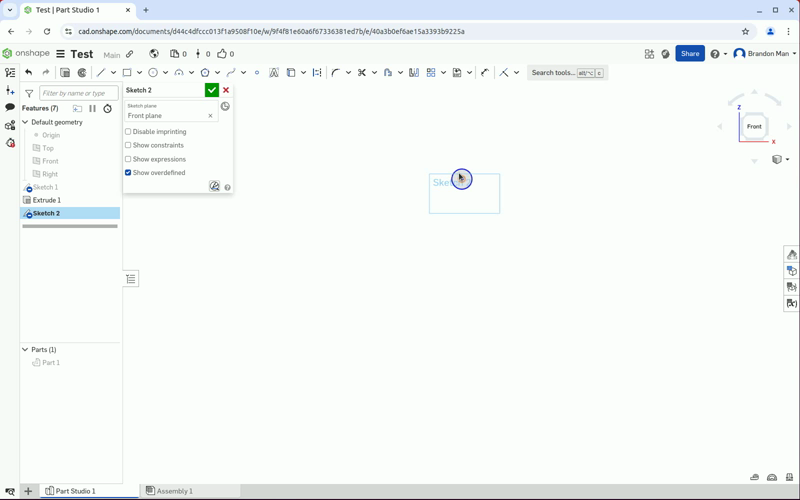
scroll(6)
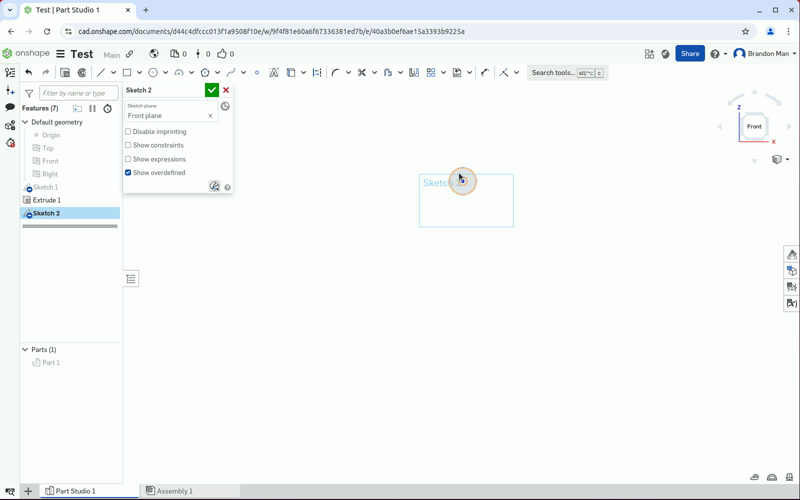
scroll(6)
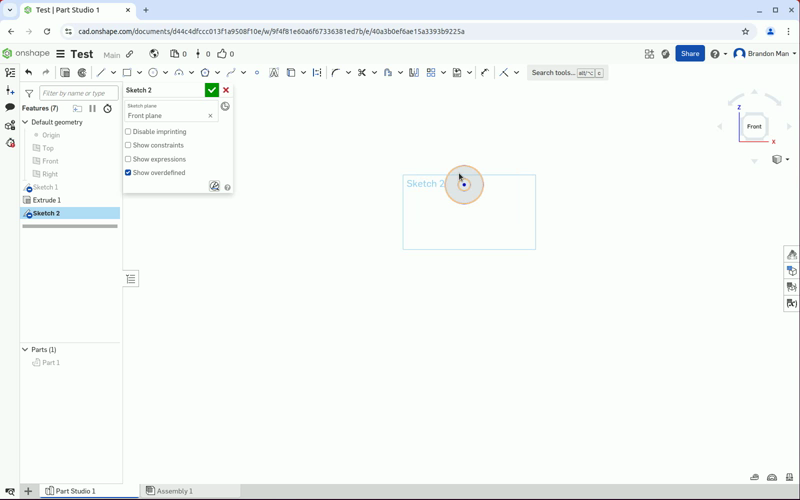
scroll(6)
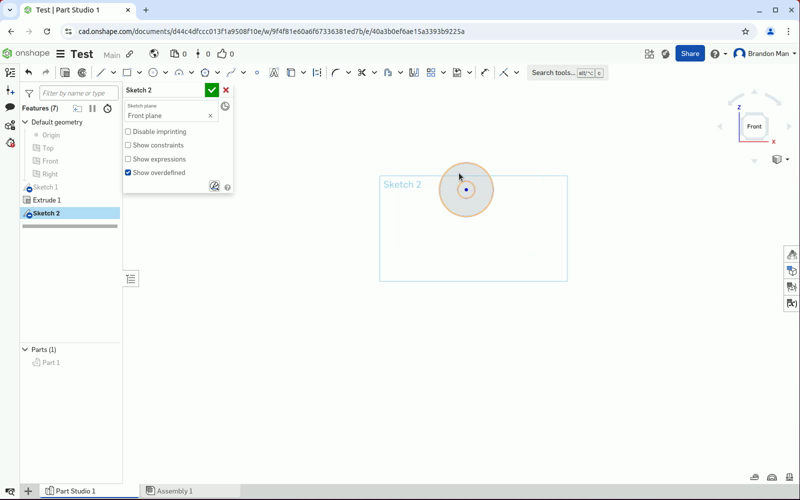
scroll(6)
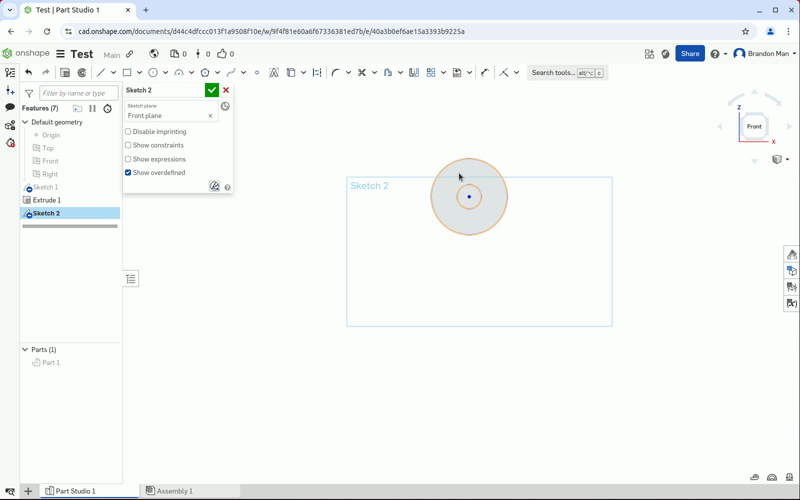
scroll(6)
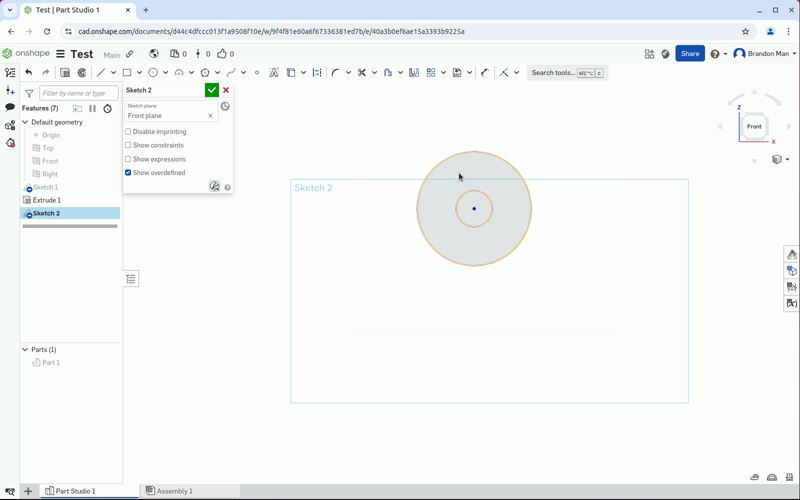
scroll(6)
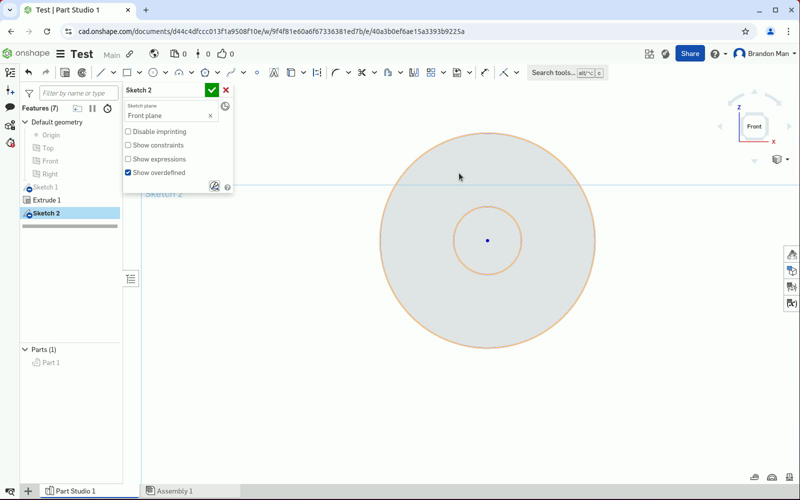
click(459, 172)
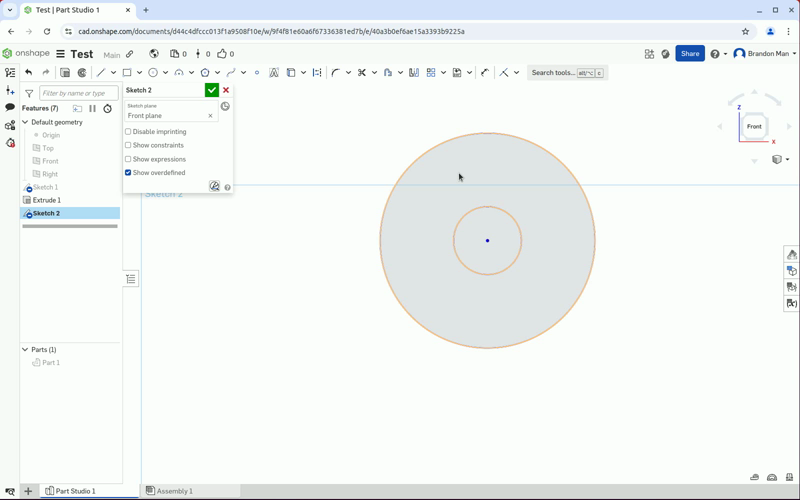
scroll(-6)
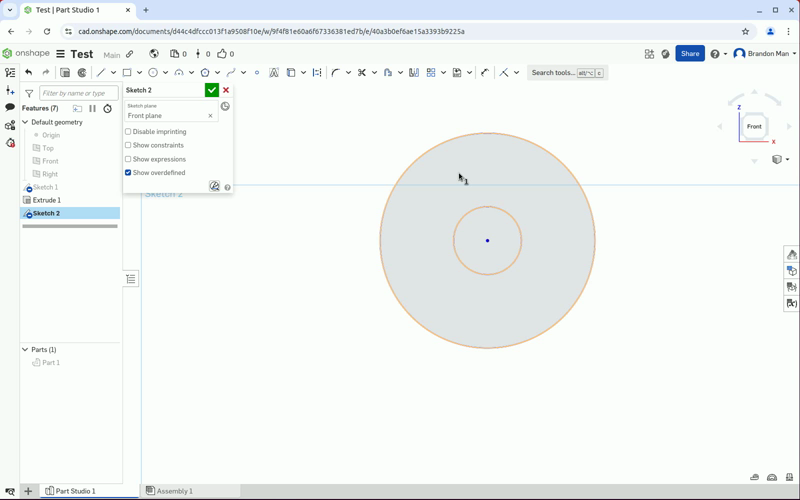
scroll(-6)
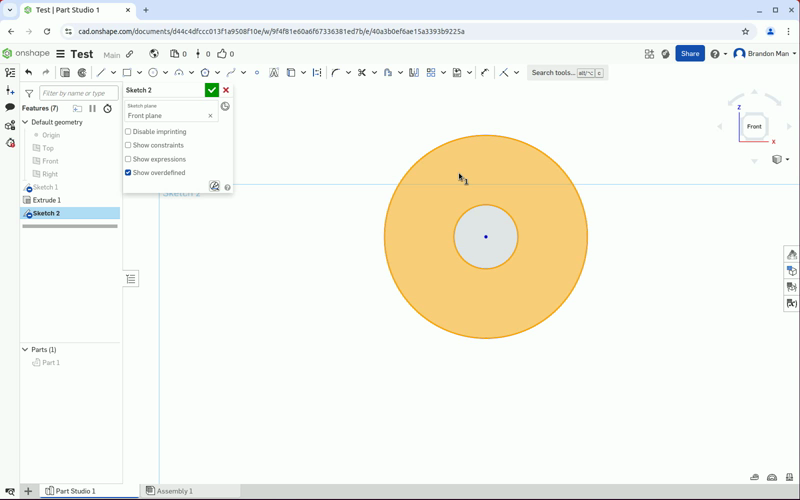
scroll(-6)
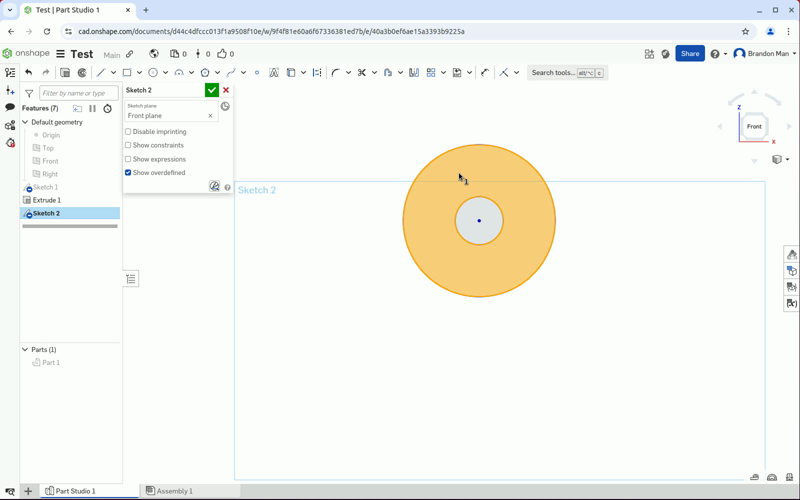
scroll(-6)
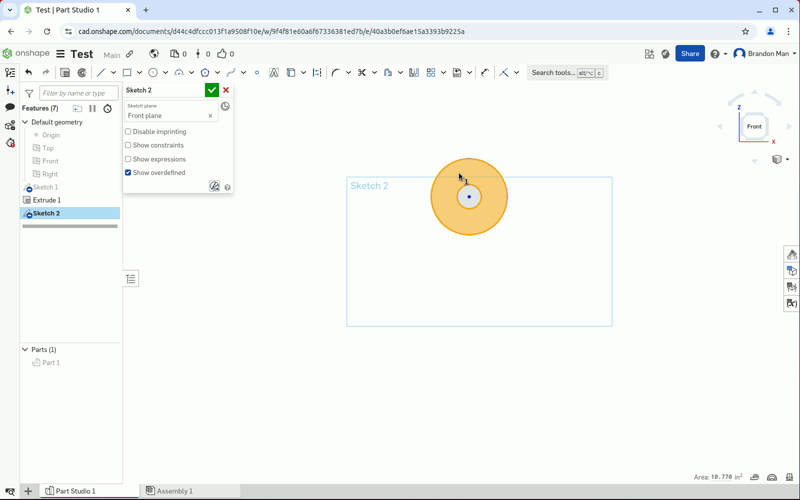
scroll(-6)
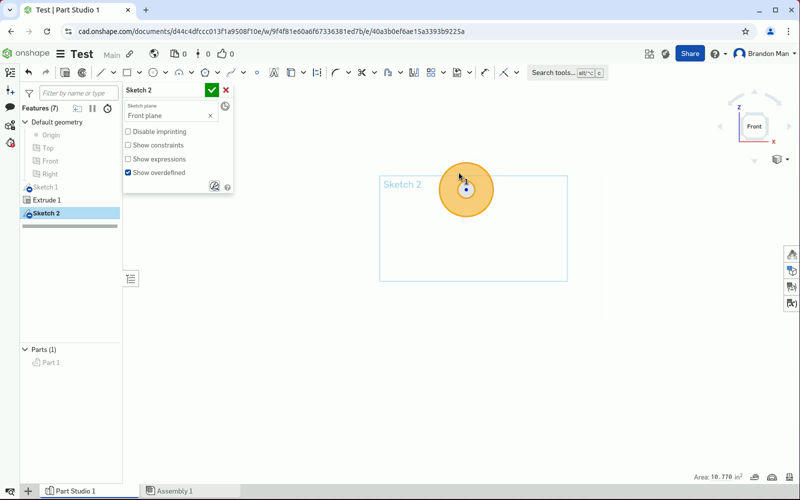
scroll(-6)
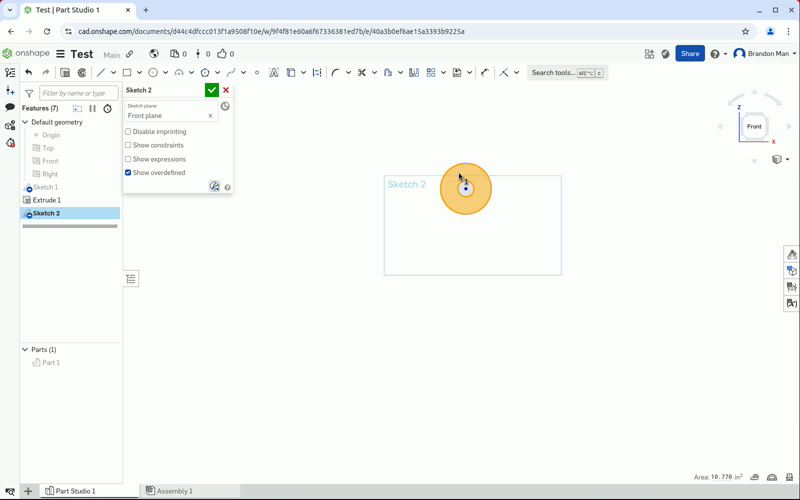
scroll(-6)
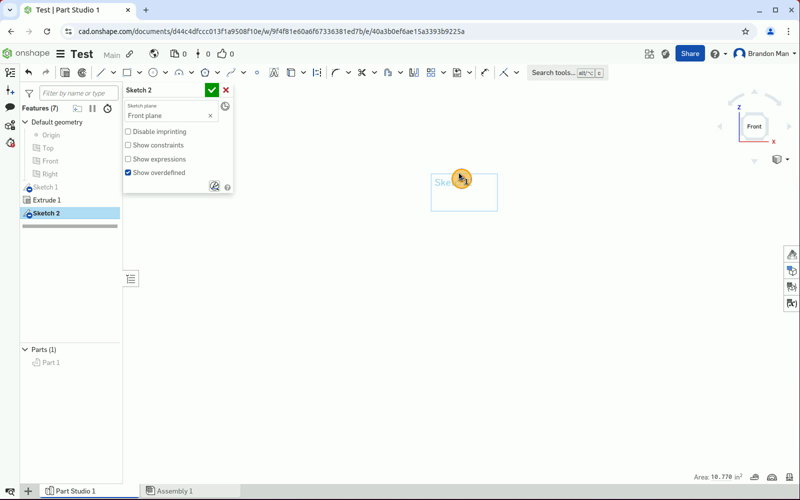
mouse_move(73, 352)
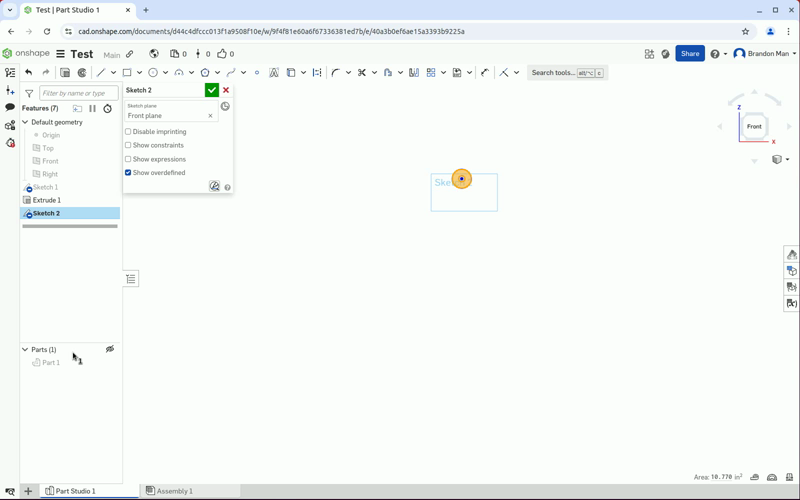
key(shift+y)
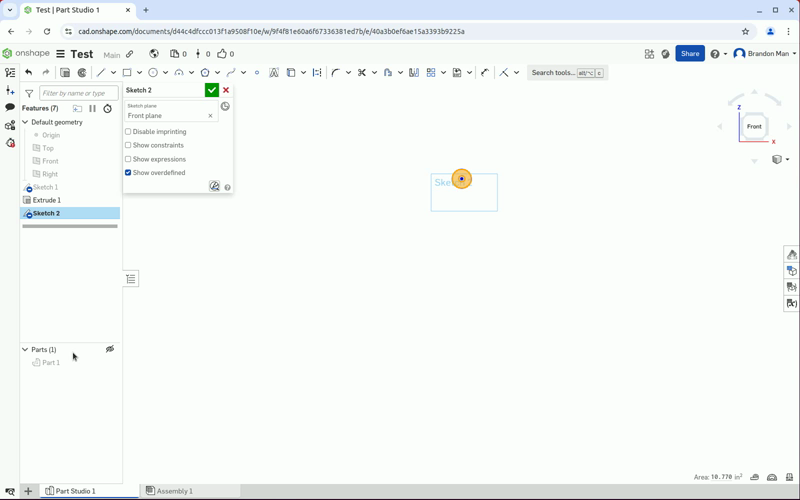
key(shift+e)
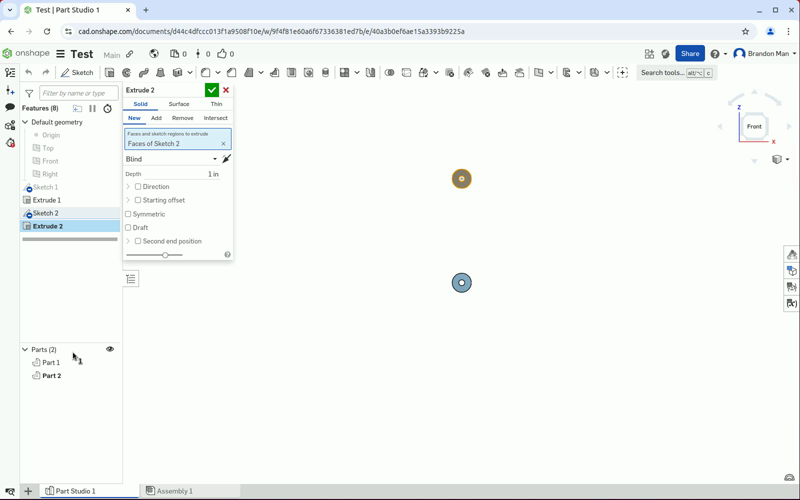
mouse_move(143, 106)
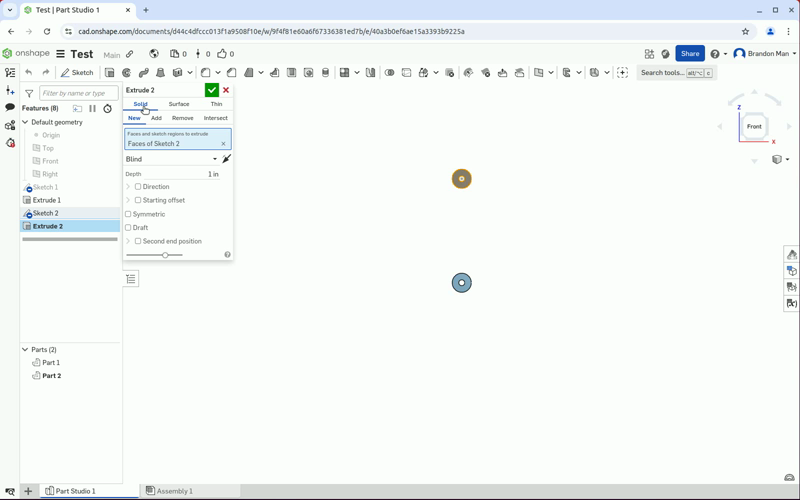
click(143, 106)
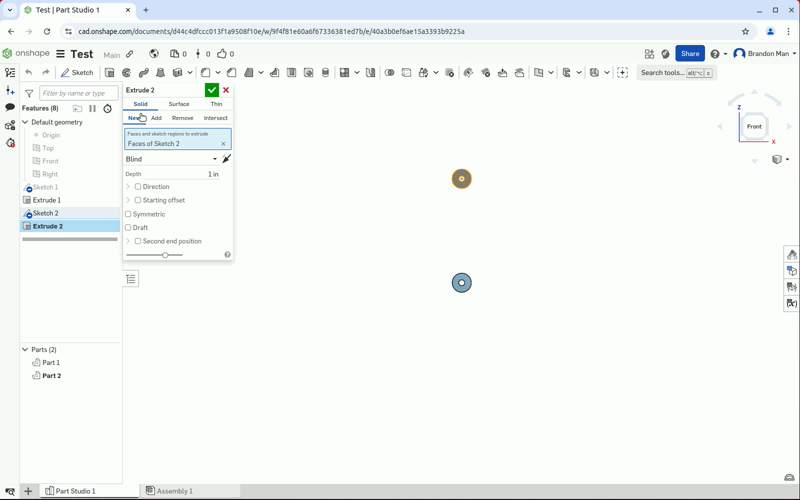
mouse_move(137, 120)
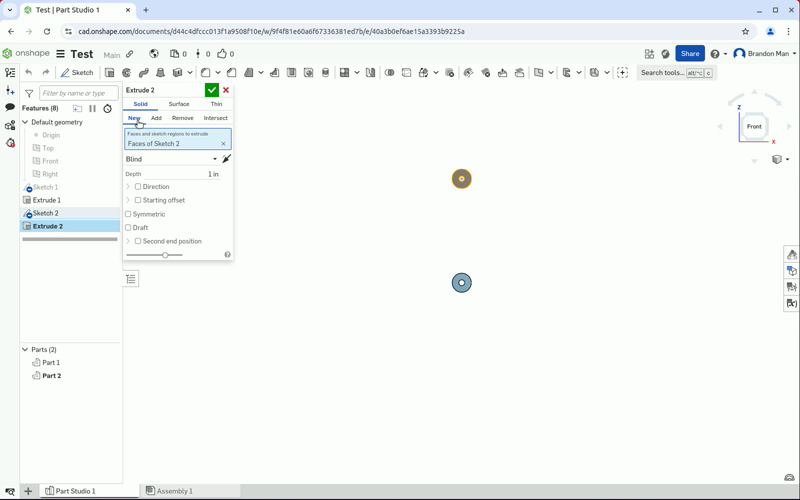
click(137, 120)
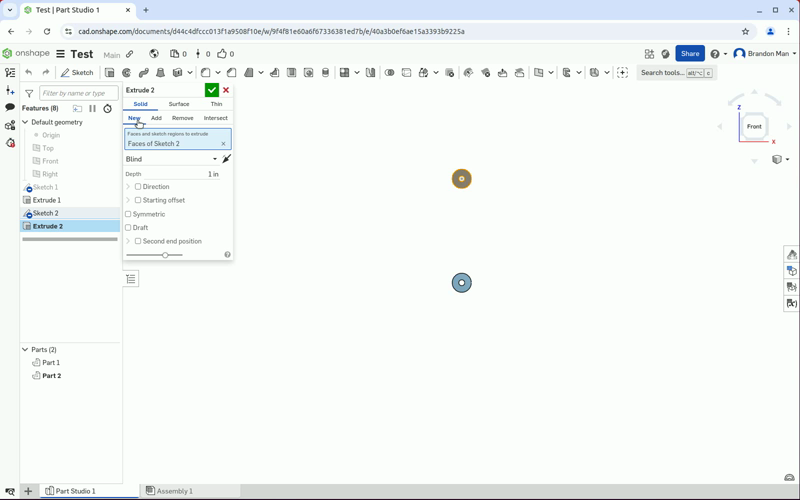
key(tab, 4)
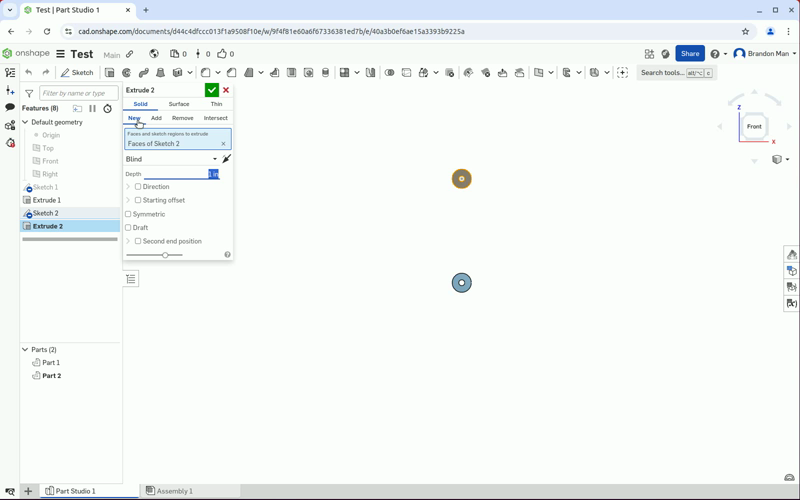
text(0.481)
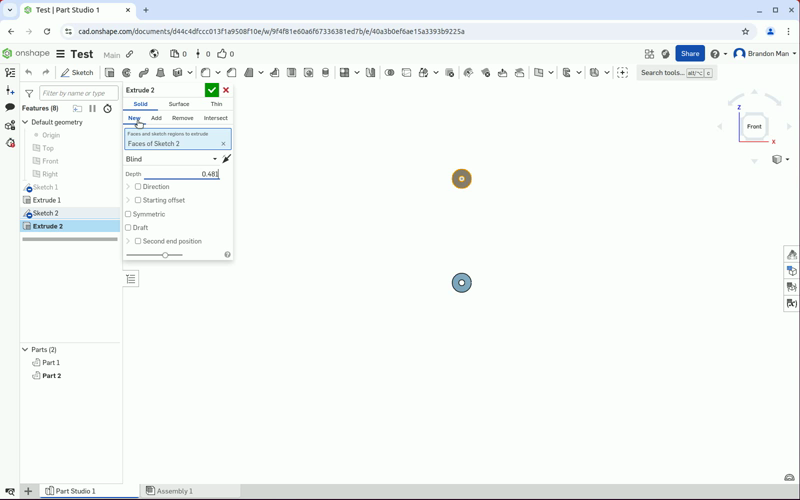
key(enter)
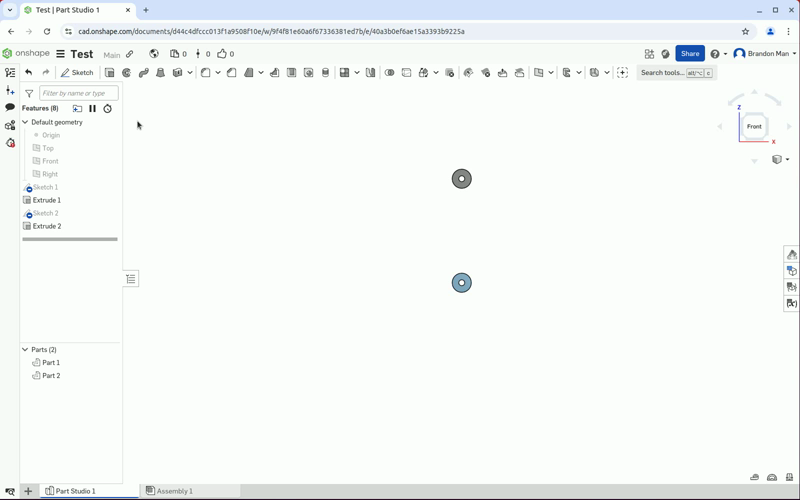
key(shift+h)
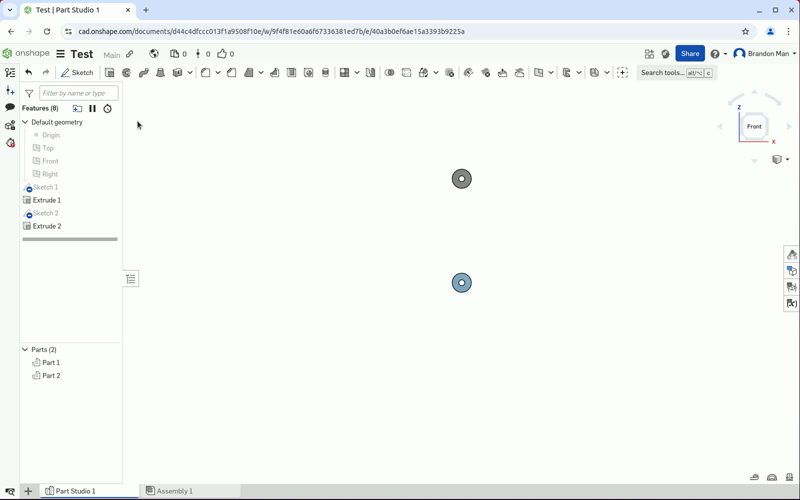
key(shift+h)
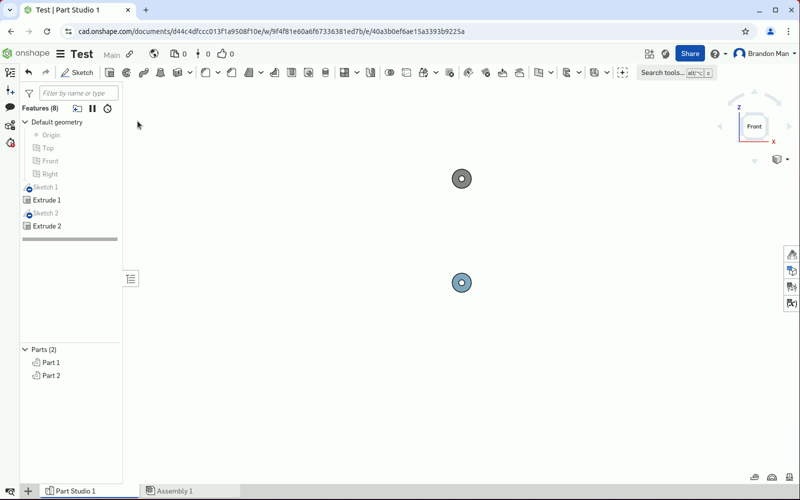
mouse_move(73, 189)
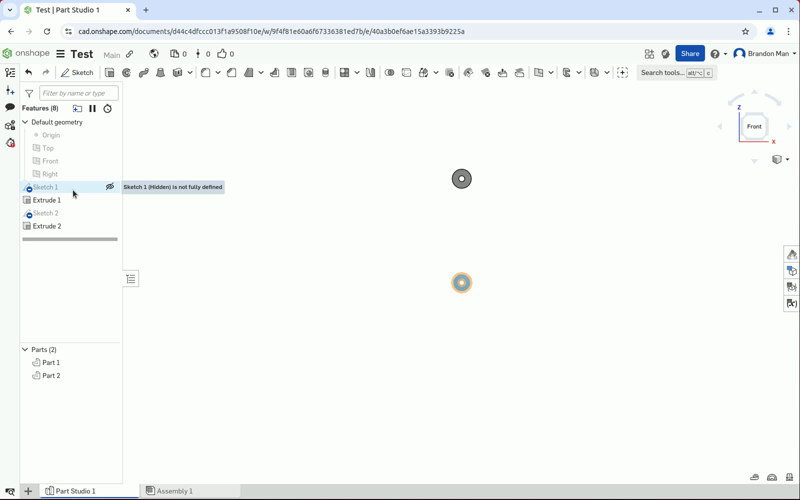
click(73, 189)
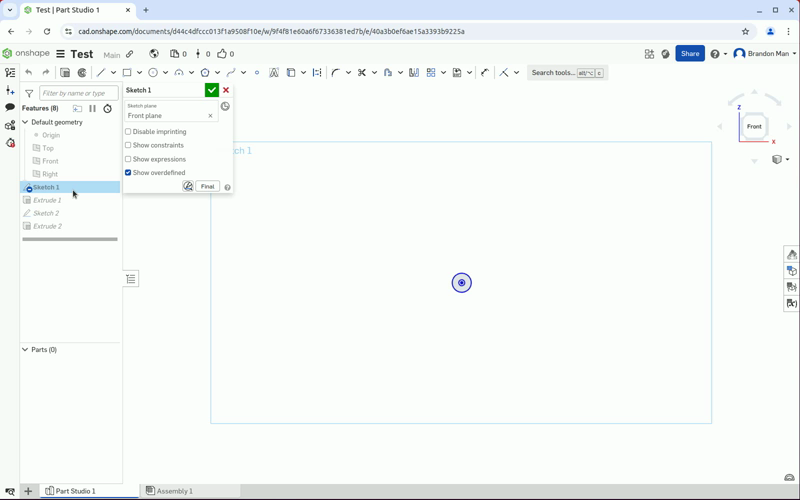
mouse_move(229, 92)
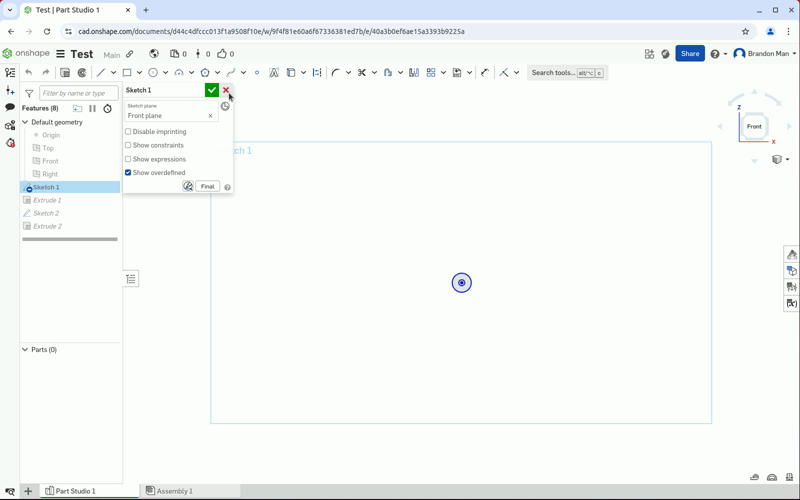
click(229, 92)
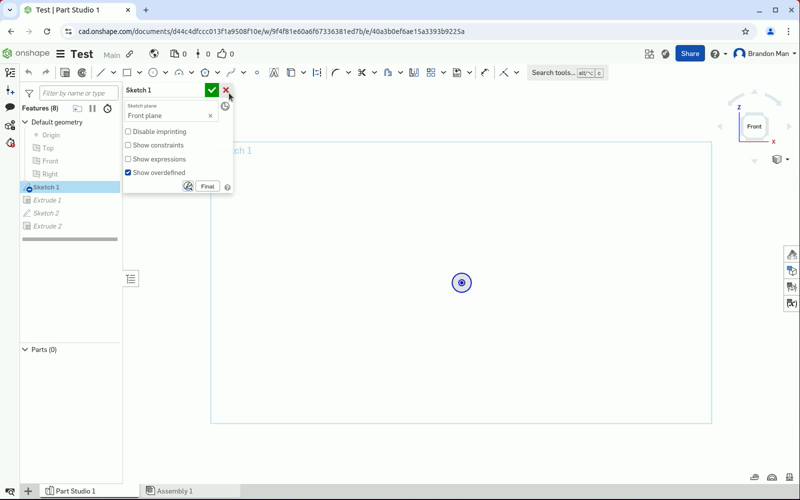
key(shift+s)
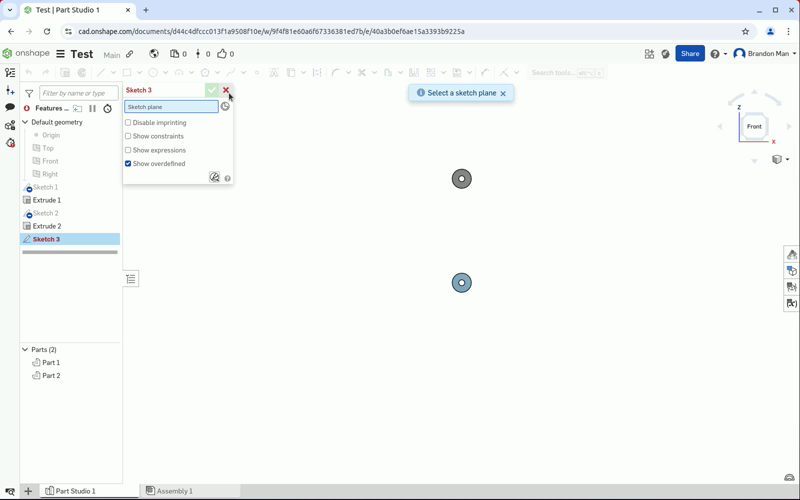
mouse_move(73, 163)
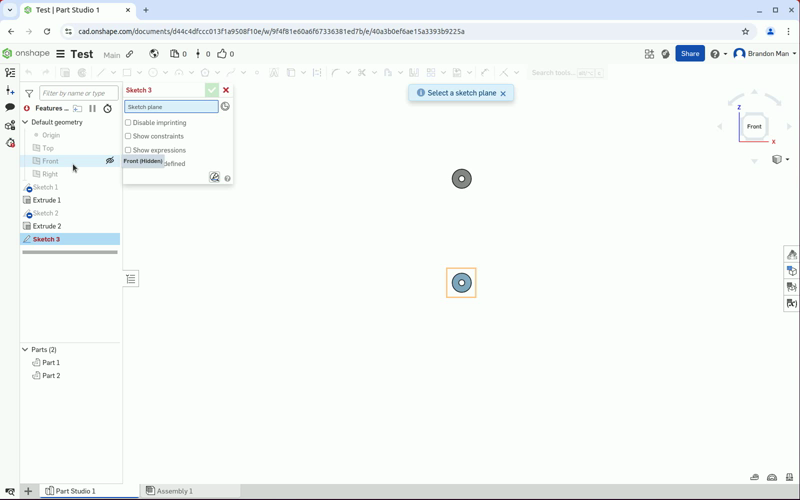
click(73, 163)
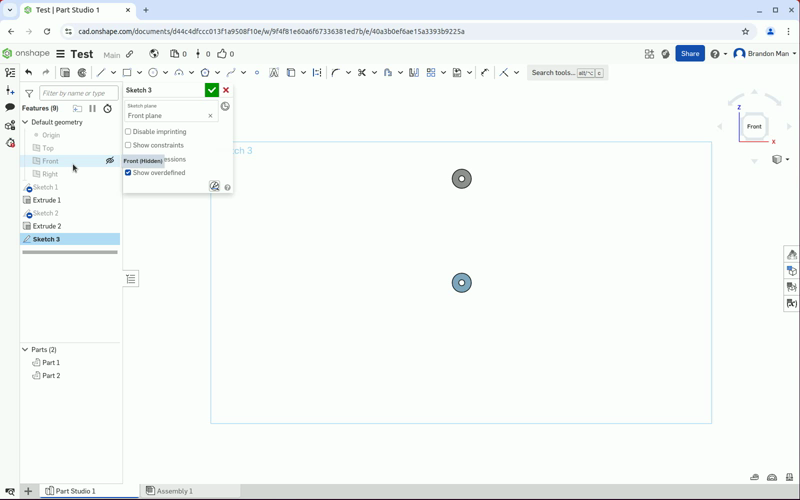
mouse_move(73, 352)
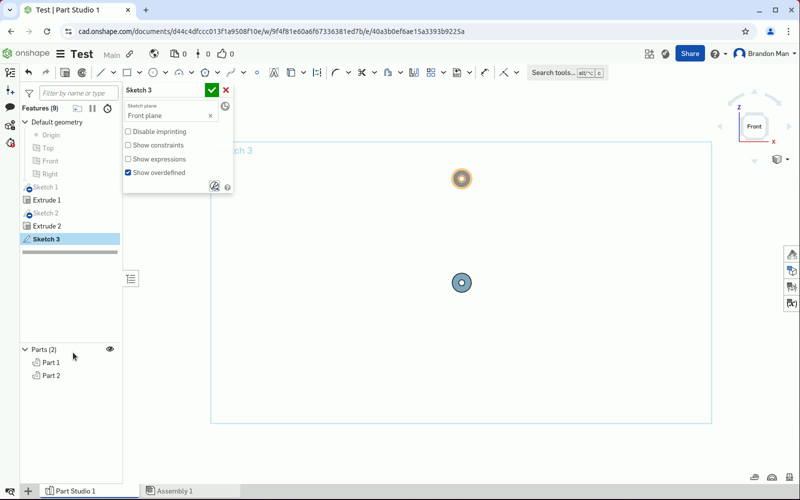
key(y)
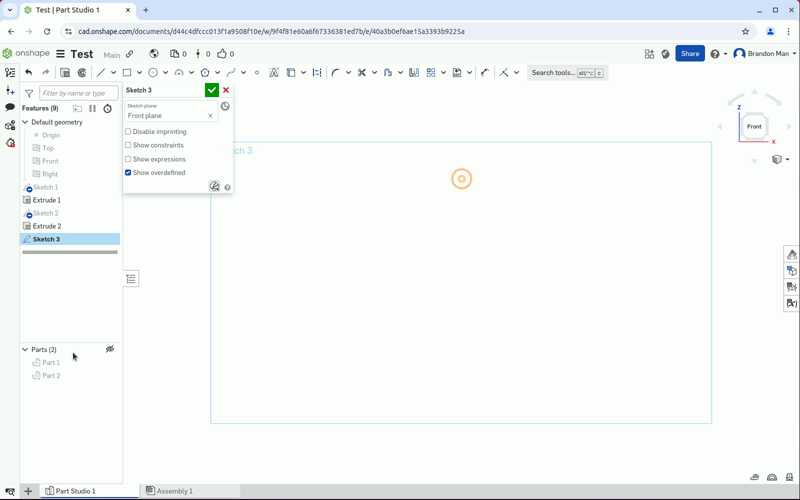
key(c)
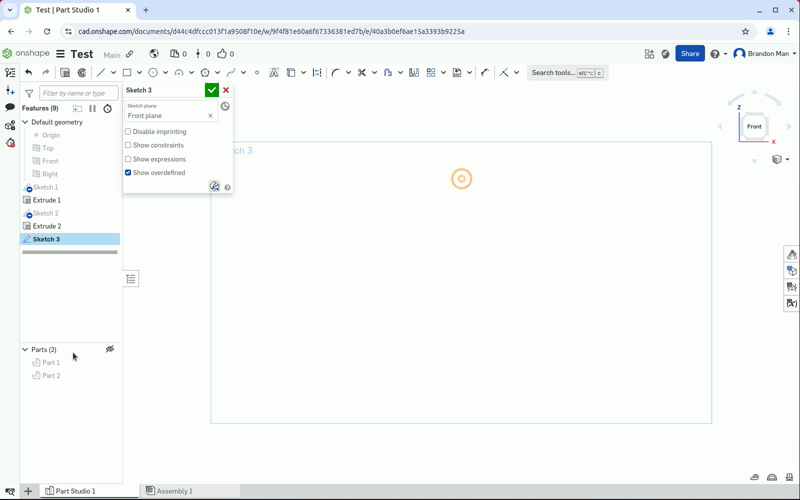
key_down(shift)
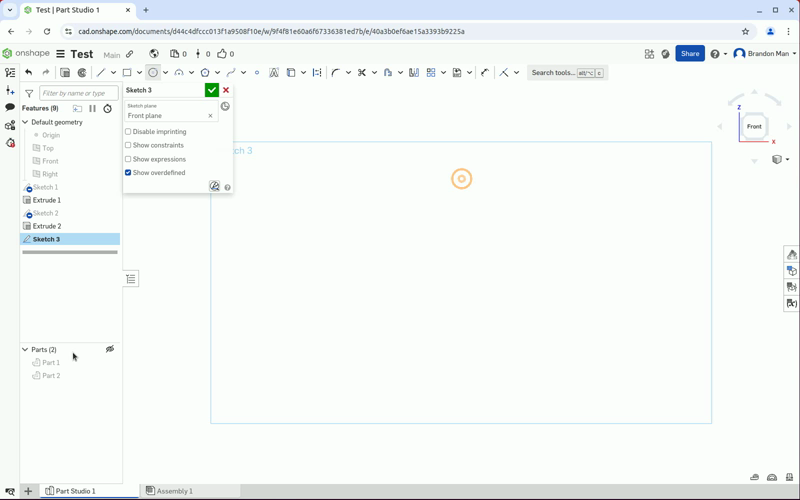
mouse_move(501, 282)
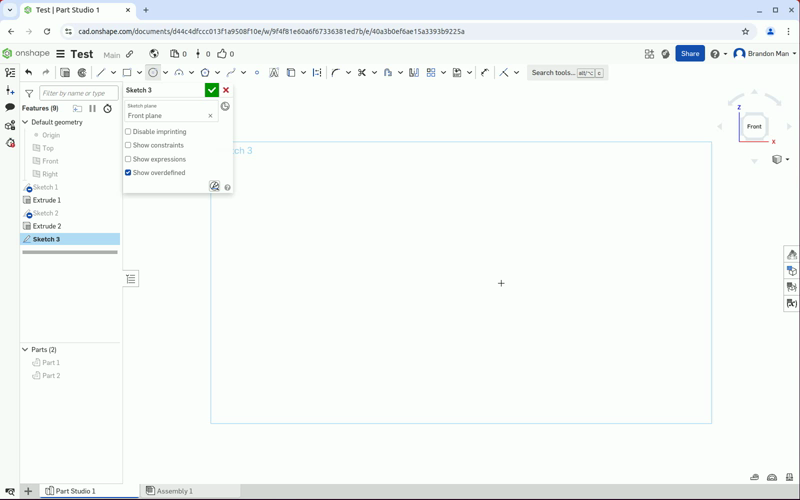
click(501, 282)
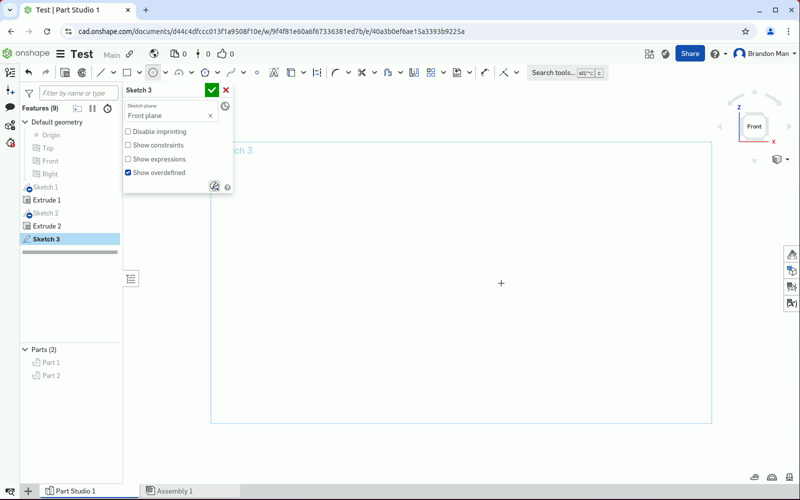
key_up(shift)
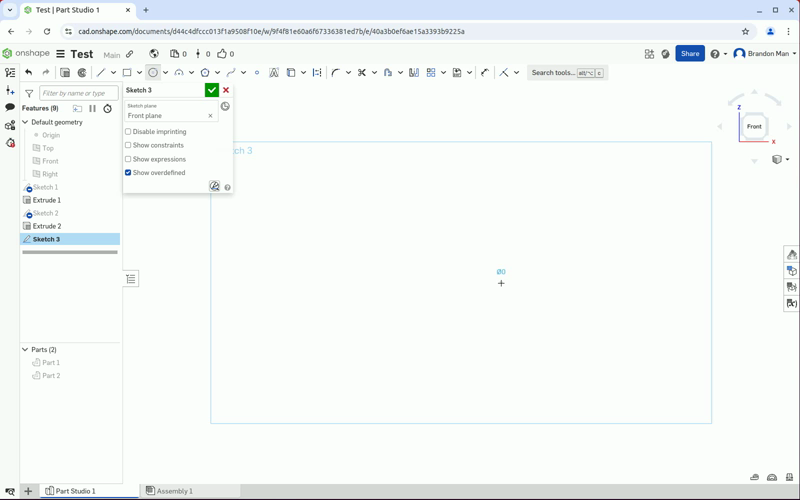
mouse_move(508, 282)
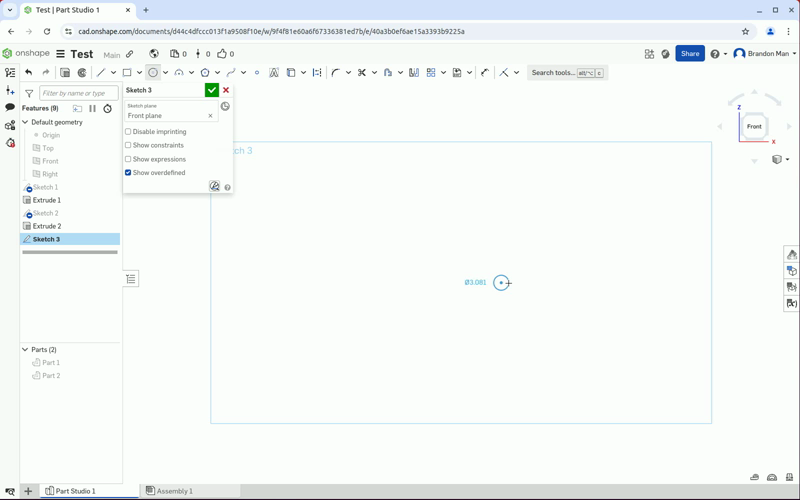
click(508, 282)
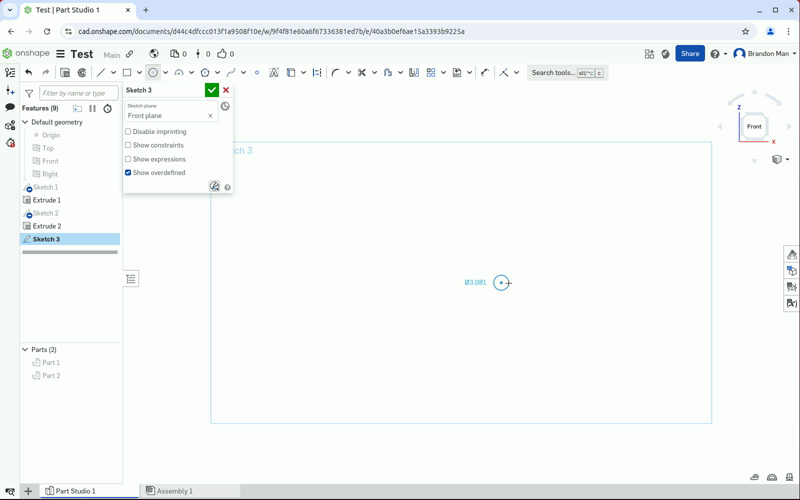
key(esc)
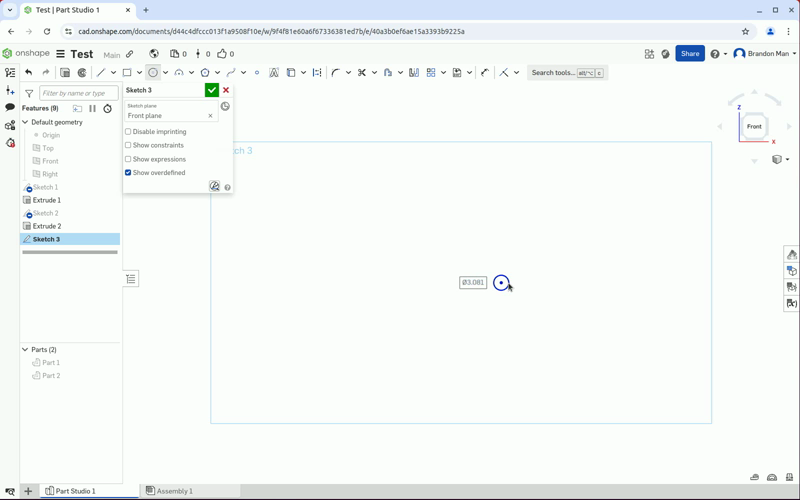
key(c)
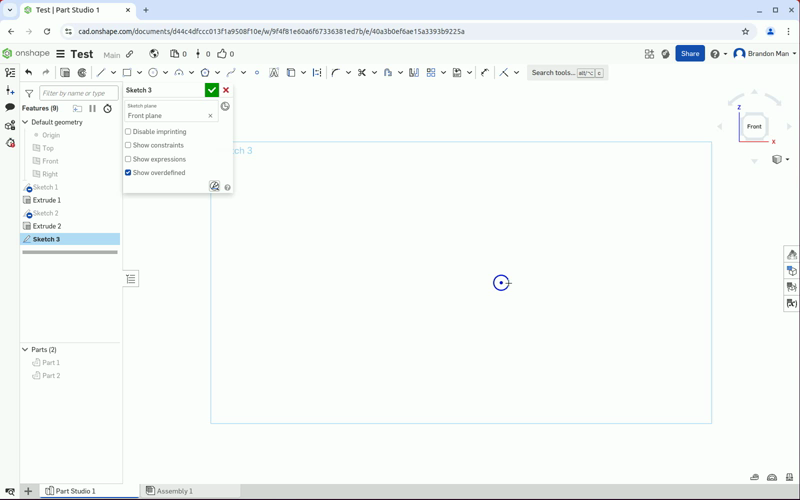
key_down(shift)
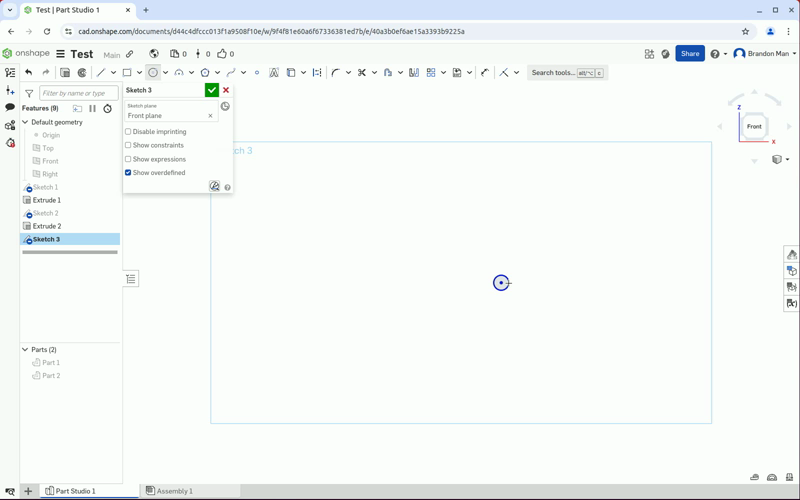
mouse_move(501, 282)
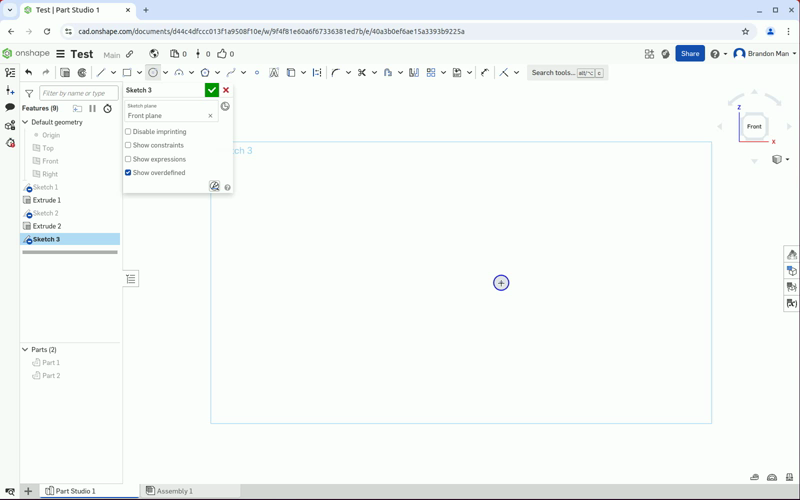
click(501, 282)
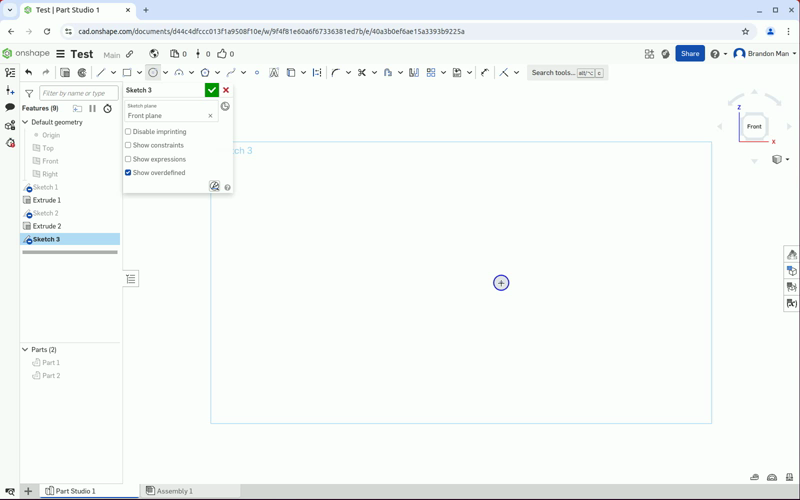
key_up(shift)
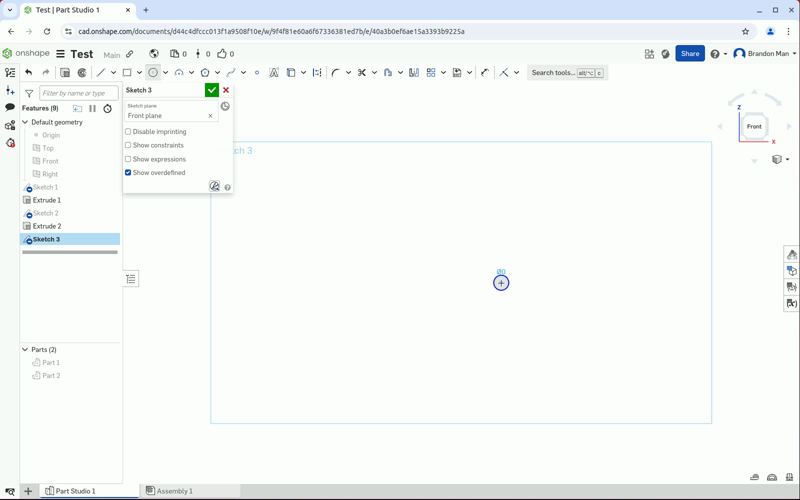
mouse_move(504, 282)
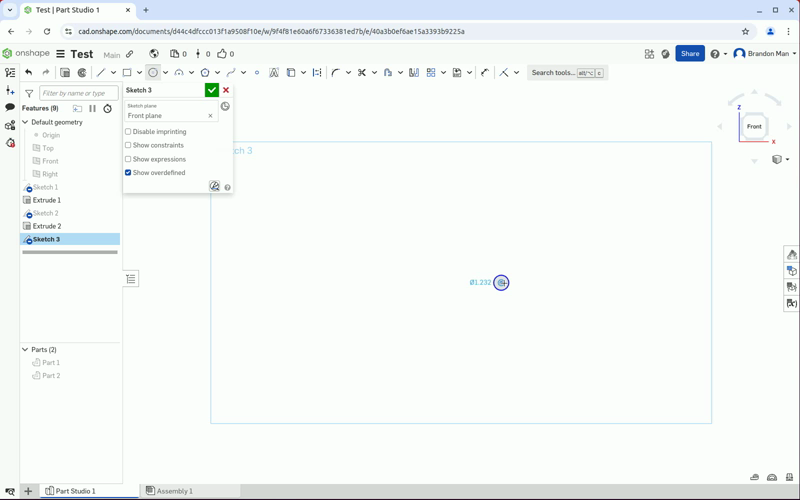
scroll(6)
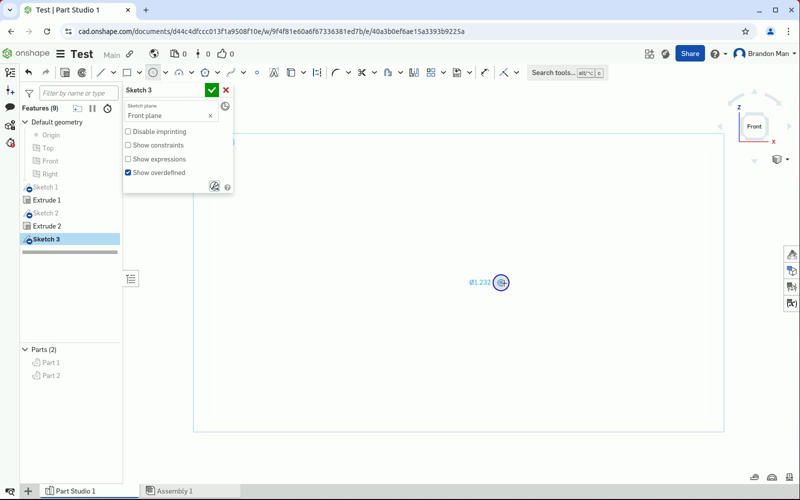
scroll(6)
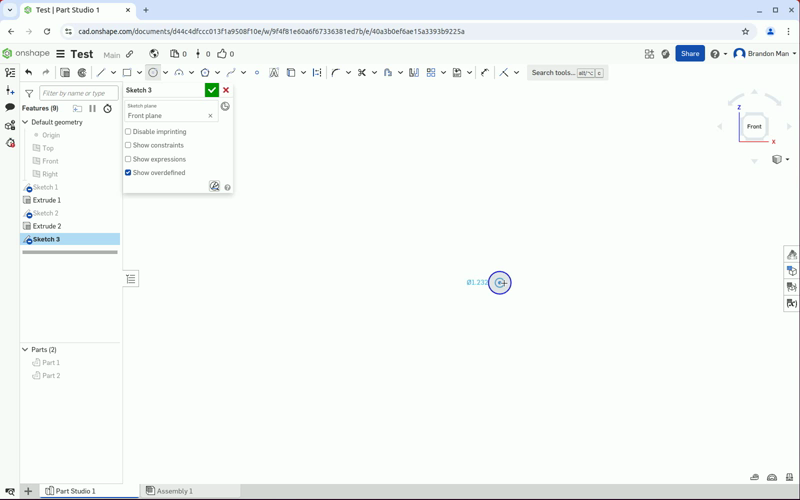
scroll(6)
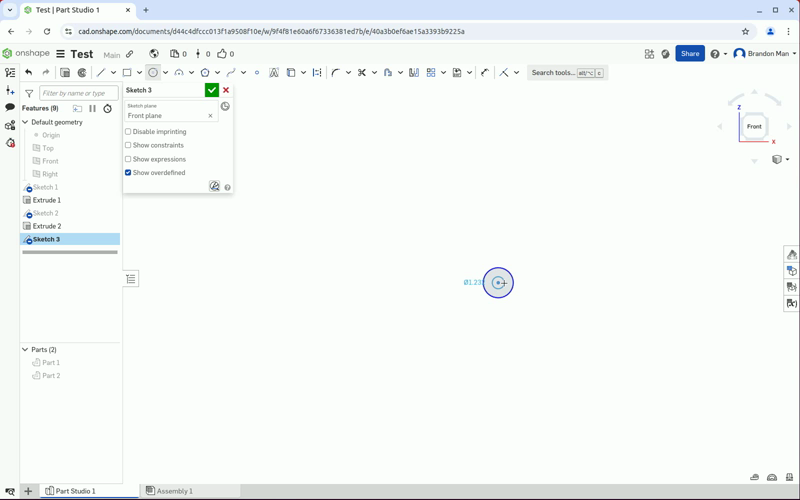
scroll(6)
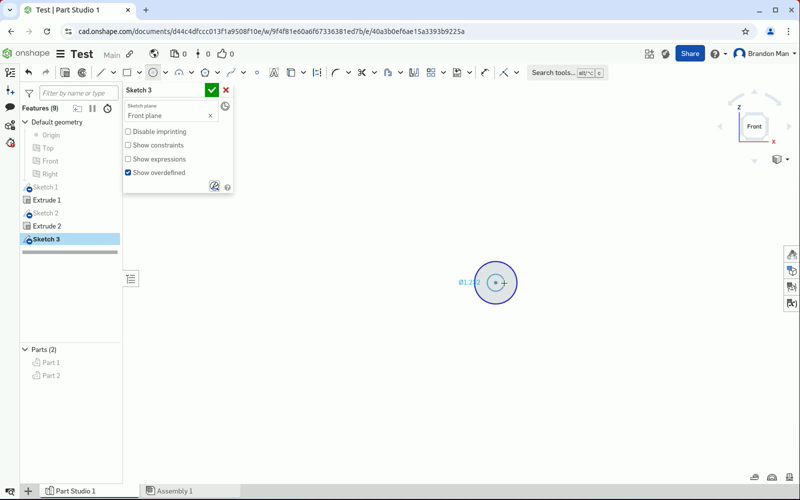
scroll(6)
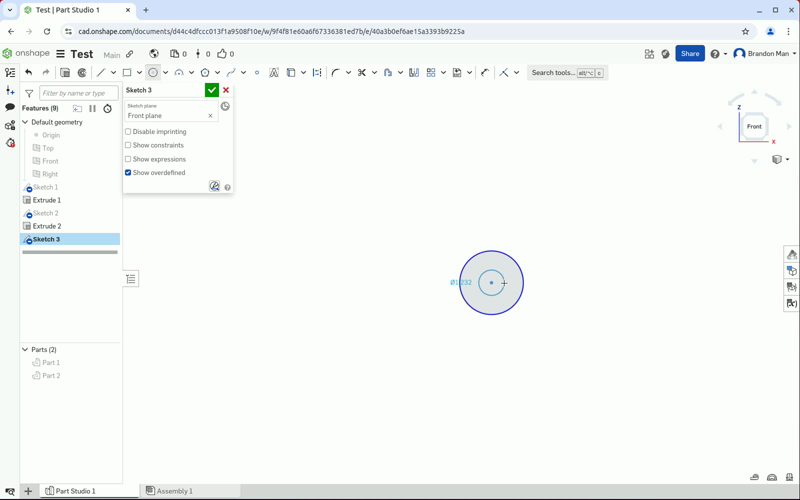
scroll(6)
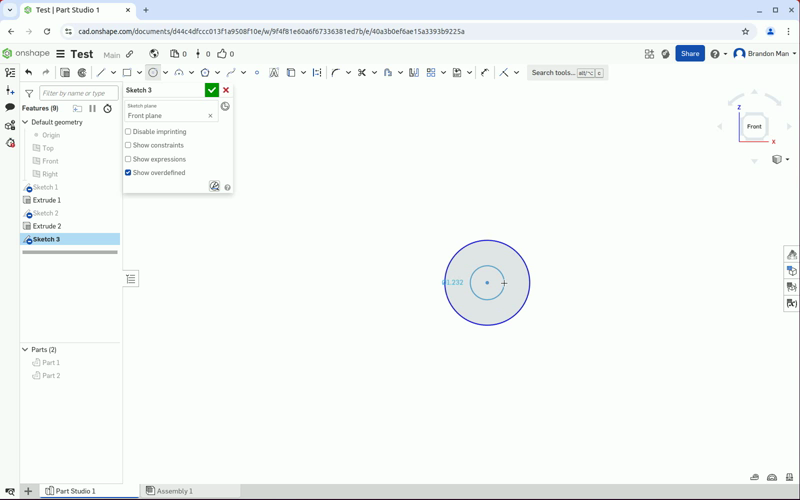
scroll(6)
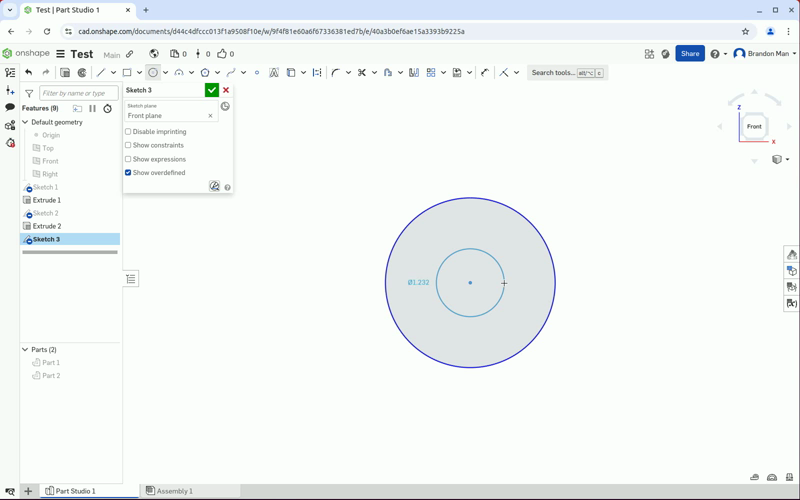
click(504, 282)
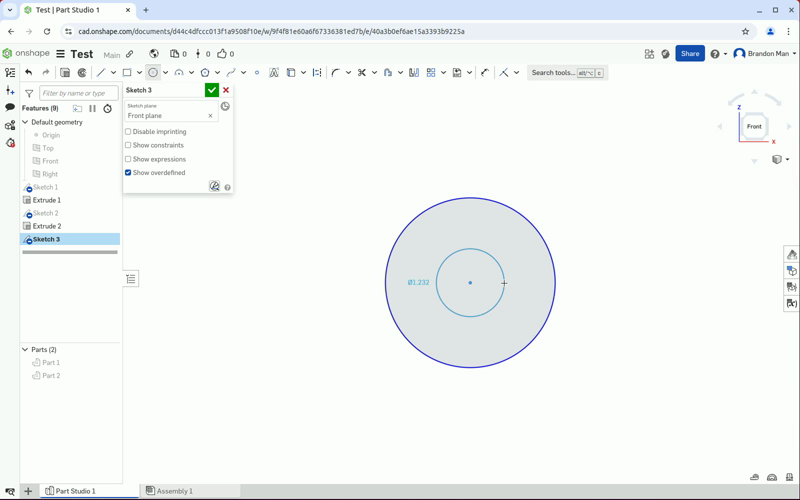
scroll(-6)
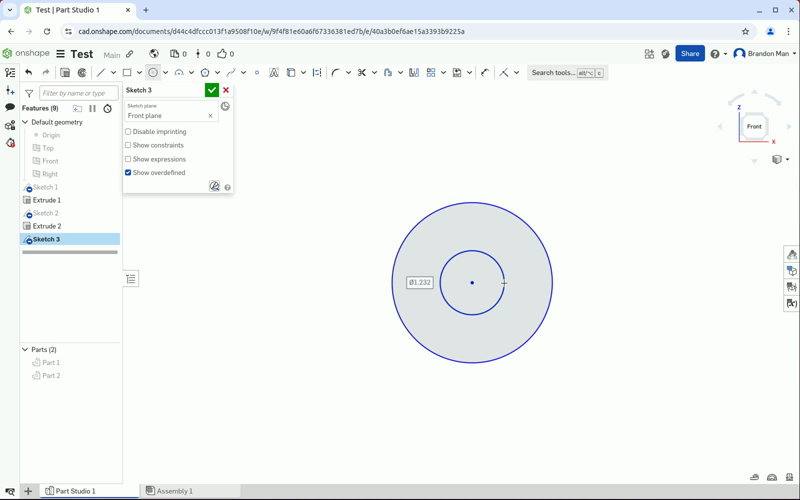
scroll(-6)
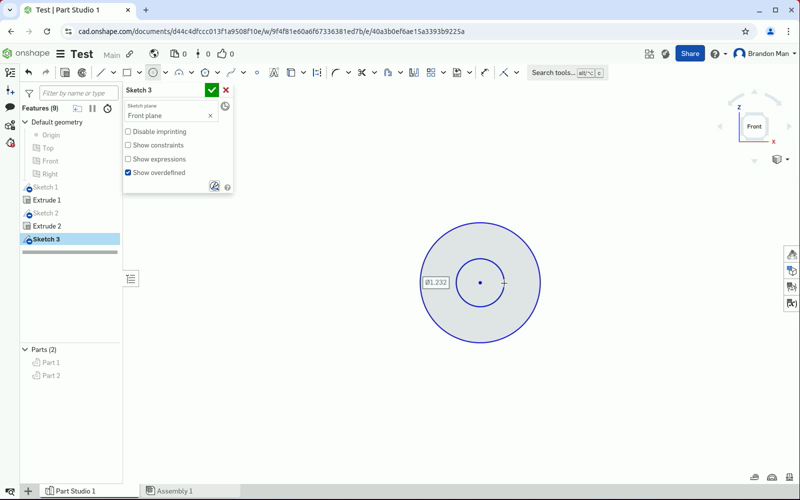
scroll(-6)
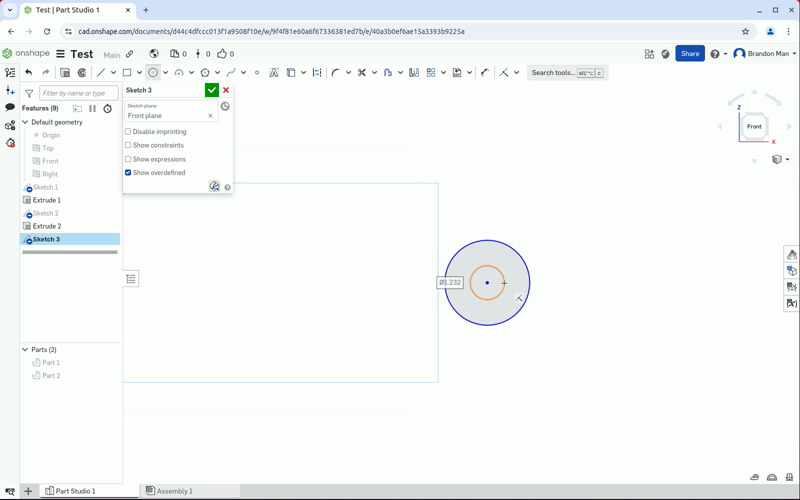
scroll(-6)
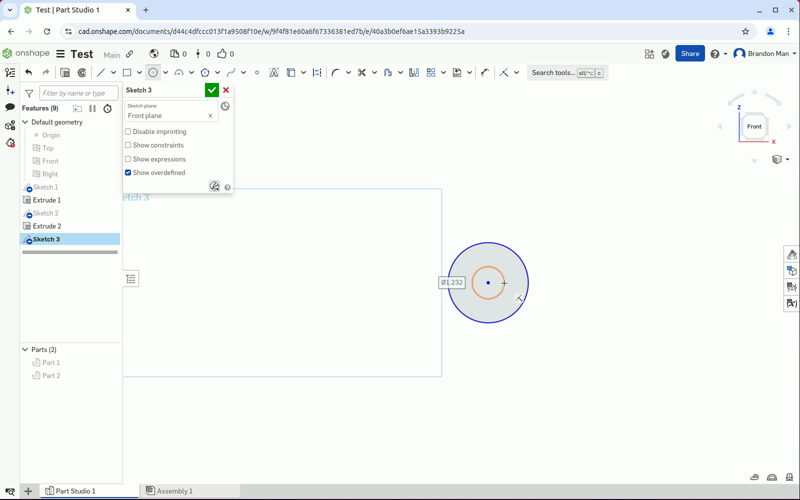
scroll(-6)
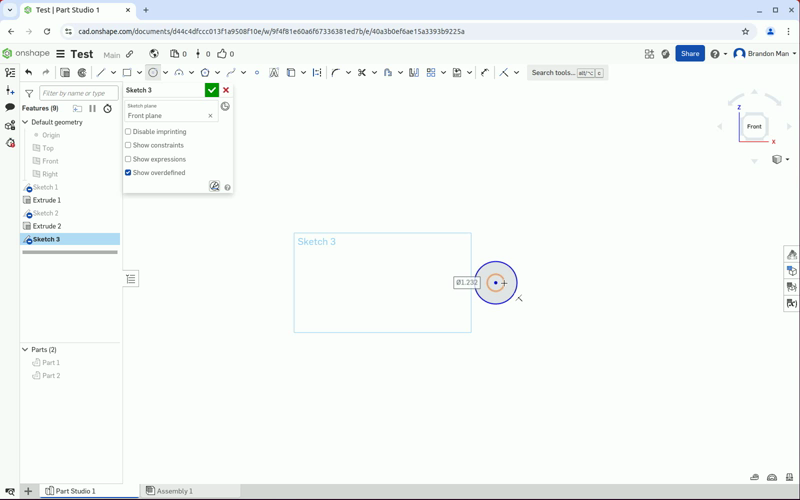
scroll(-6)
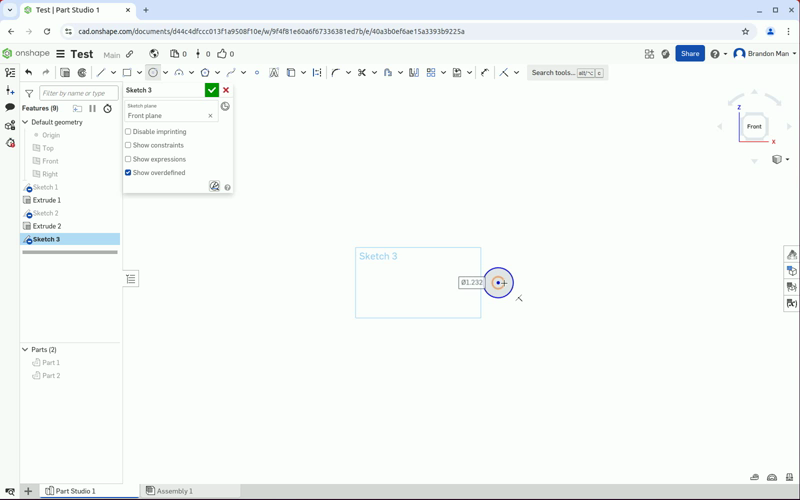
scroll(-6)
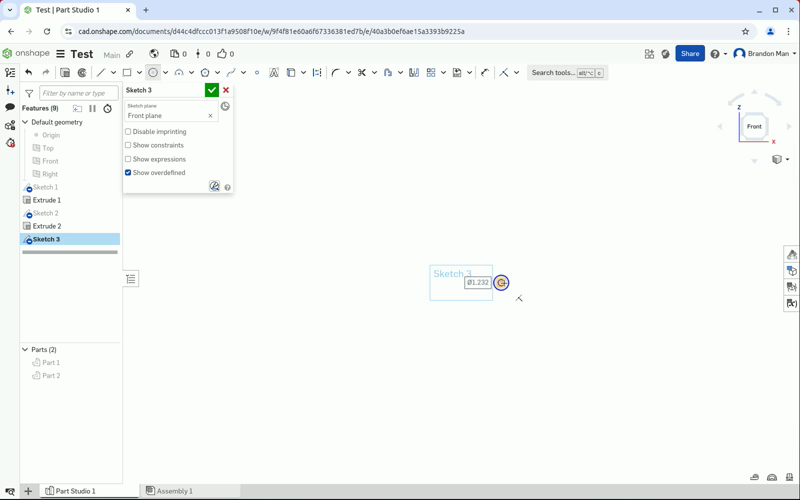
key(esc)
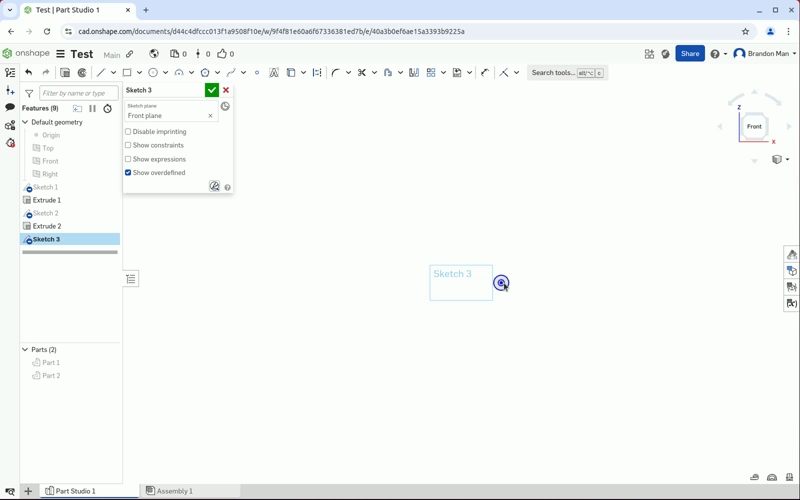
mouse_move(497, 283)
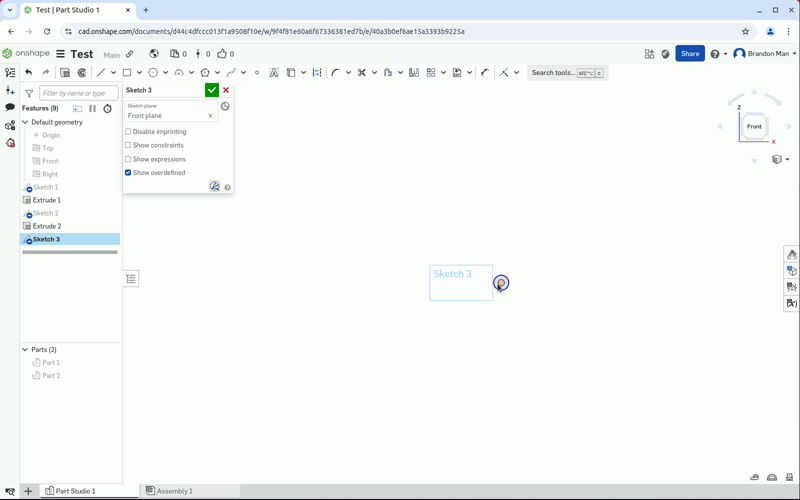
scroll(6)
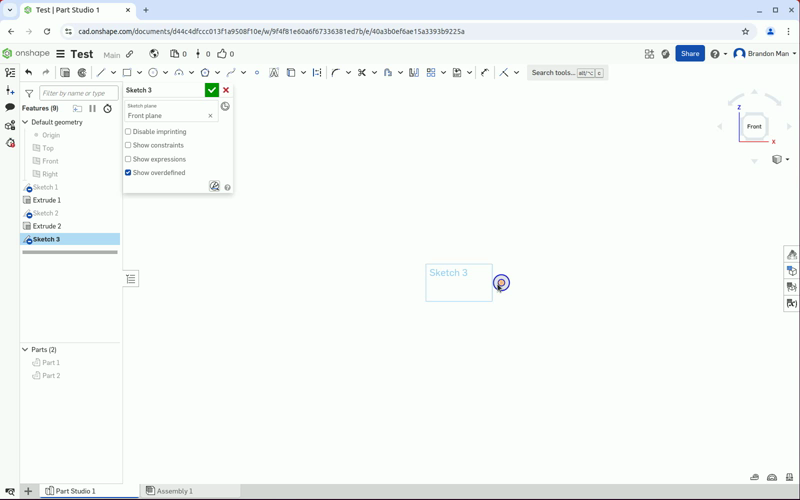
scroll(6)
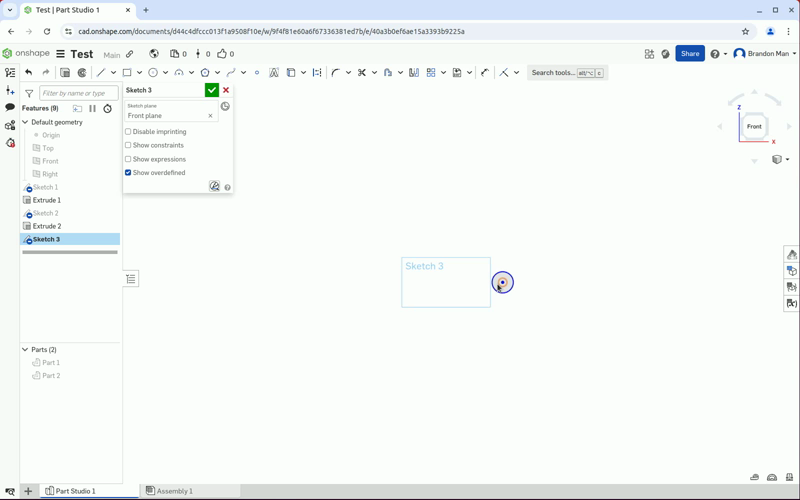
scroll(6)
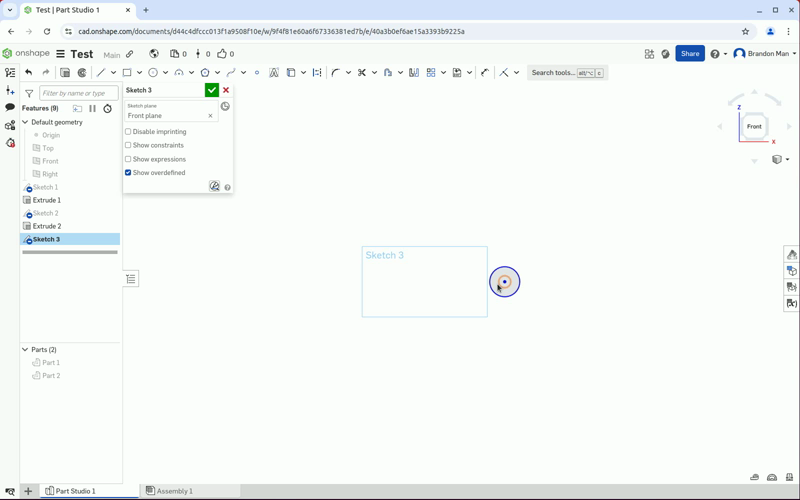
scroll(6)
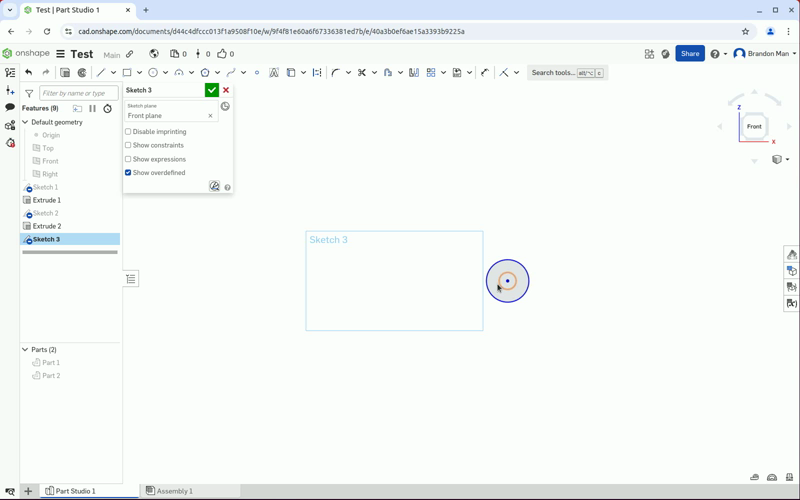
scroll(6)
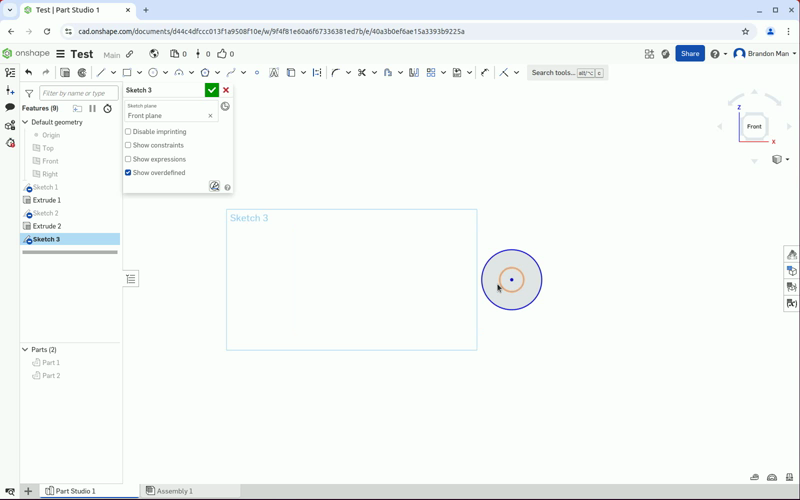
scroll(6)
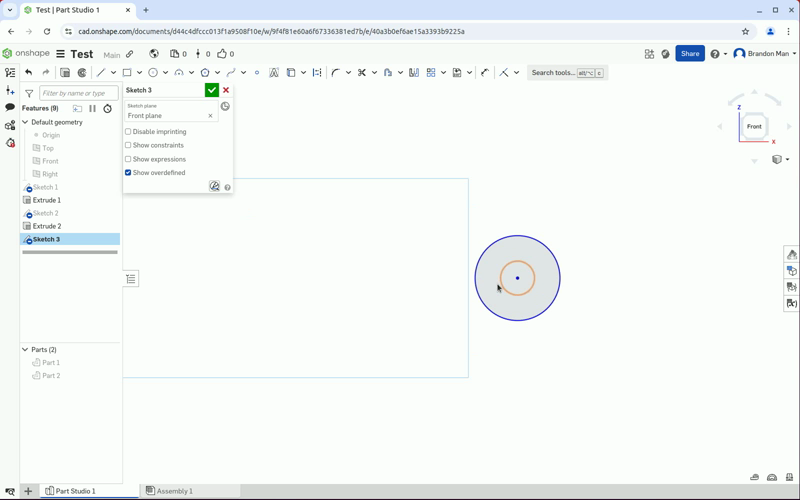
scroll(6)
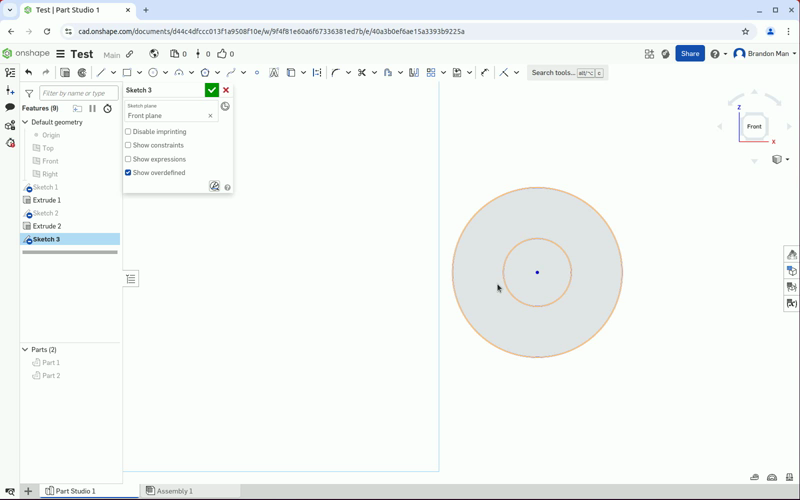
click(497, 283)
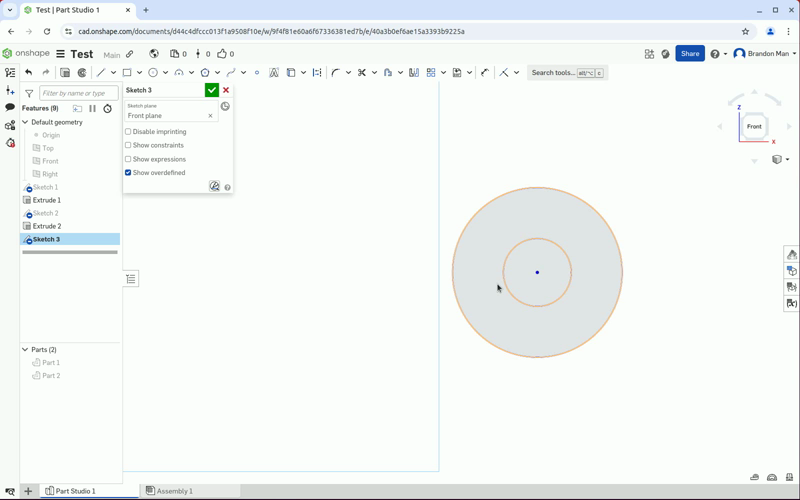
scroll(-6)
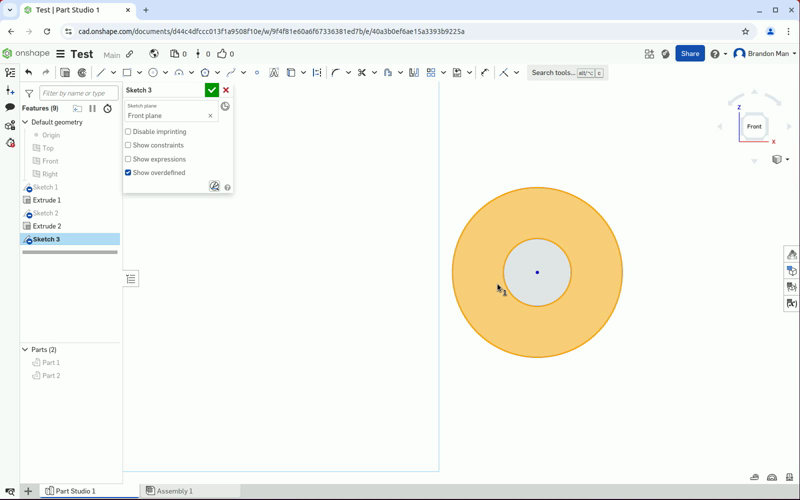
scroll(-6)
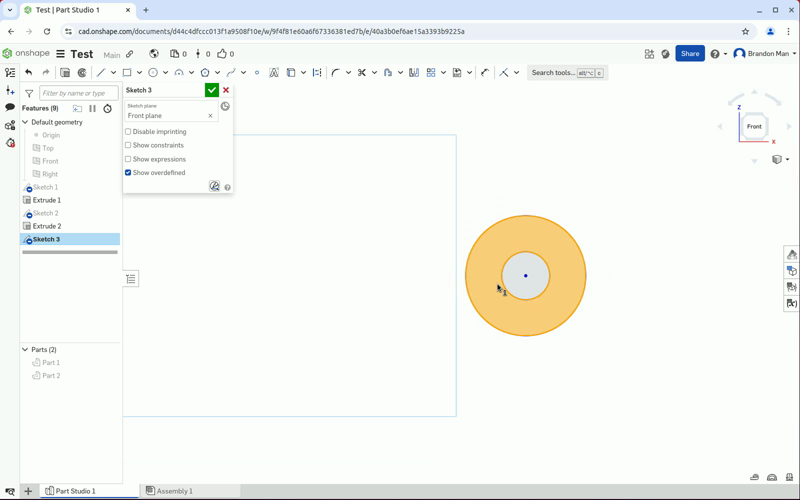
scroll(-6)
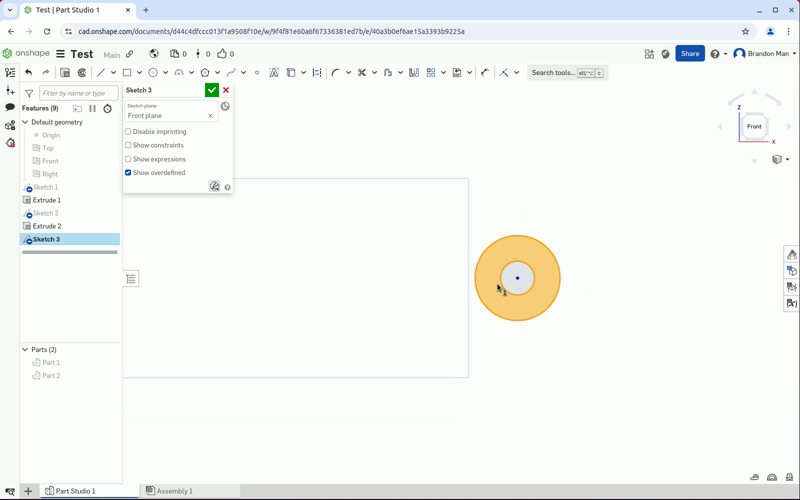
scroll(-6)
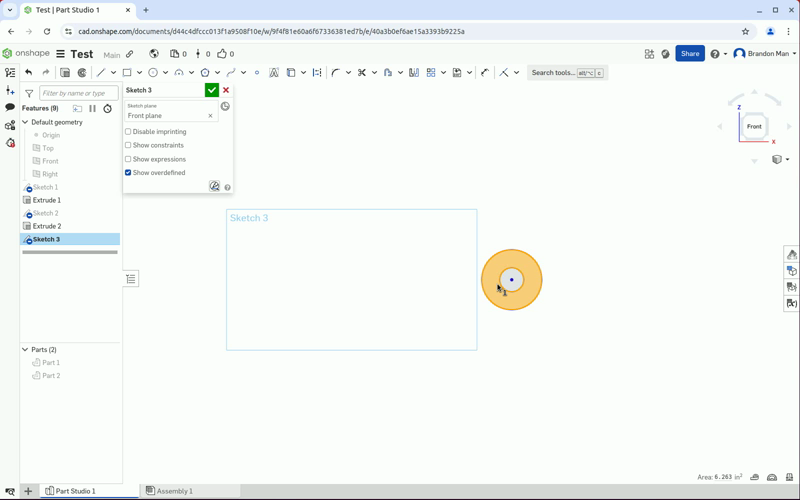
scroll(-6)
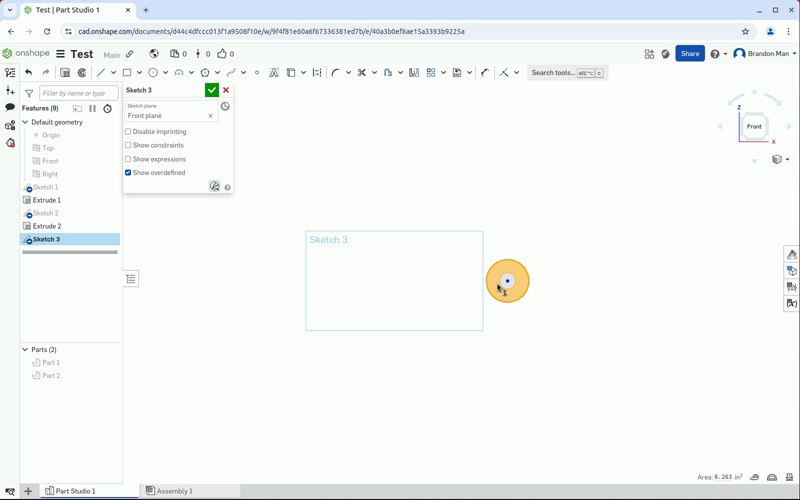
scroll(-6)
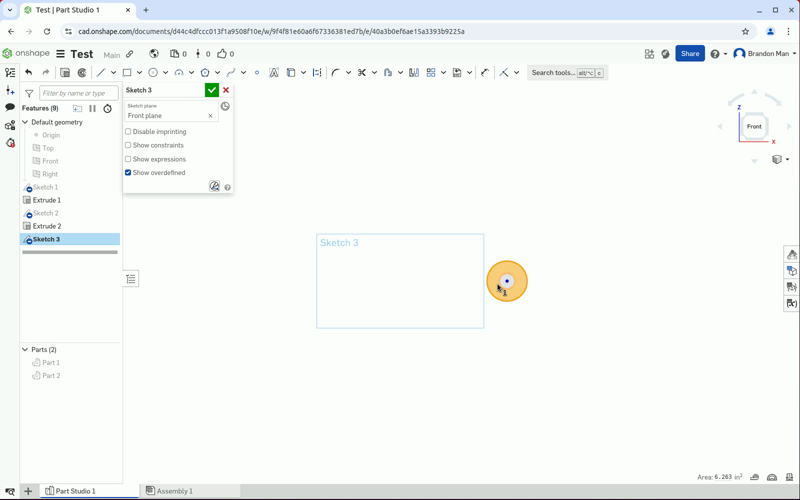
scroll(-6)
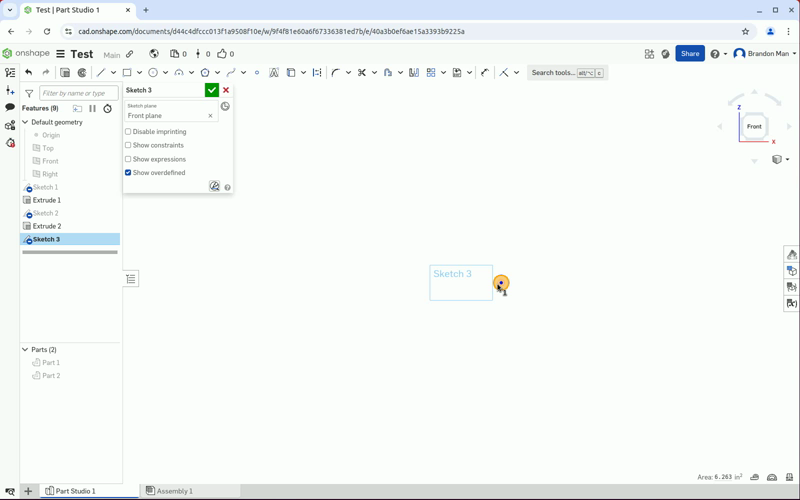
mouse_move(73, 352)
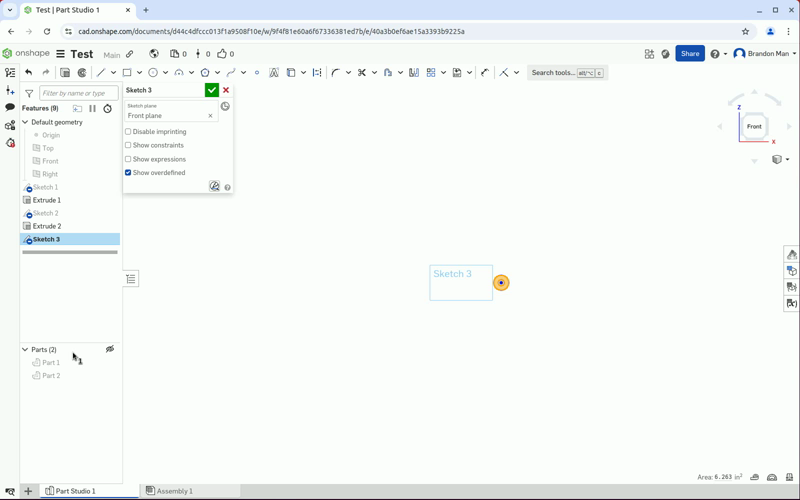
key(shift+y)
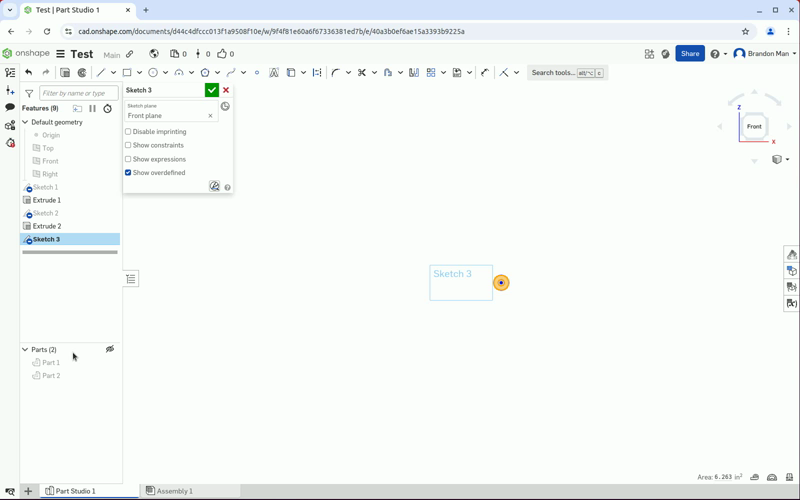
key(shift+e)
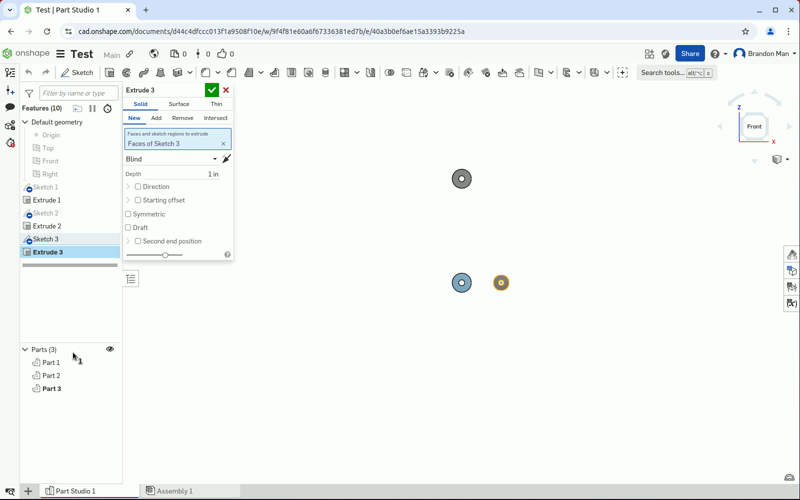
mouse_move(143, 106)
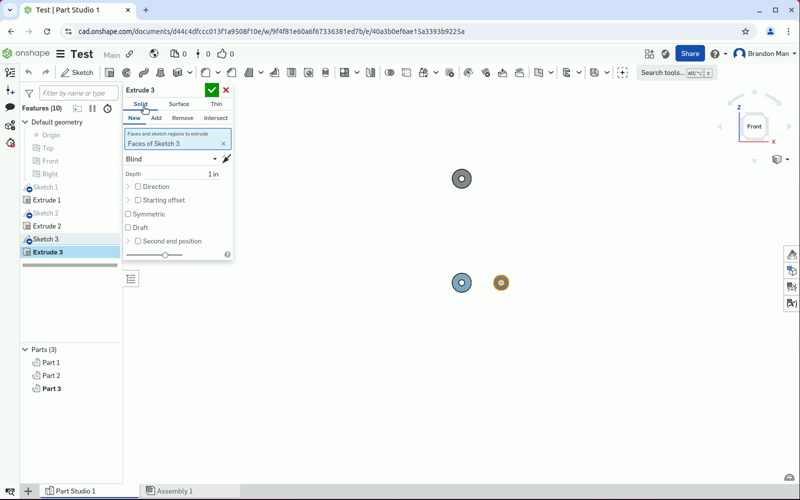
click(143, 106)
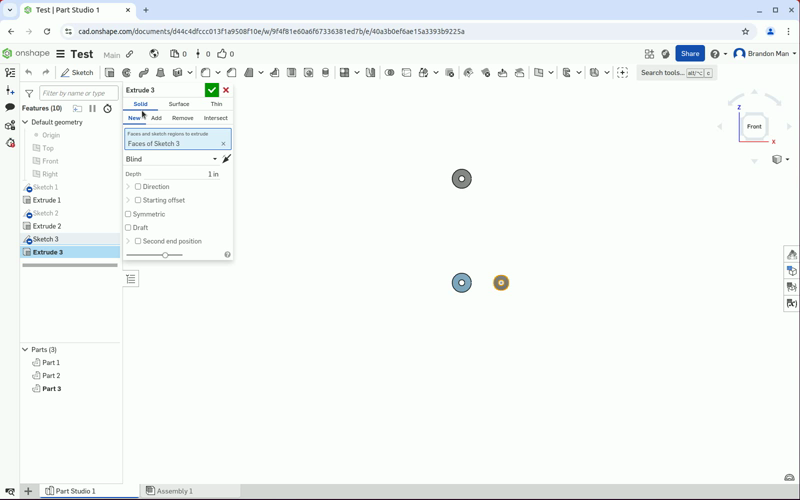
mouse_move(137, 120)
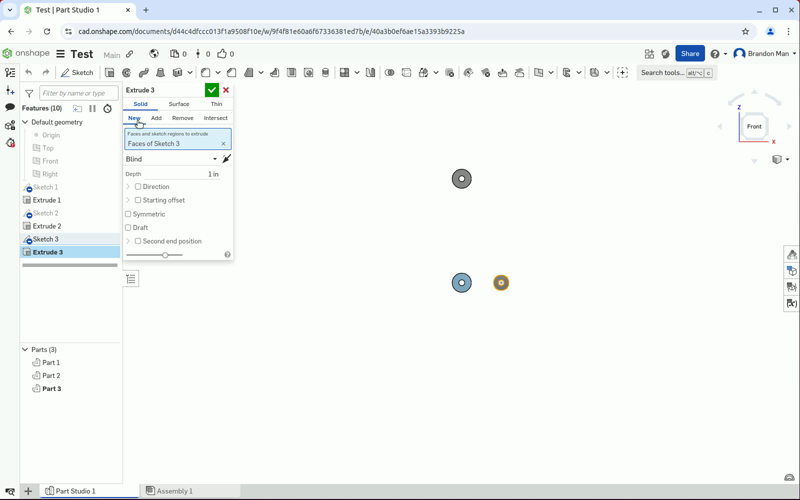
click(137, 120)
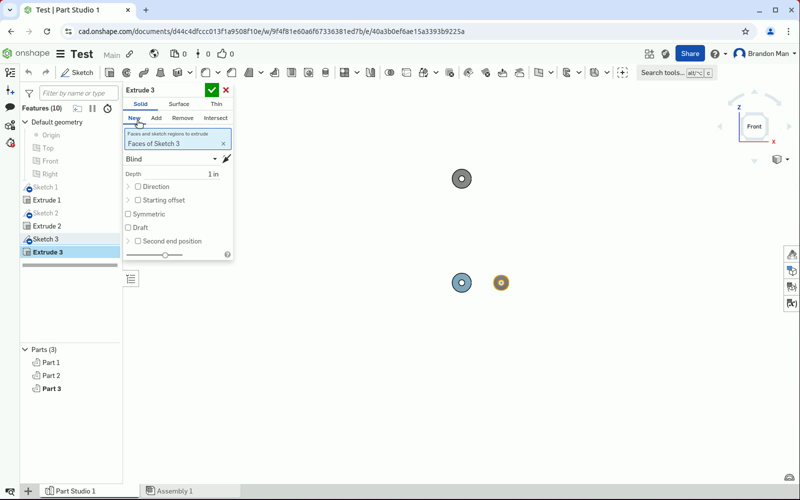
key(tab, 4)
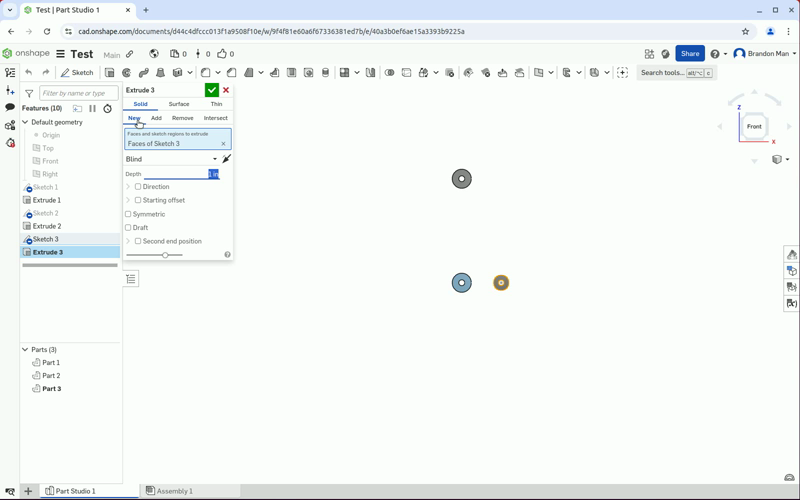
text(0.481)
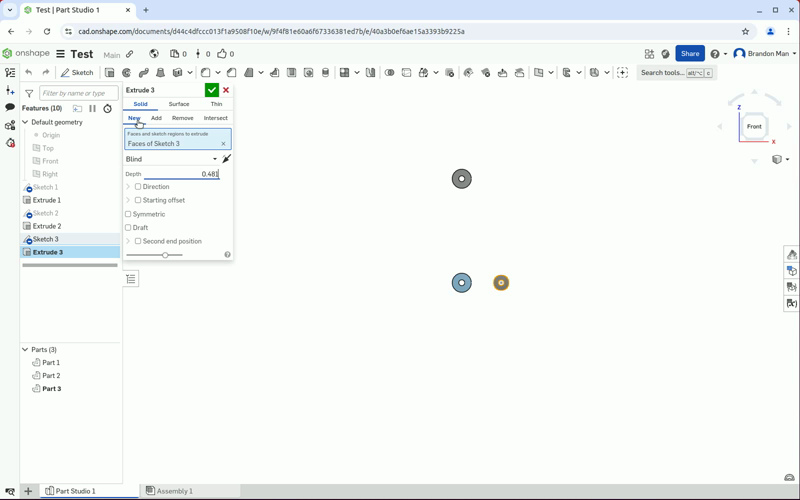
key(enter)
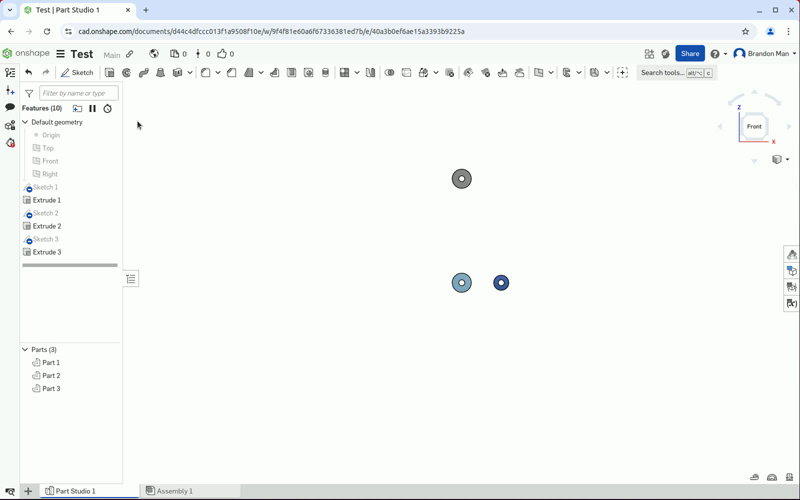
key(shift+h)
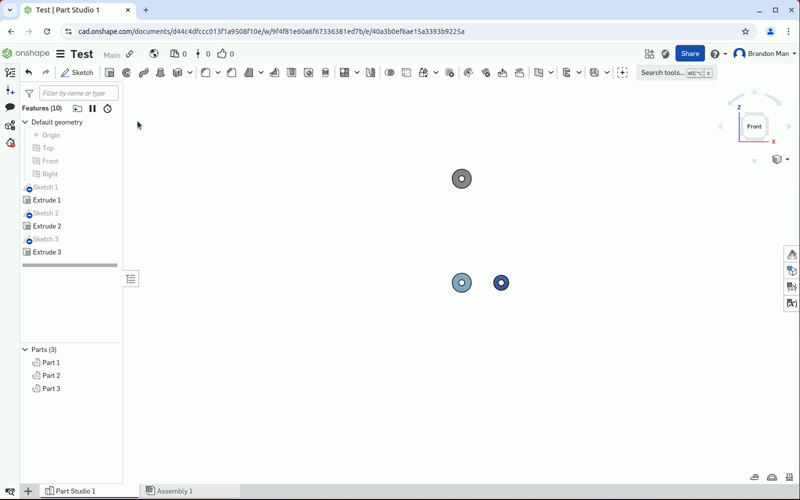
key(shift+h)
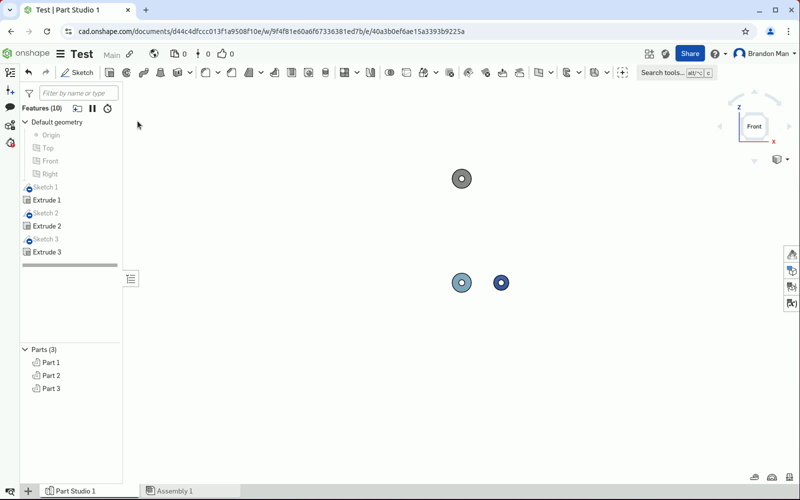
mouse_move(73, 189)
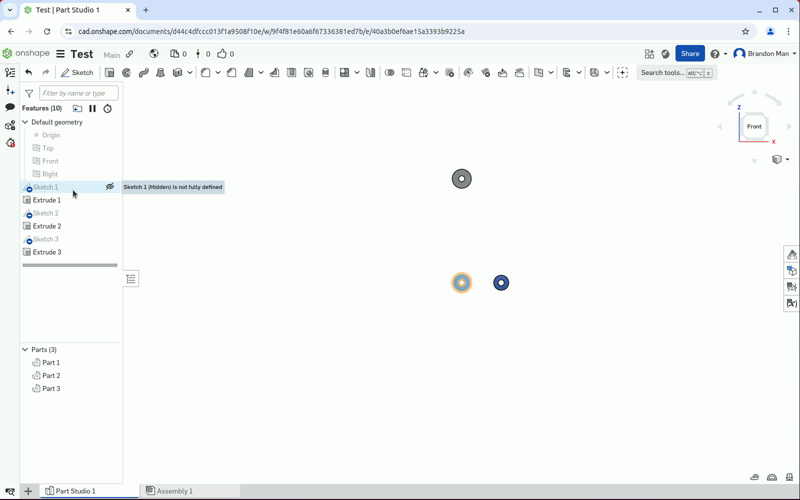
click(73, 189)
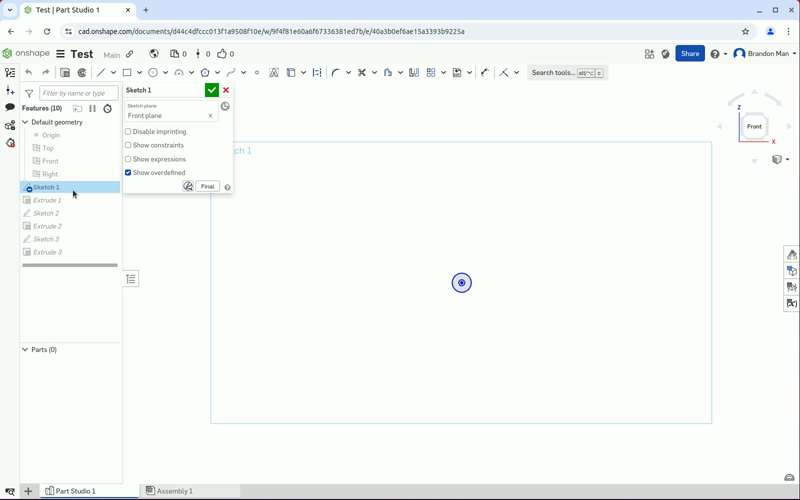
mouse_move(229, 92)
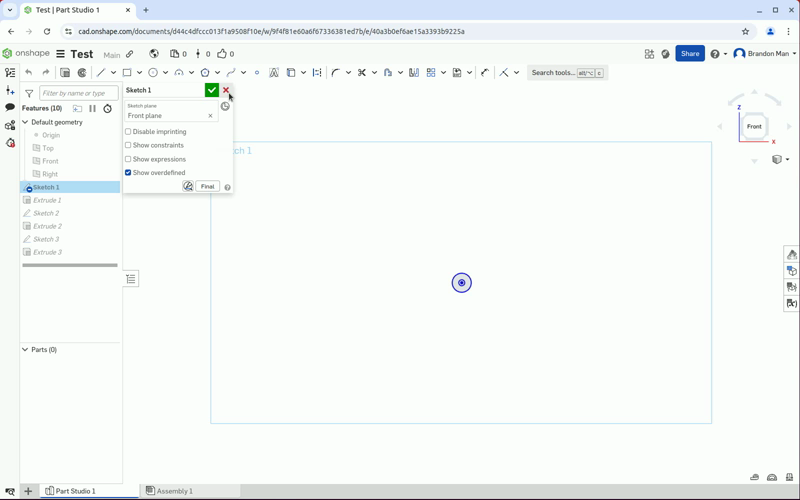
click(229, 92)
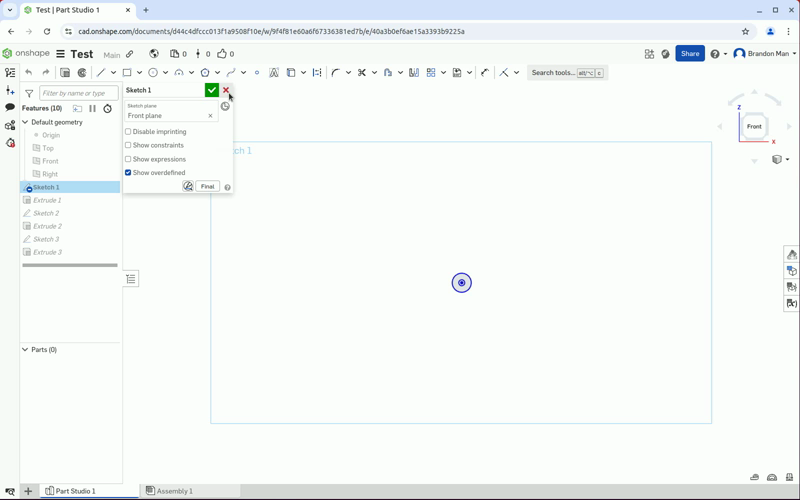
key(shift+s)
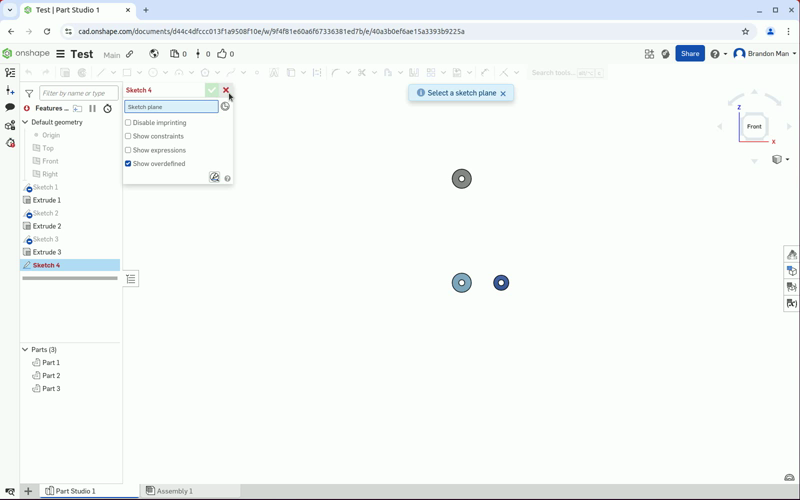
mouse_move(73, 163)
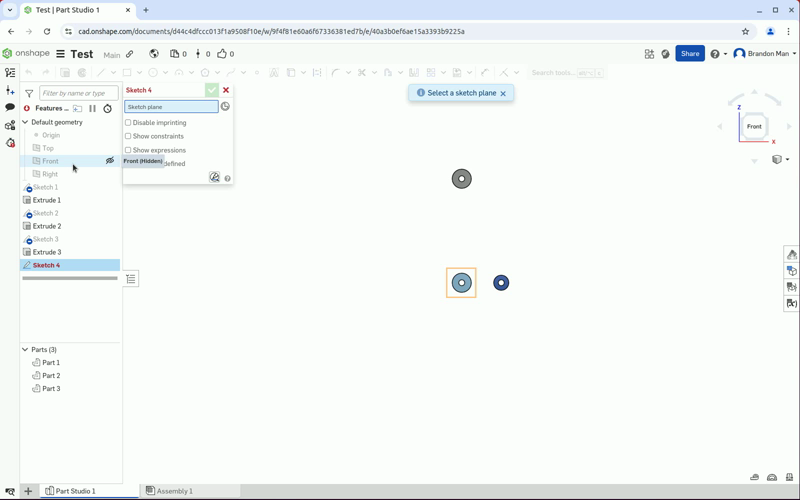
click(73, 163)
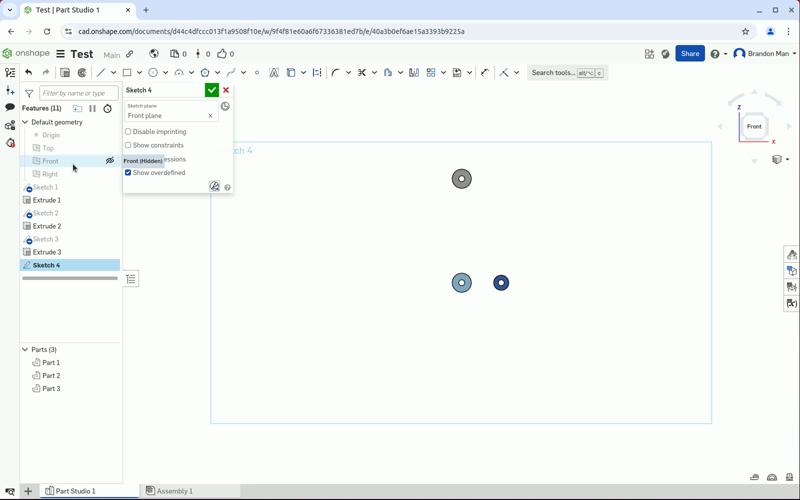
mouse_move(73, 352)
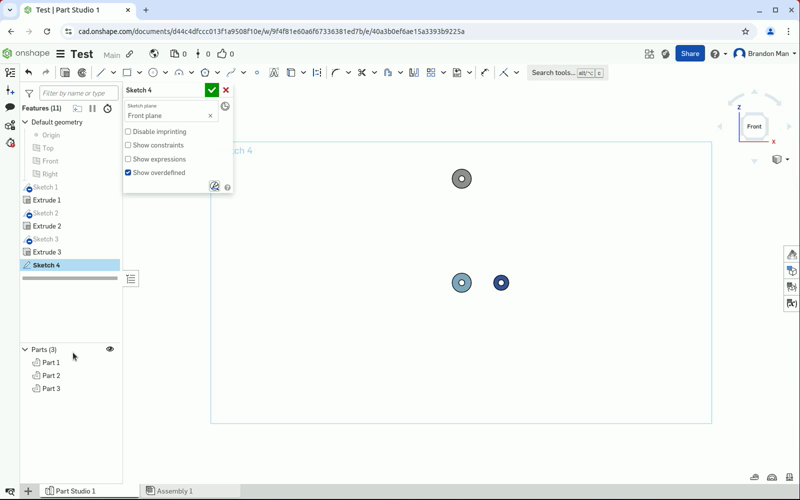
key(y)
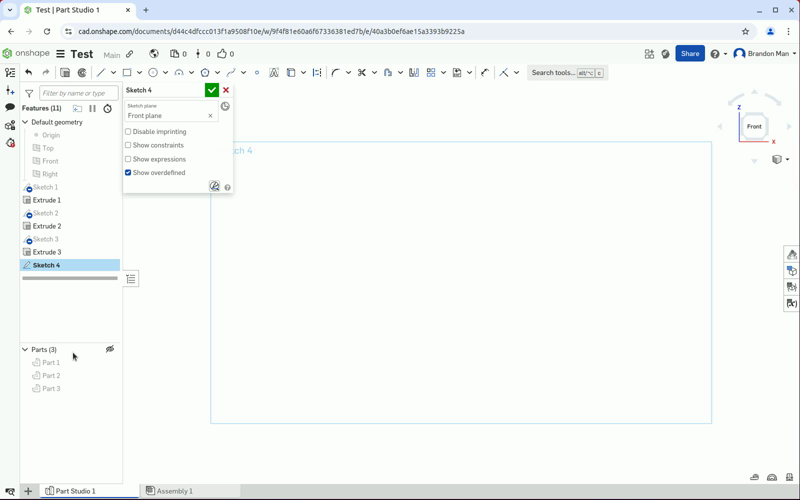
key(l)
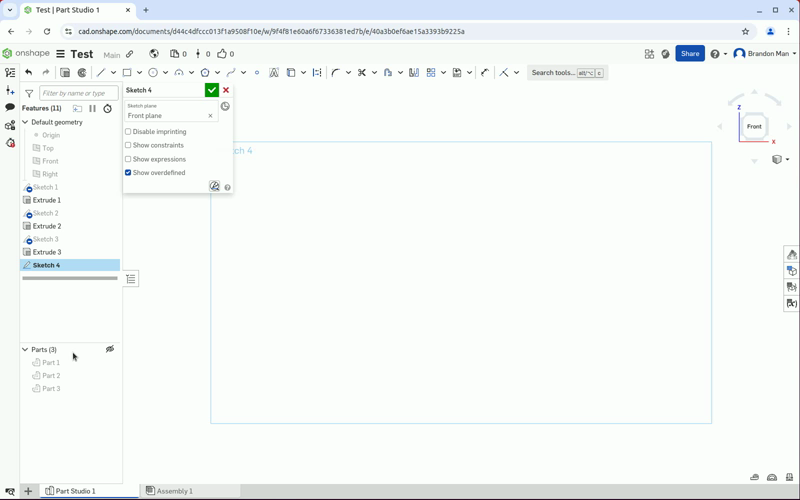
key_down(shift)
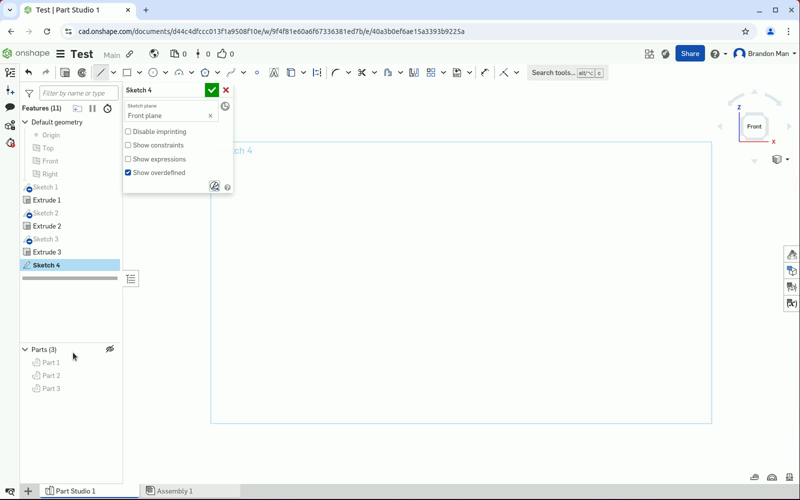
mouse_move(446, 226)
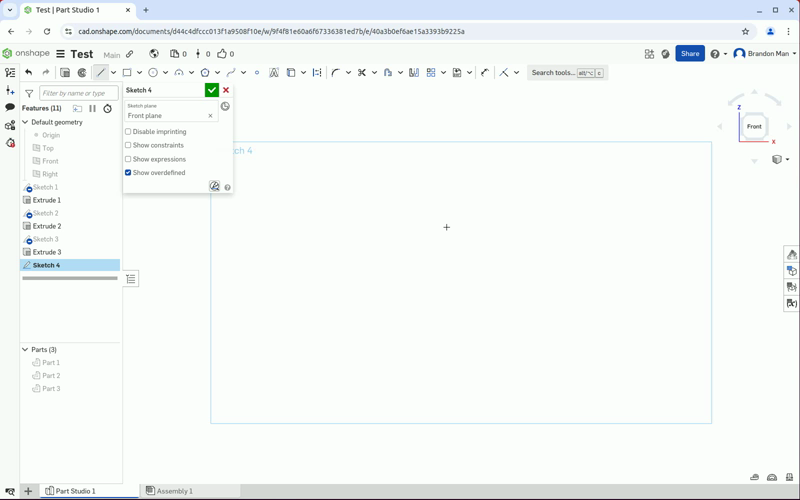
click(446, 226)
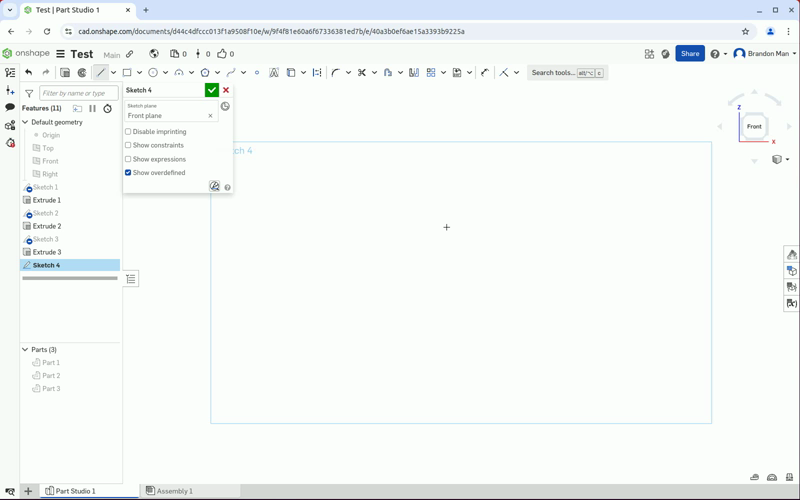
key_up(shift)
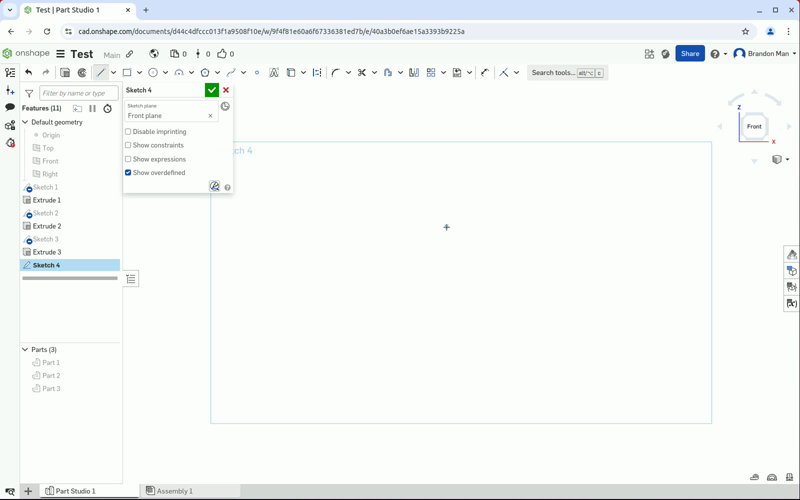
key_down(shift)
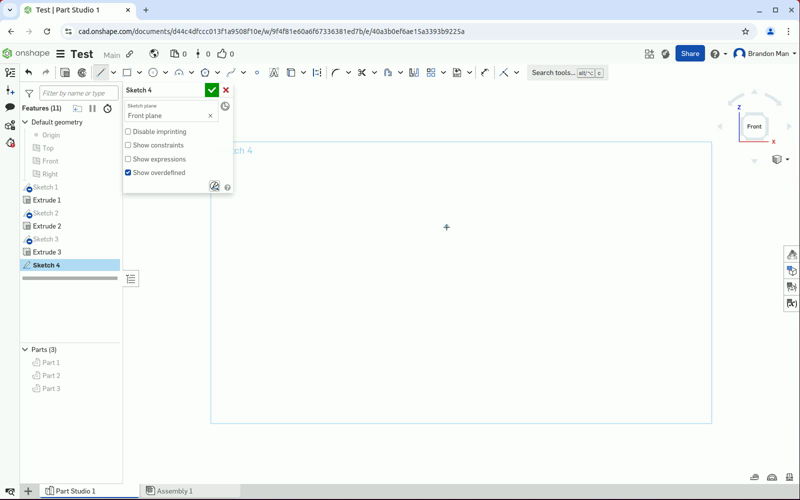
mouse_move(476, 226)
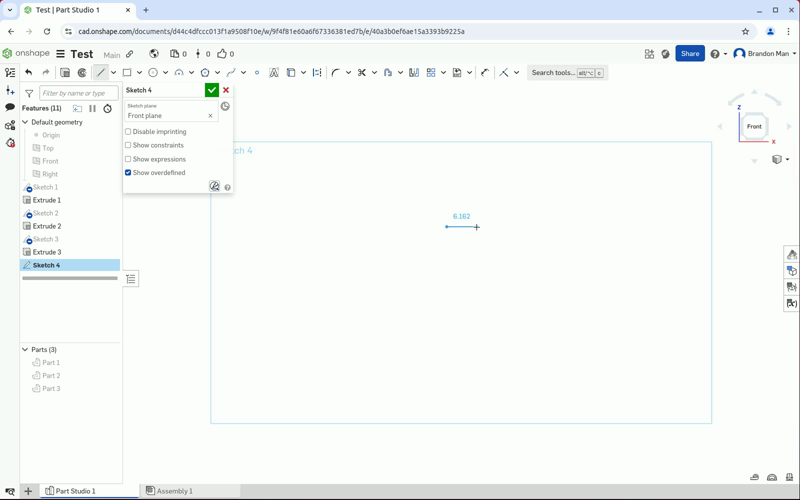
mouse_move(452, 284)
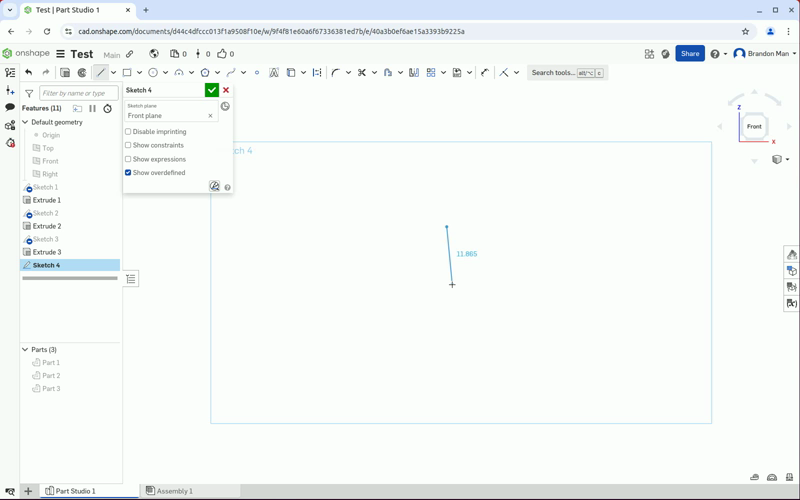
click(452, 284)
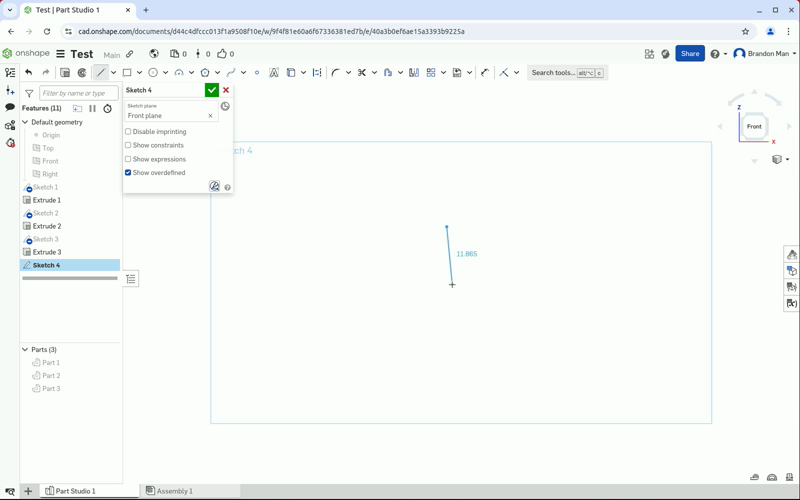
key_up(shift)
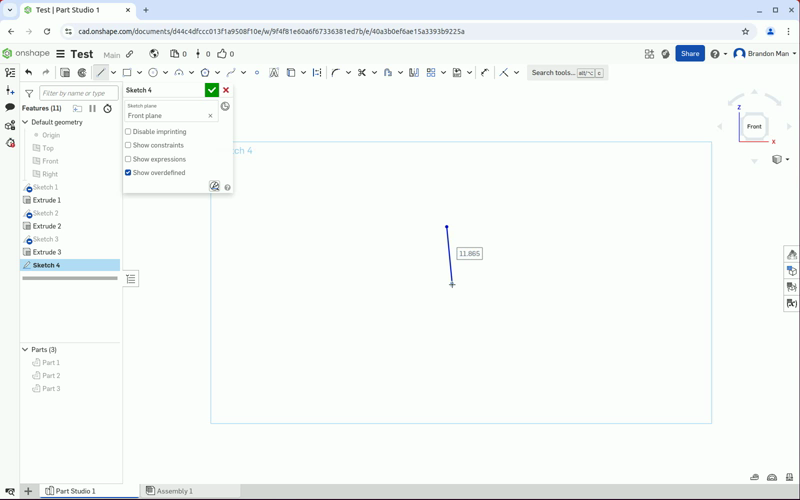
key(esc)
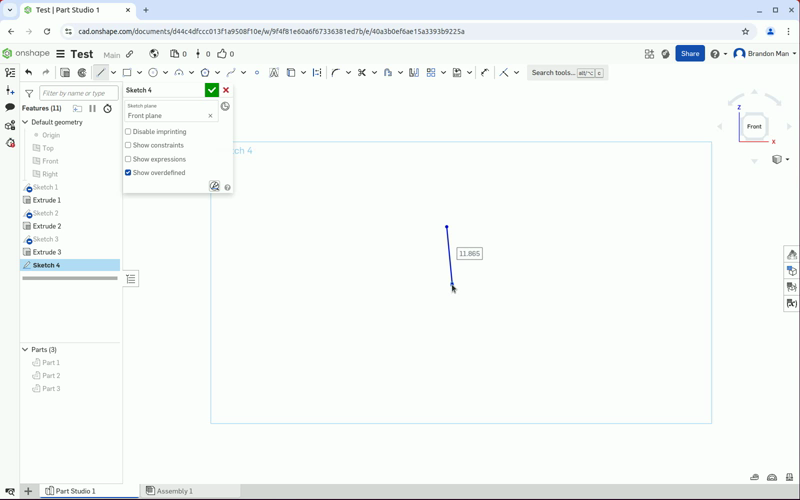
key(a)
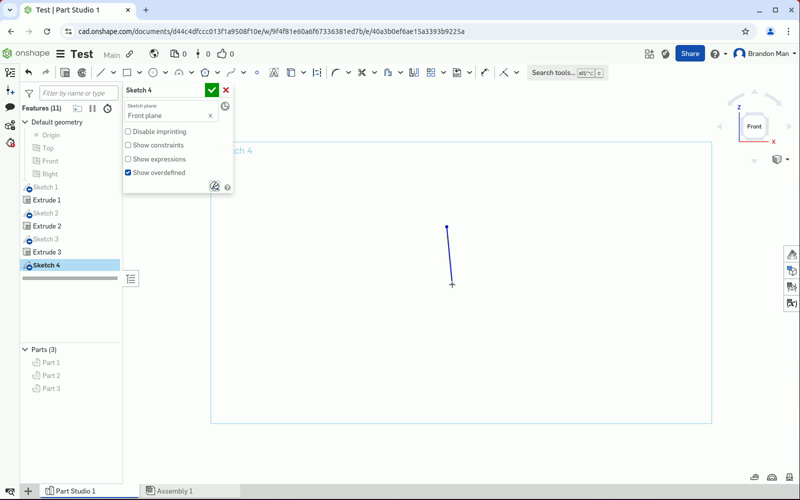
mouse_move(452, 284)
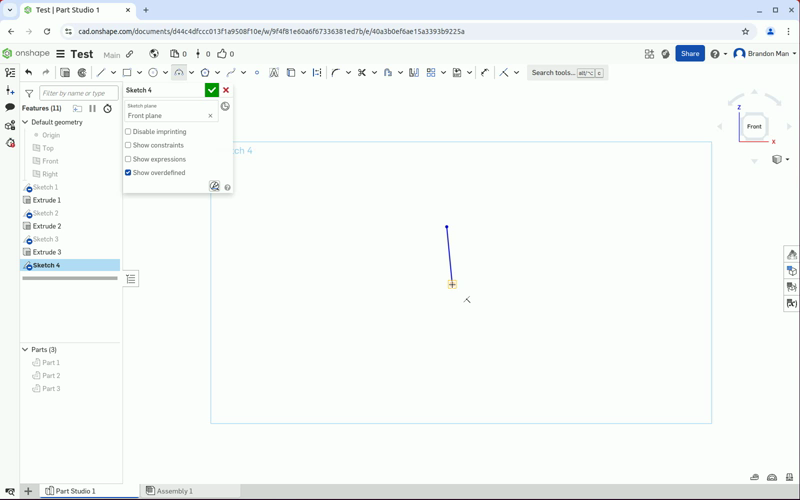
click(452, 284)
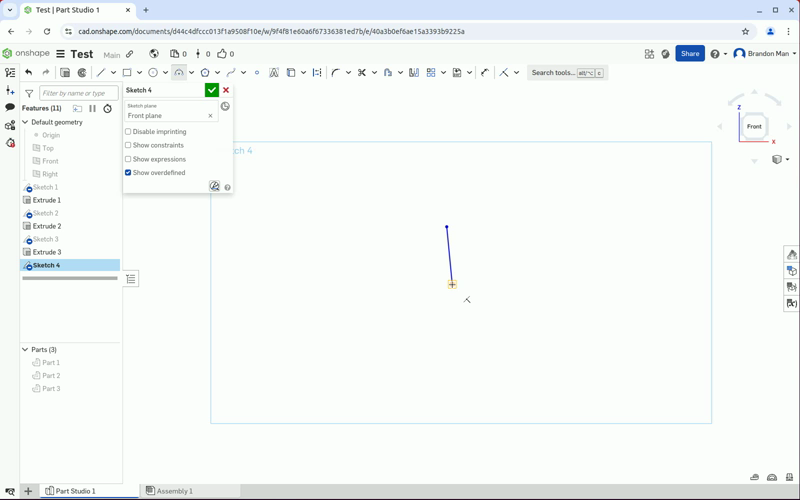
key_down(shift)
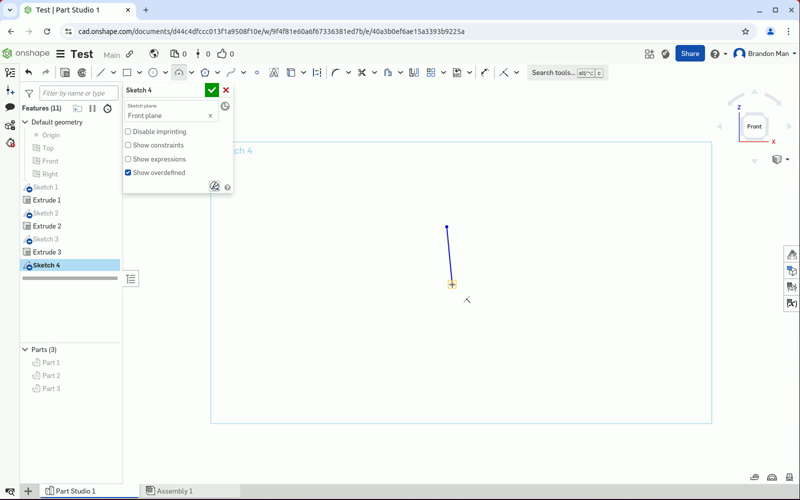
mouse_move(461, 291)
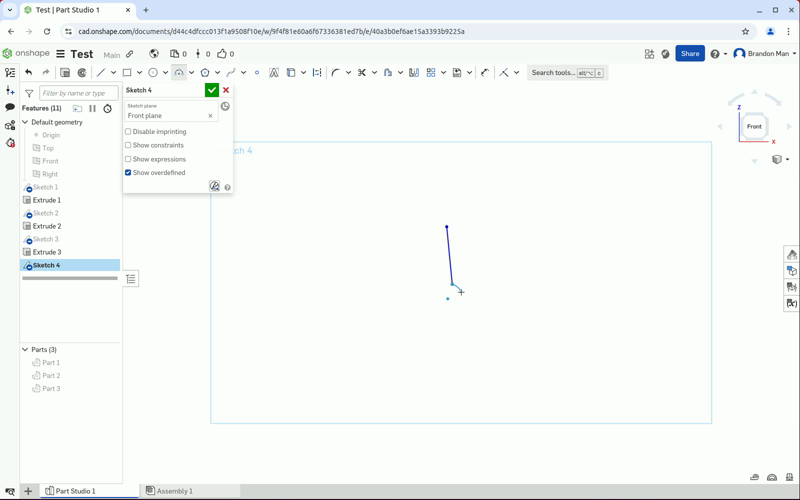
click(461, 291)
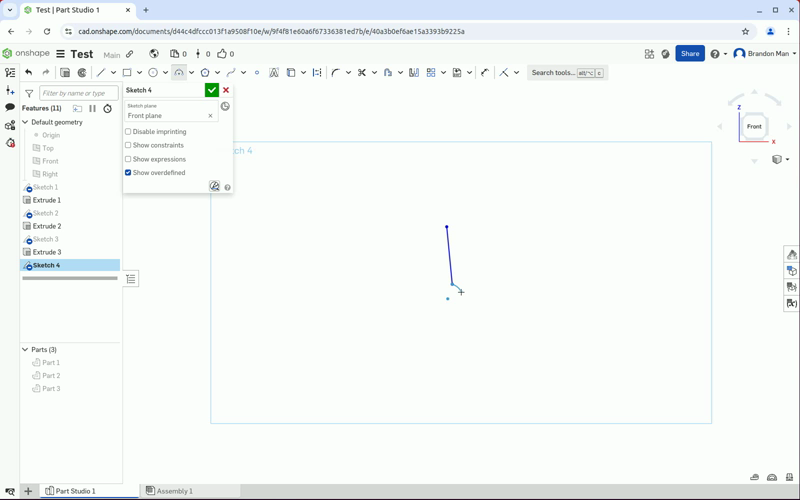
mouse_move(466, 276)
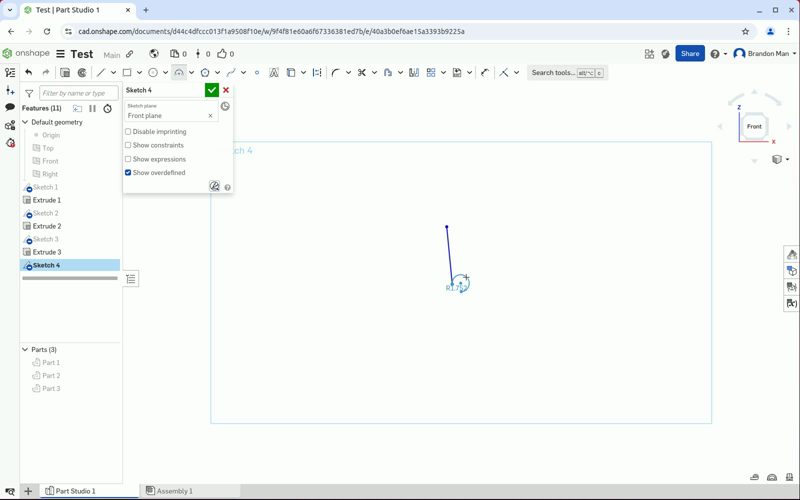
click(466, 276)
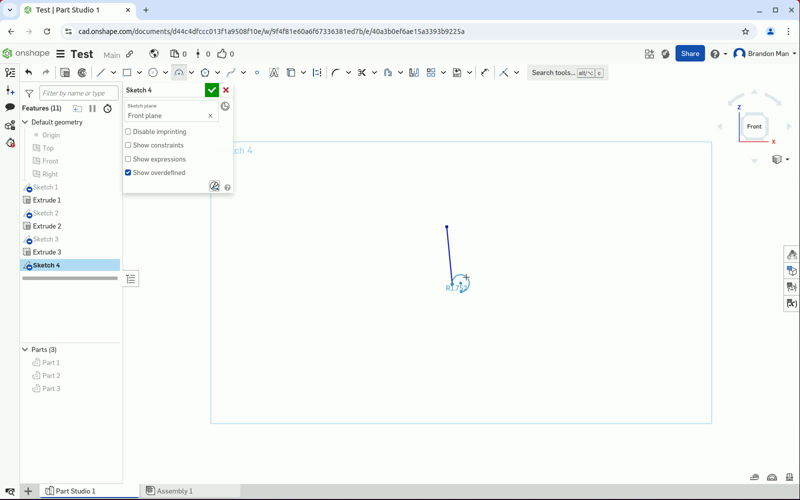
key_up(shift)
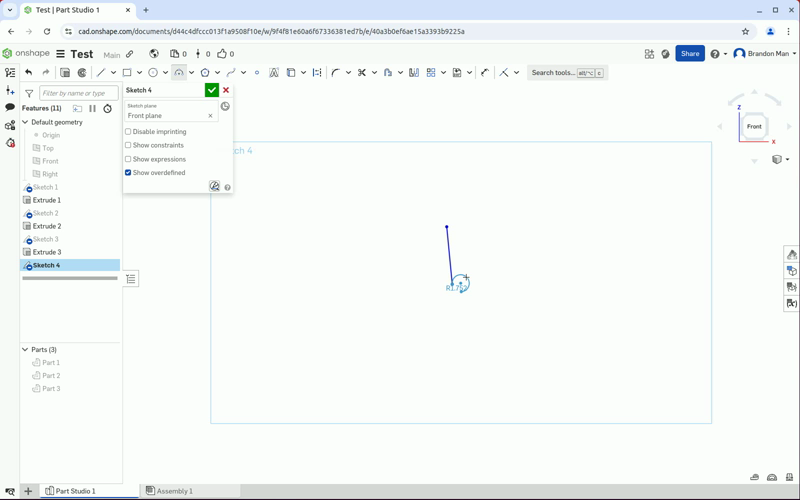
key(esc)
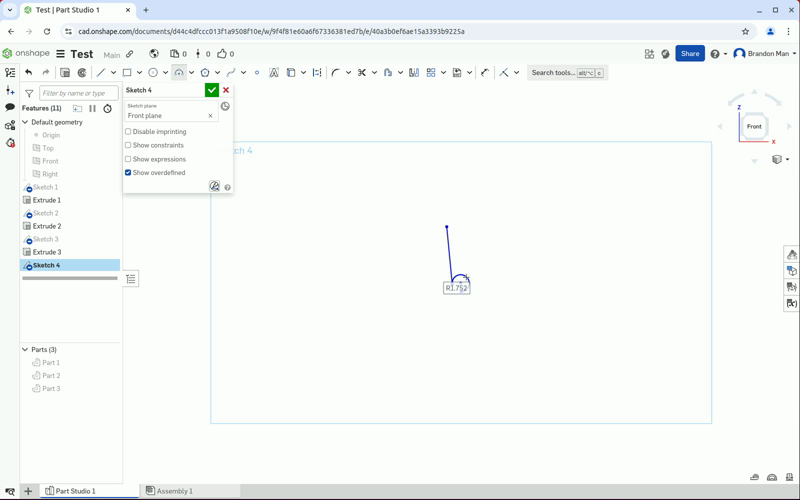
key(l)
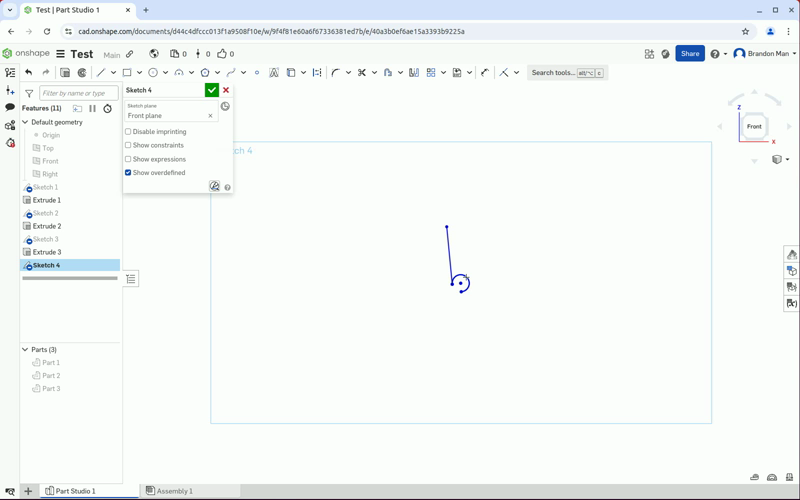
mouse_move(461, 291)
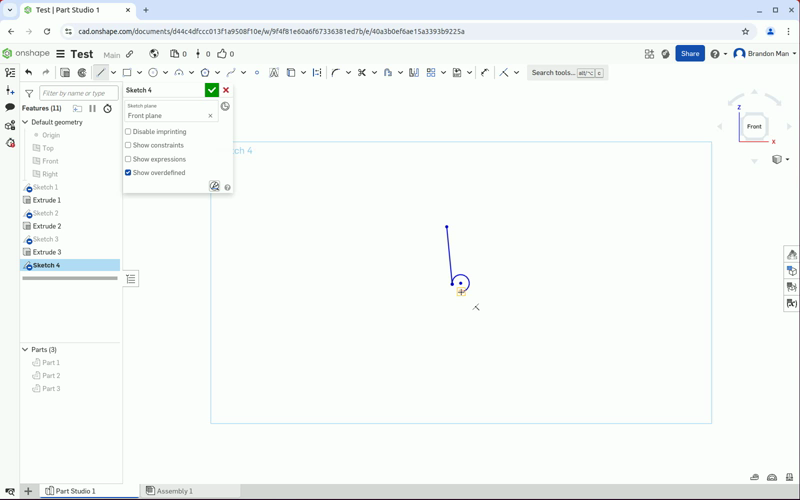
click(461, 291)
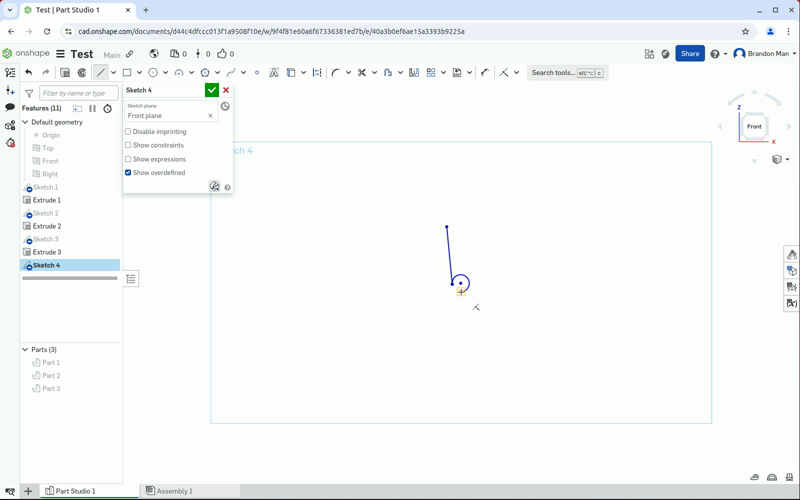
key_down(shift)
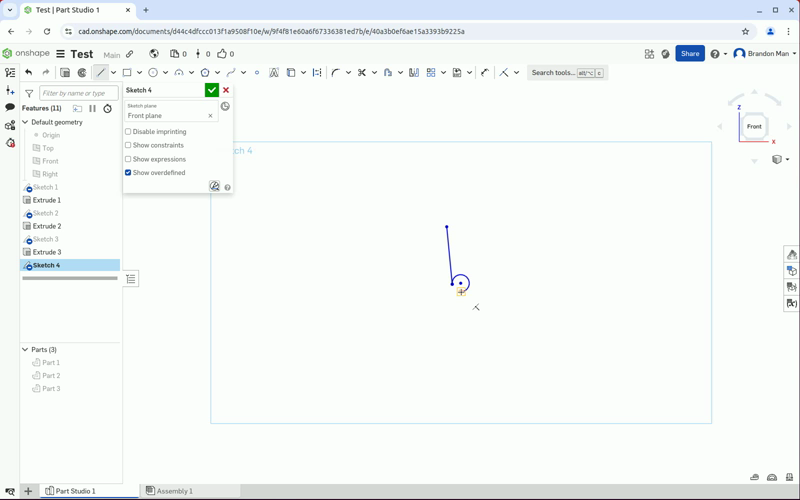
mouse_move(491, 291)
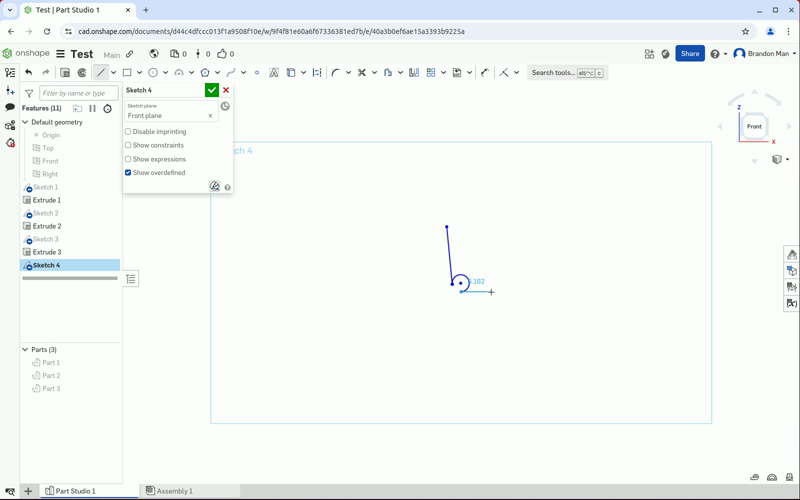
mouse_move(502, 290)
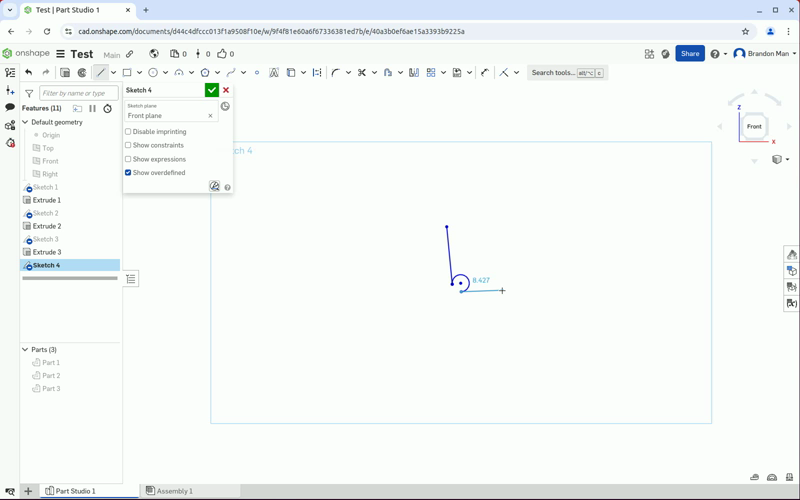
click(502, 290)
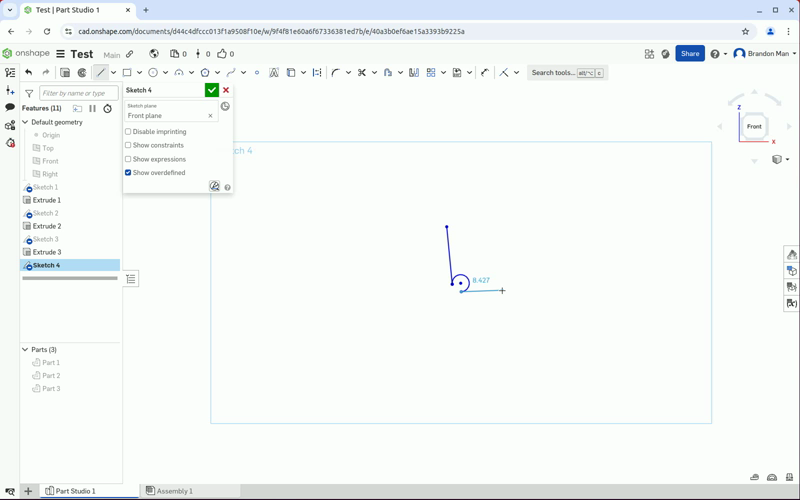
key_up(shift)
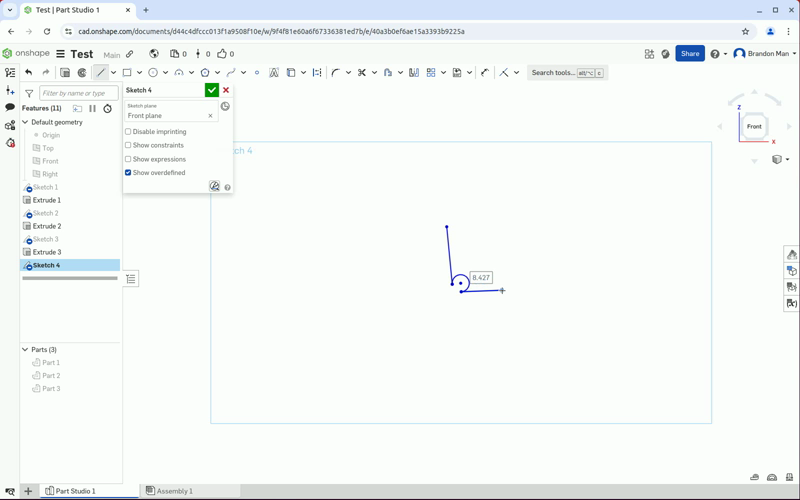
key(esc)
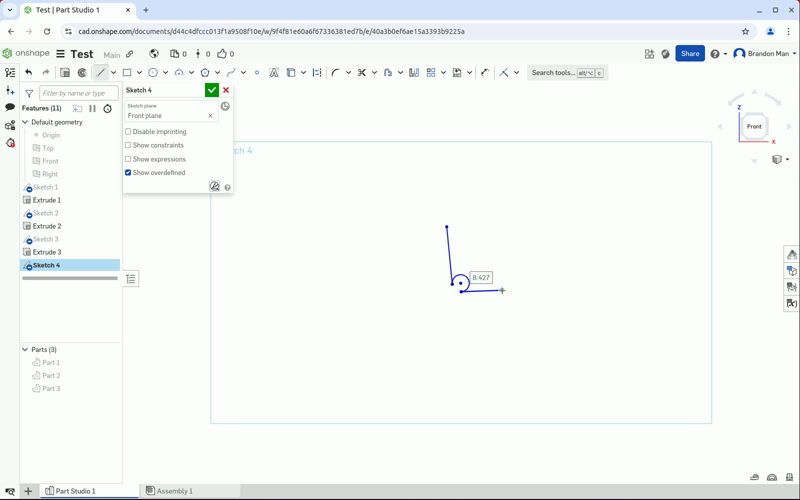
key(a)
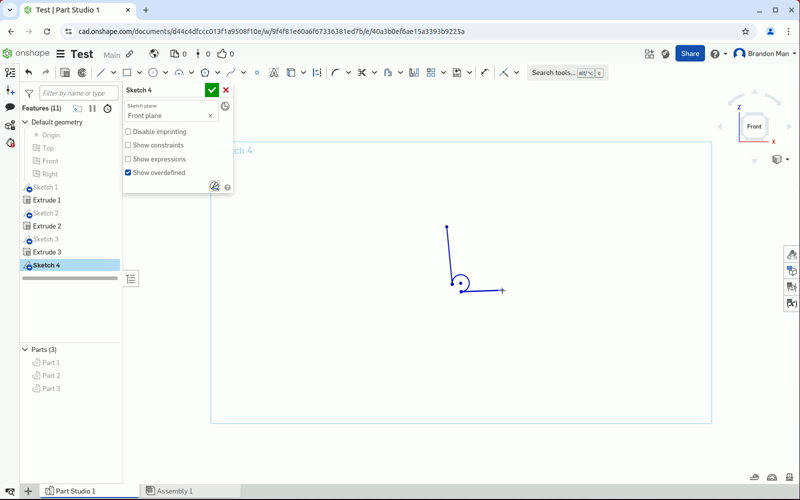
mouse_move(502, 290)
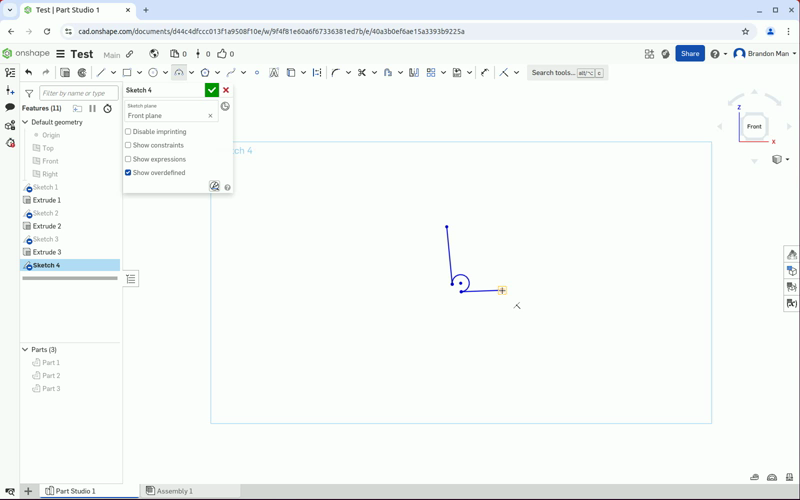
click(502, 290)
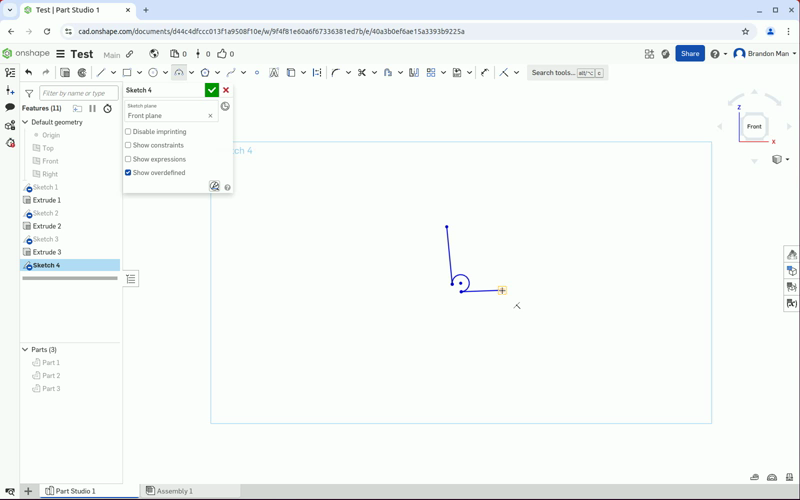
key_down(shift)
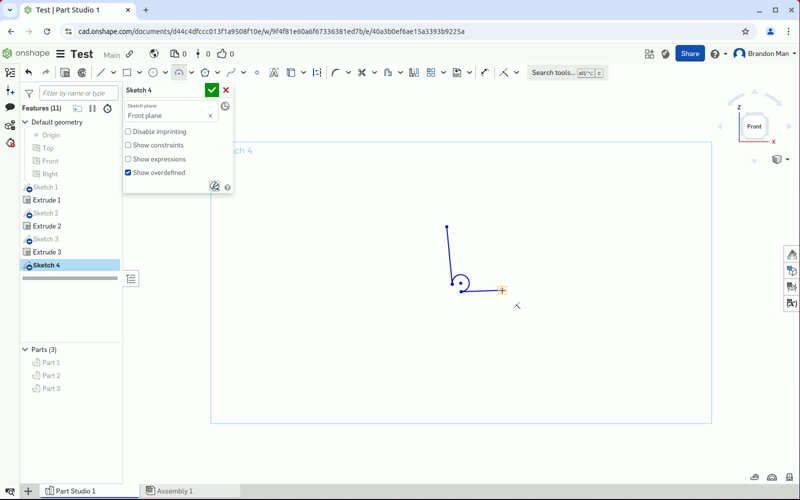
mouse_move(502, 276)
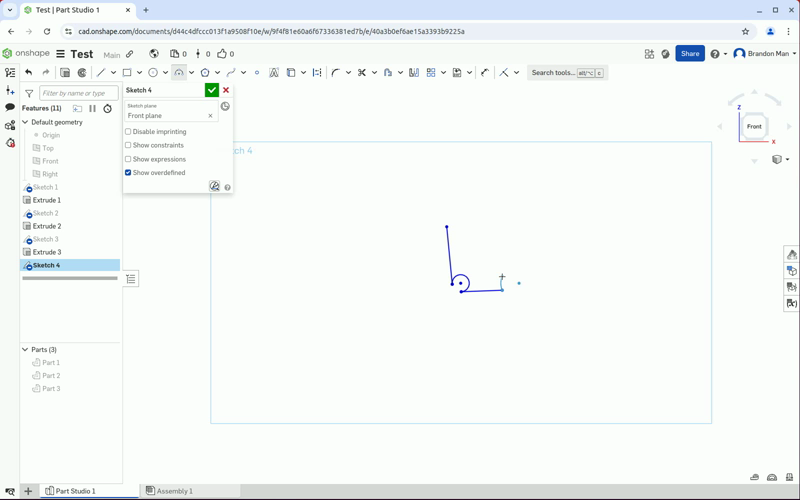
click(502, 276)
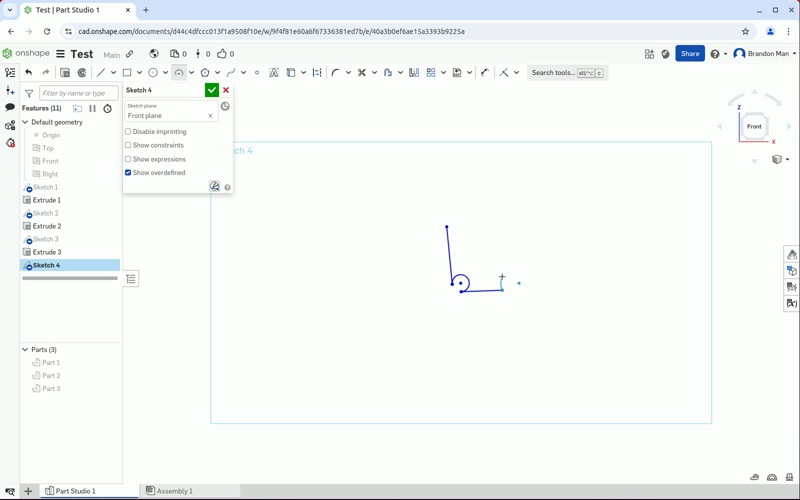
mouse_move(494, 282)
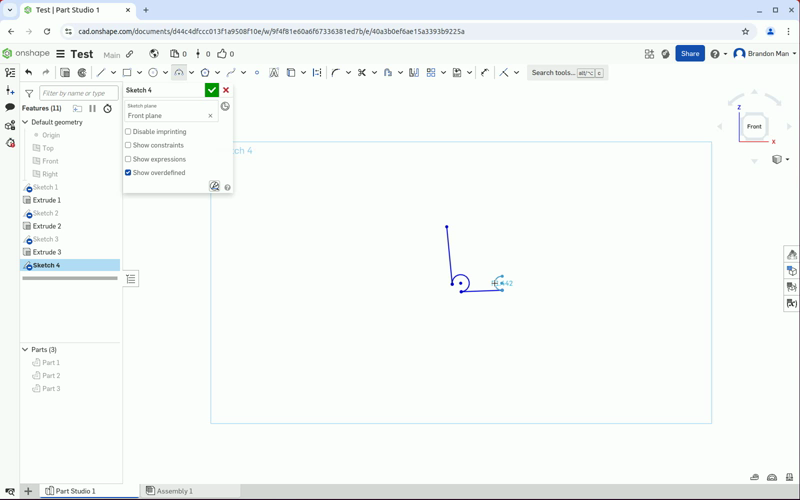
click(494, 282)
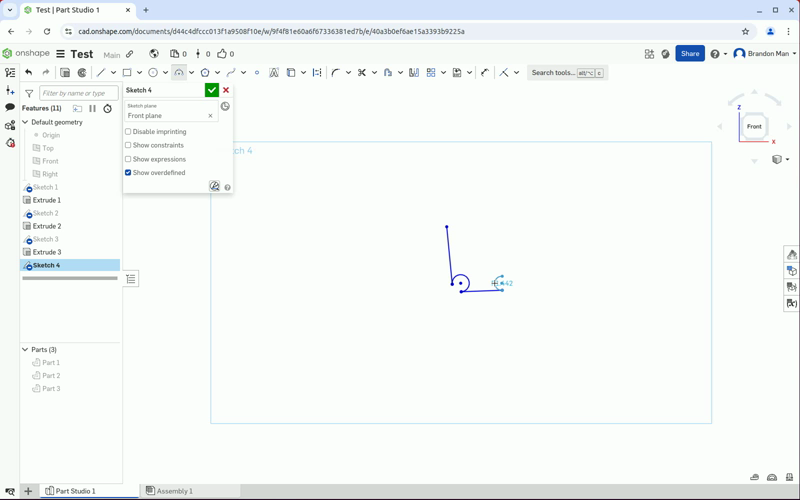
key_up(shift)
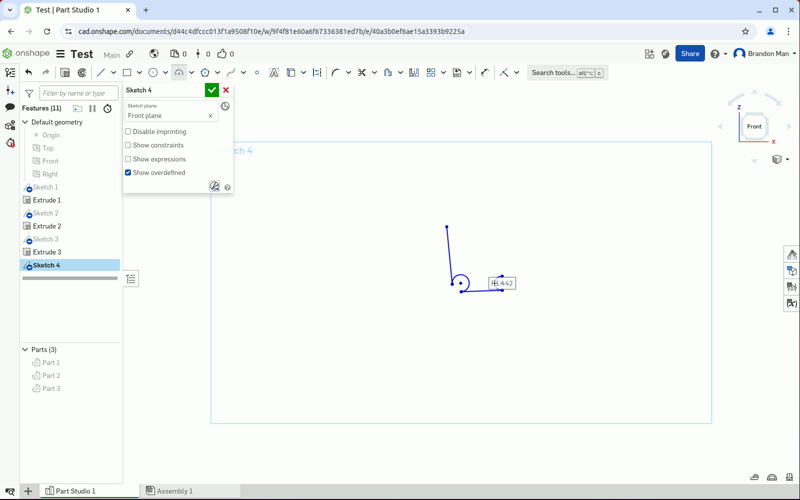
key(esc)
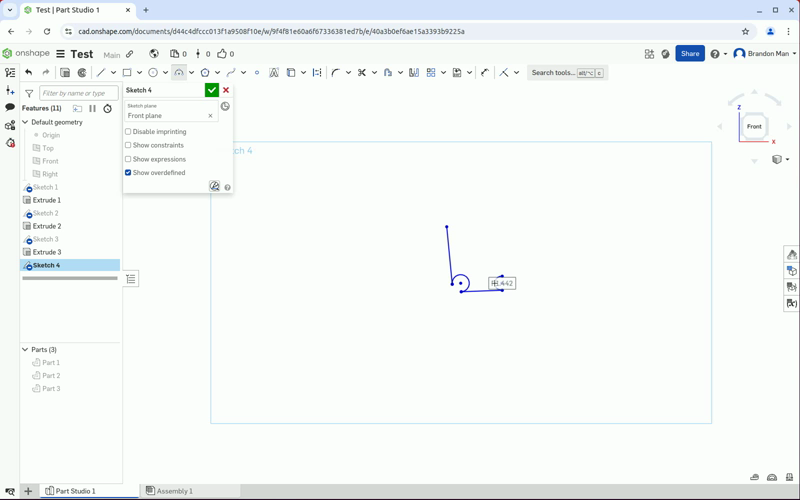
key(l)
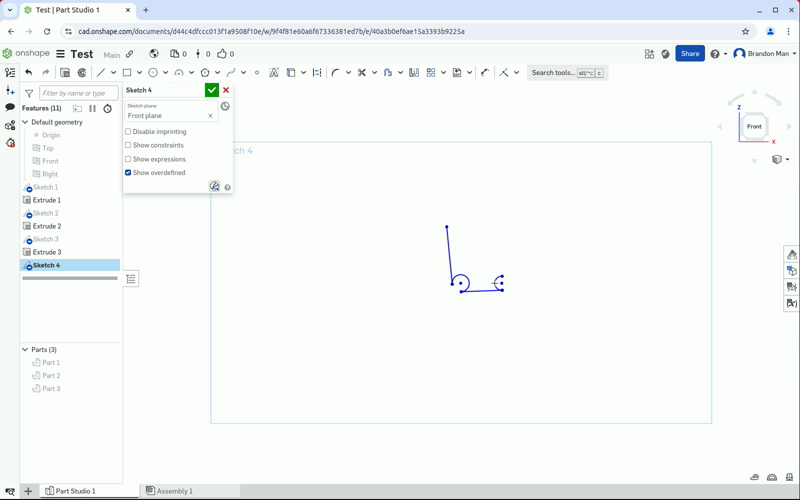
mouse_move(502, 276)
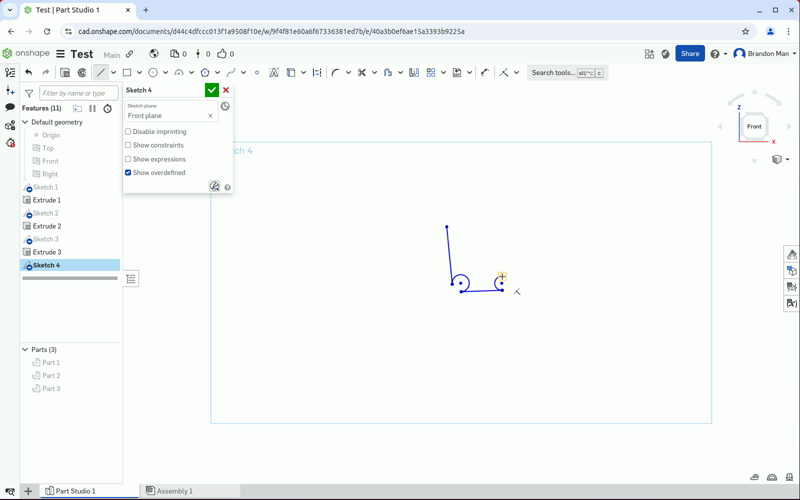
click(502, 276)
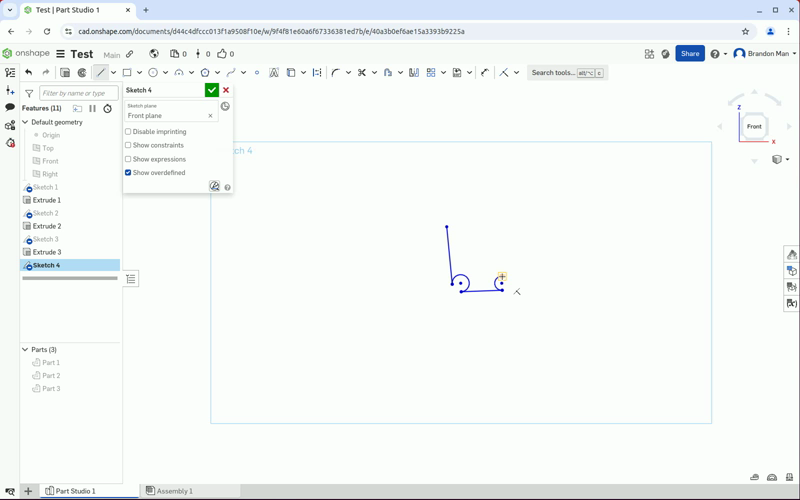
key_down(shift)
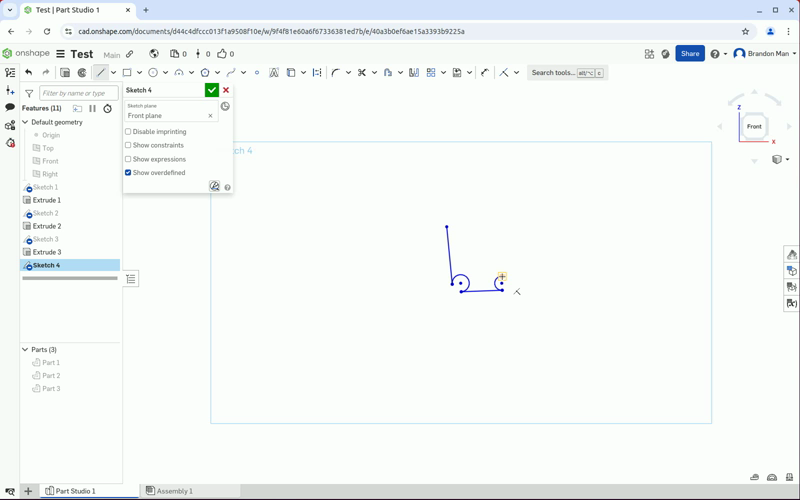
mouse_move(532, 276)
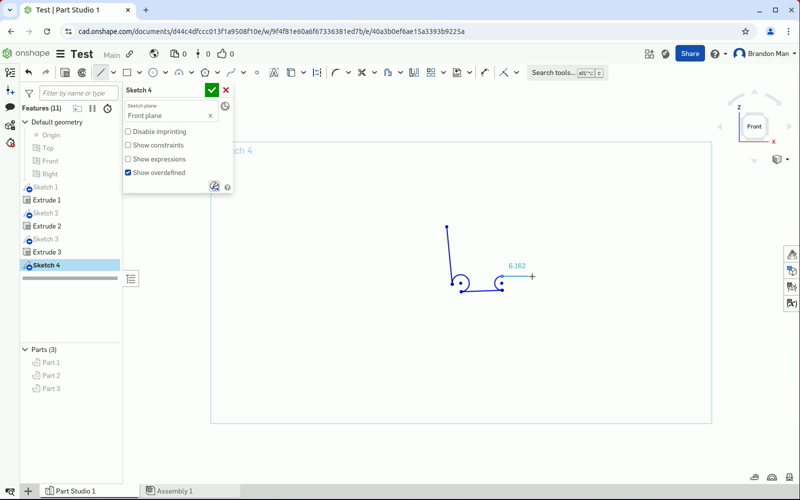
mouse_move(478, 275)
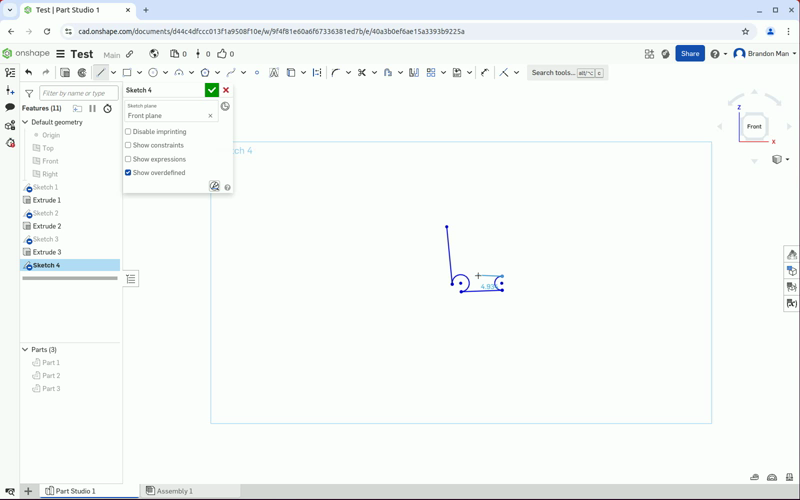
click(478, 275)
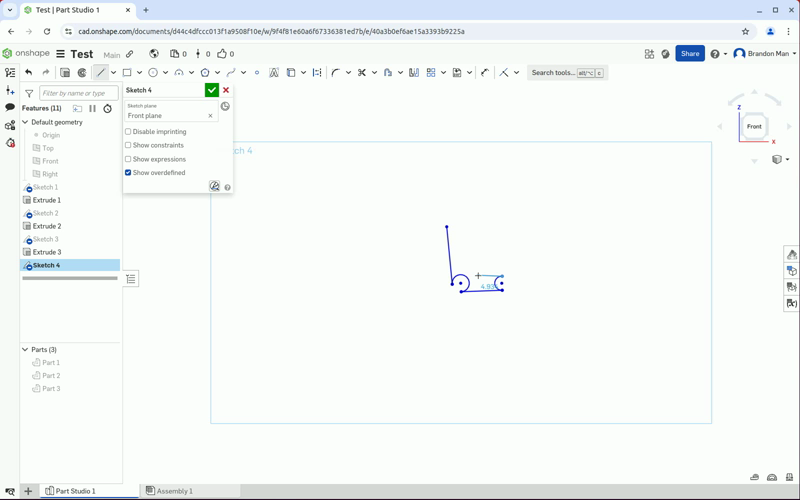
key_up(shift)
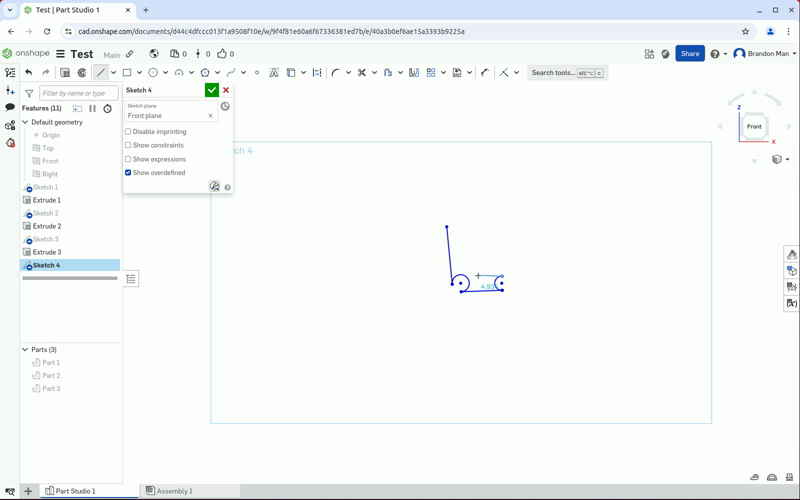
key(esc)
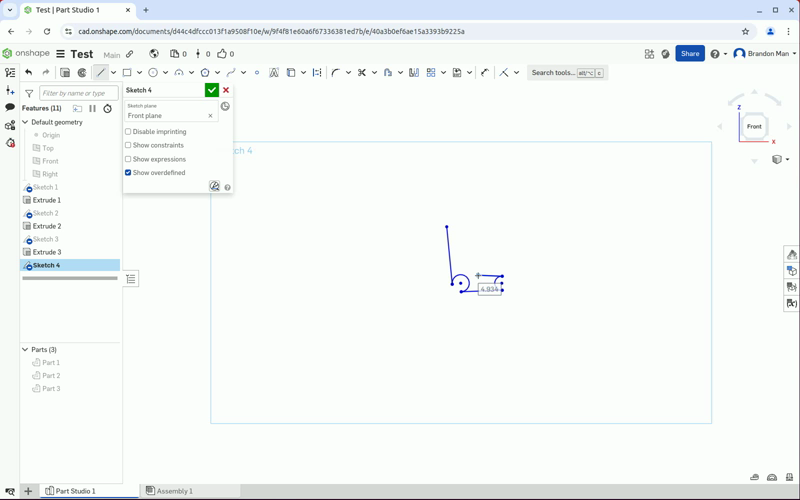
key(a)
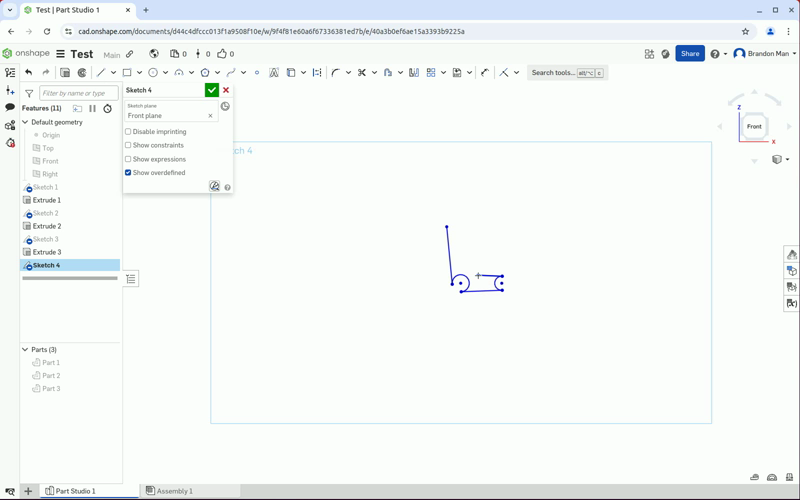
mouse_move(478, 275)
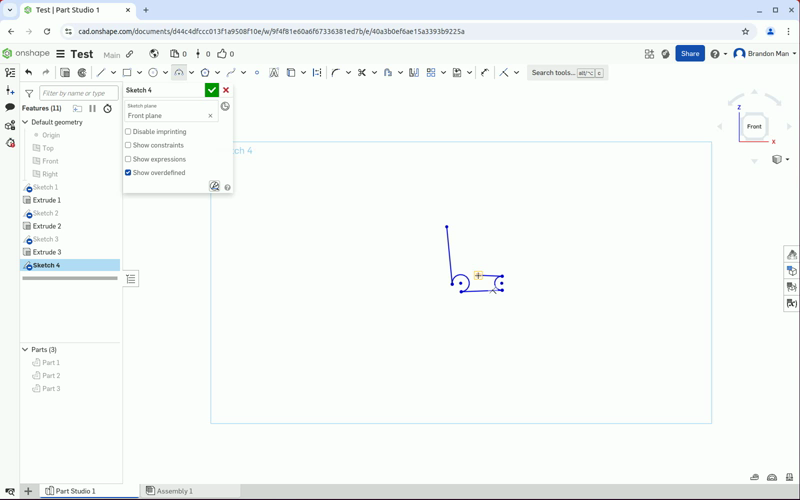
click(478, 275)
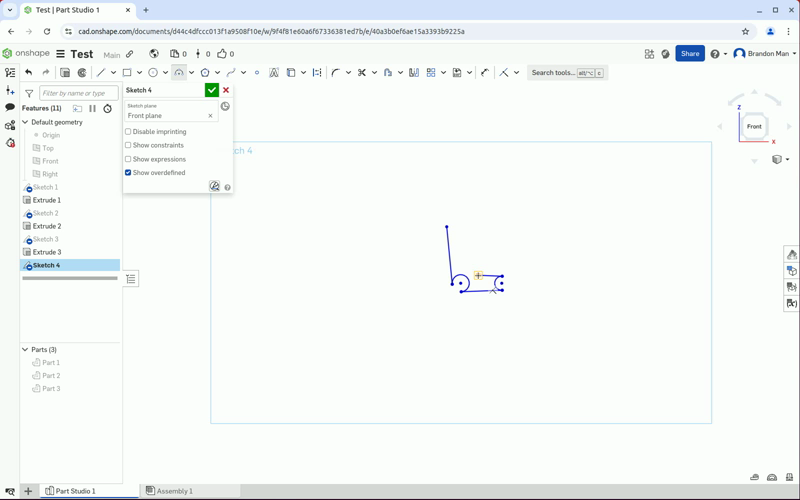
key_down(shift)
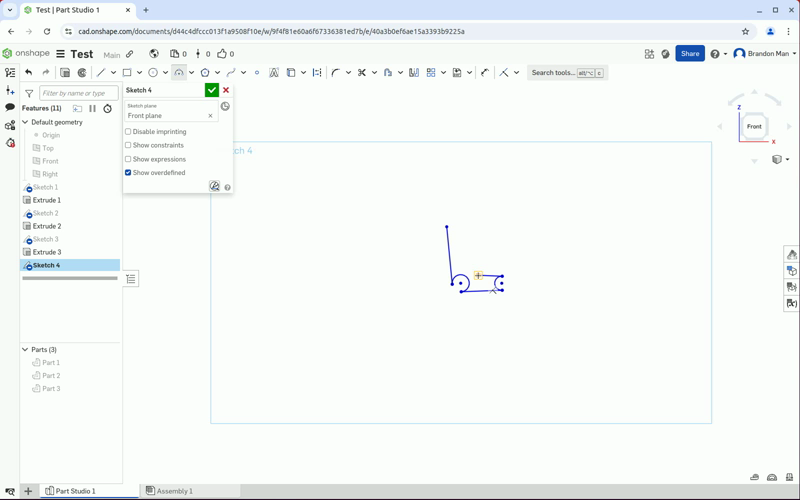
mouse_move(471, 267)
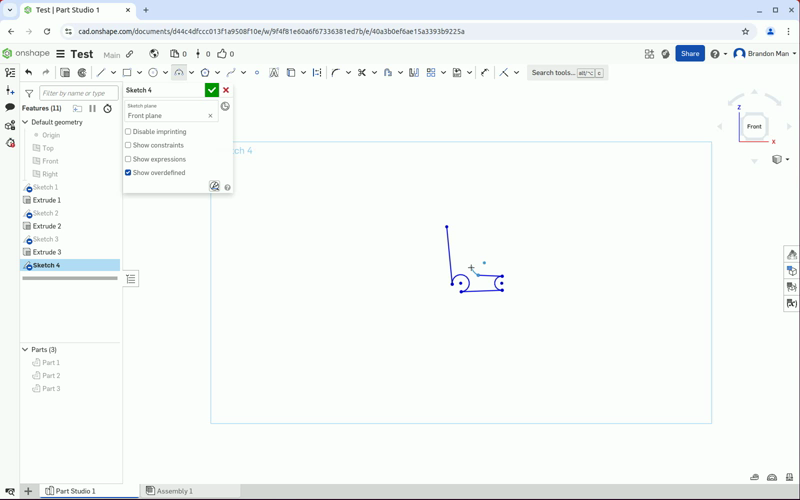
click(471, 267)
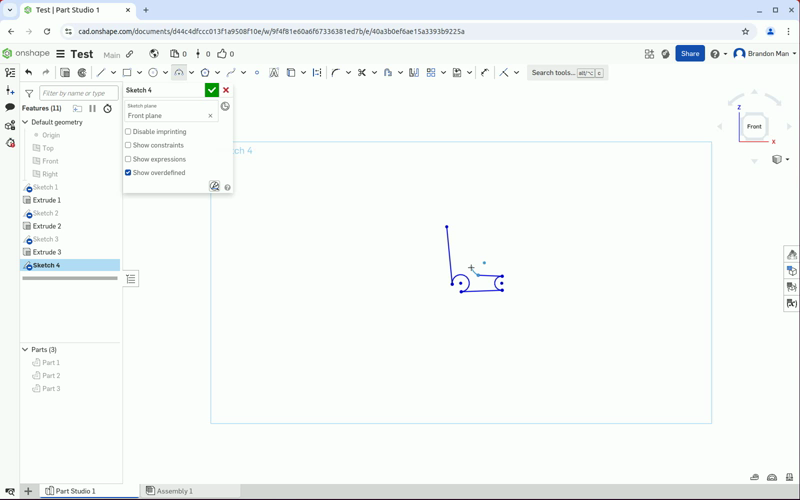
mouse_move(472, 272)
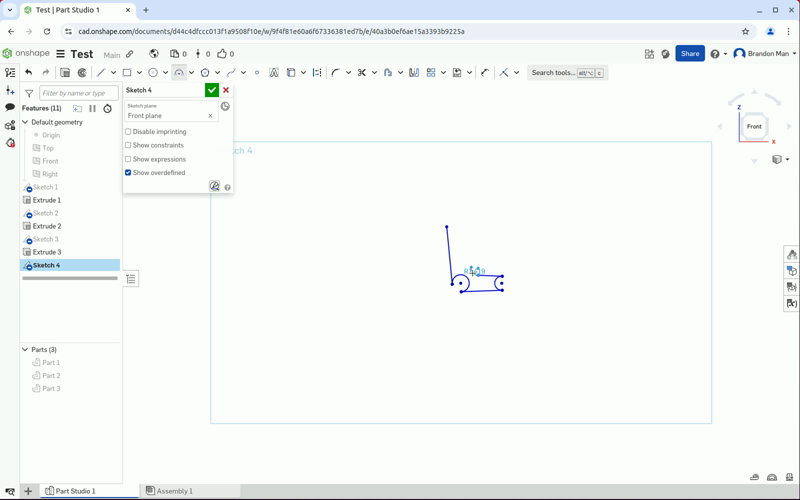
click(472, 272)
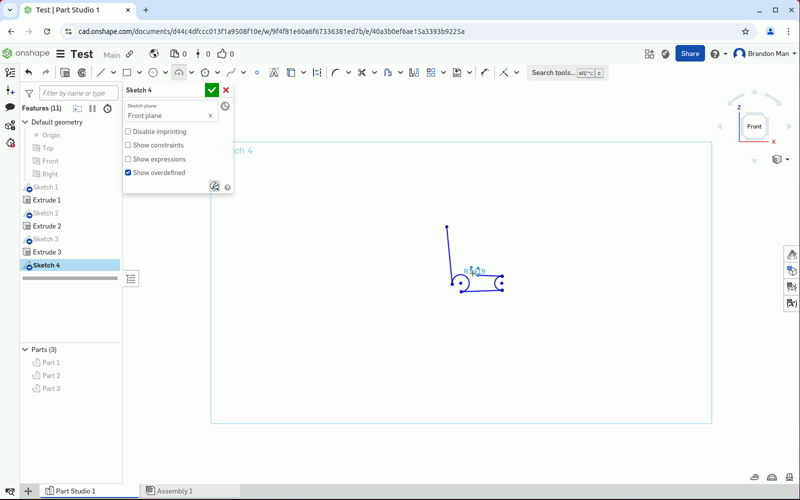
key_up(shift)
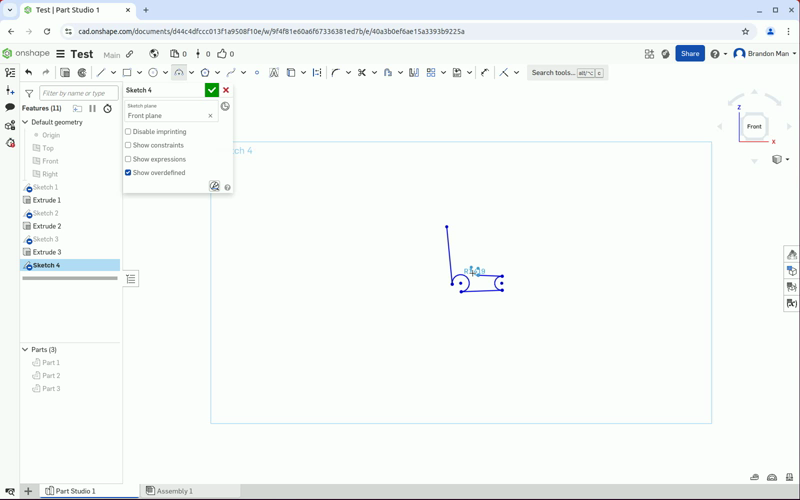
key(esc)
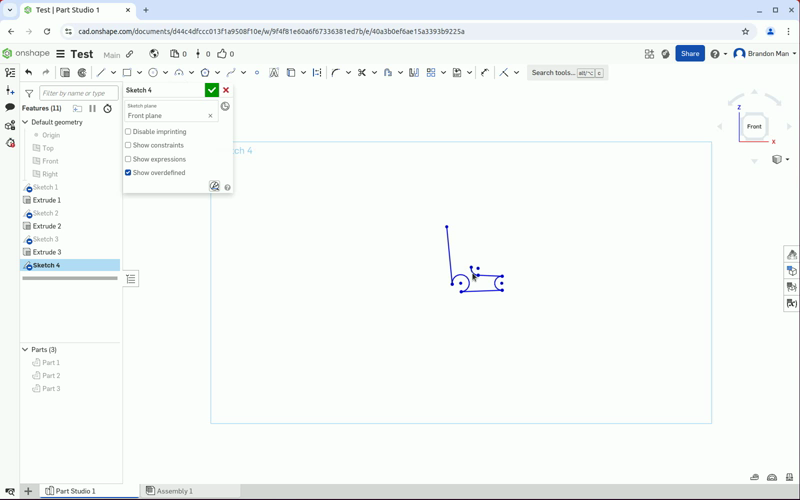
key(l)
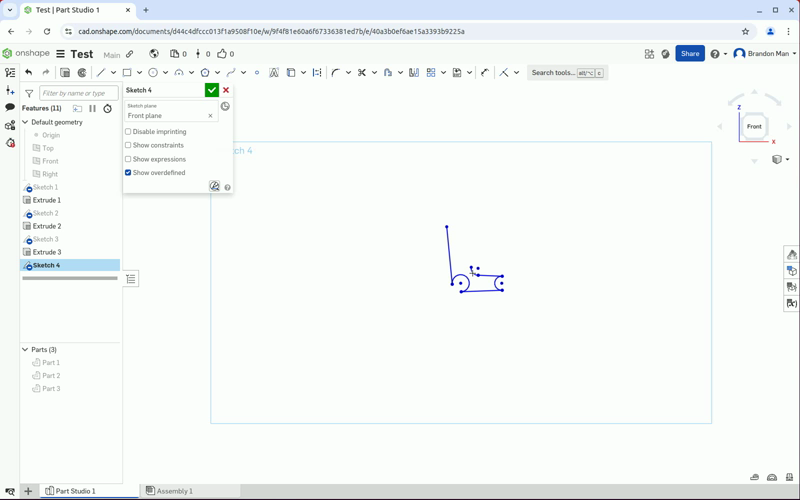
mouse_move(471, 267)
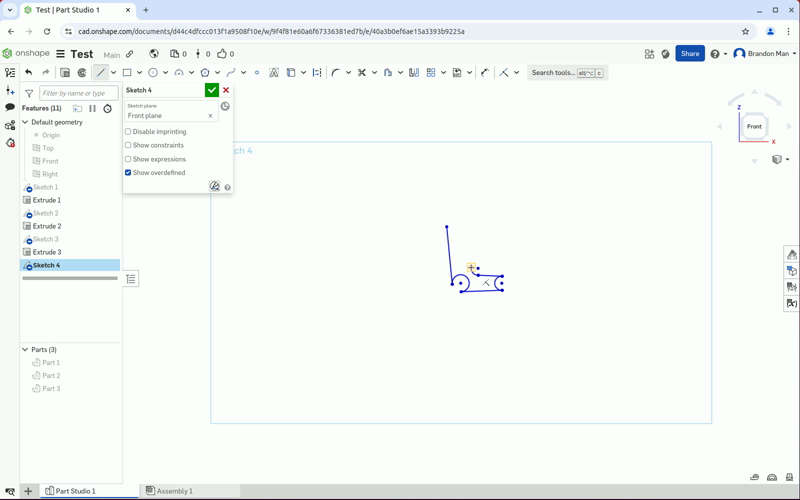
click(471, 267)
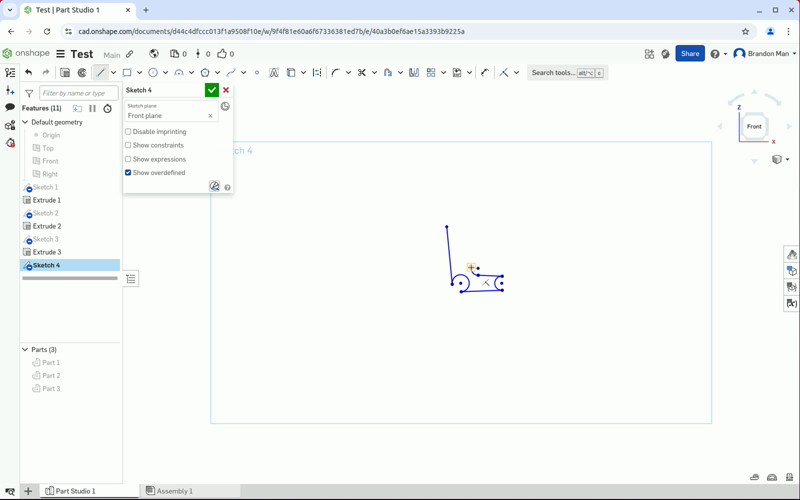
key_down(shift)
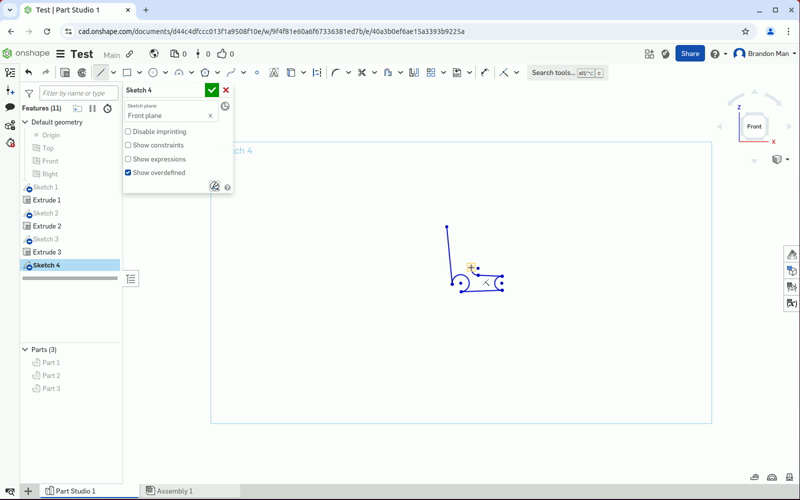
mouse_move(501, 267)
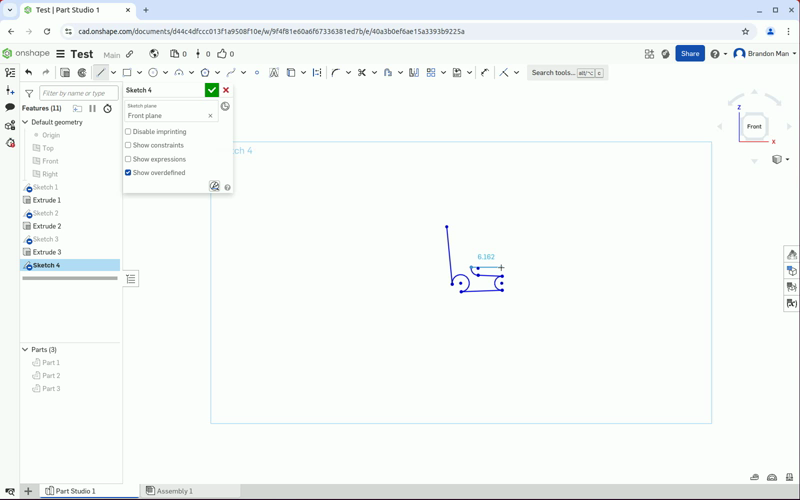
mouse_move(475, 226)
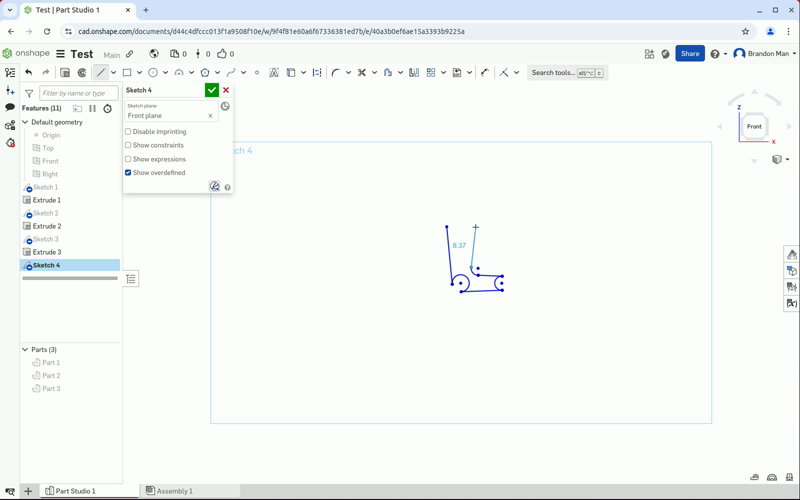
click(475, 226)
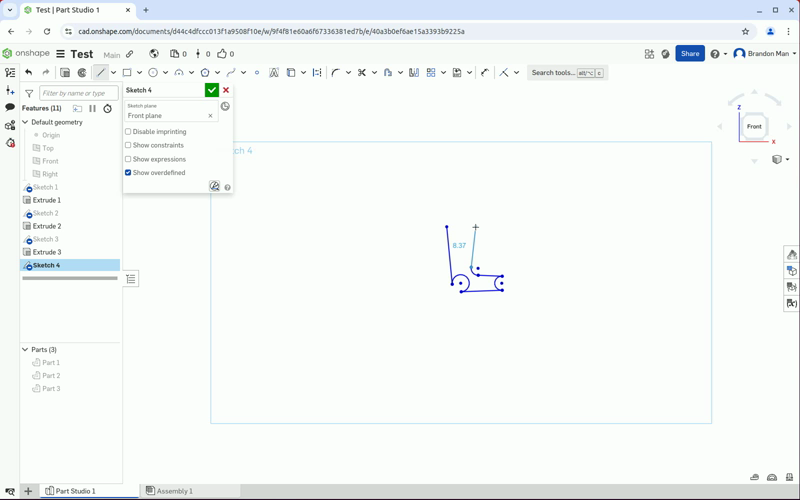
key_up(shift)
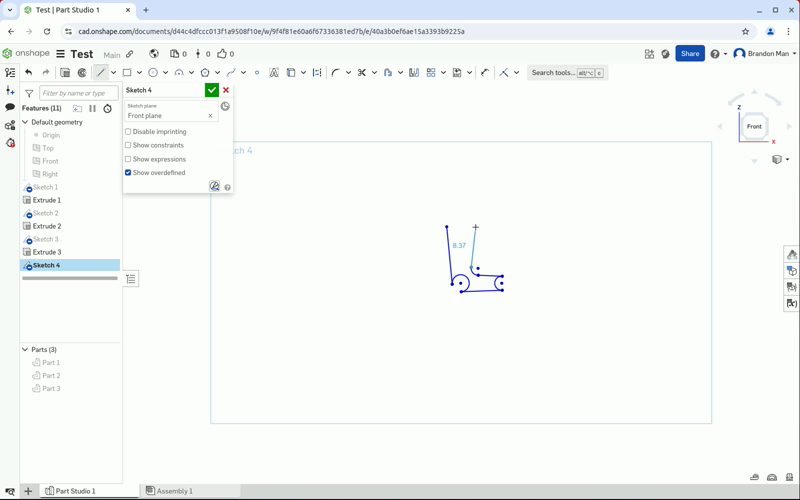
key(esc)
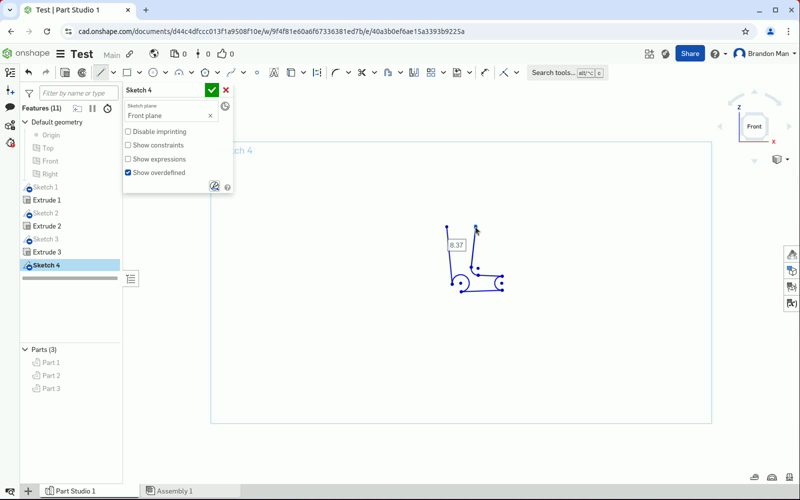
key(a)
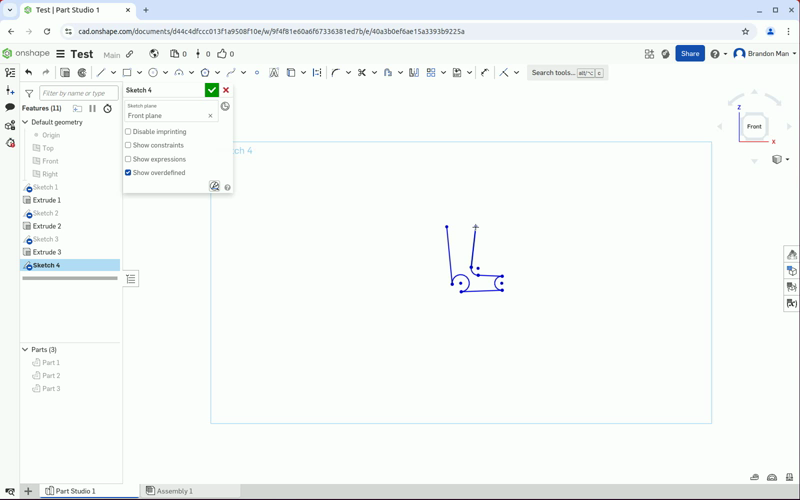
mouse_move(475, 226)
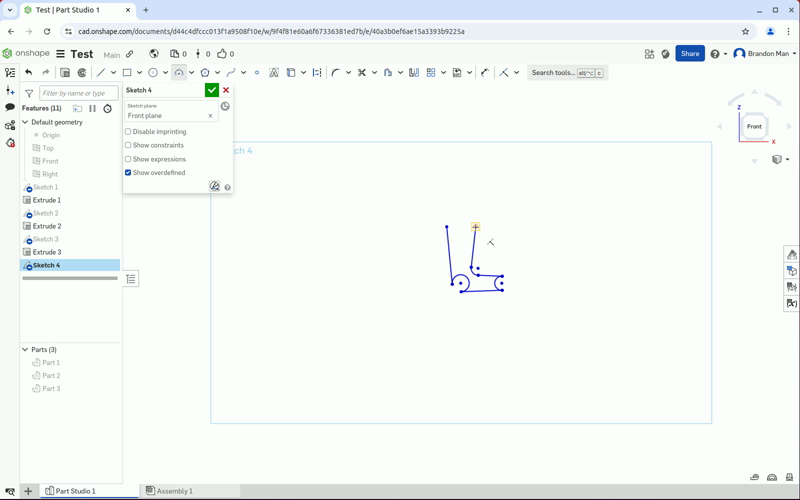
click(475, 226)
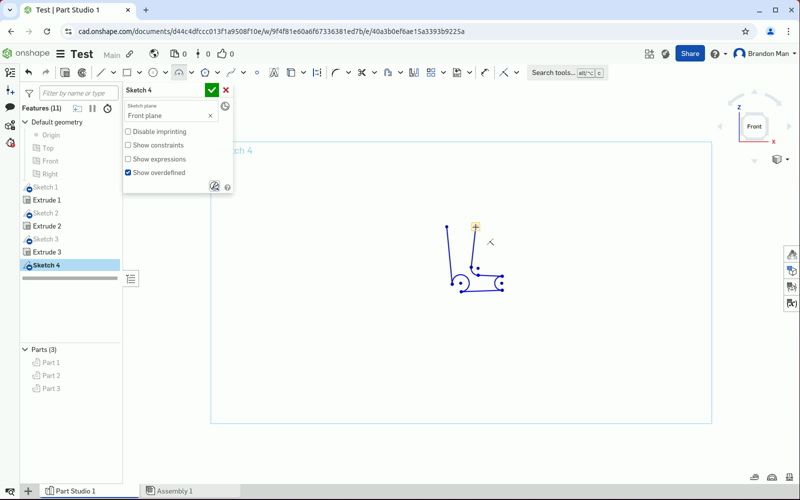
mouse_move(446, 226)
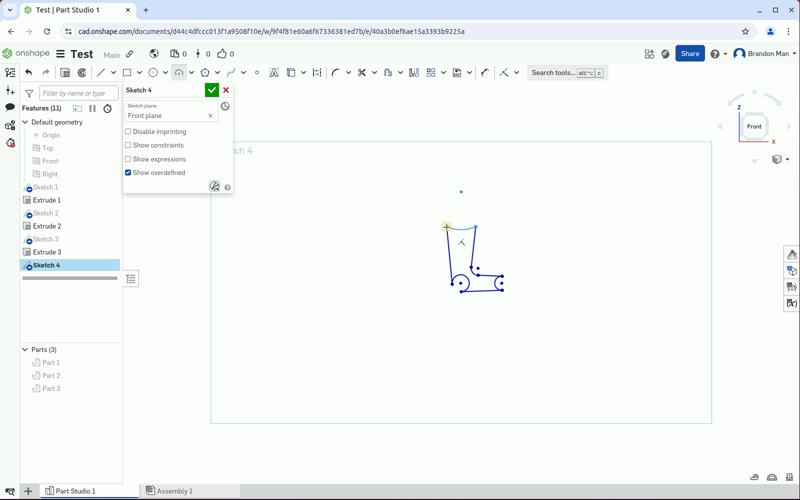
click(446, 226)
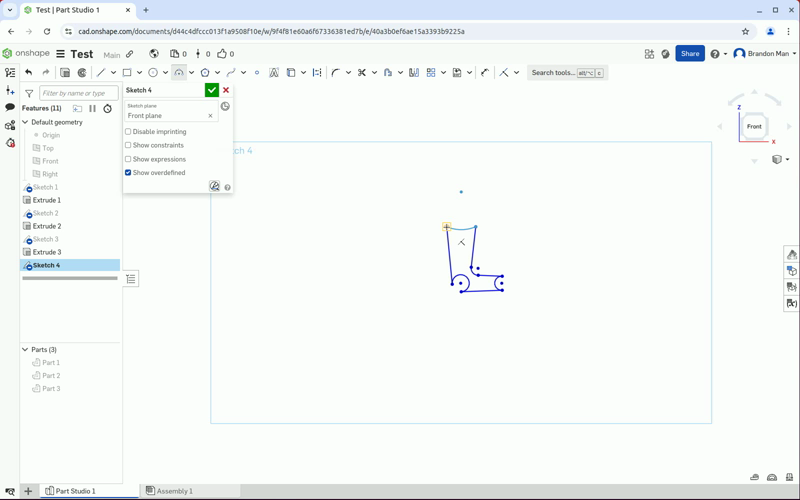
key_down(shift)
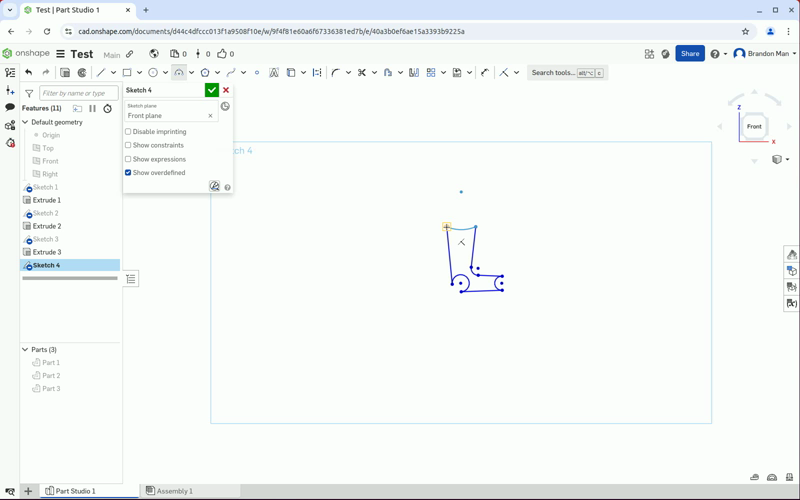
mouse_move(461, 239)
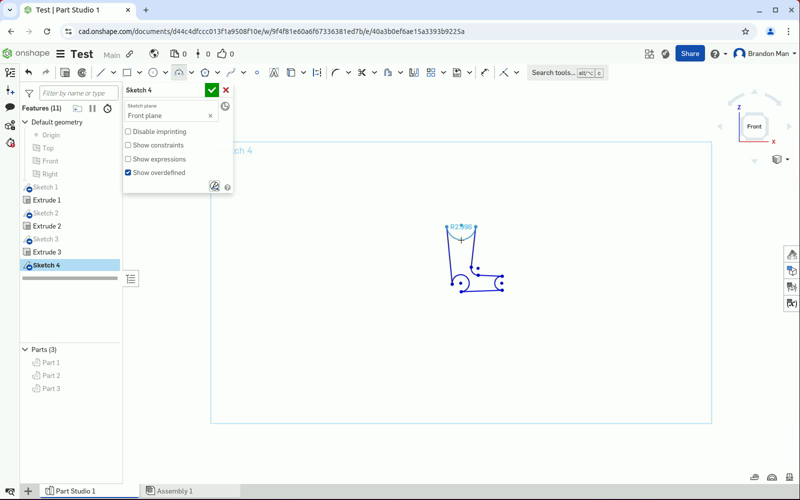
click(461, 239)
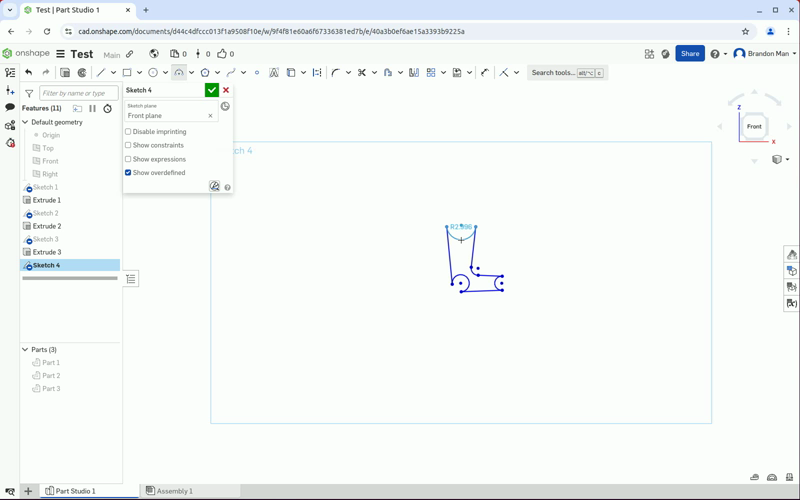
key_up(shift)
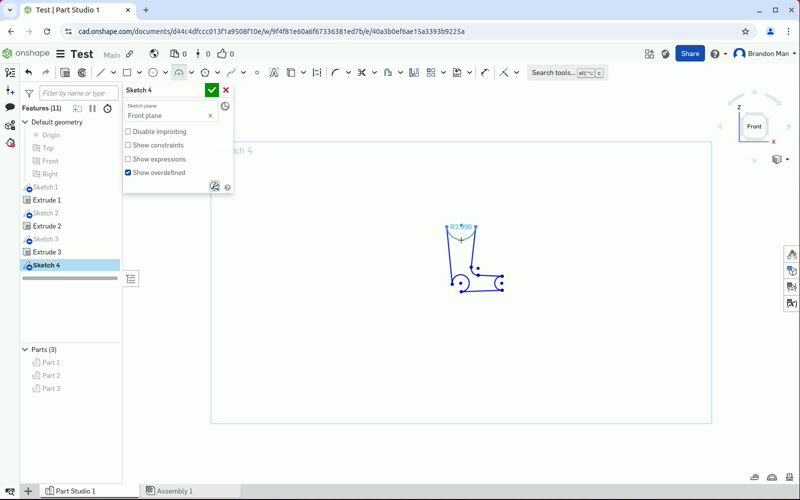
key(esc)
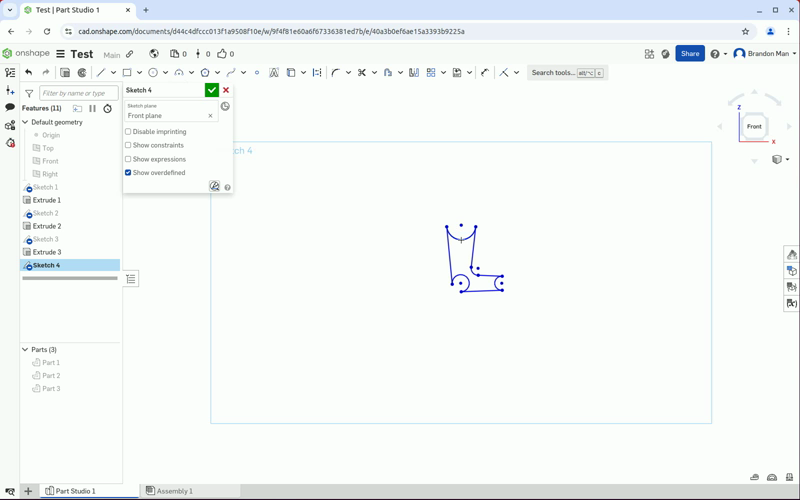
mouse_move(471, 243)
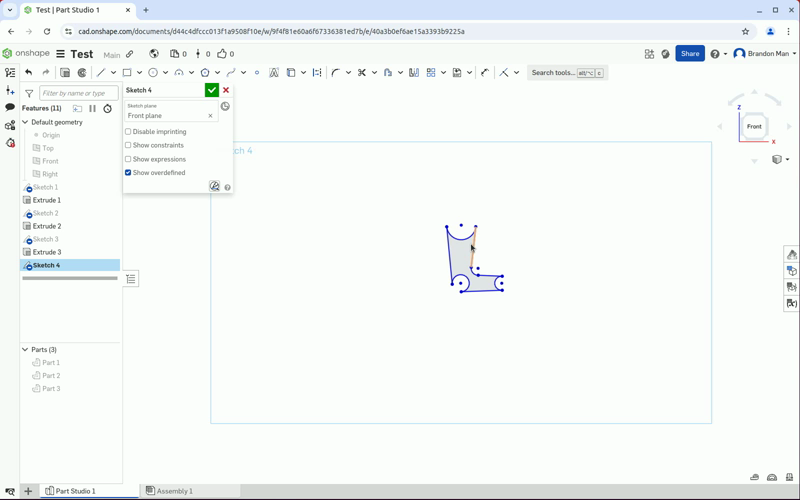
scroll(6)
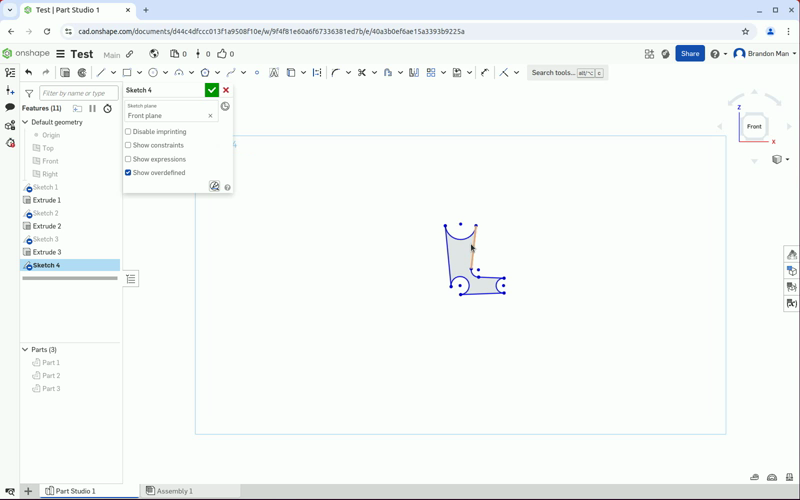
scroll(6)
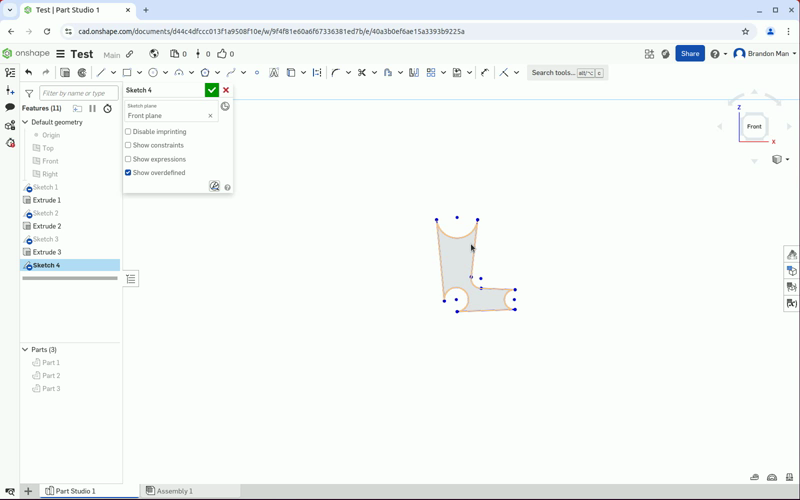
scroll(6)
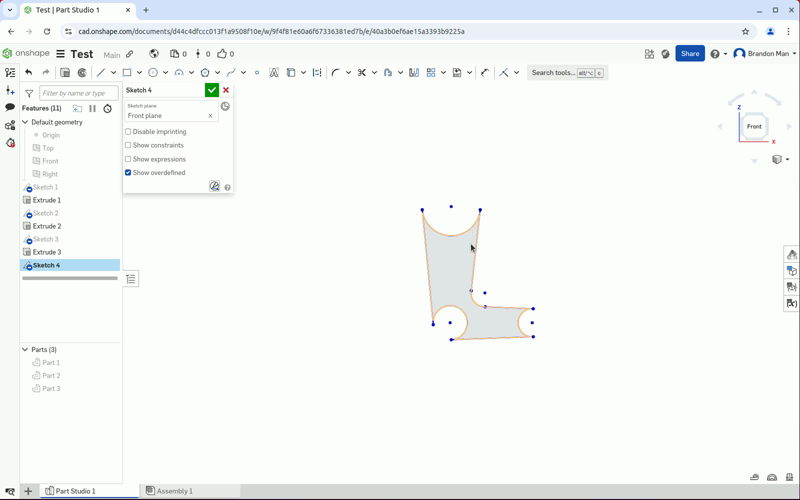
scroll(6)
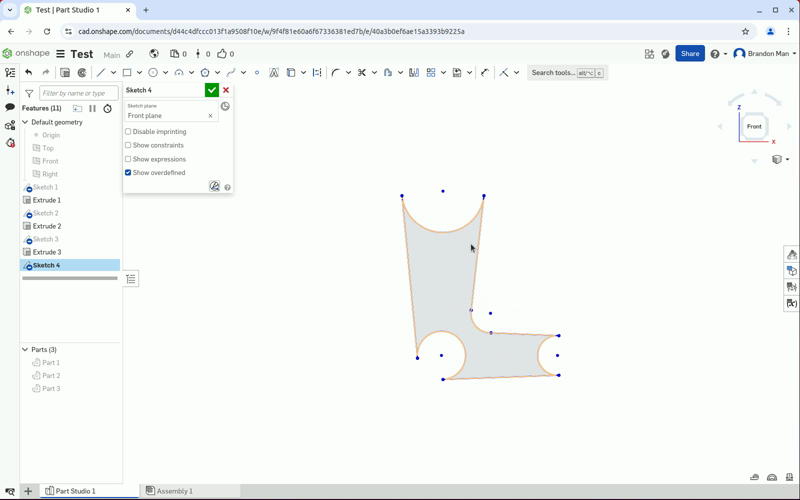
scroll(6)
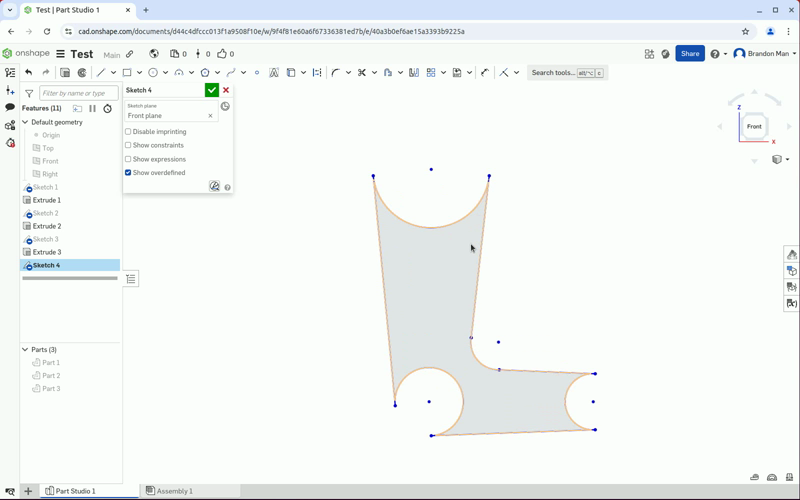
scroll(6)
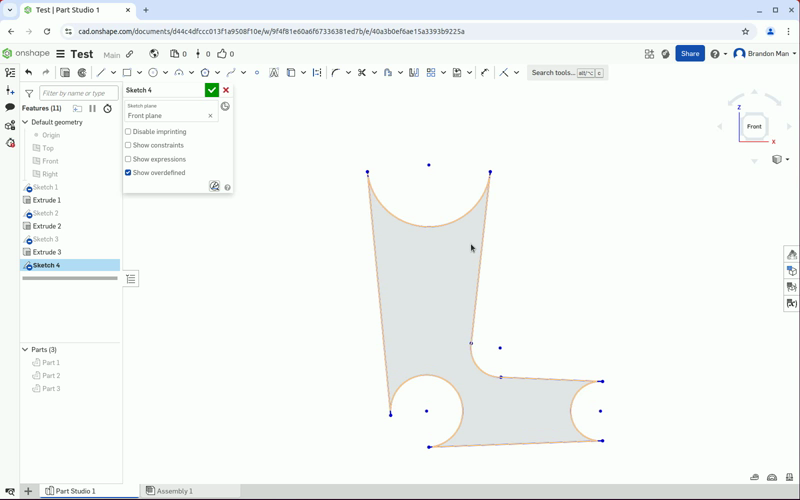
scroll(6)
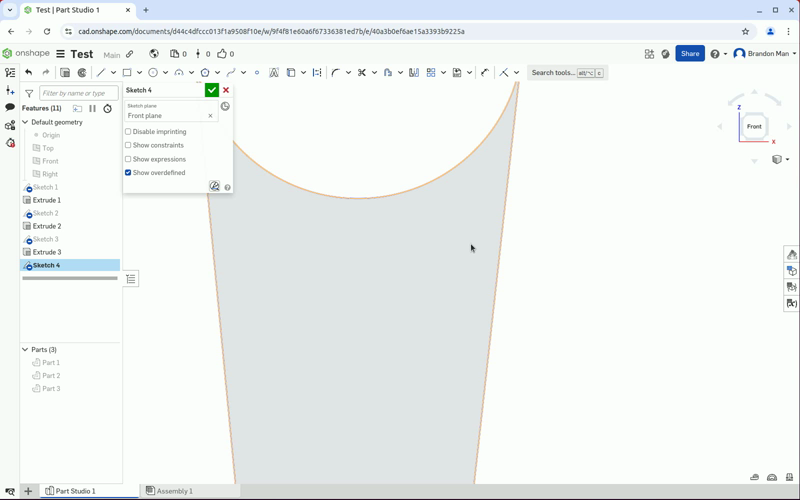
click(471, 243)
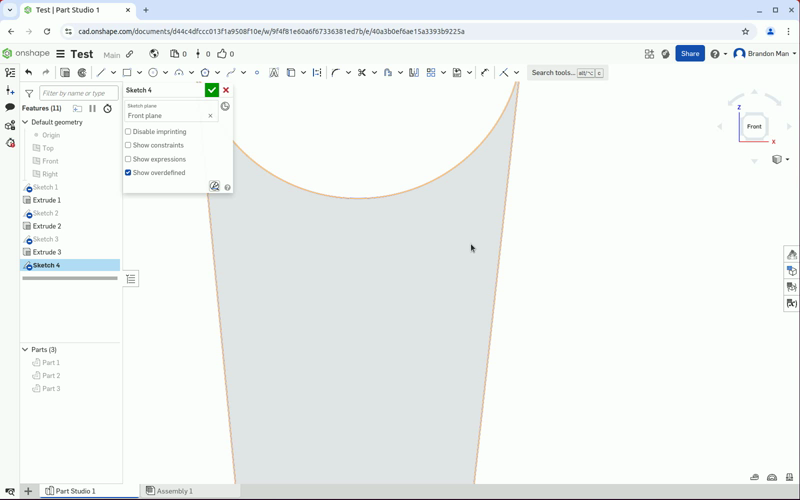
scroll(-6)
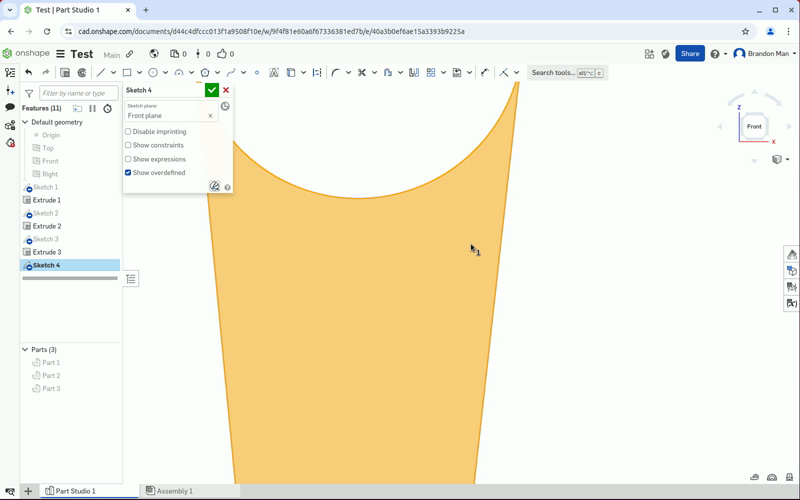
scroll(-6)
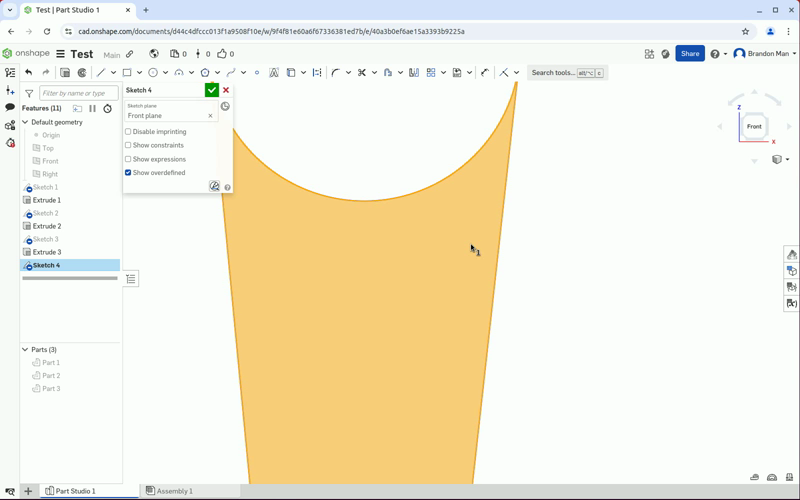
scroll(-6)
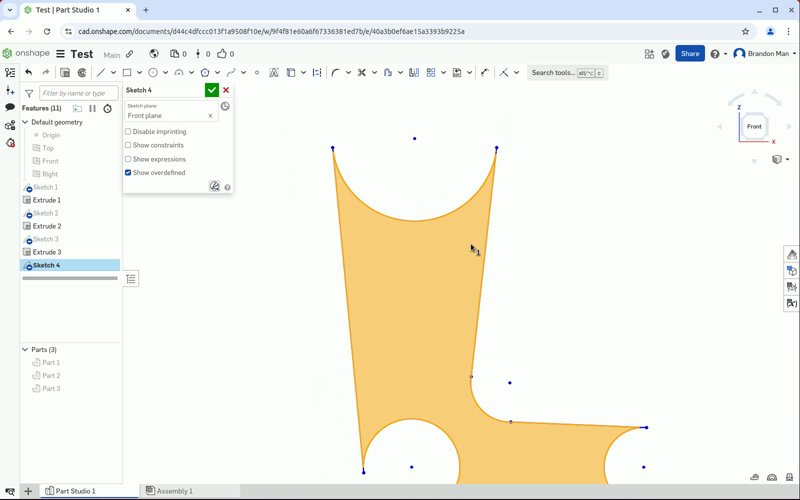
scroll(-6)
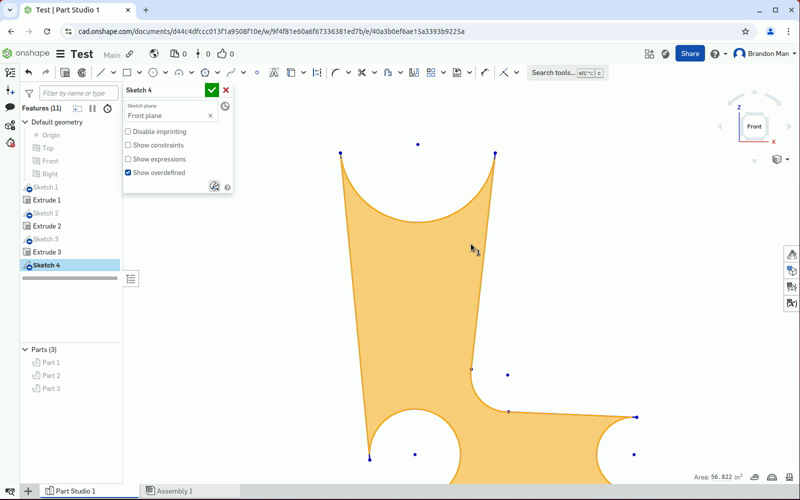
scroll(-6)
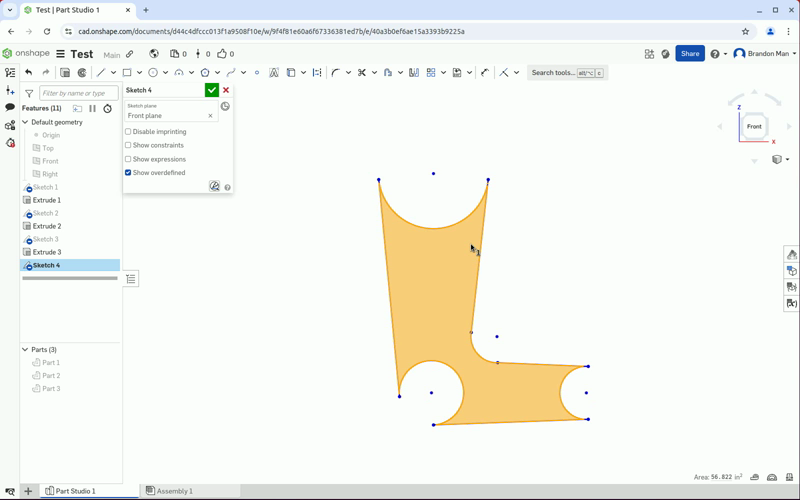
scroll(-6)
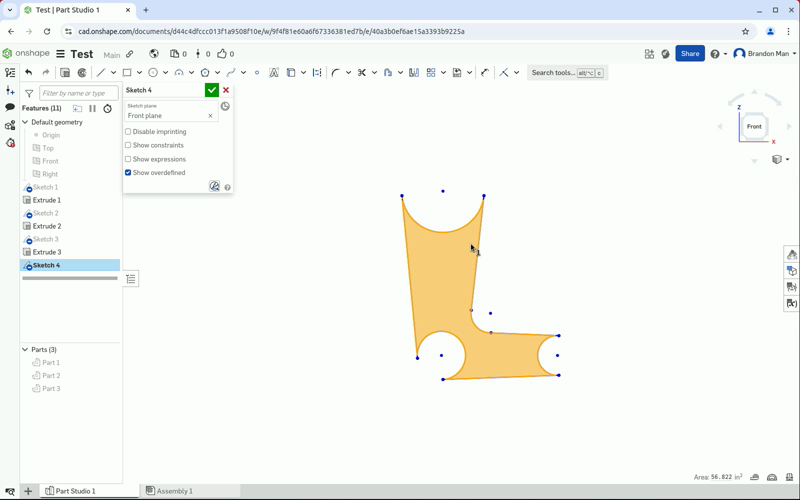
scroll(-6)
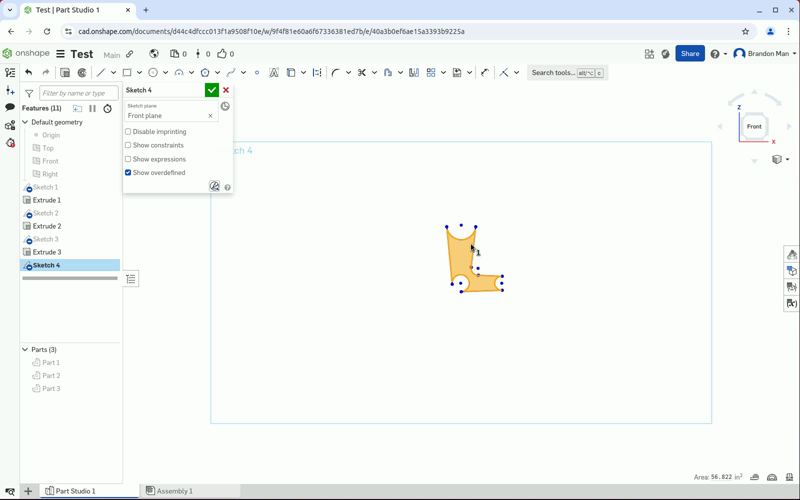
mouse_move(73, 352)
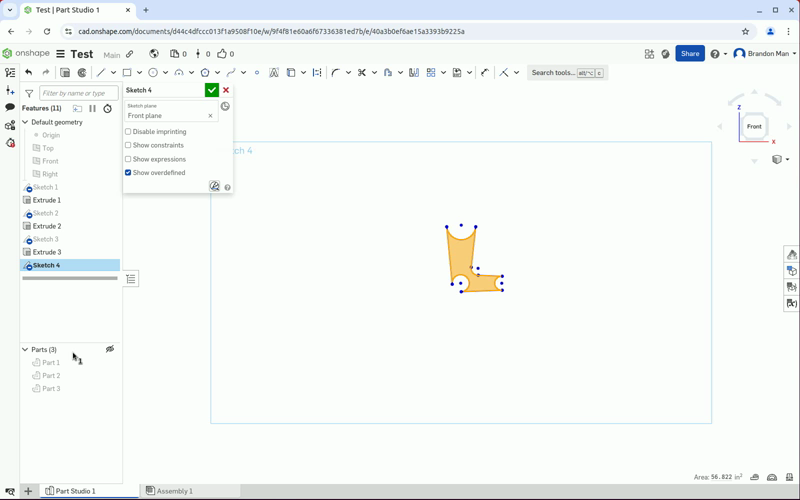
key(shift+y)
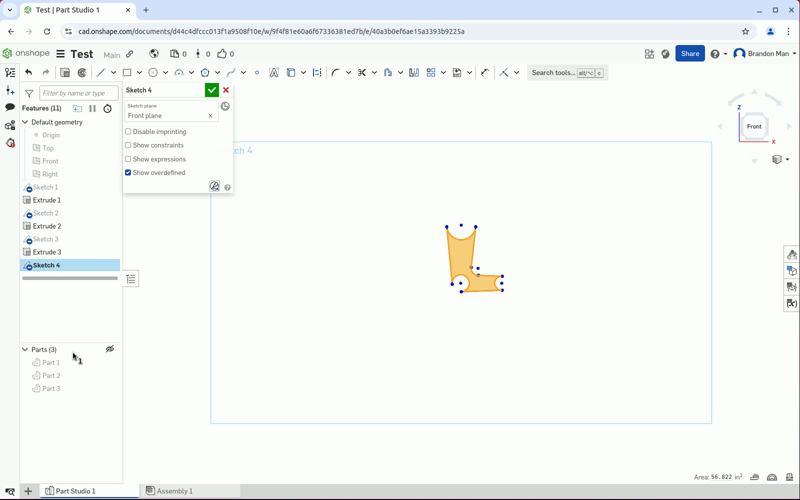
key(shift+e)
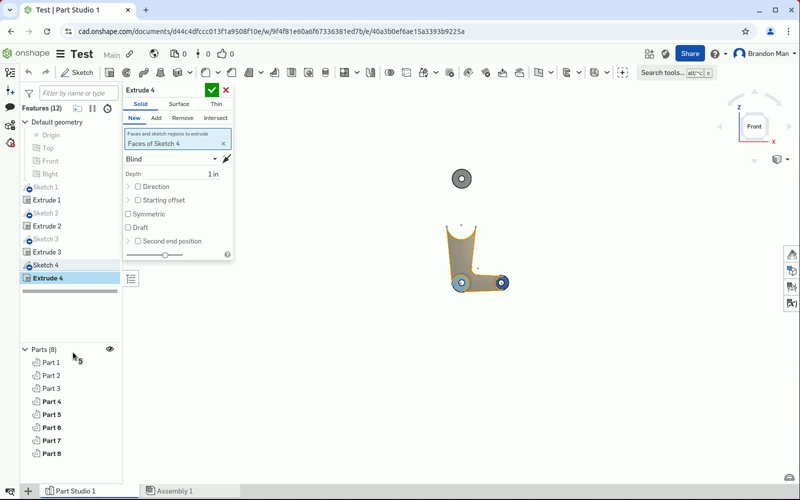
mouse_move(143, 106)
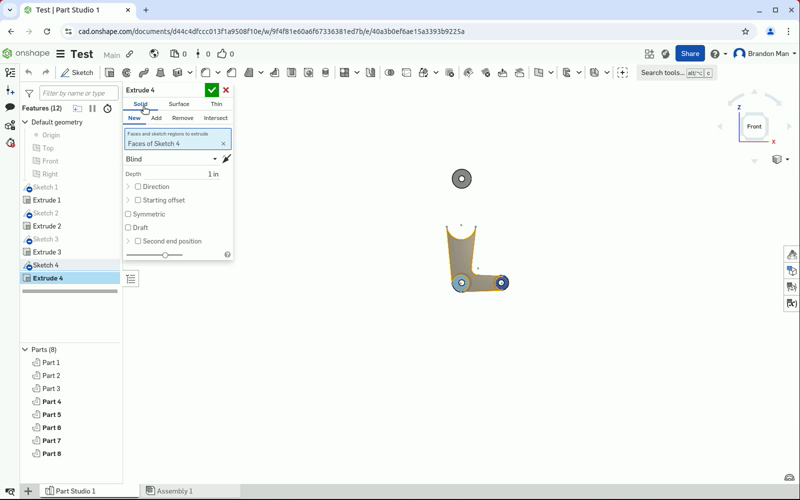
click(143, 106)
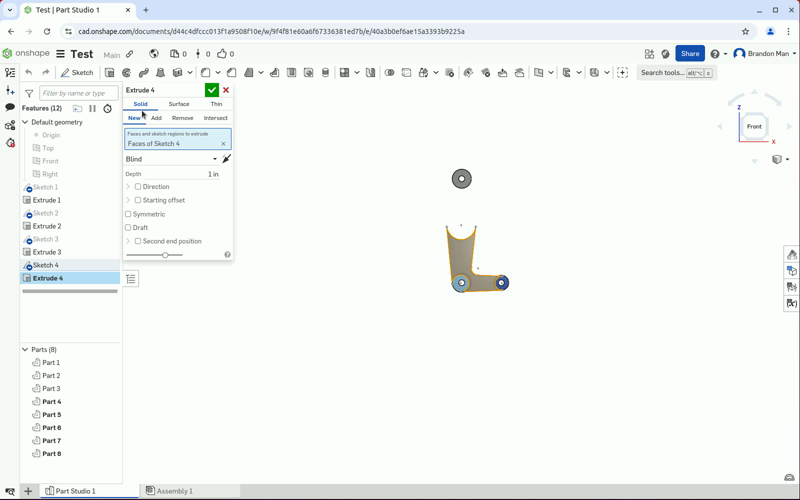
mouse_move(137, 120)
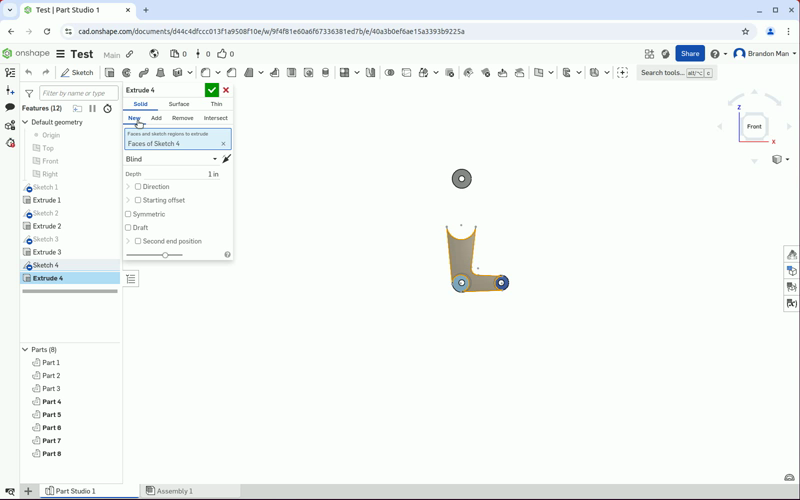
click(137, 120)
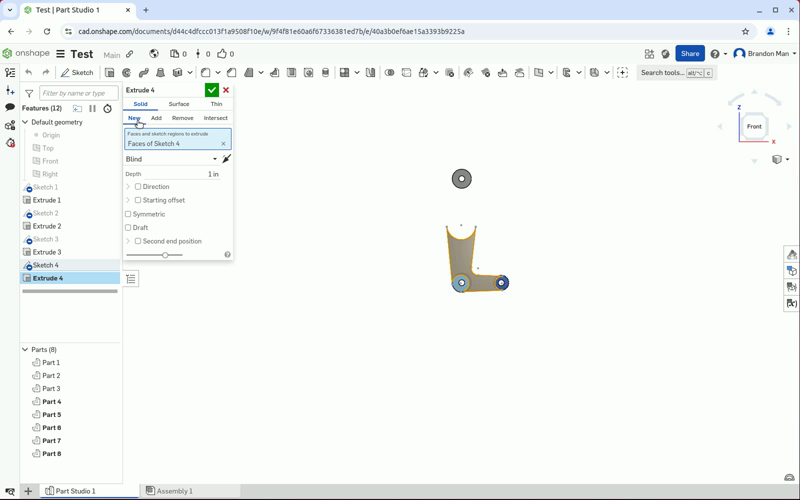
key(tab, 4)
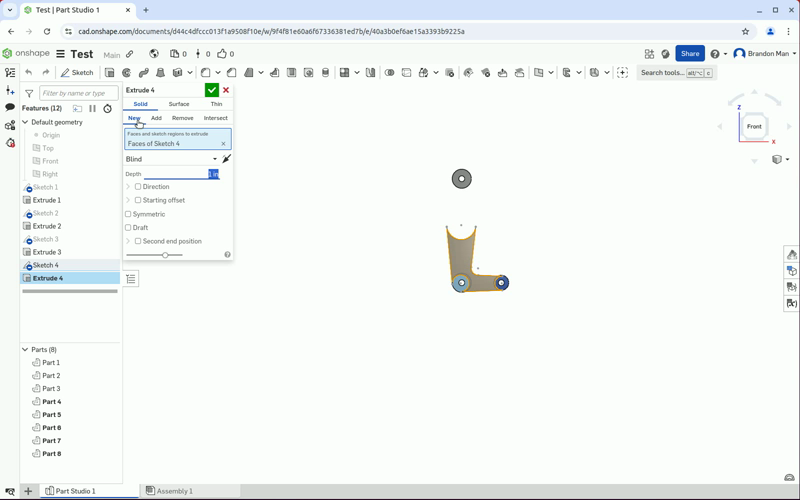
text(0.481)
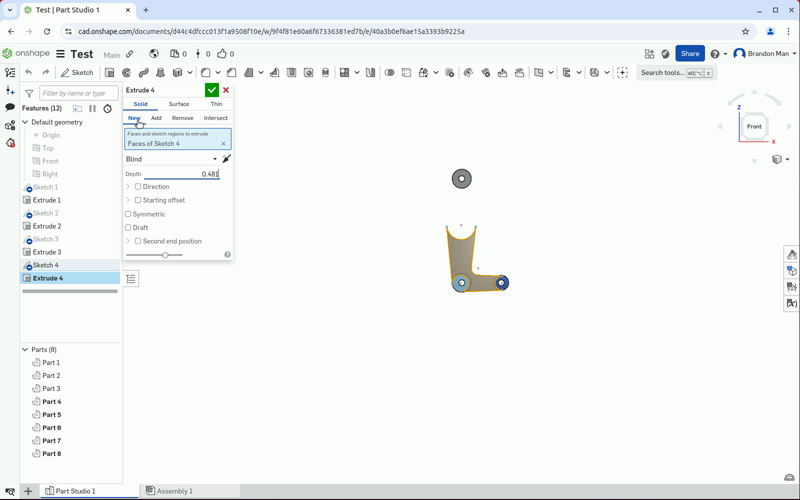
key(enter)
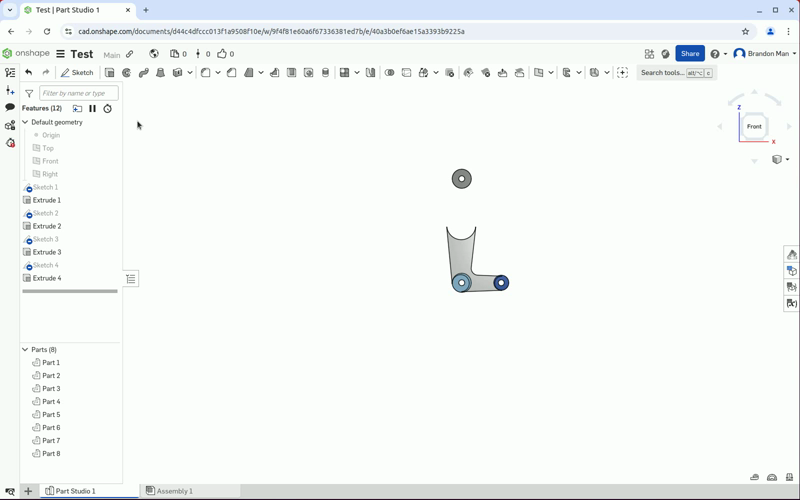
key(shift+h)
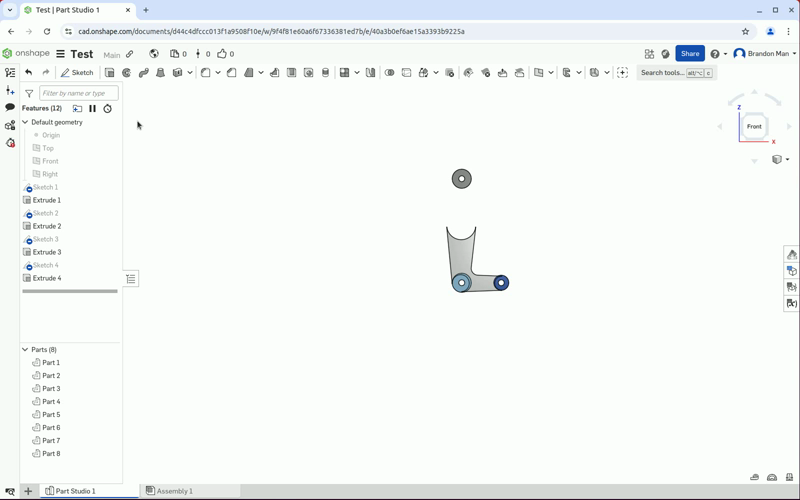
key(shift+h)
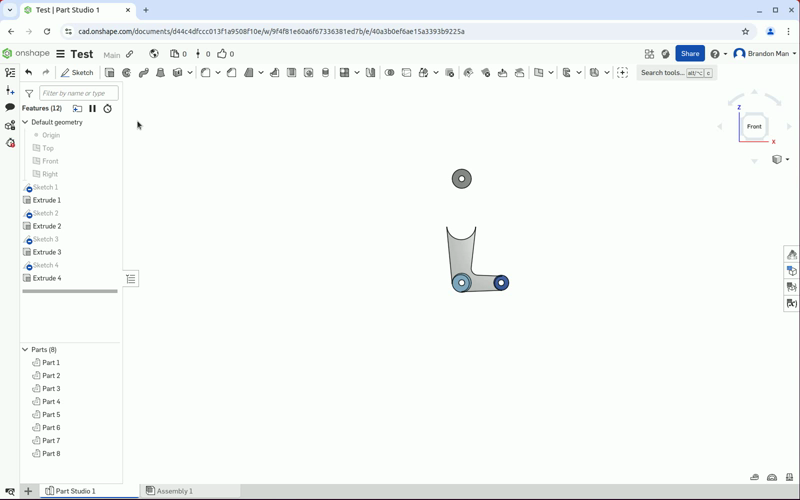
mouse_move(73, 189)
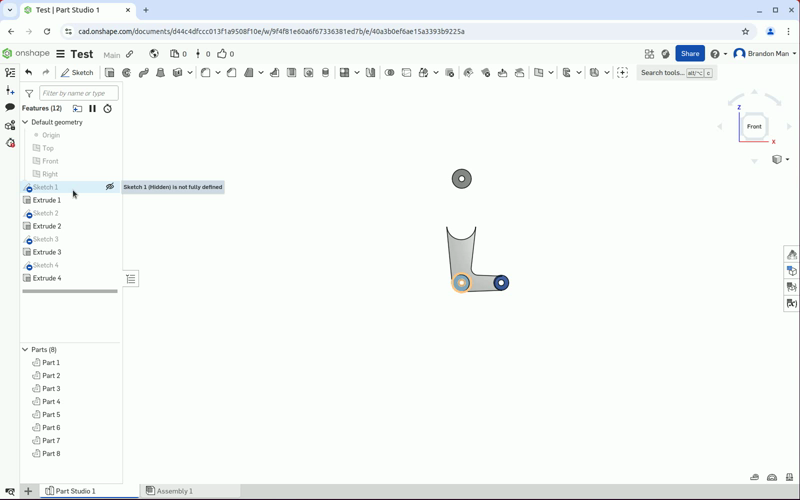
click(73, 189)
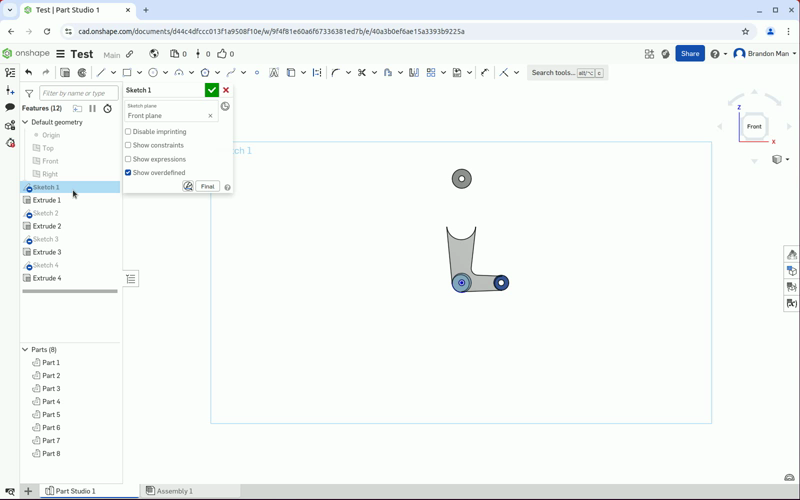
mouse_move(229, 92)
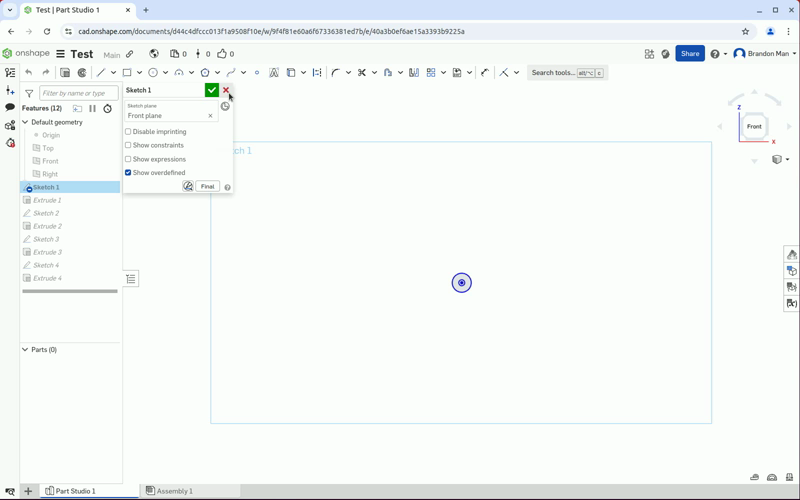
click(229, 92)
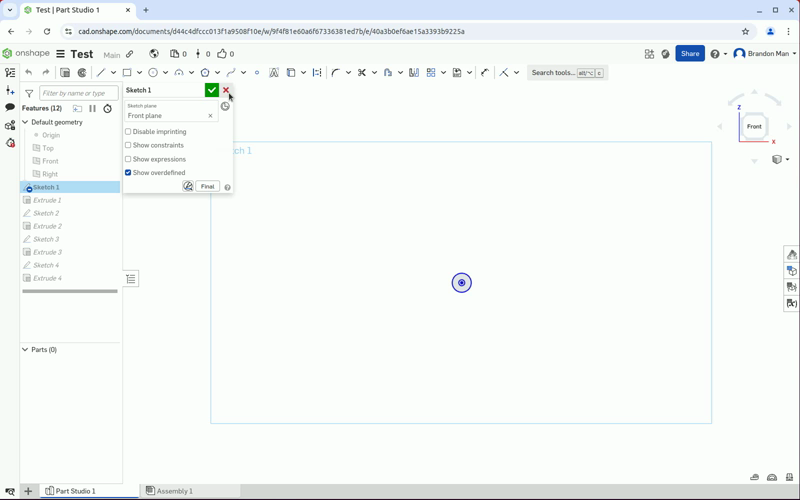
key(shift+s)
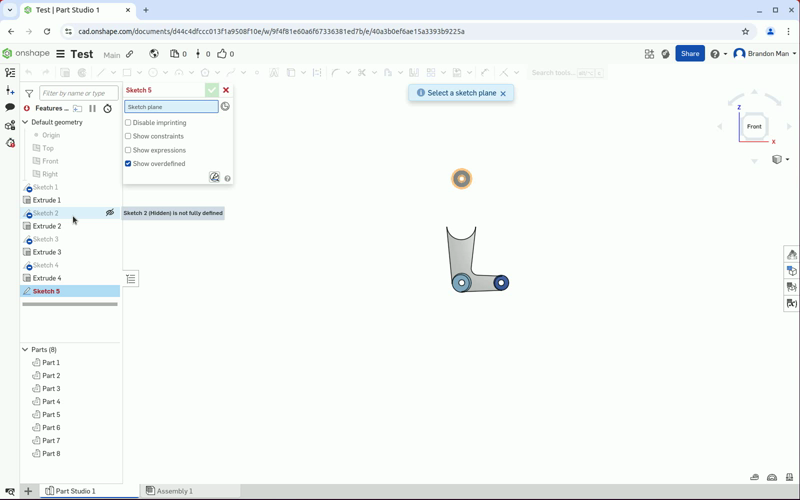
scroll(3)
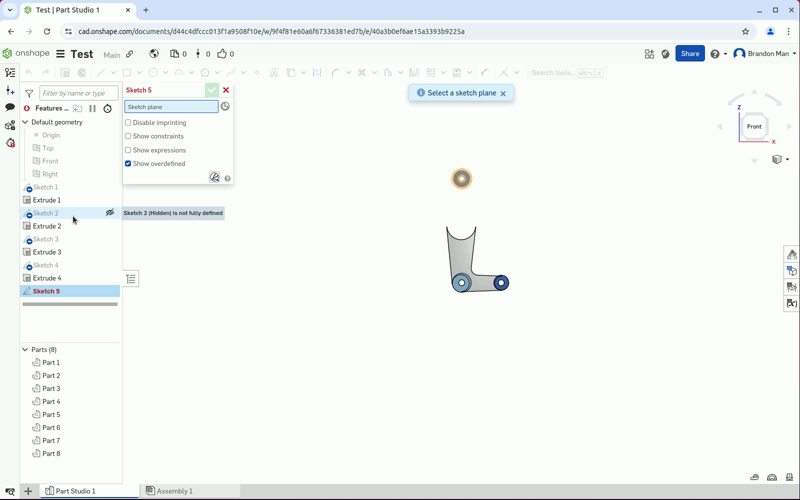
mouse_move(73, 163)
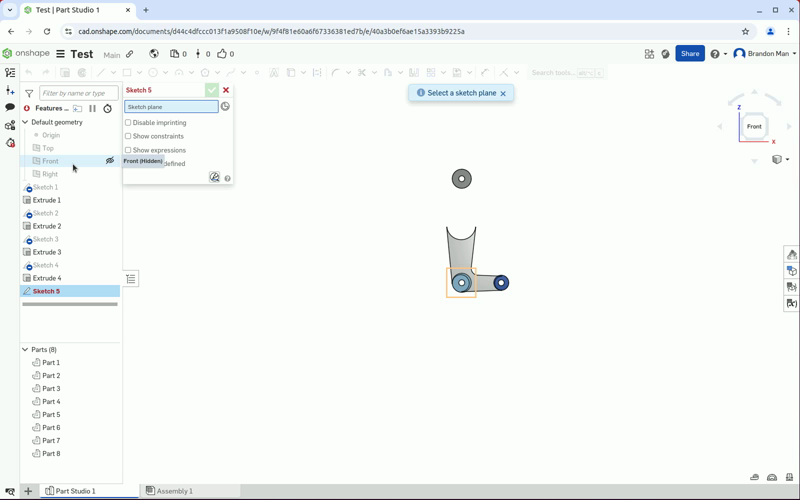
click(73, 163)
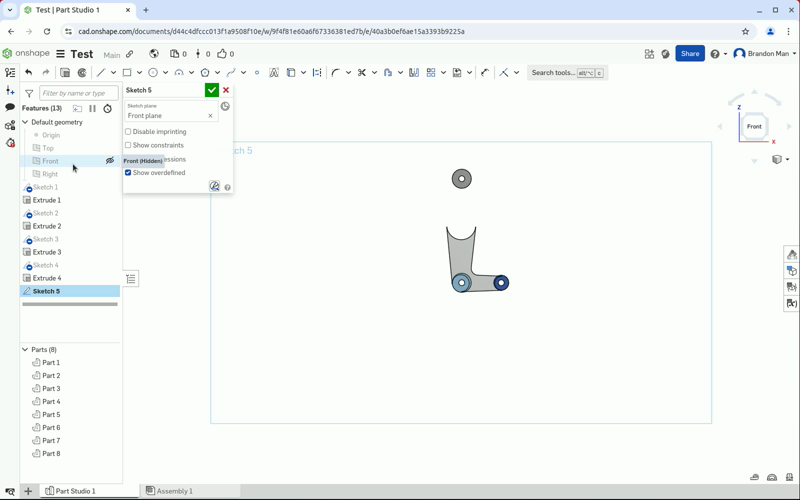
mouse_move(73, 352)
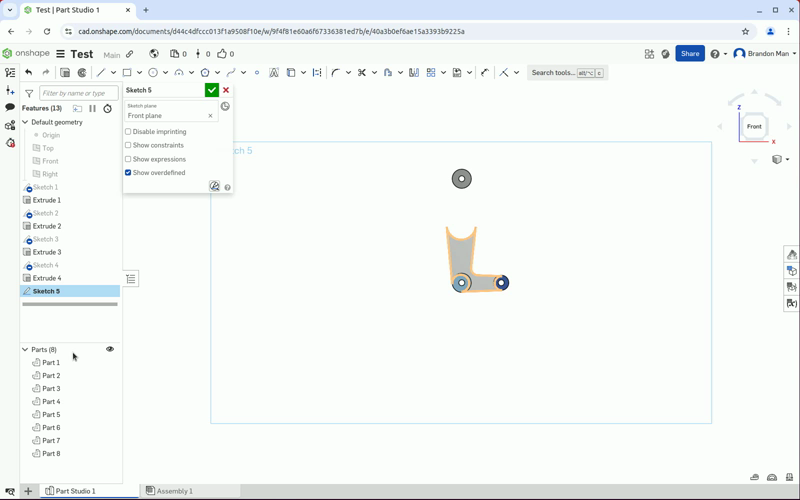
key(y)
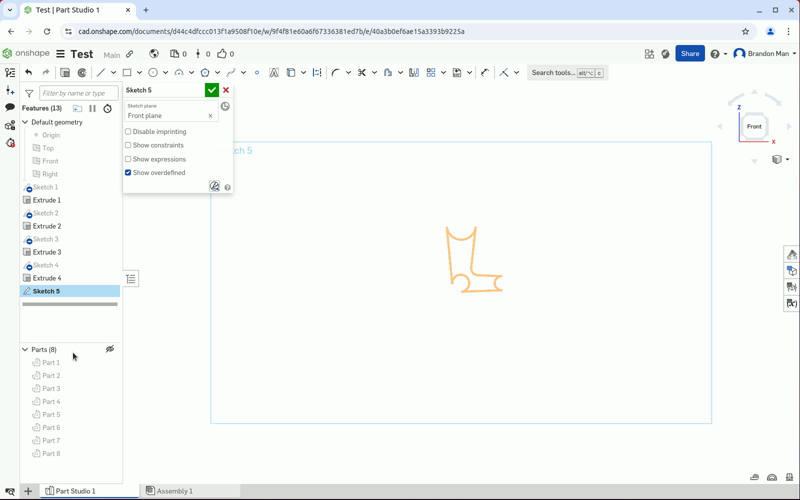
key(c)
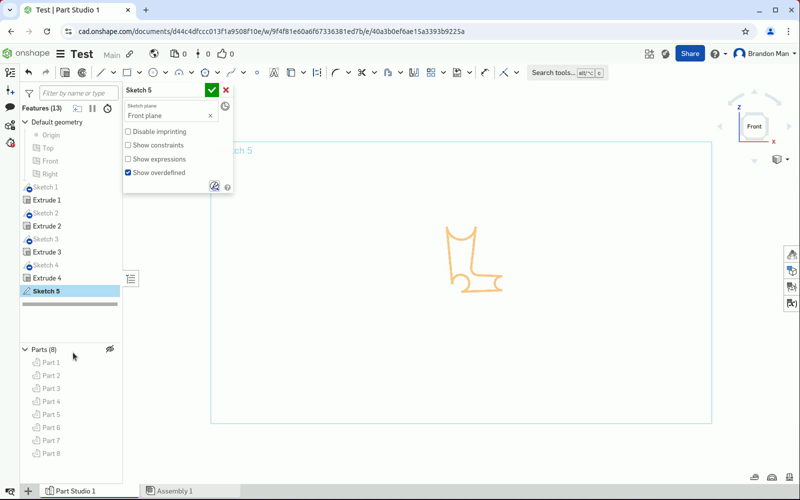
key_down(shift)
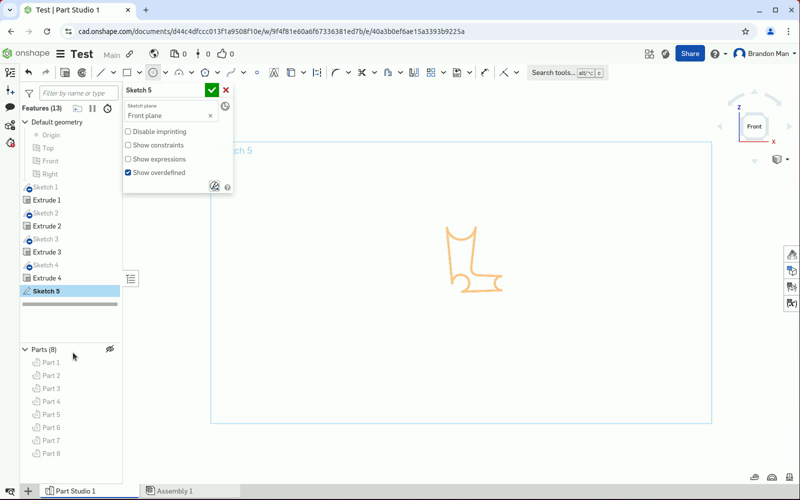
mouse_move(461, 225)
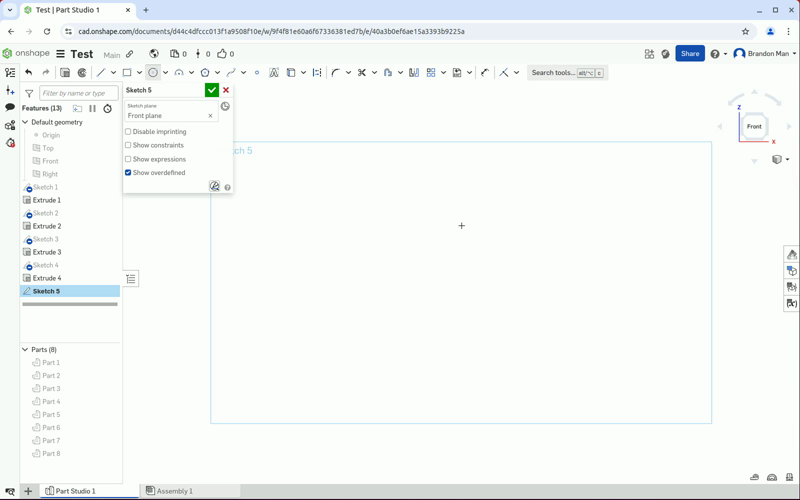
click(461, 225)
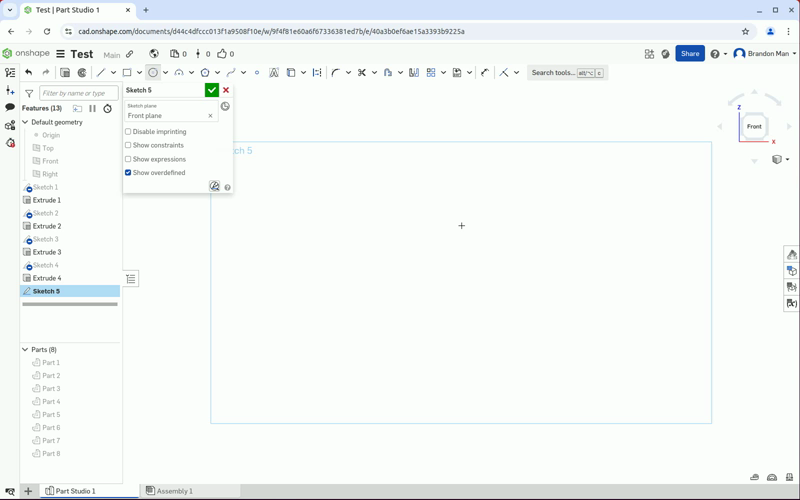
key_up(shift)
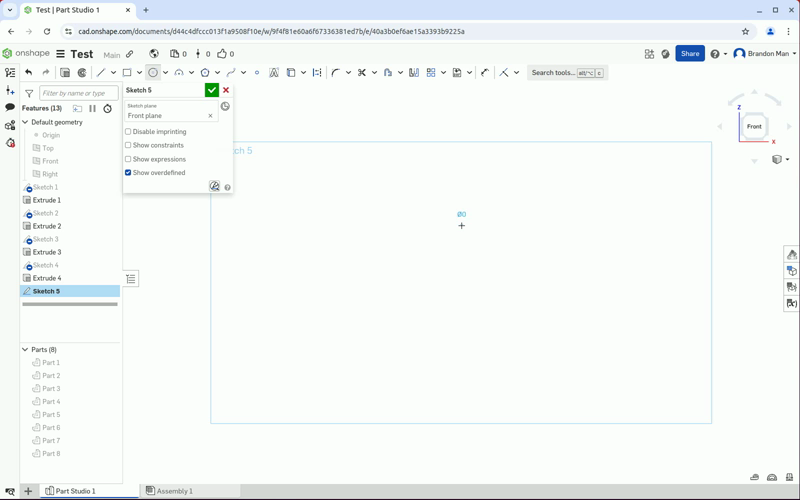
mouse_move(477, 225)
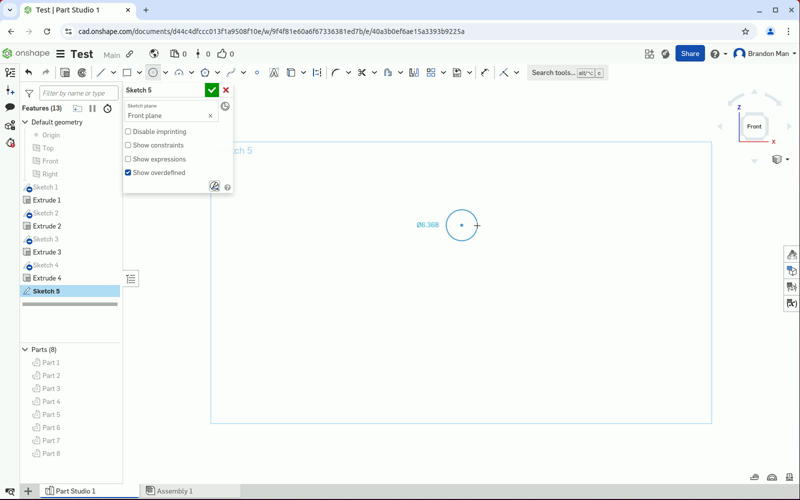
click(477, 225)
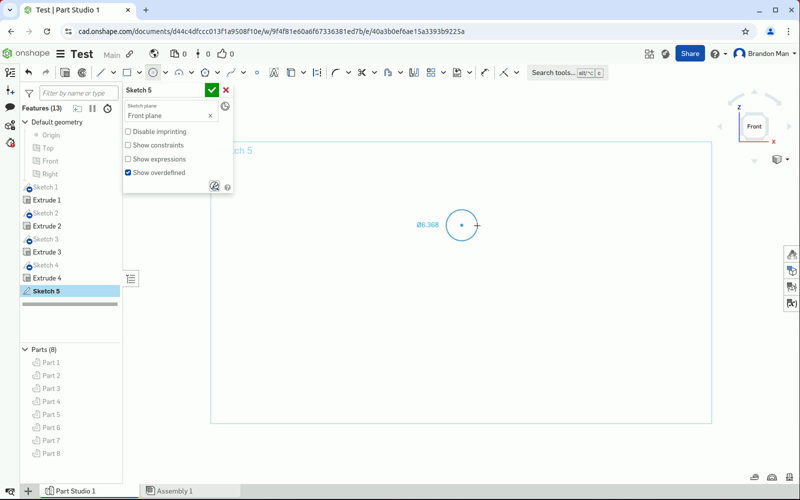
key(esc)
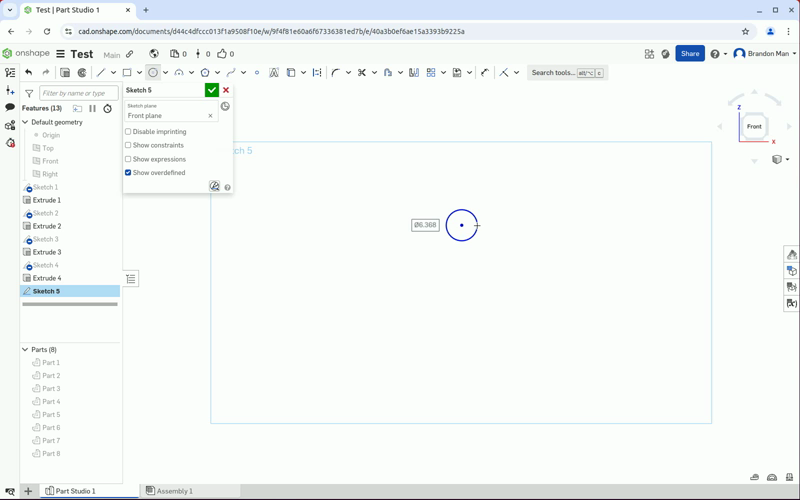
key(c)
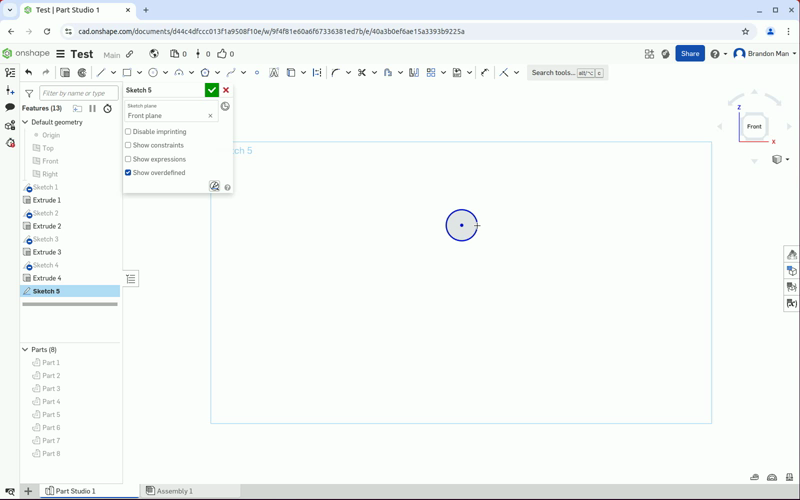
key_down(shift)
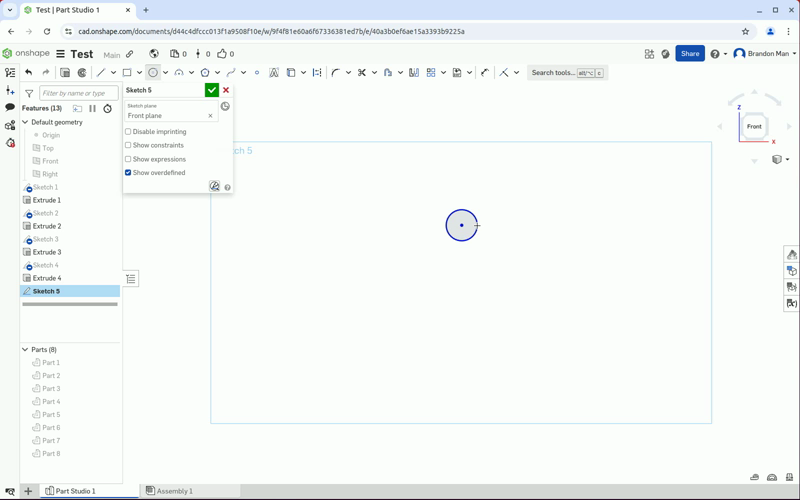
mouse_move(461, 225)
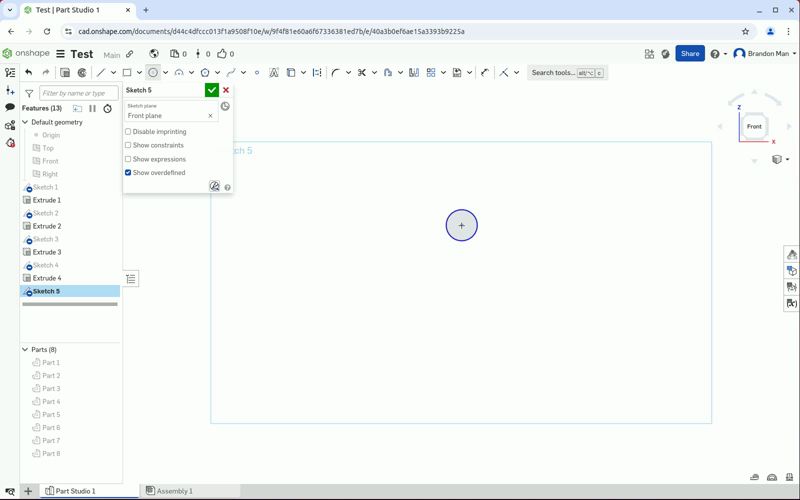
click(461, 225)
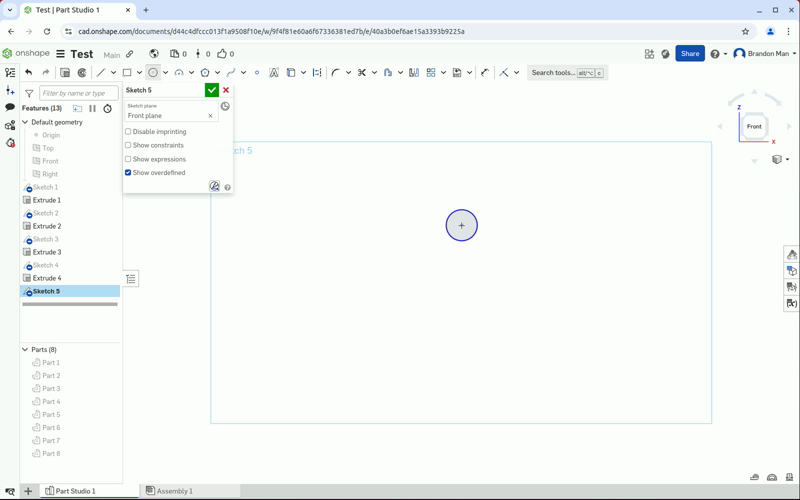
key_up(shift)
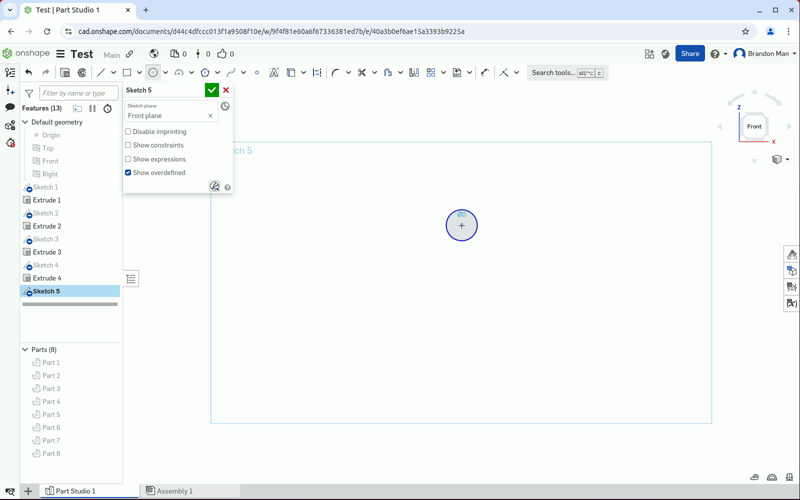
mouse_move(465, 225)
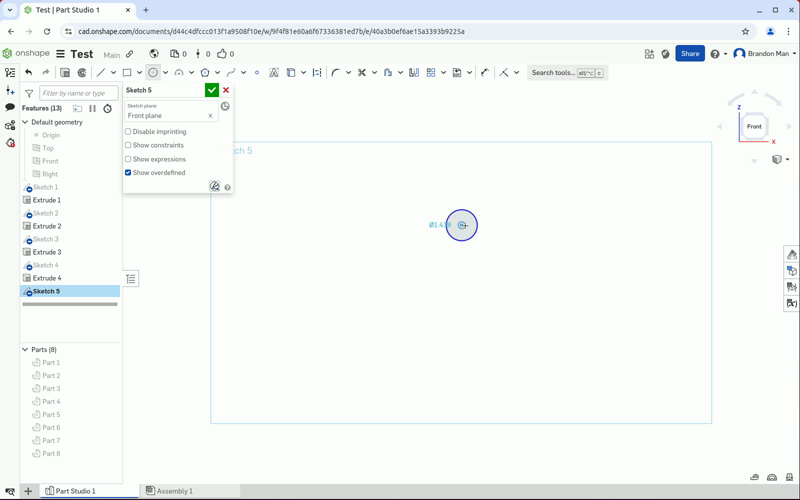
scroll(6)
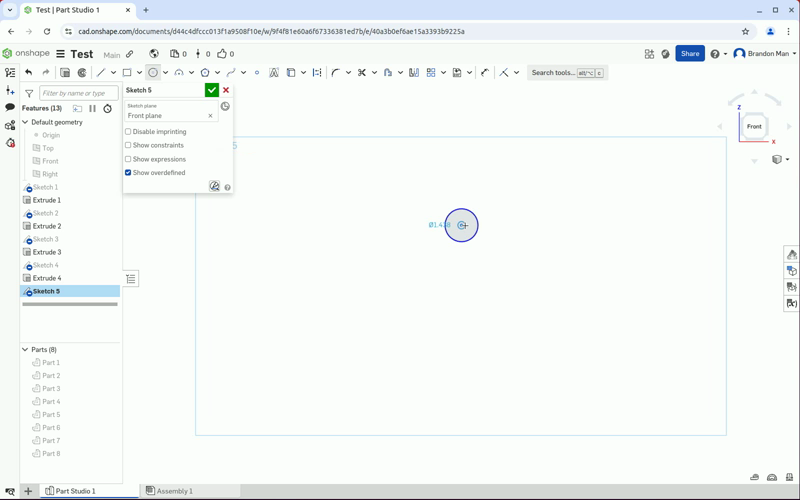
scroll(6)
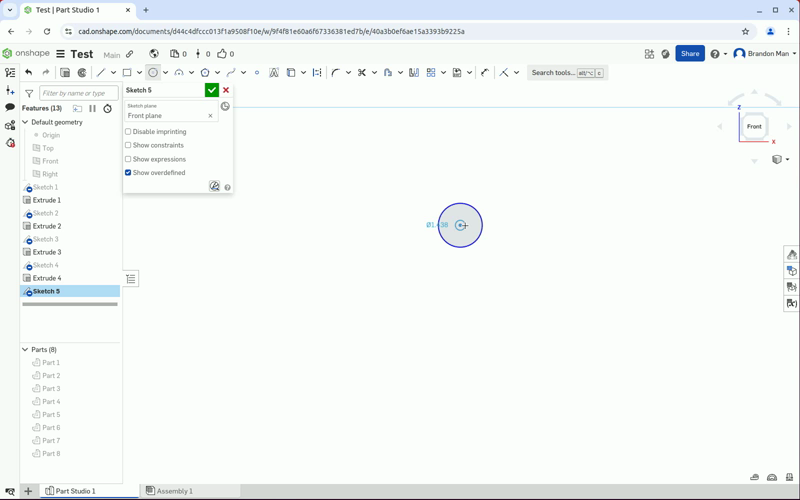
scroll(6)
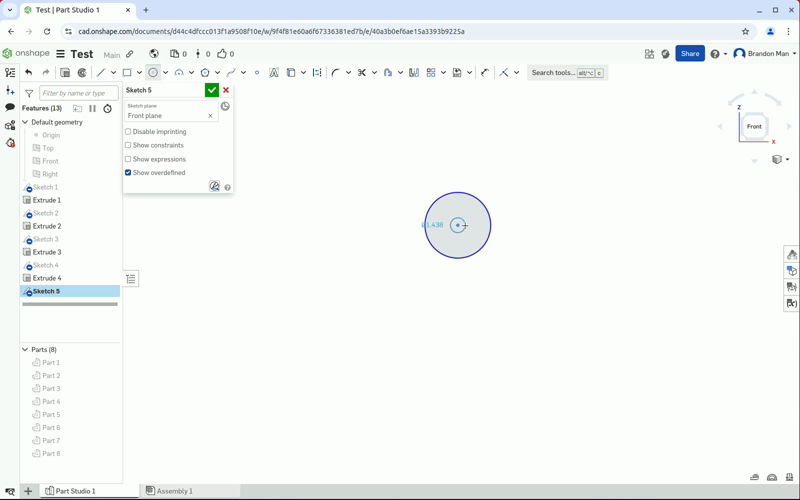
scroll(6)
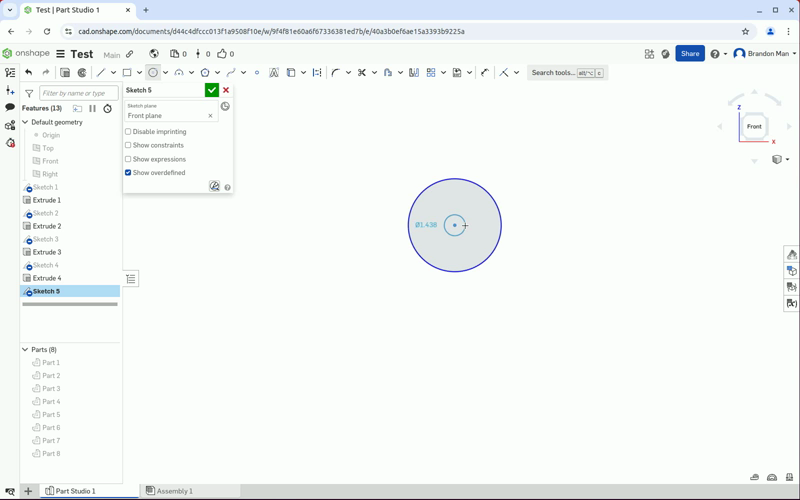
scroll(6)
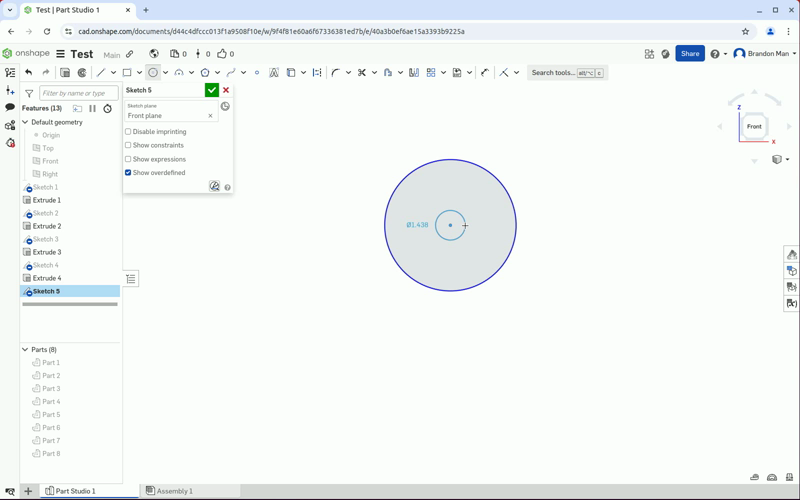
scroll(6)
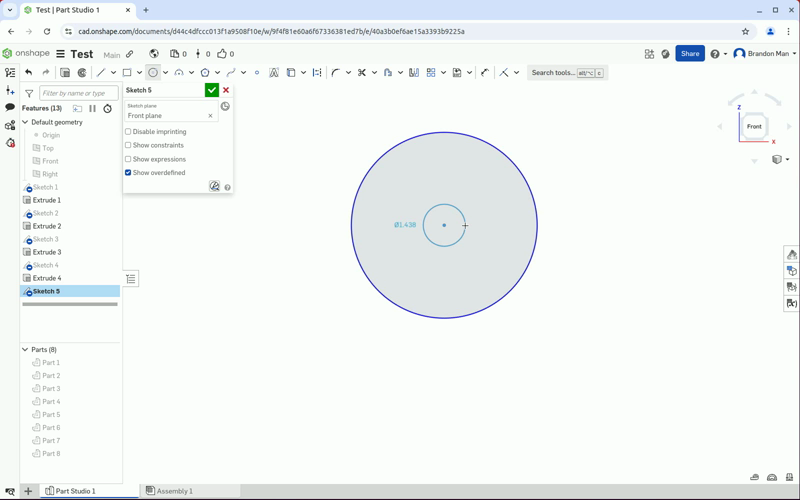
scroll(6)
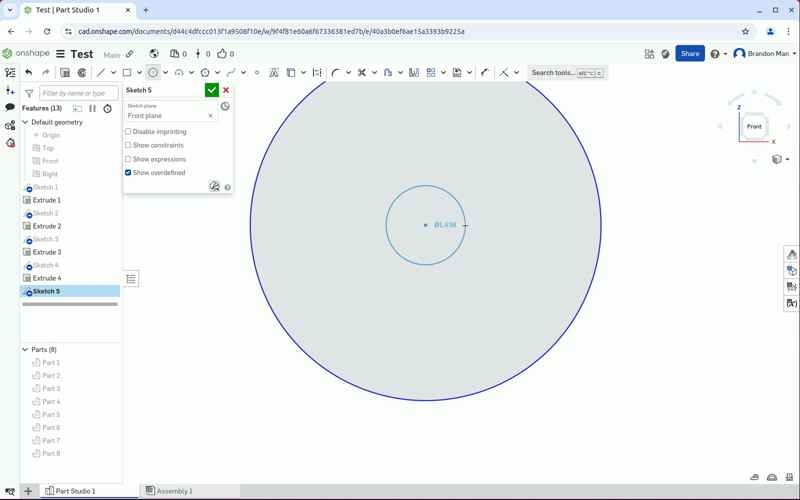
click(465, 225)
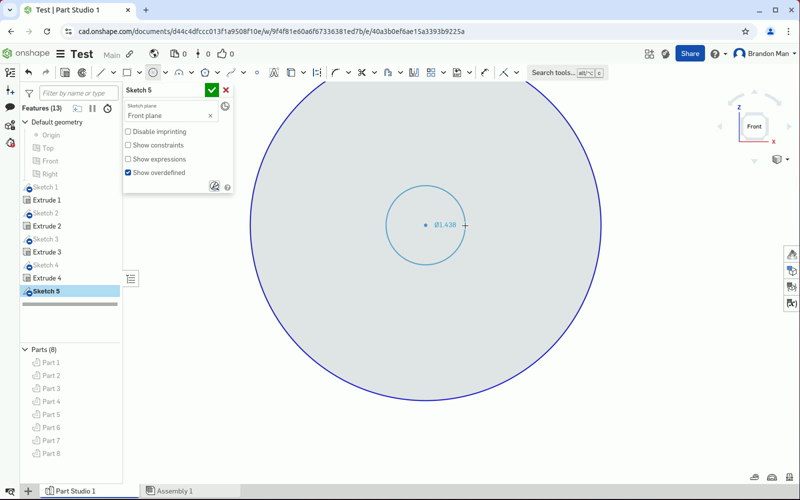
scroll(-6)
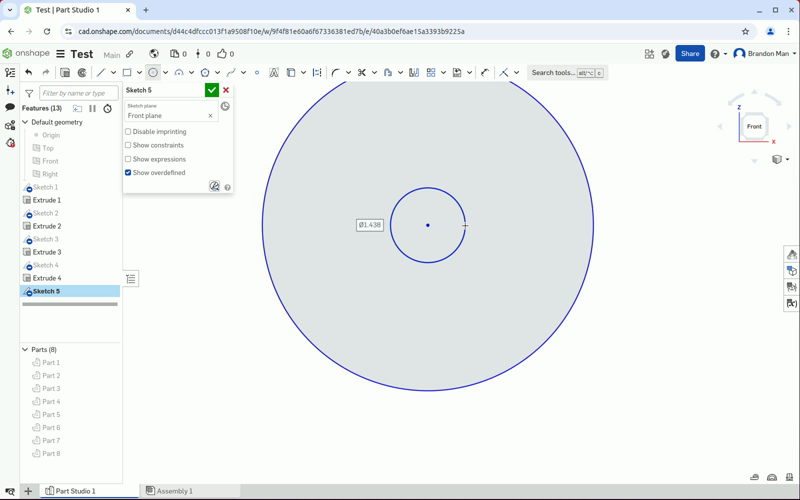
scroll(-6)
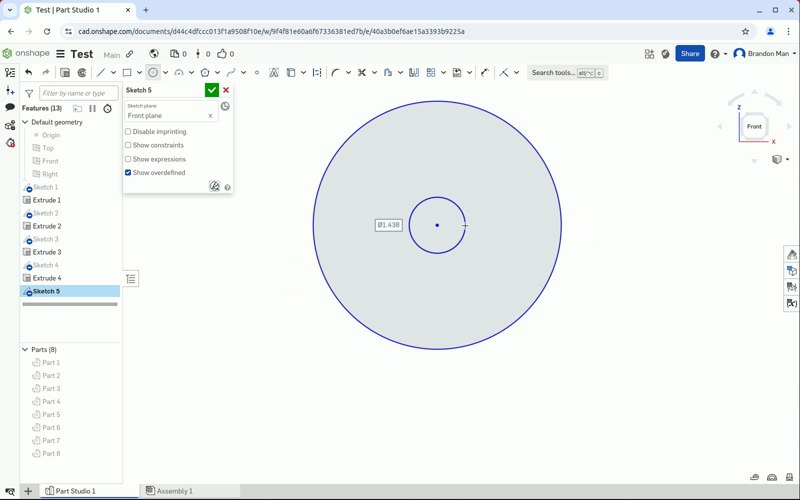
scroll(-6)
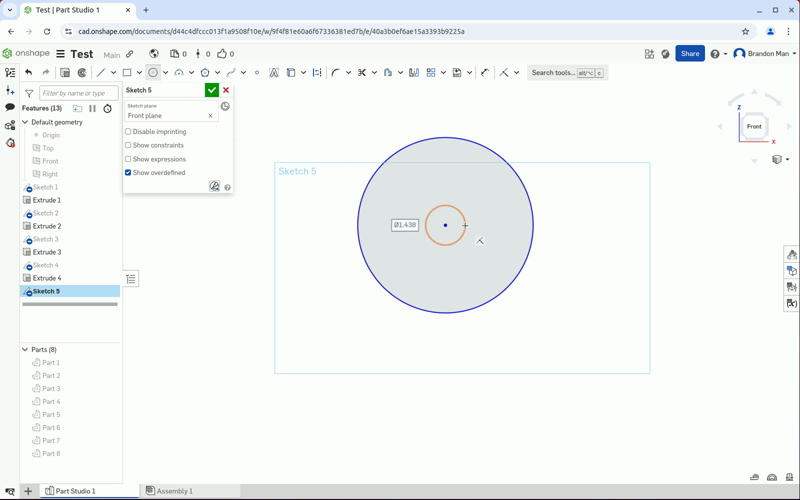
scroll(-6)
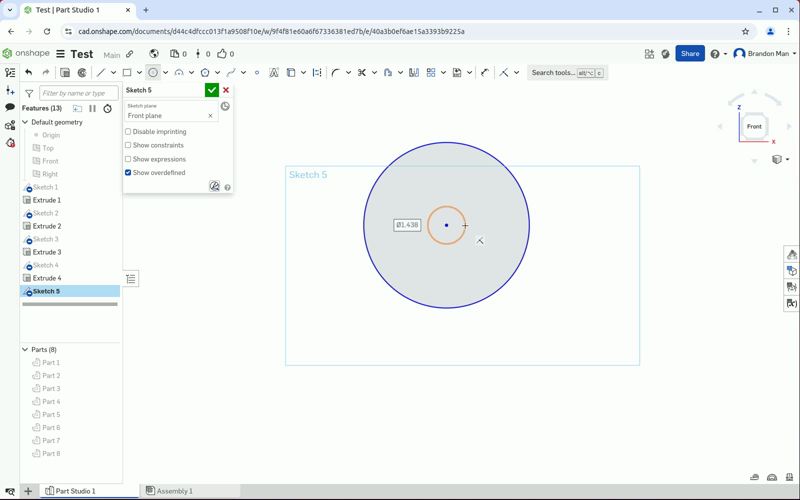
scroll(-6)
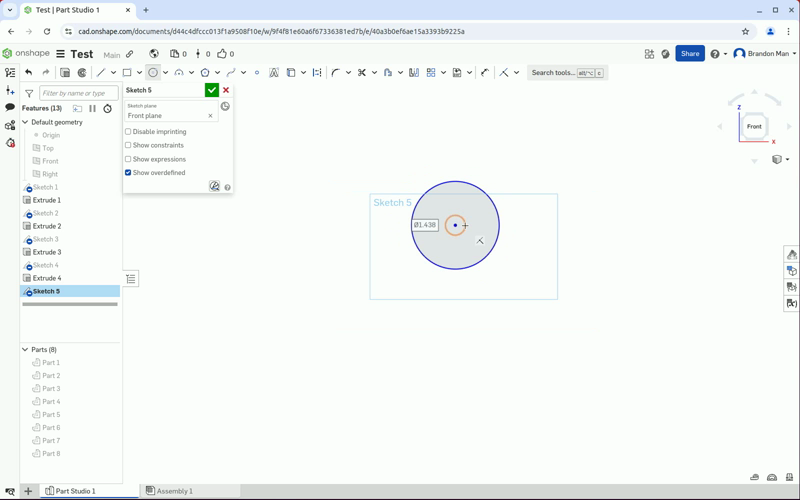
scroll(-6)
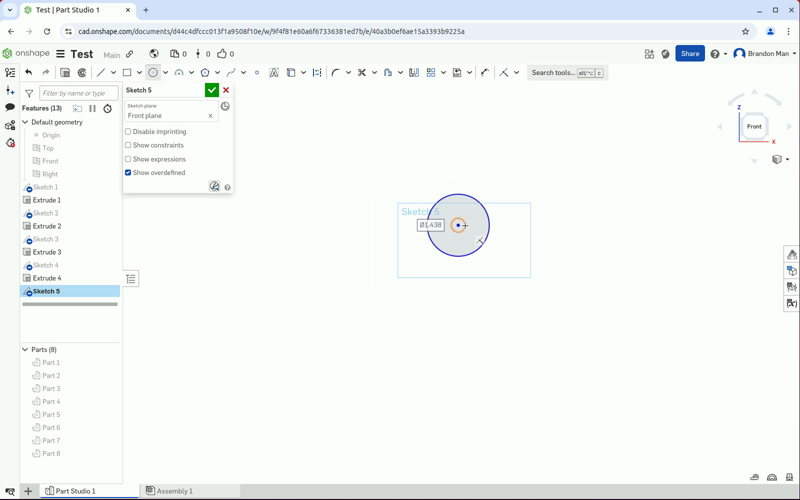
scroll(-6)
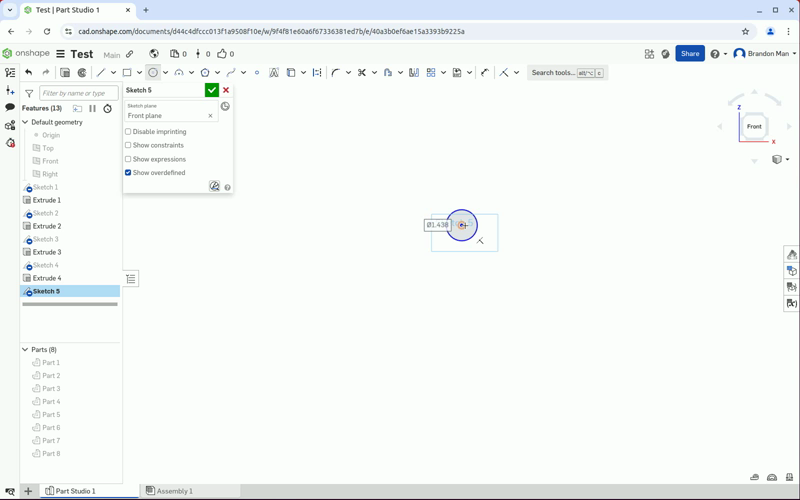
key(esc)
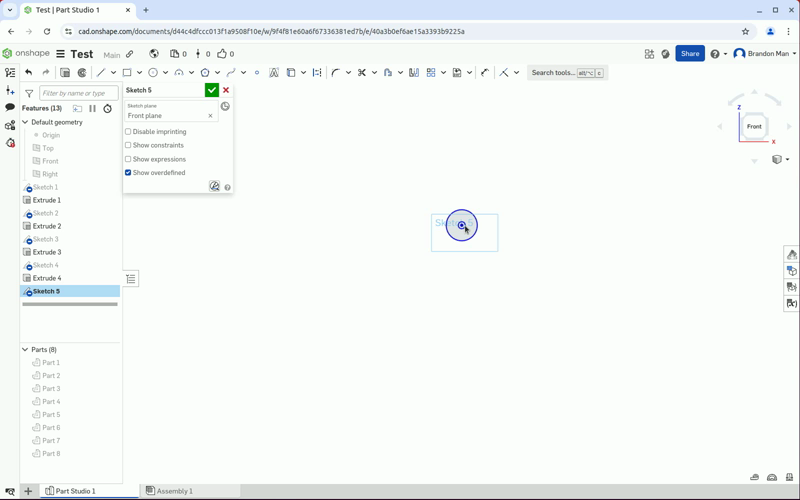
mouse_move(466, 237)
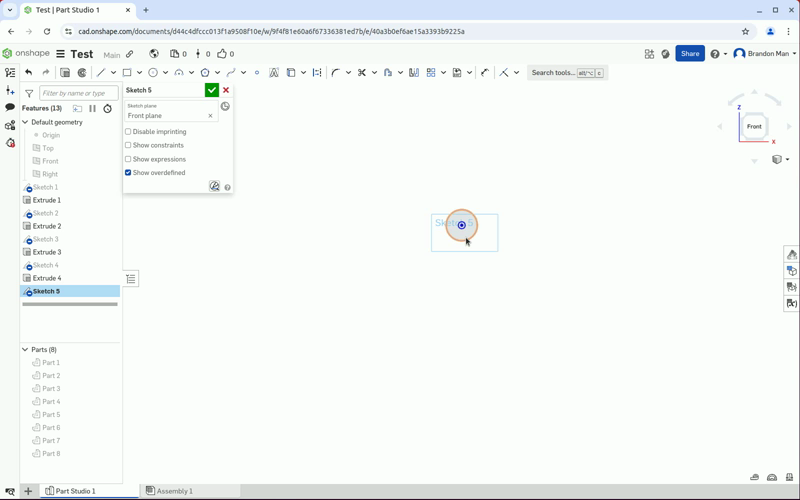
scroll(6)
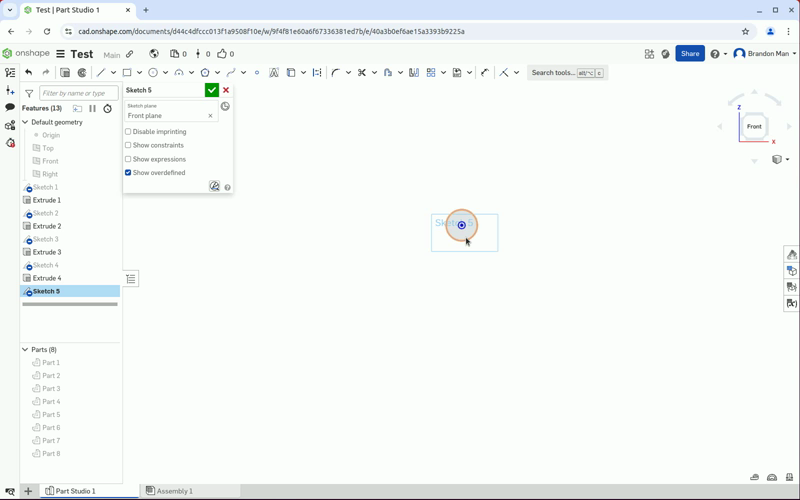
scroll(6)
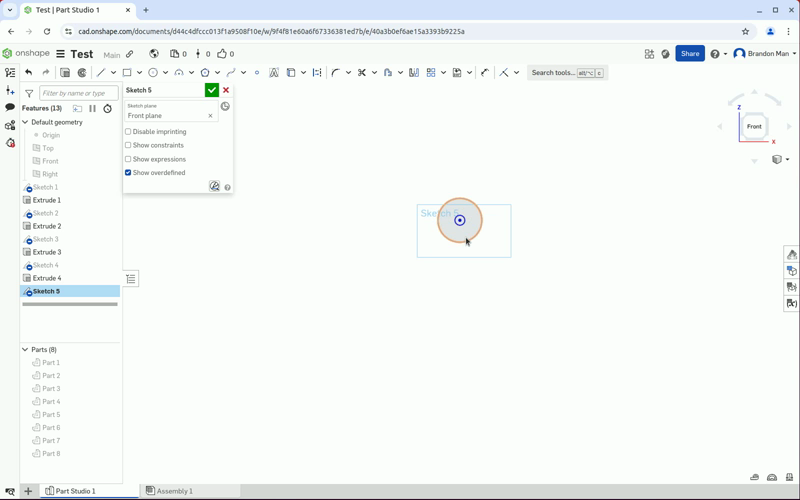
scroll(6)
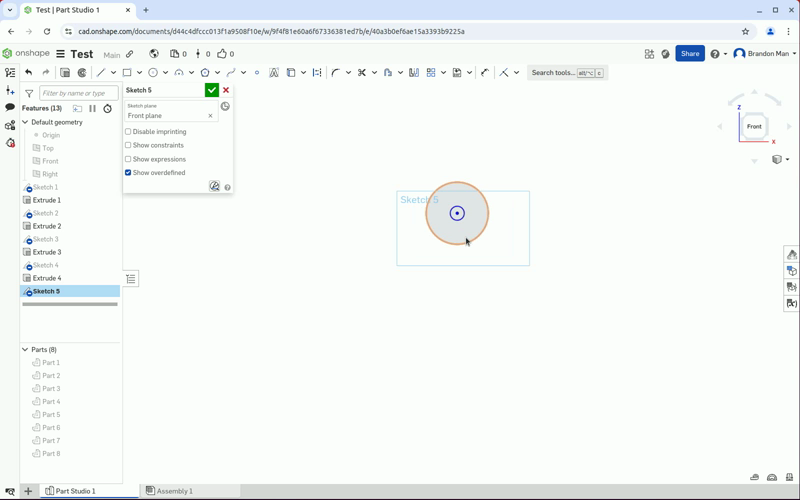
scroll(6)
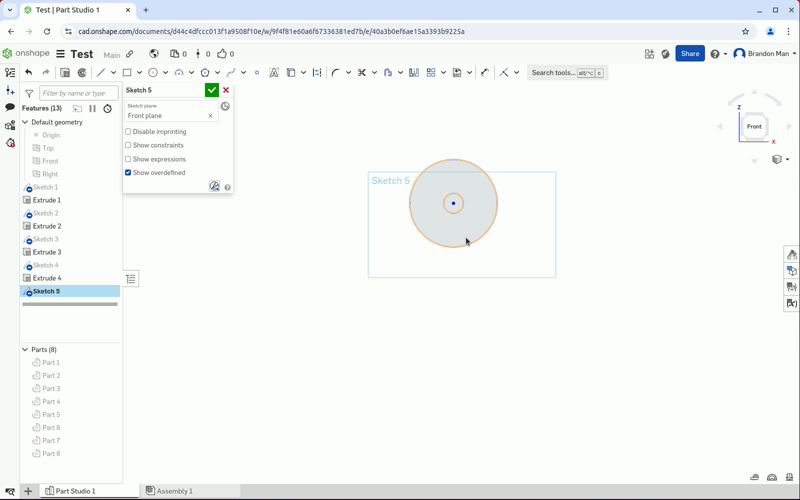
scroll(6)
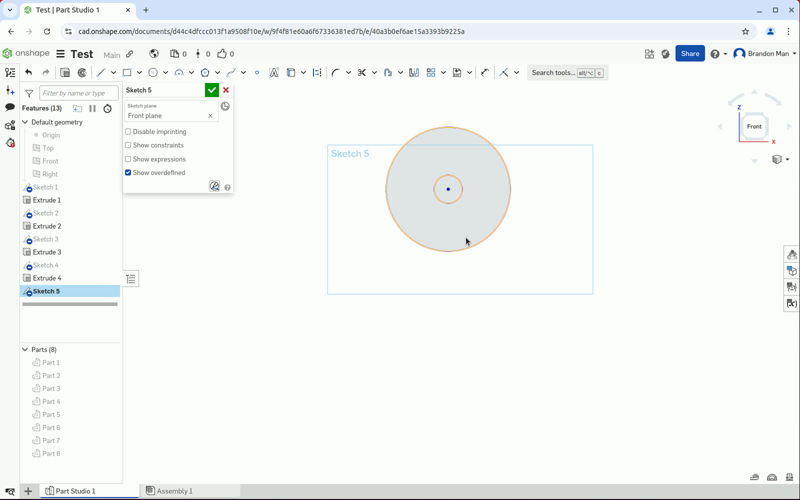
scroll(6)
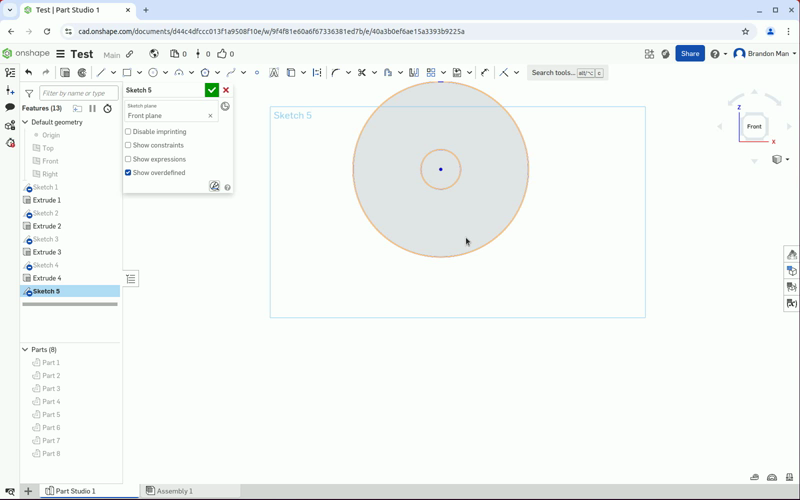
scroll(6)
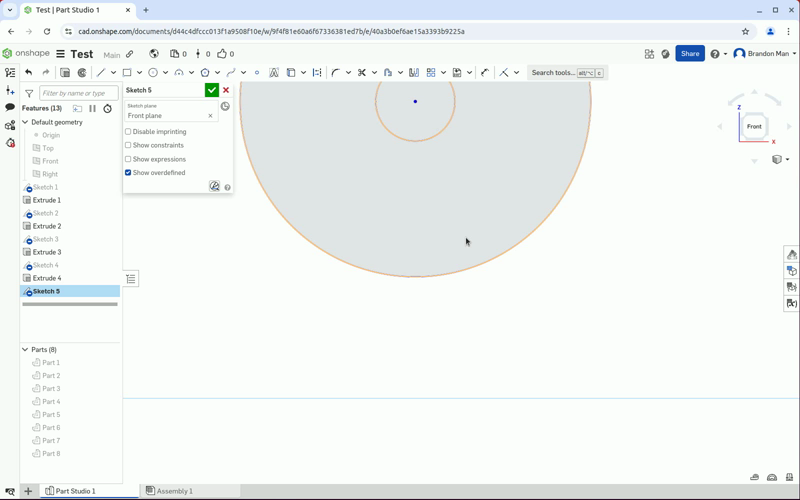
click(466, 237)
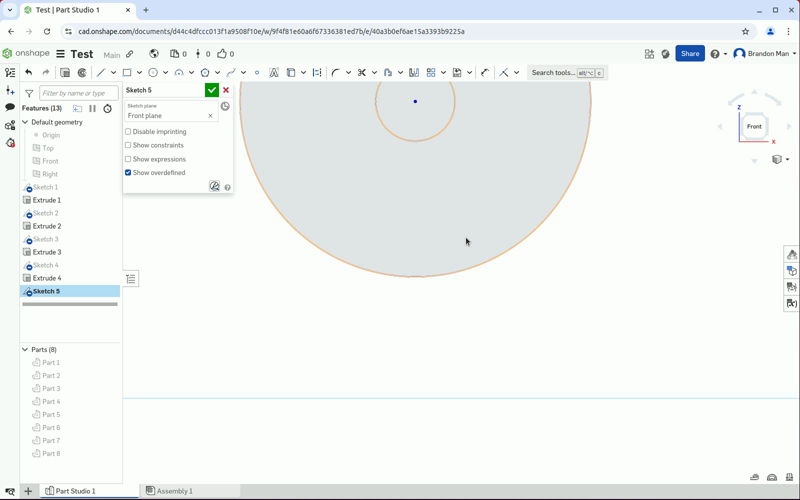
scroll(-6)
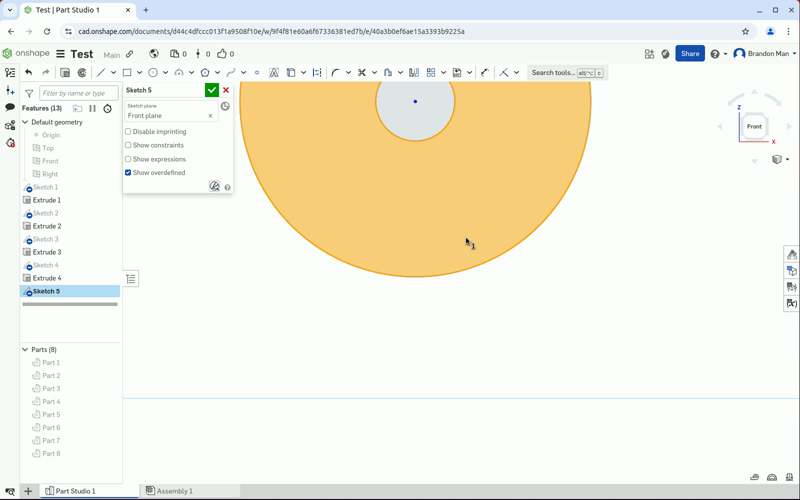
scroll(-6)
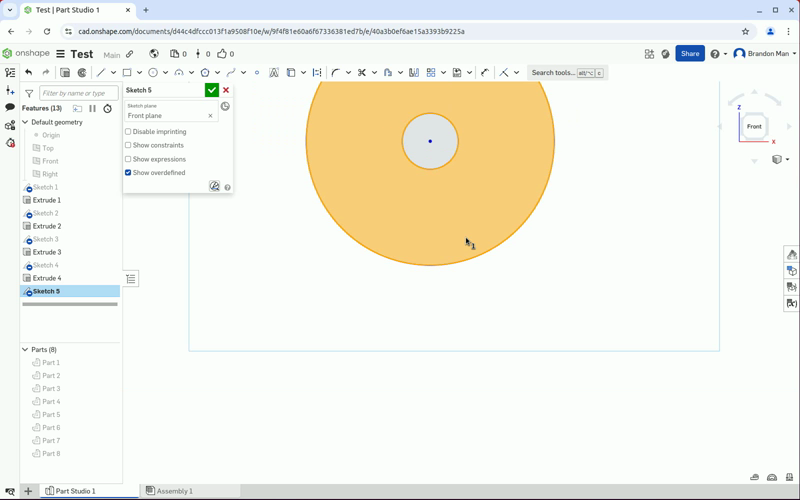
scroll(-6)
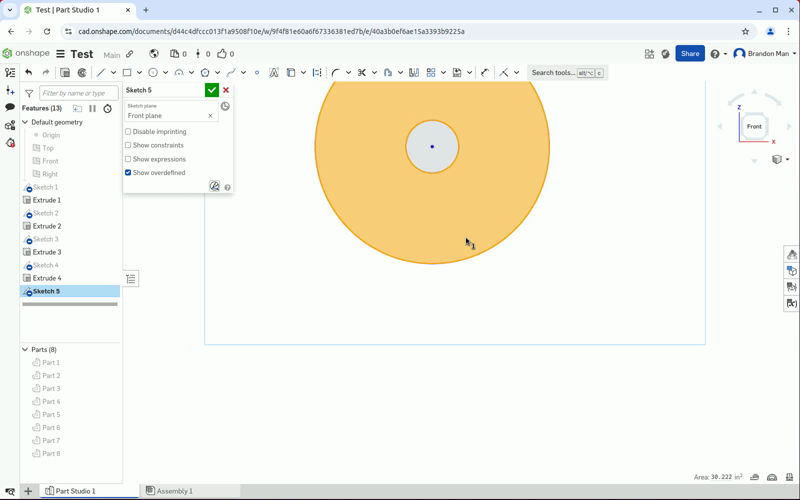
scroll(-6)
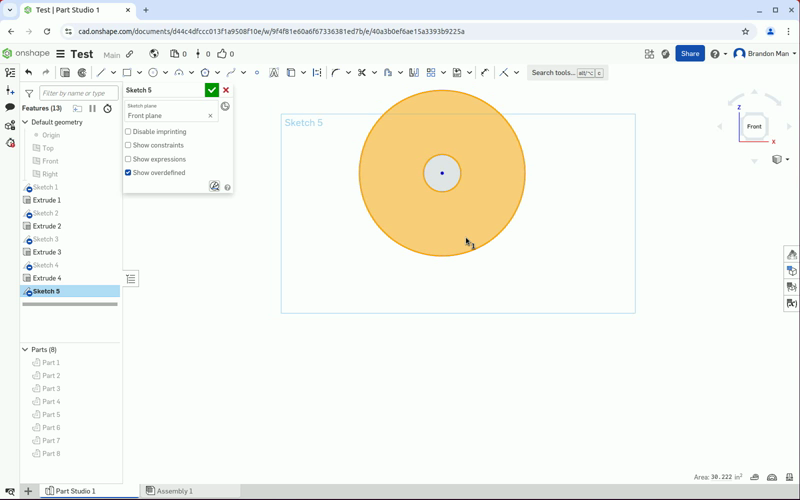
scroll(-6)
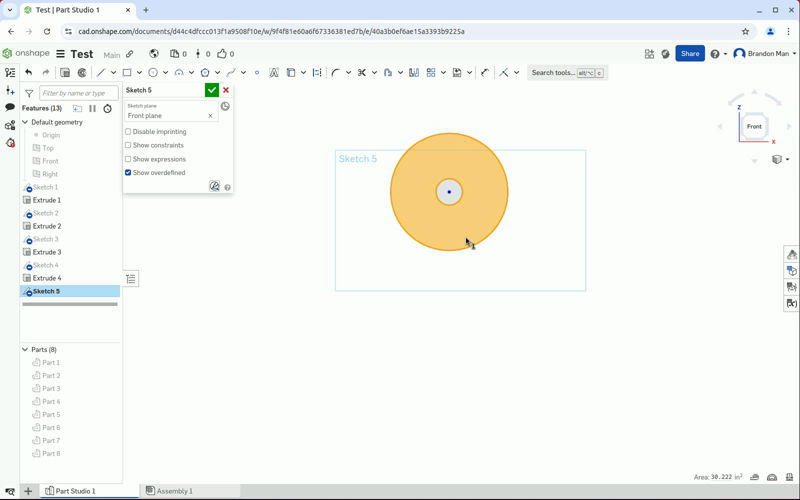
scroll(-6)
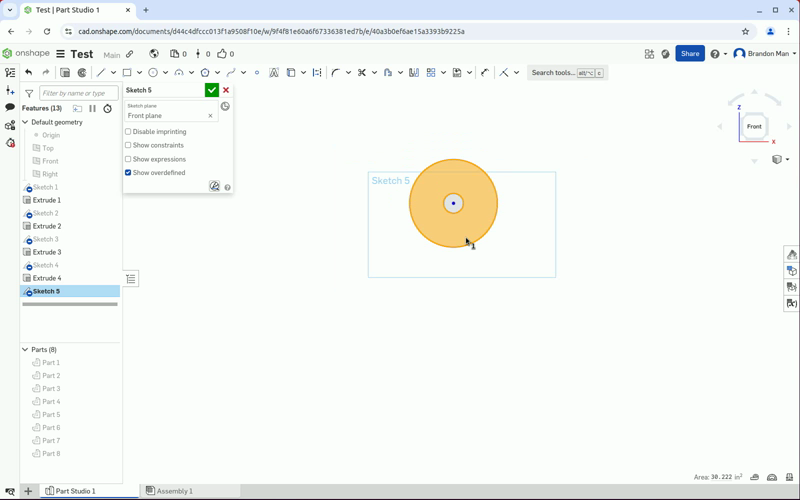
scroll(-6)
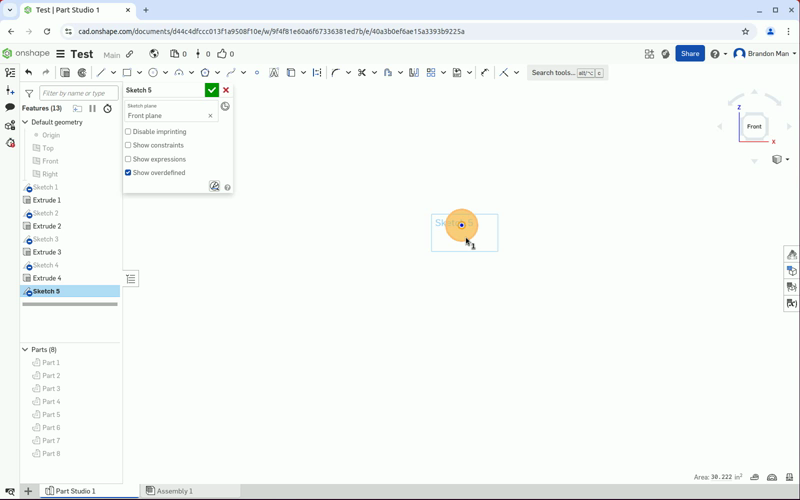
mouse_move(73, 352)
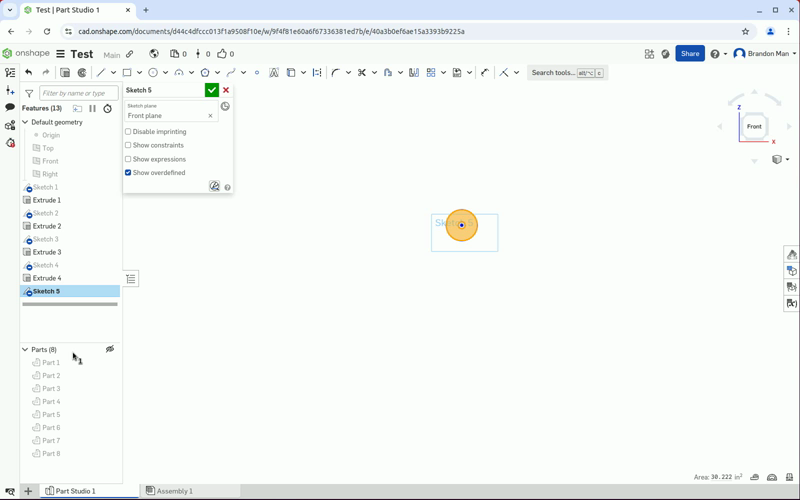
key(shift+y)
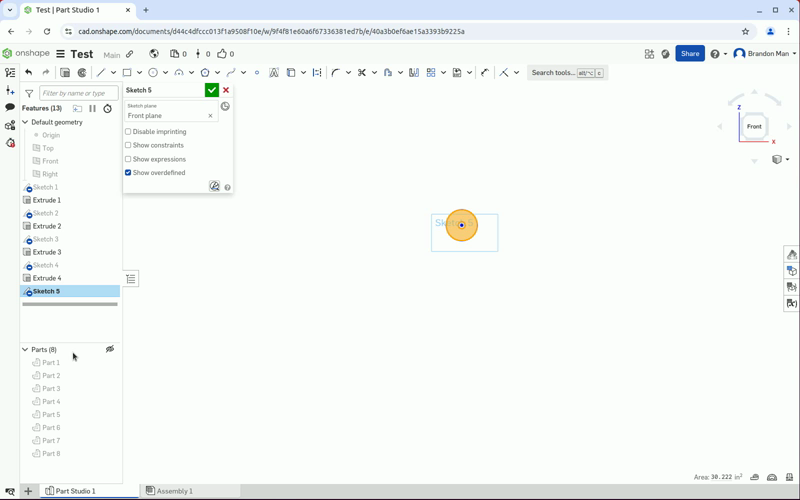
key(shift+e)
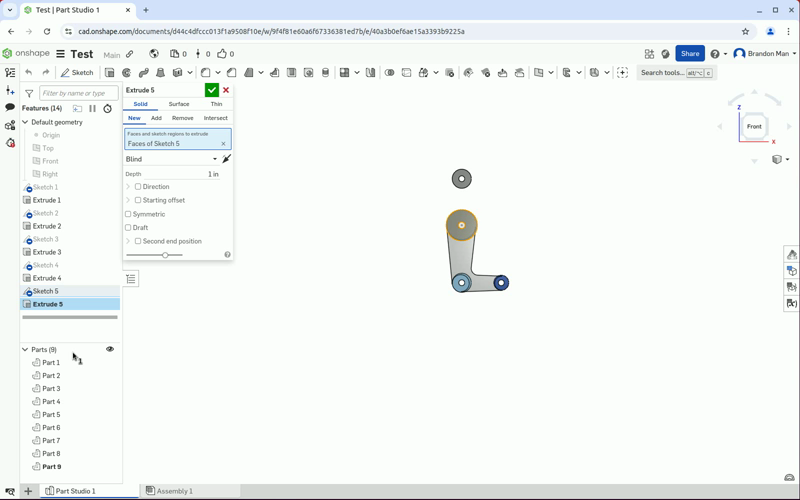
mouse_move(143, 106)
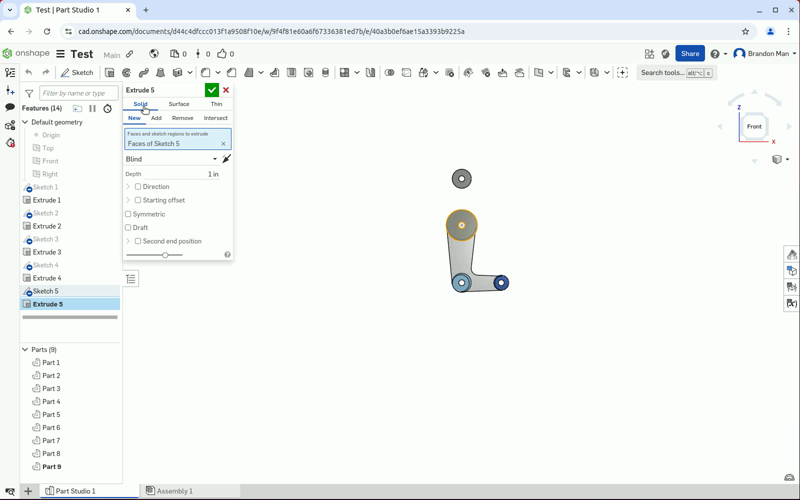
click(143, 106)
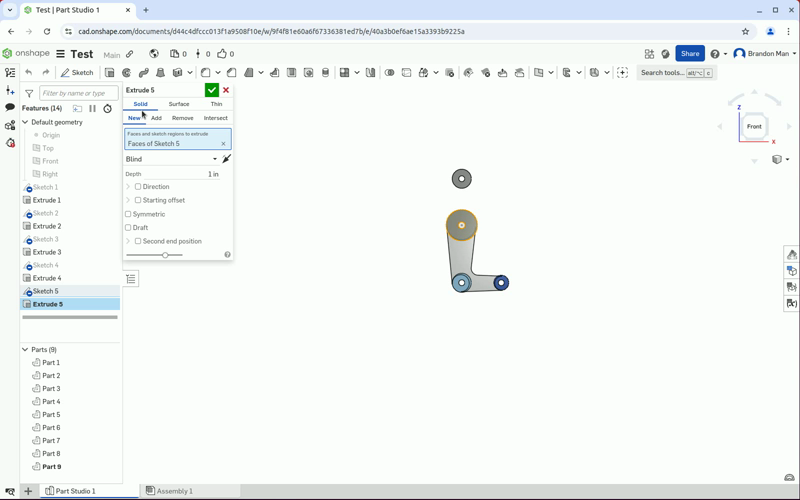
mouse_move(137, 120)
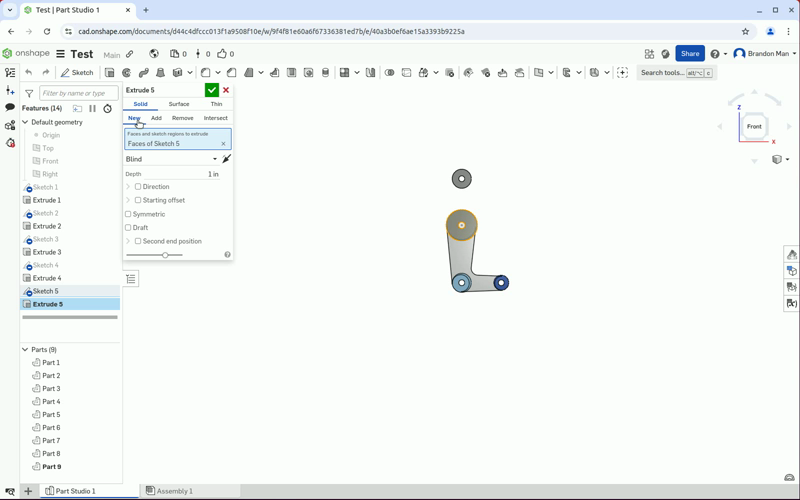
click(137, 120)
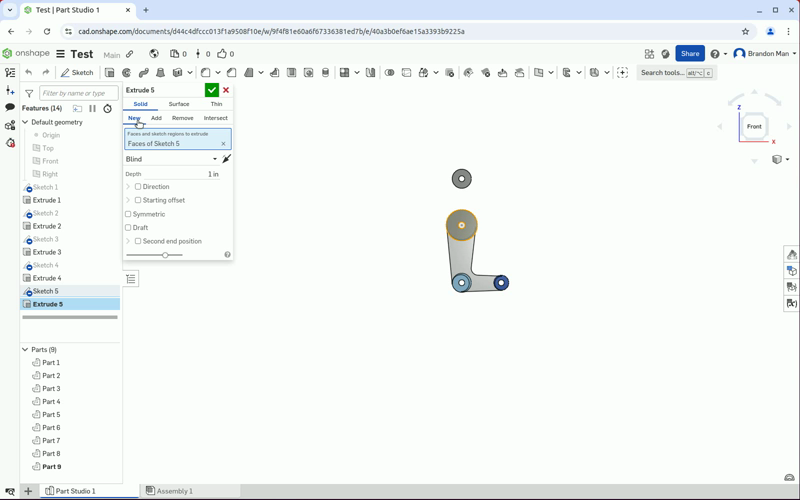
key(tab, 4)
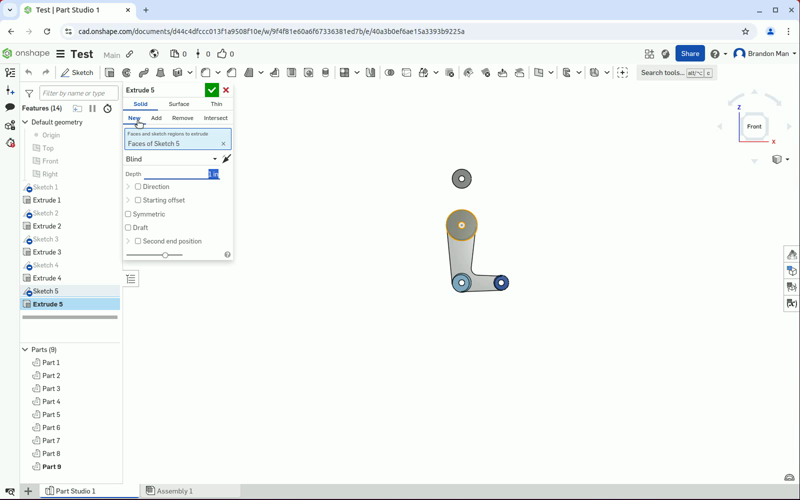
text(0.481)
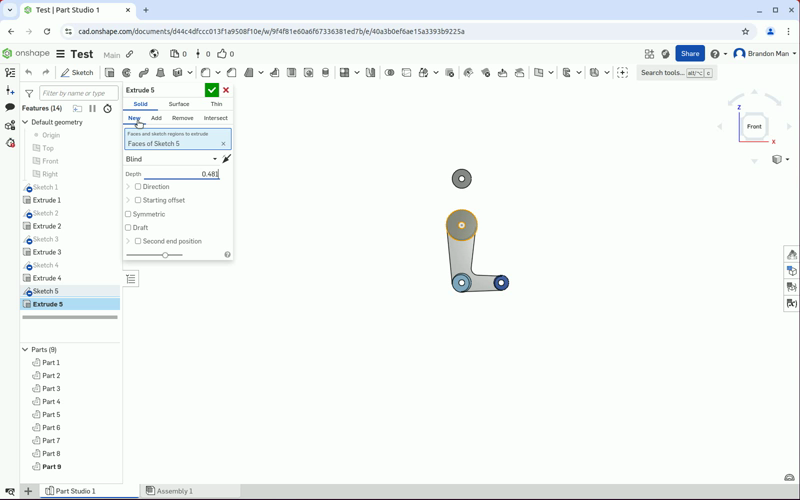
key(enter)
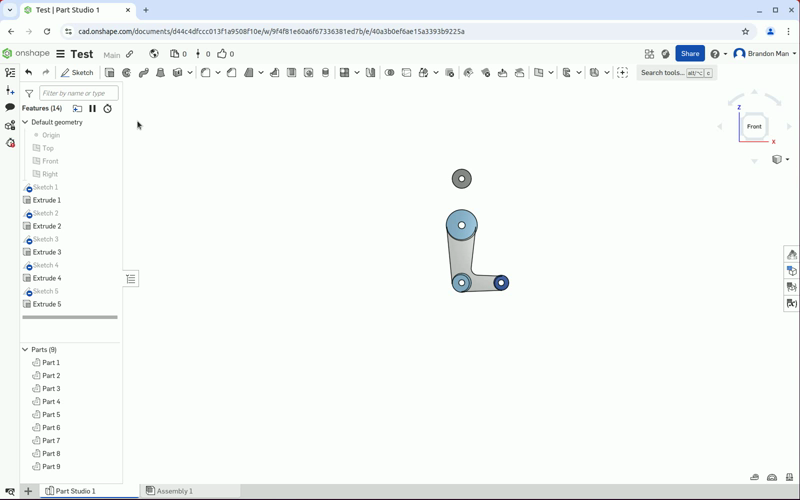
key(shift+h)
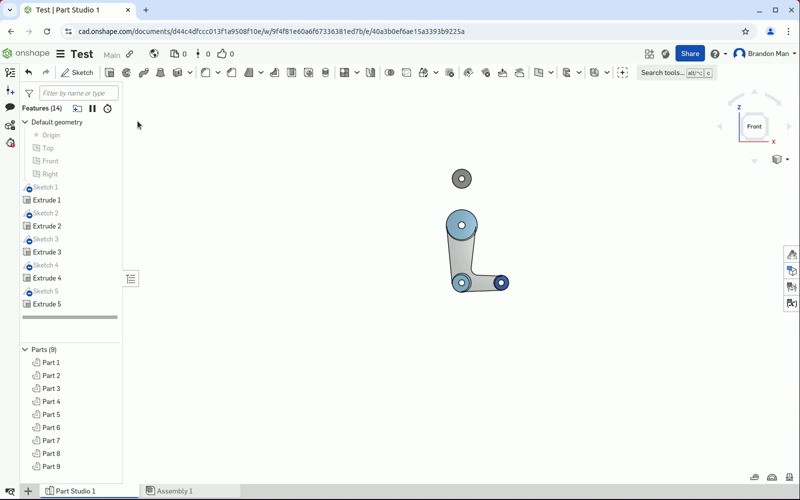
key(shift+h)
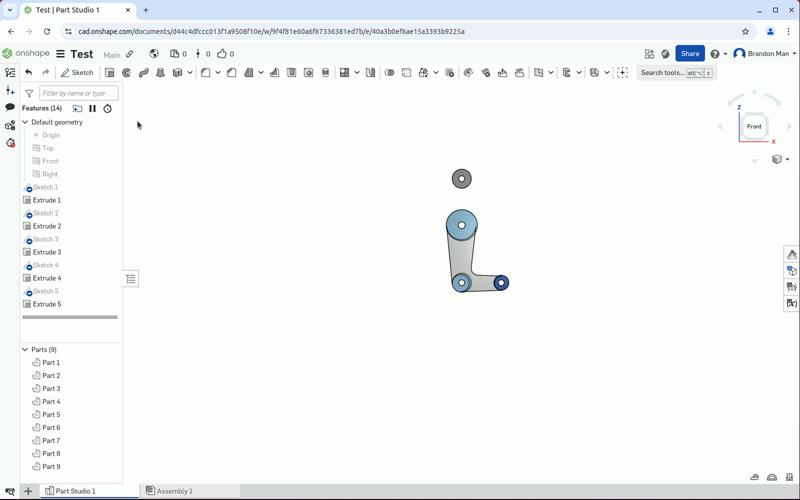
mouse_move(73, 189)
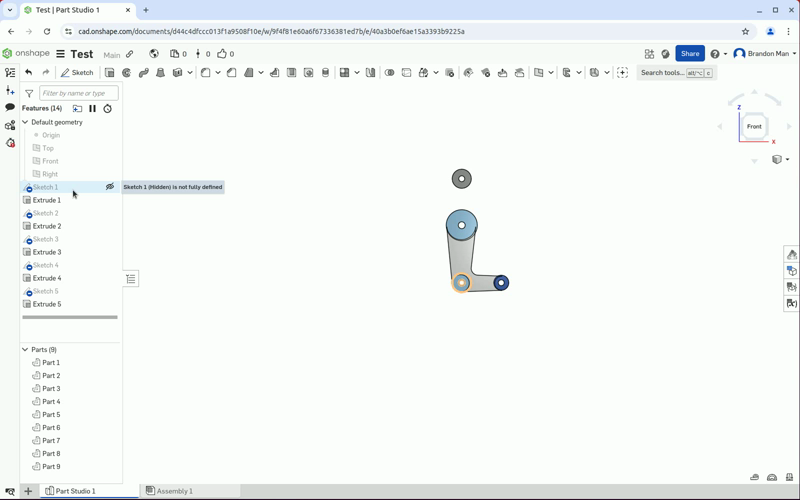
click(73, 189)
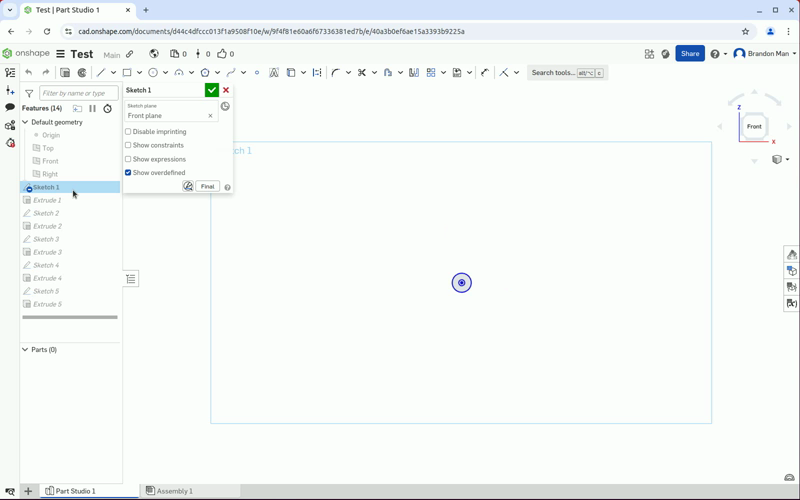
mouse_move(229, 92)
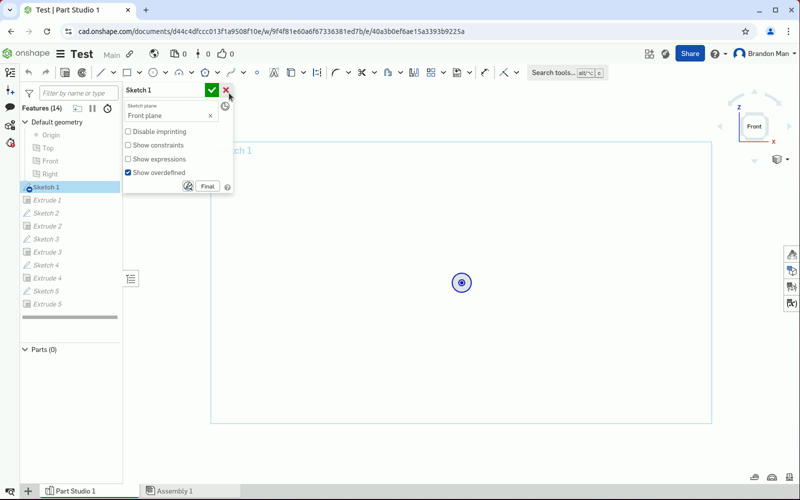
click(229, 92)
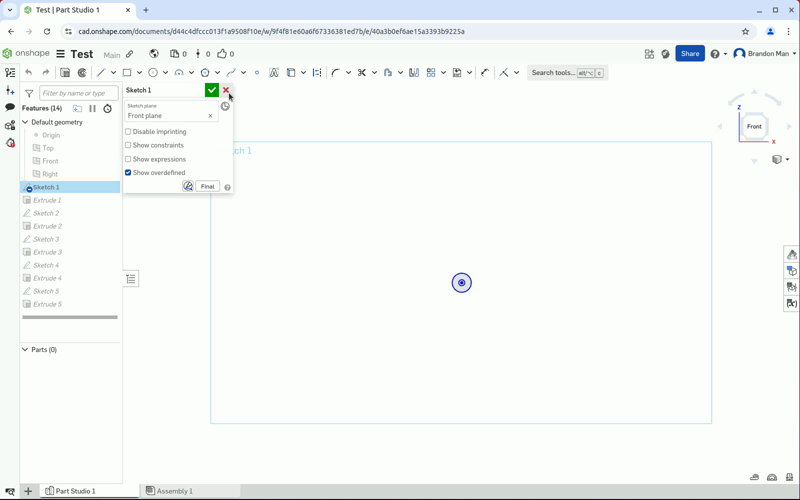
key(shift+s)
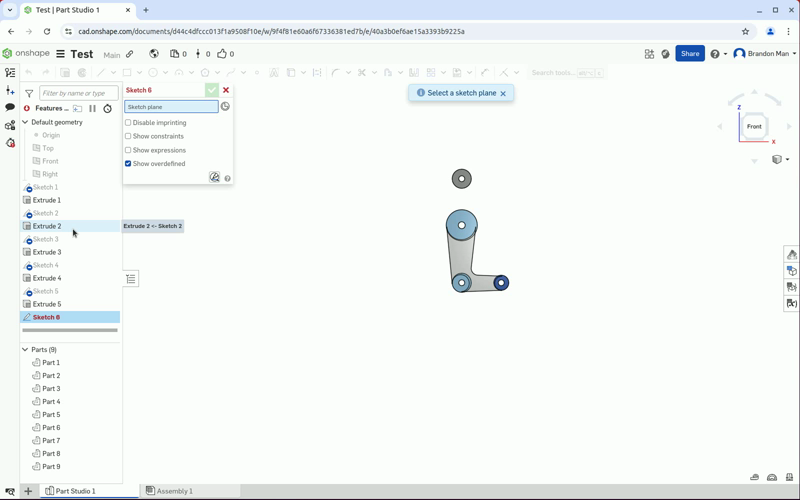
scroll(3)
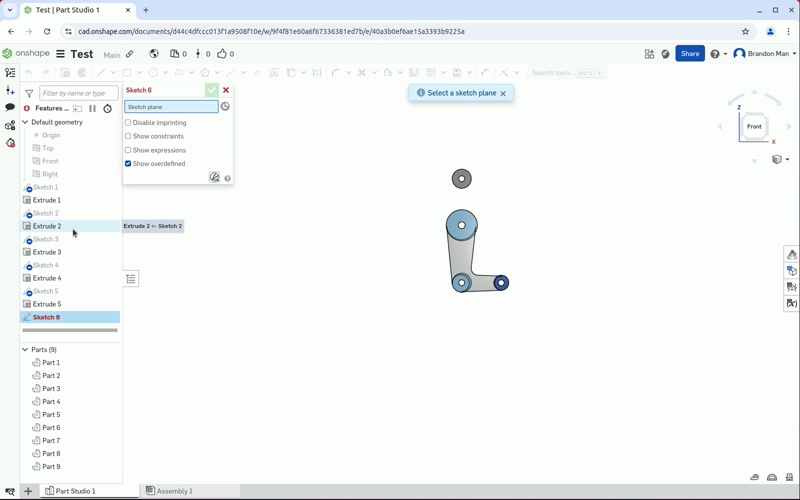
mouse_move(73, 163)
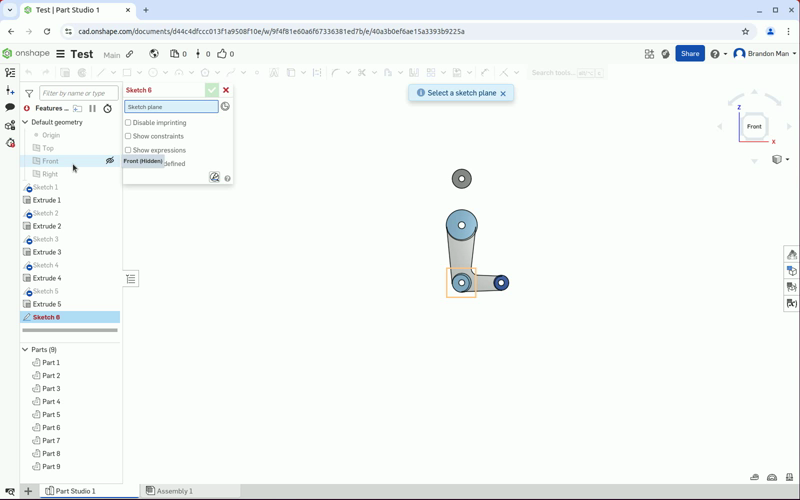
click(73, 163)
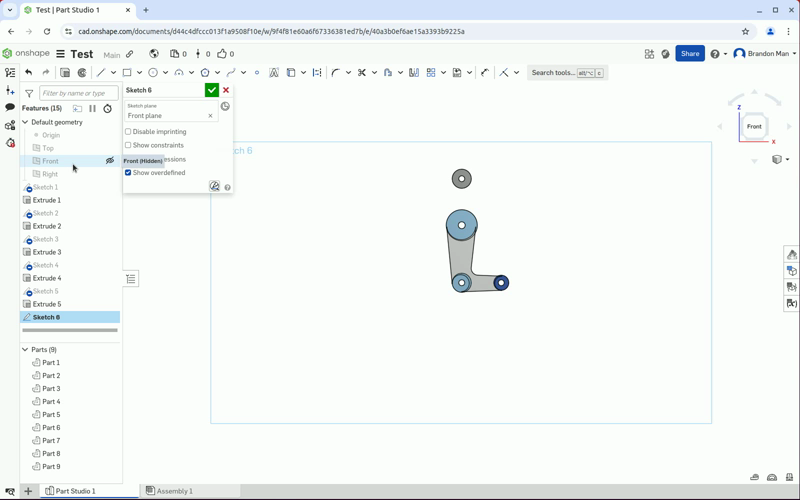
mouse_move(73, 352)
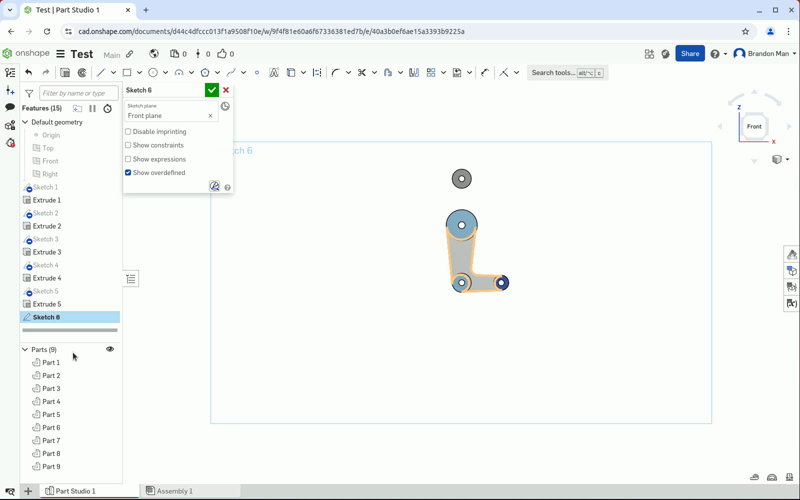
key(y)
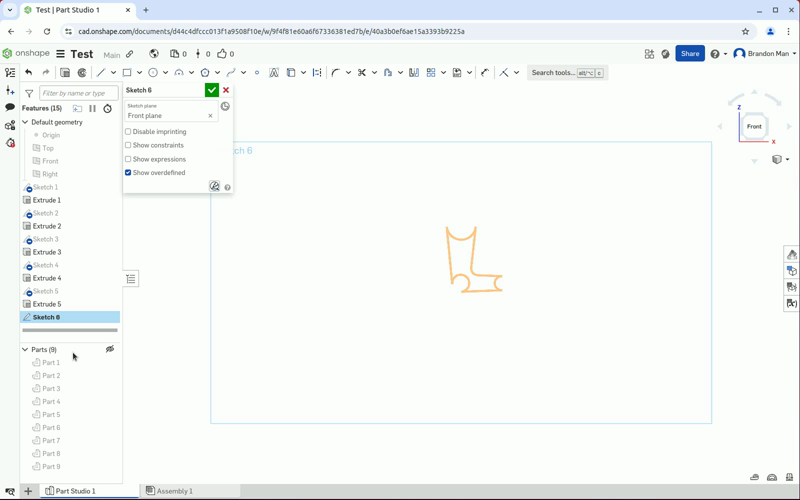
key(a)
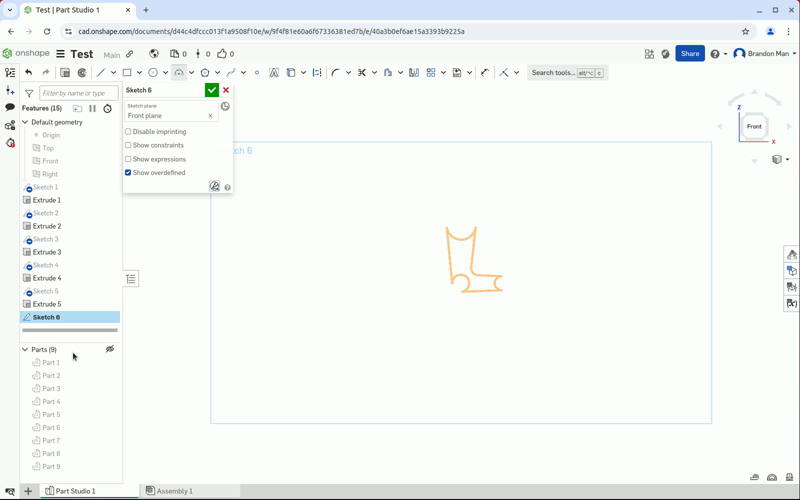
key_down(shift)
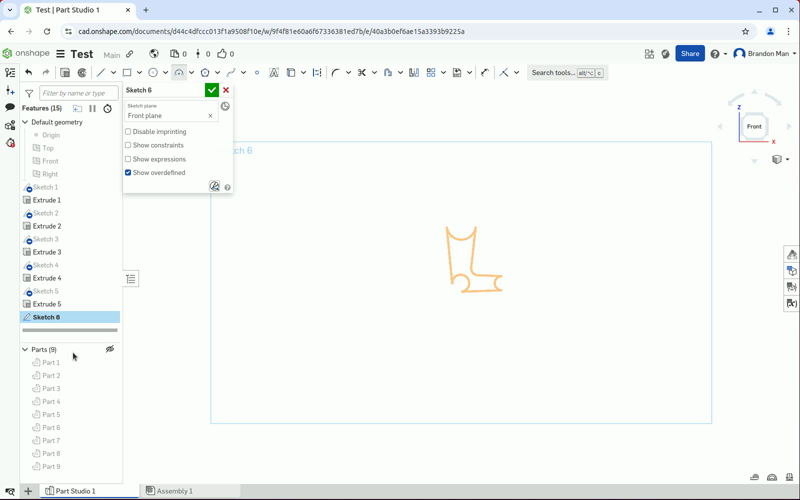
mouse_move(446, 223)
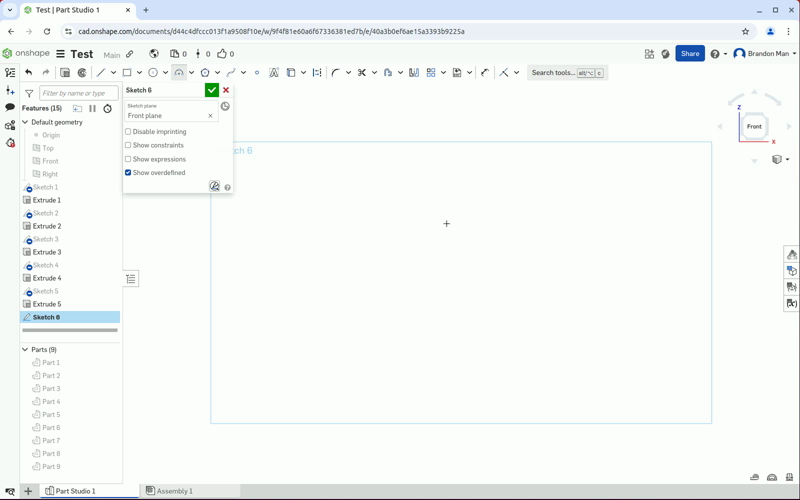
click(446, 223)
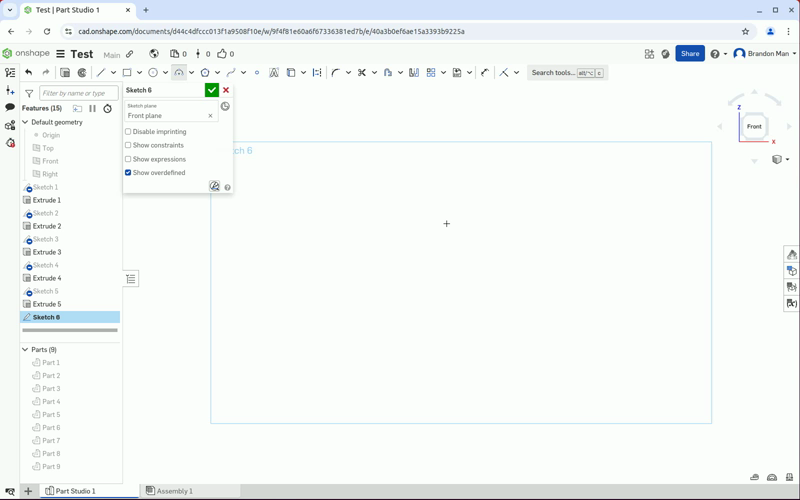
key_up(shift)
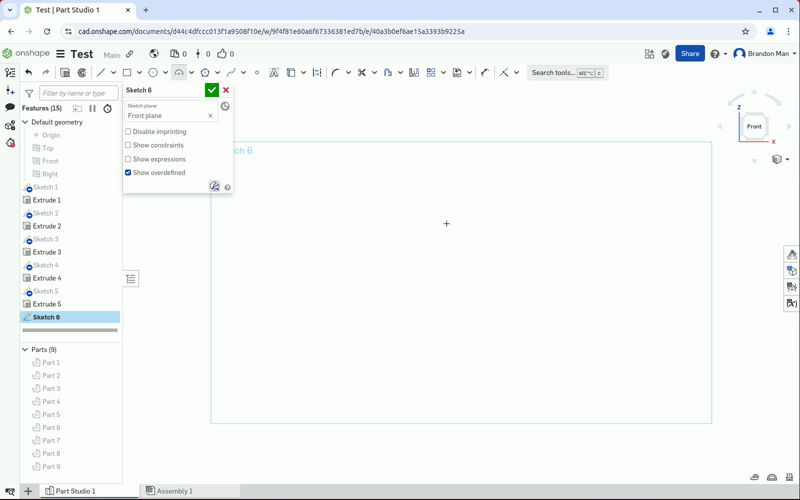
key_down(shift)
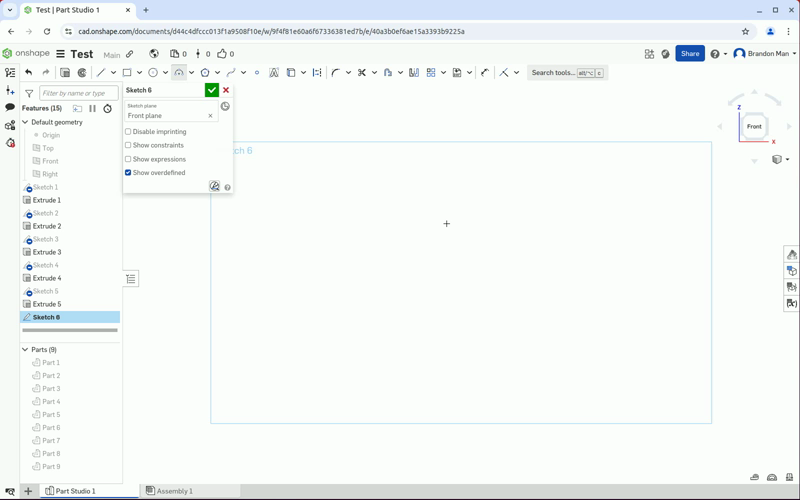
mouse_move(476, 223)
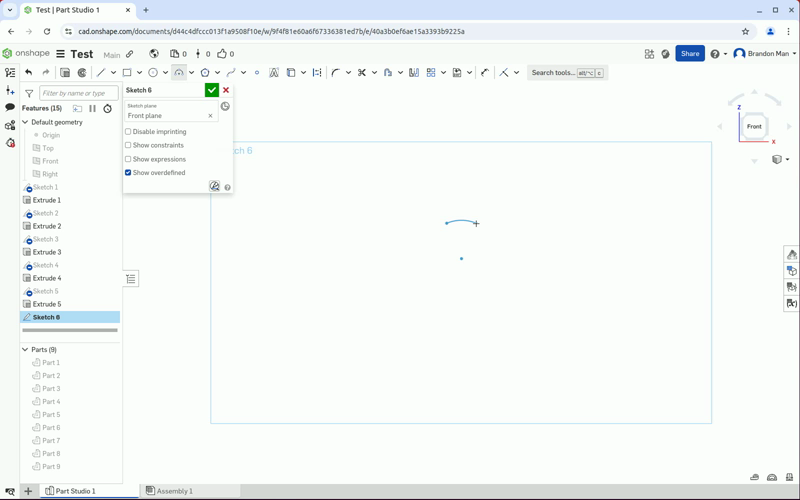
click(476, 223)
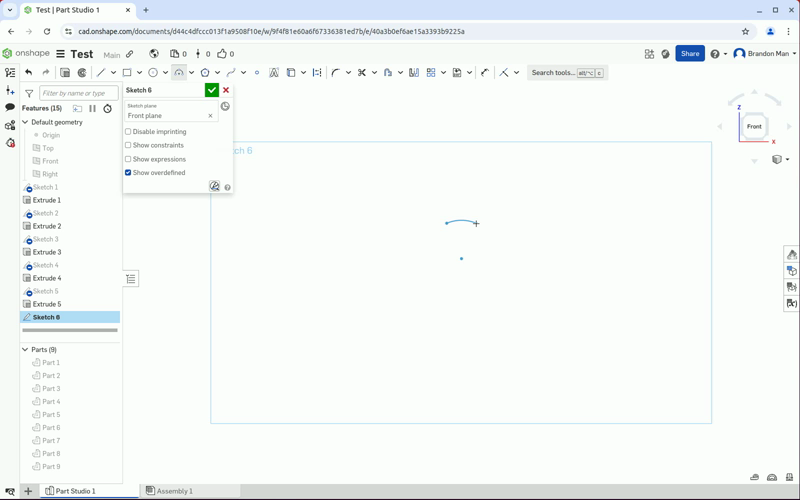
mouse_move(461, 210)
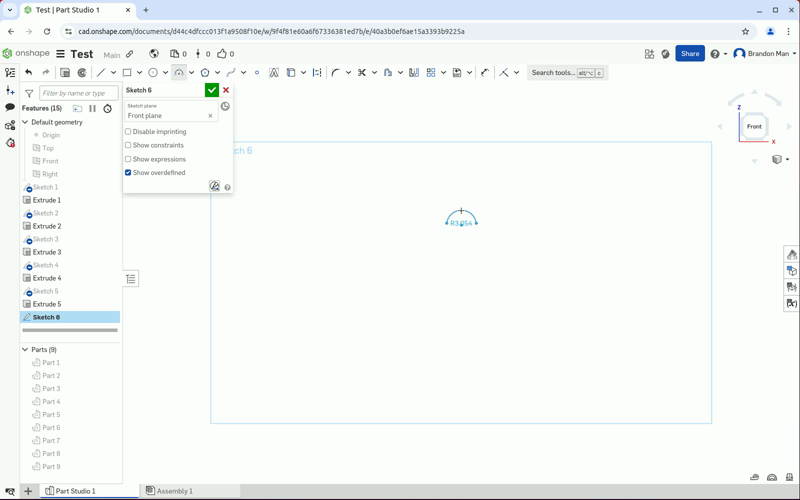
click(461, 210)
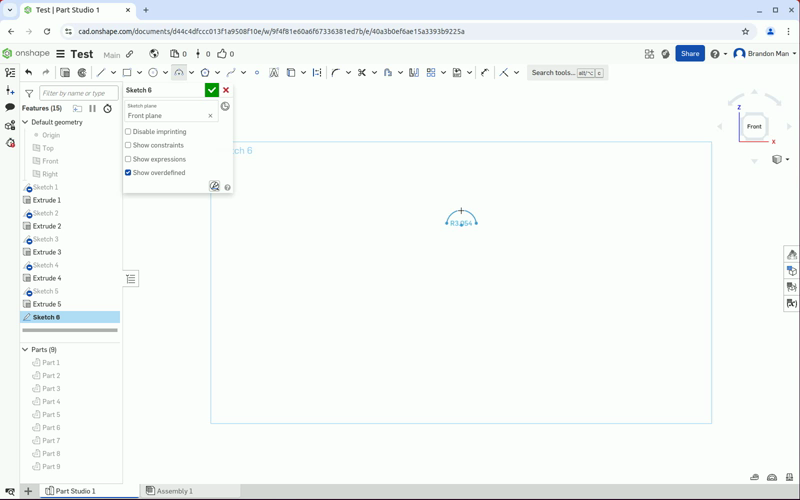
key_up(shift)
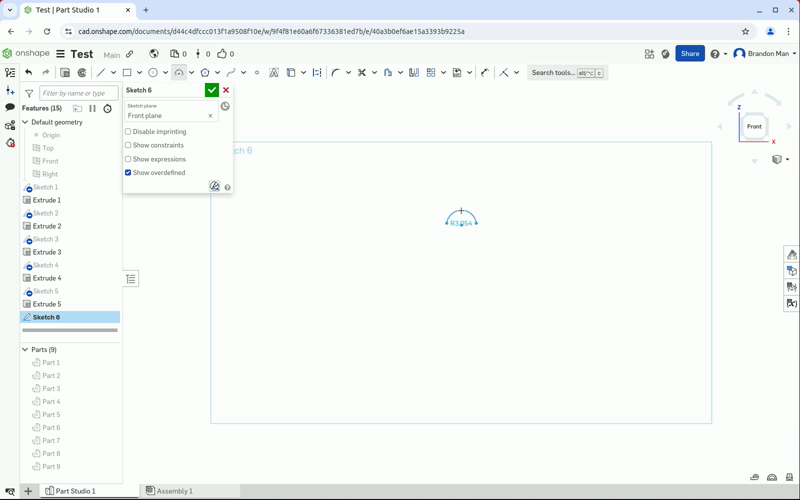
key(esc)
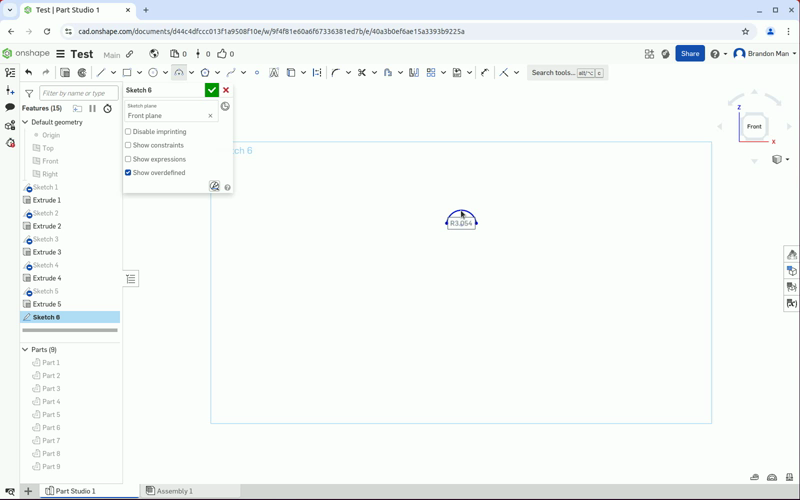
key(l)
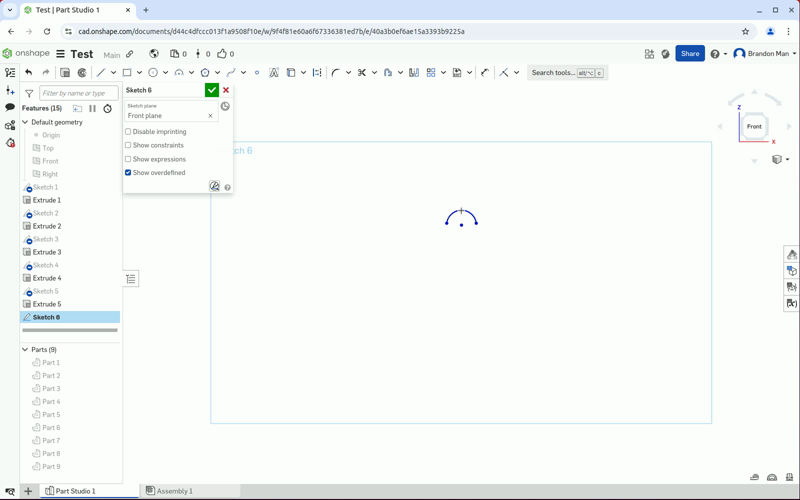
mouse_move(476, 223)
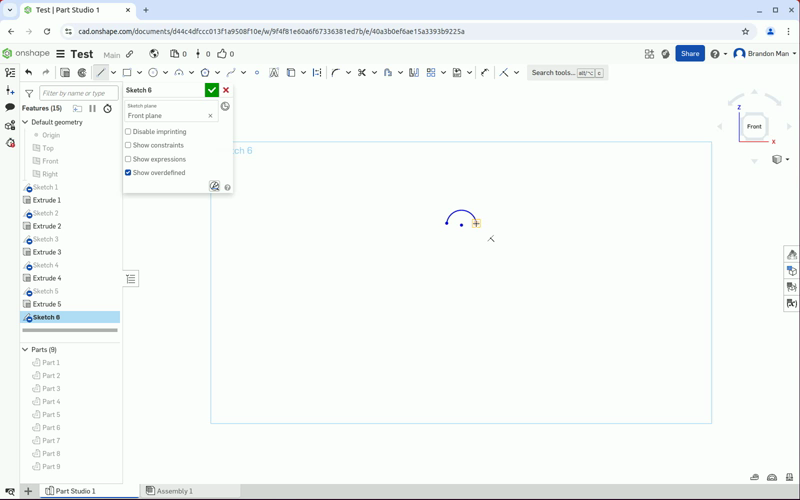
click(476, 223)
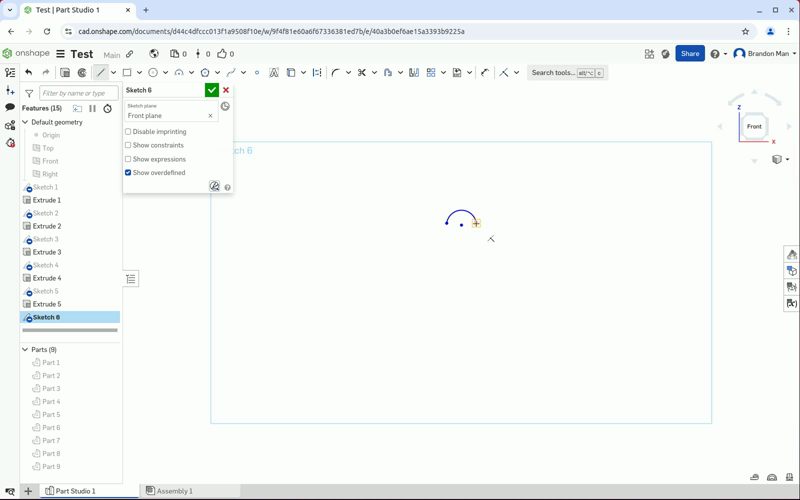
key_down(shift)
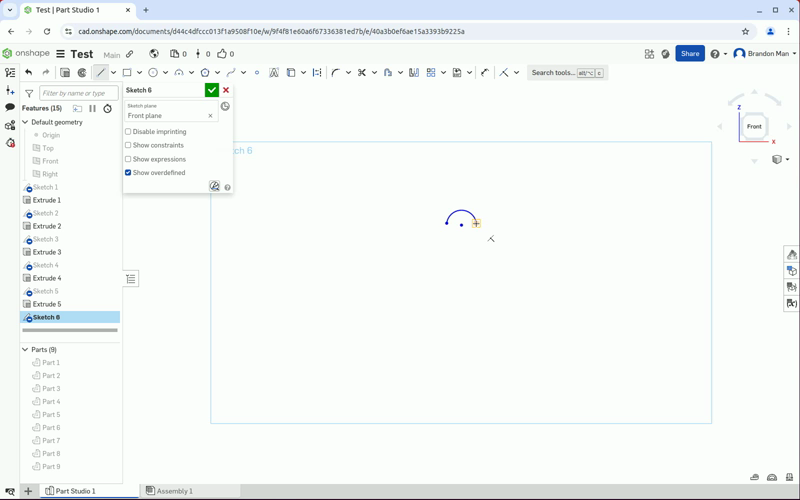
mouse_move(506, 223)
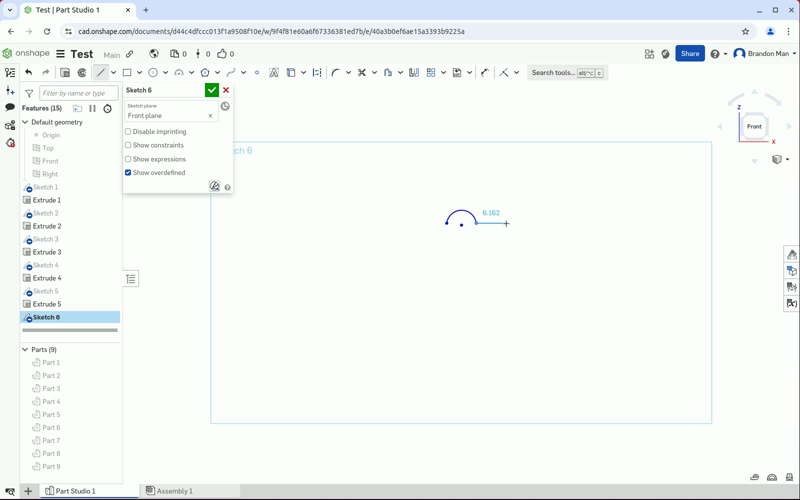
mouse_move(470, 176)
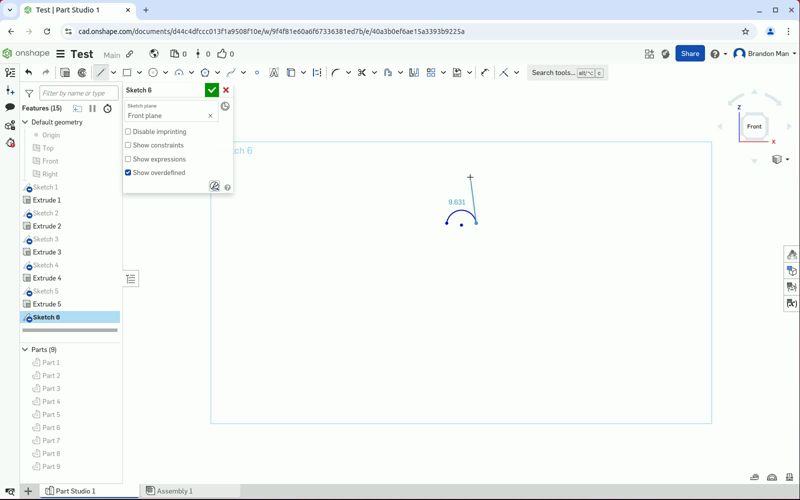
click(470, 176)
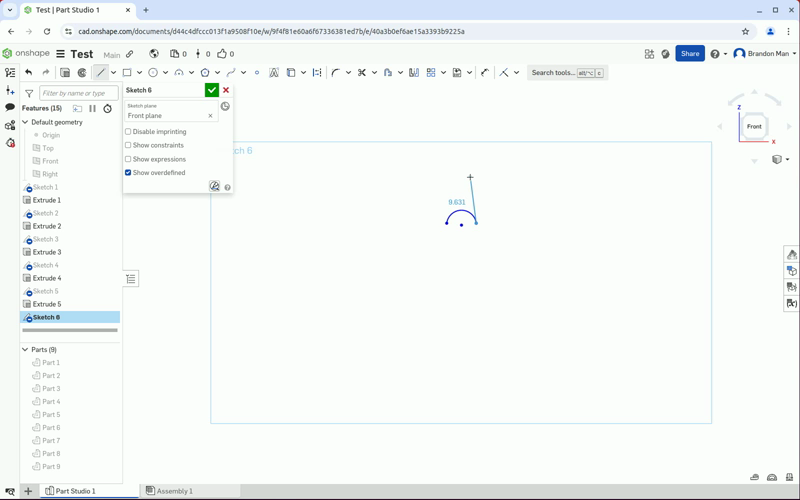
key_up(shift)
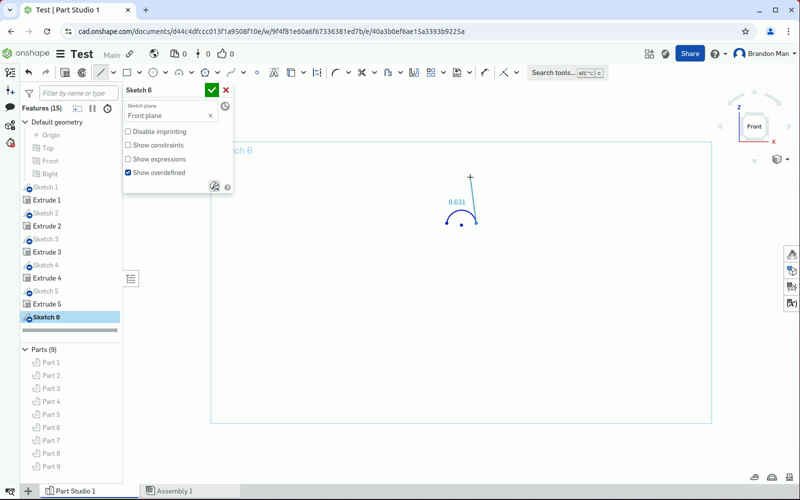
key(esc)
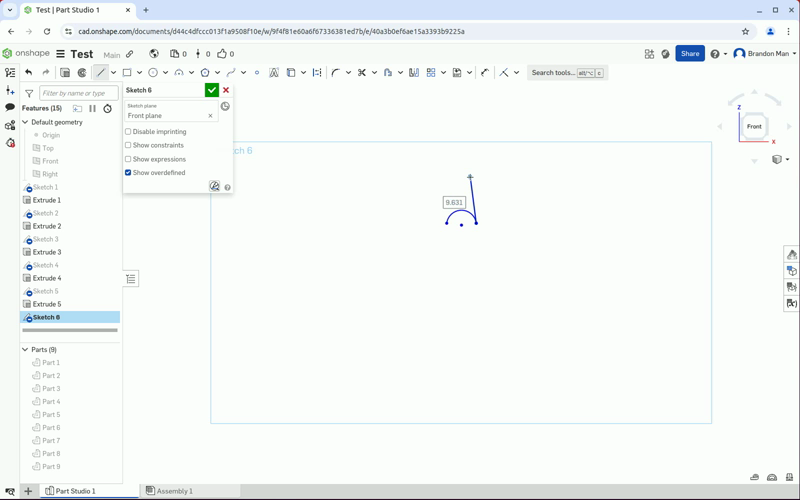
key(a)
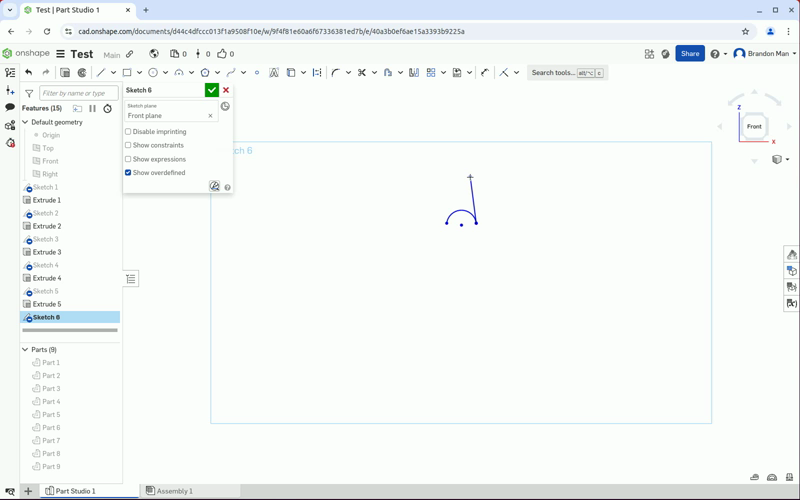
mouse_move(470, 176)
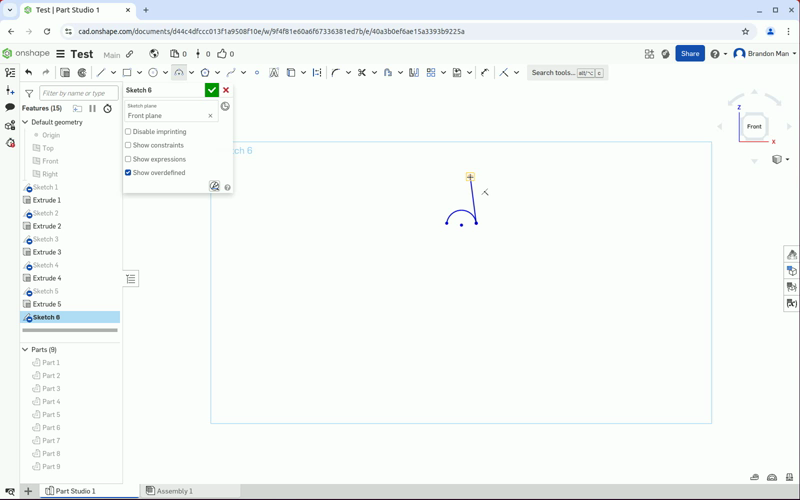
click(470, 176)
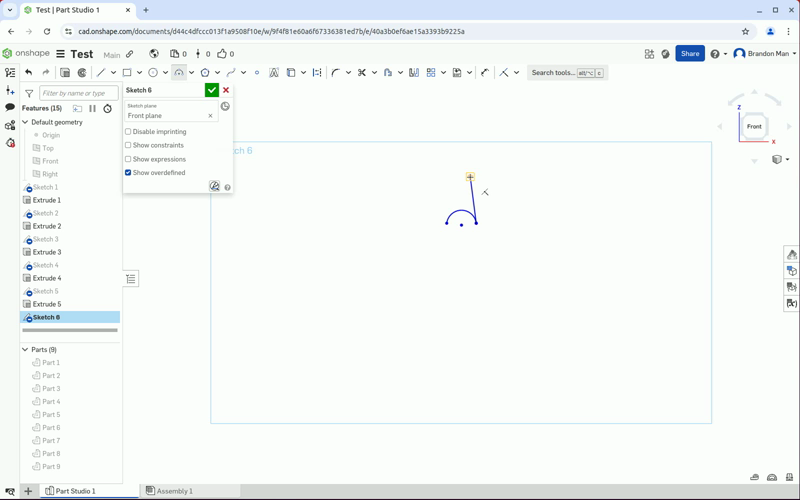
key_down(shift)
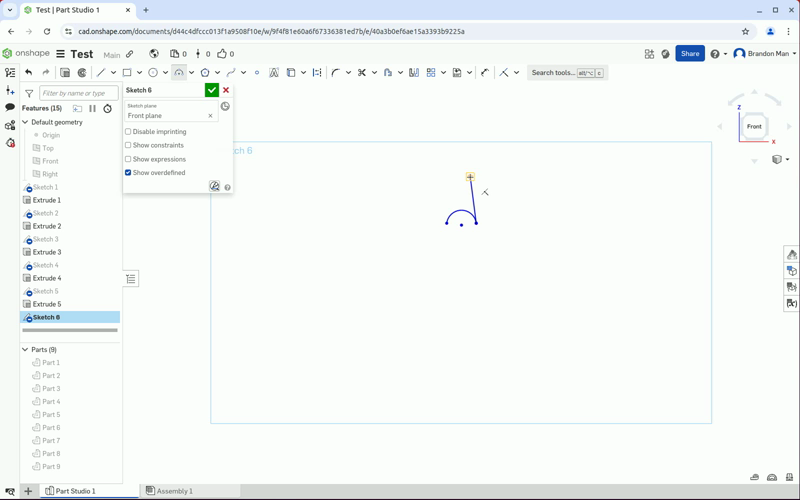
mouse_move(452, 176)
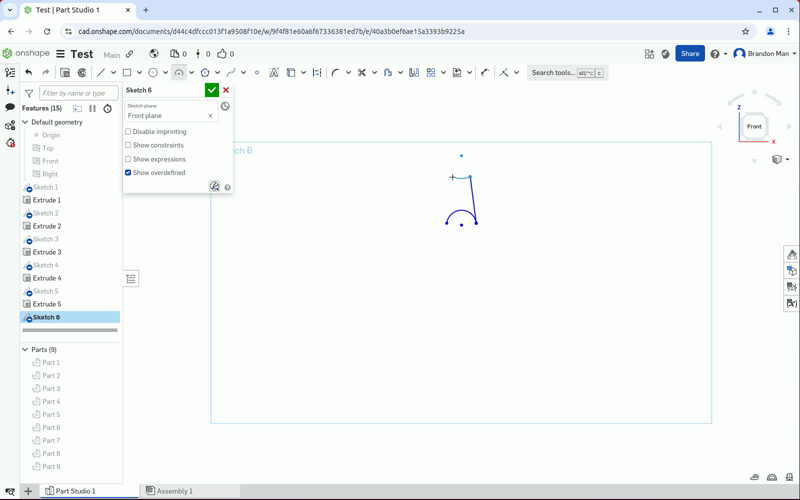
click(452, 176)
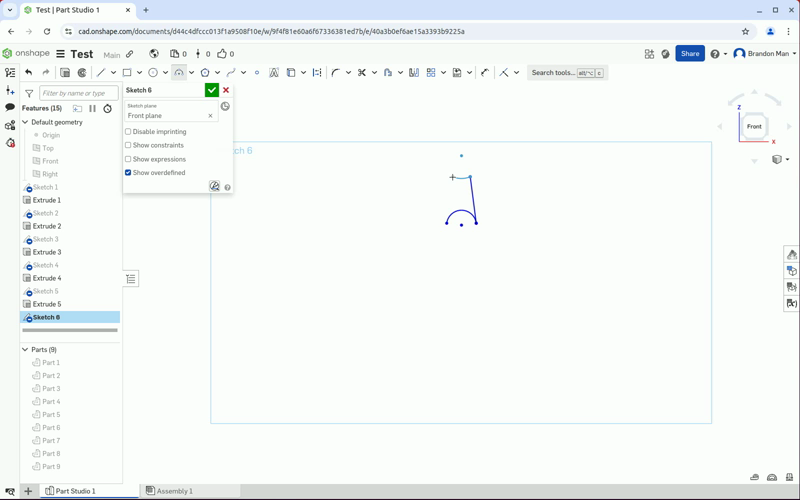
mouse_move(461, 186)
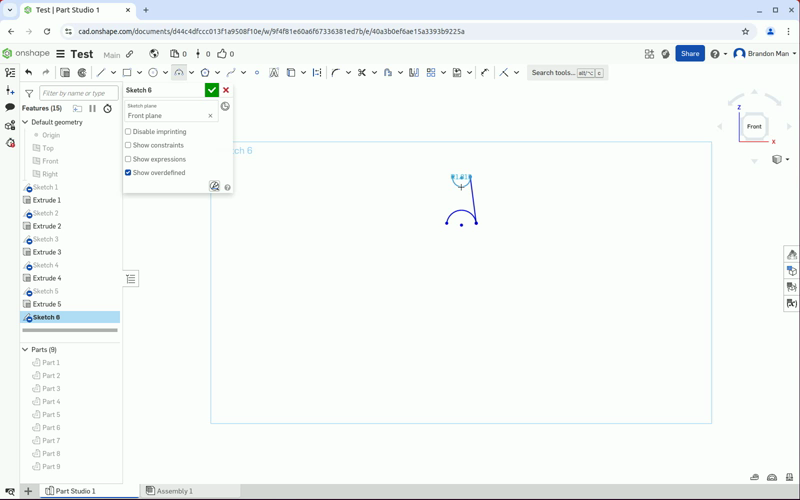
click(461, 186)
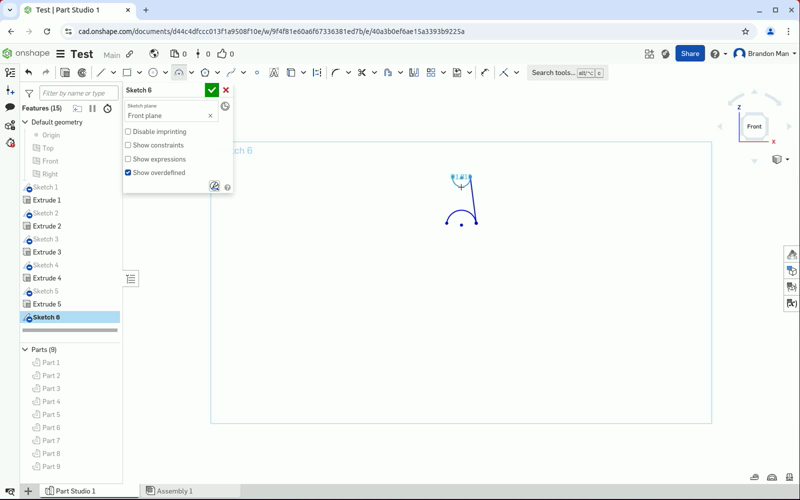
key_up(shift)
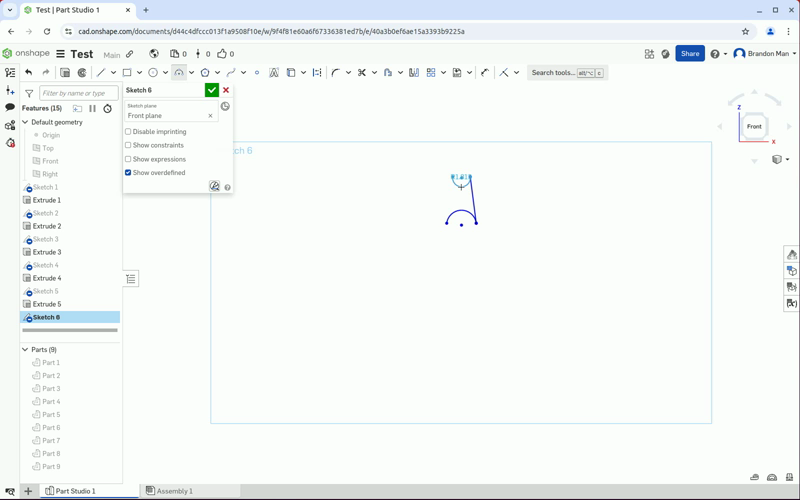
key(esc)
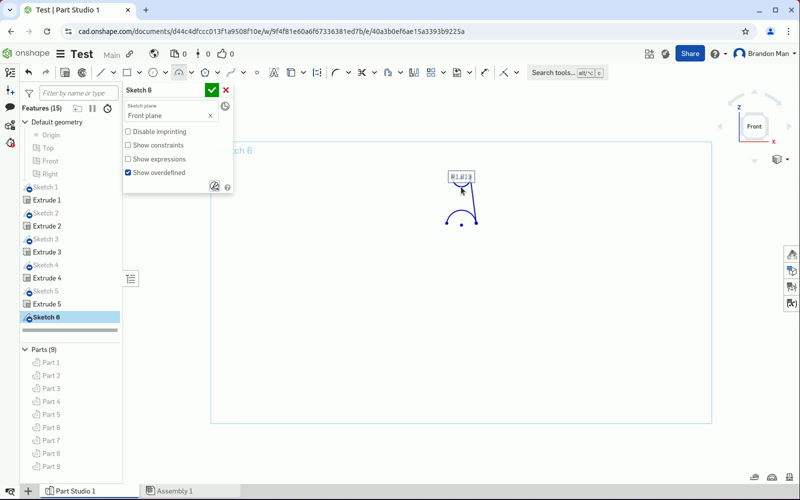
key(l)
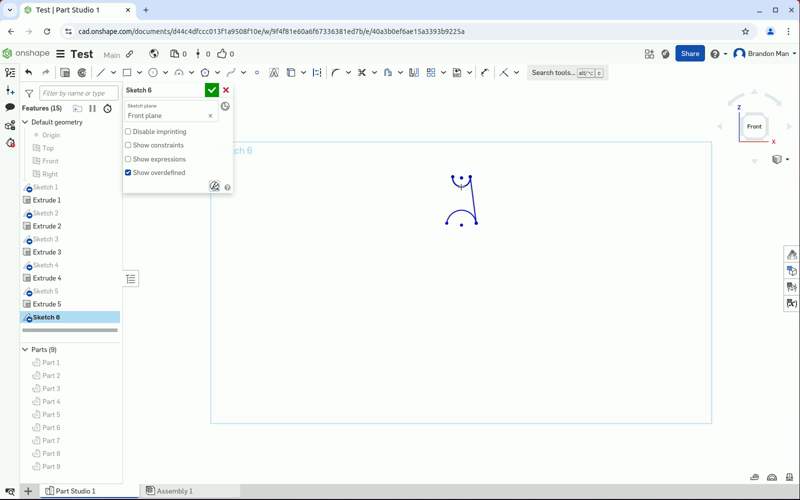
mouse_move(452, 176)
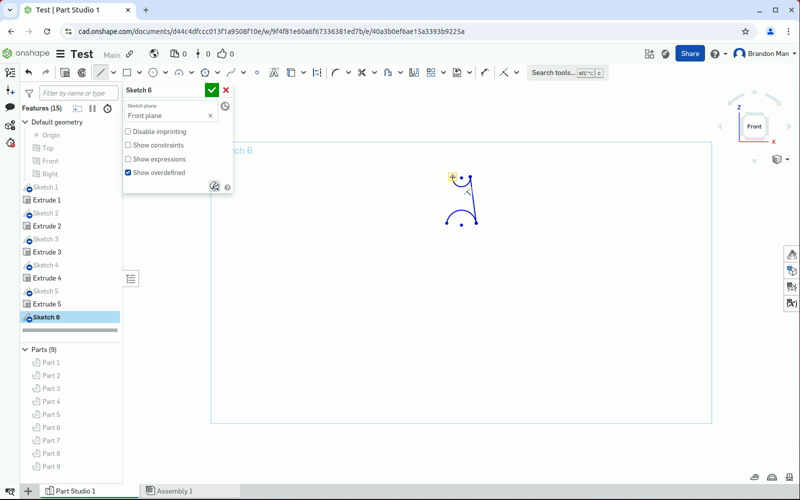
click(452, 176)
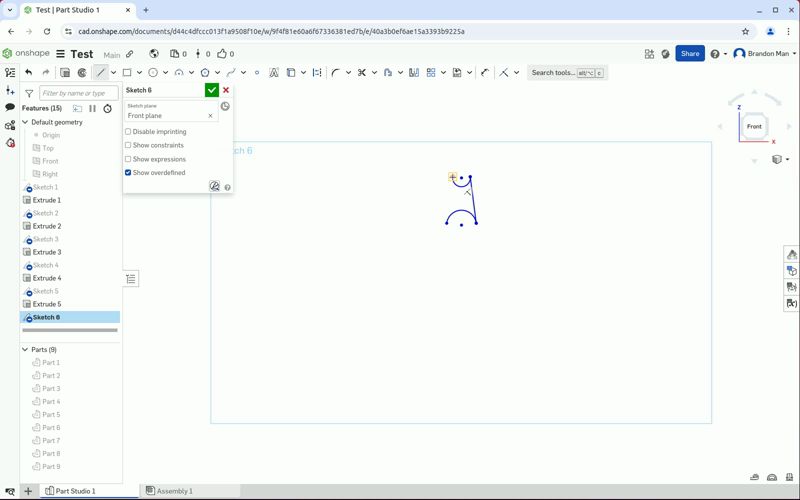
mouse_move(482, 176)
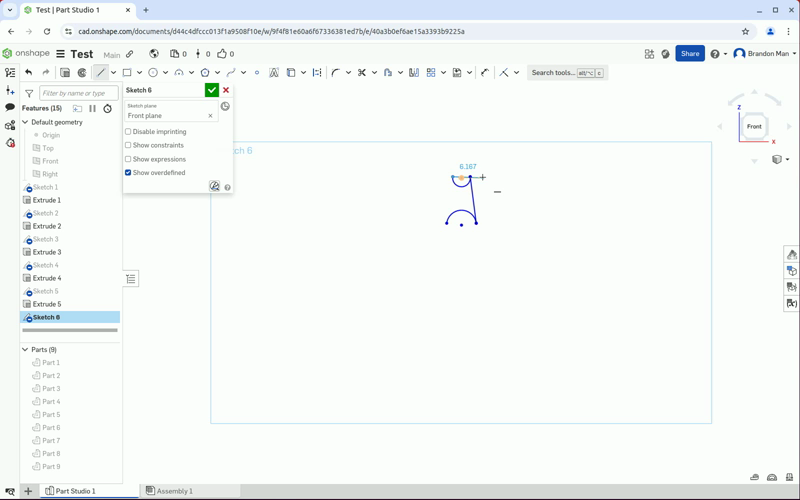
key_down(shift)
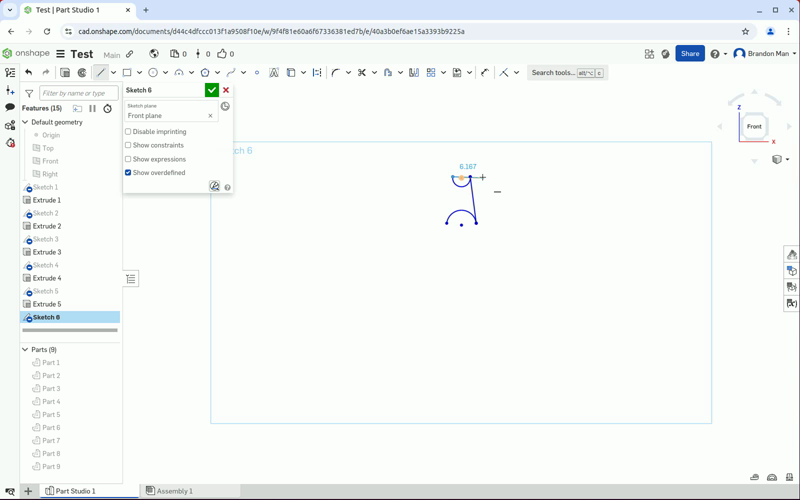
mouse_move(446, 223)
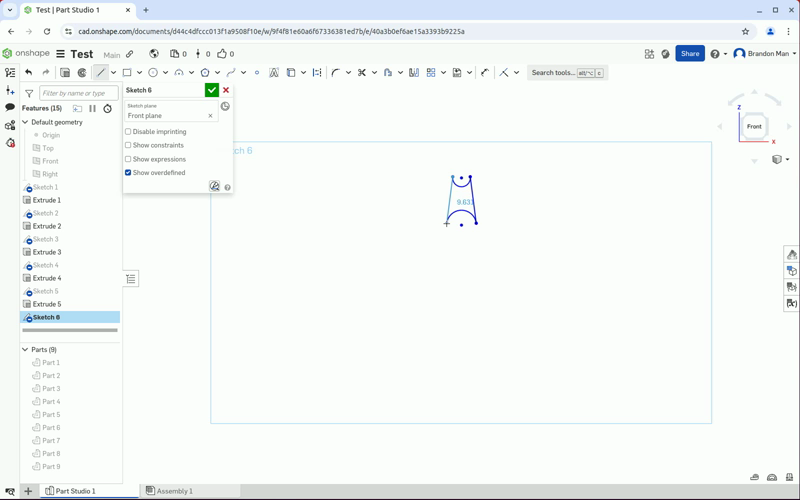
key_up(shift)
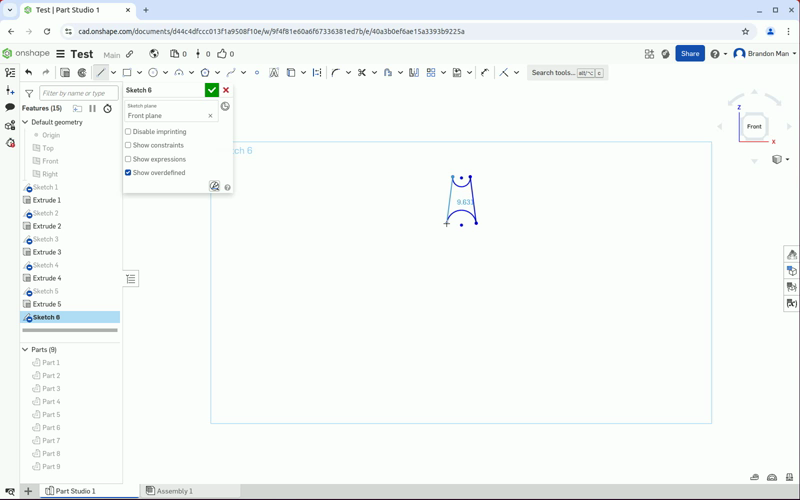
click(446, 223)
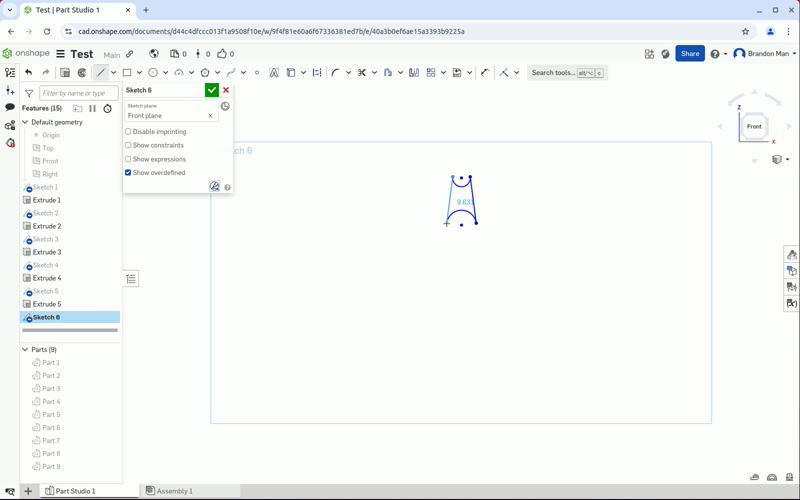
key(esc)
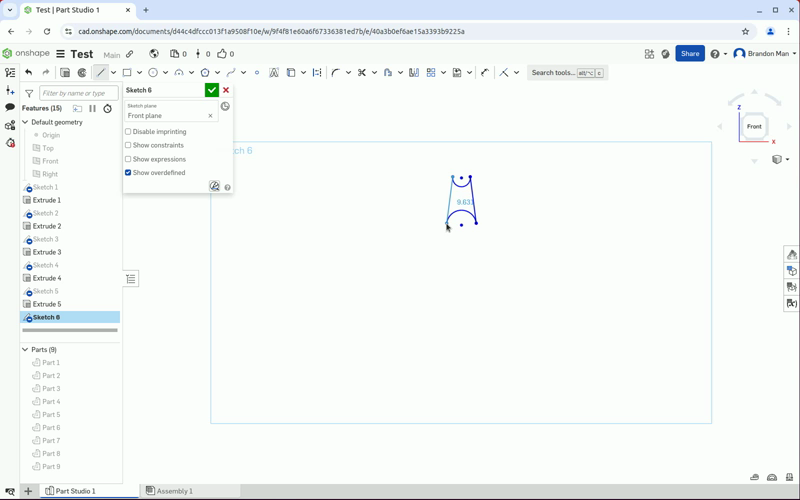
key(c)
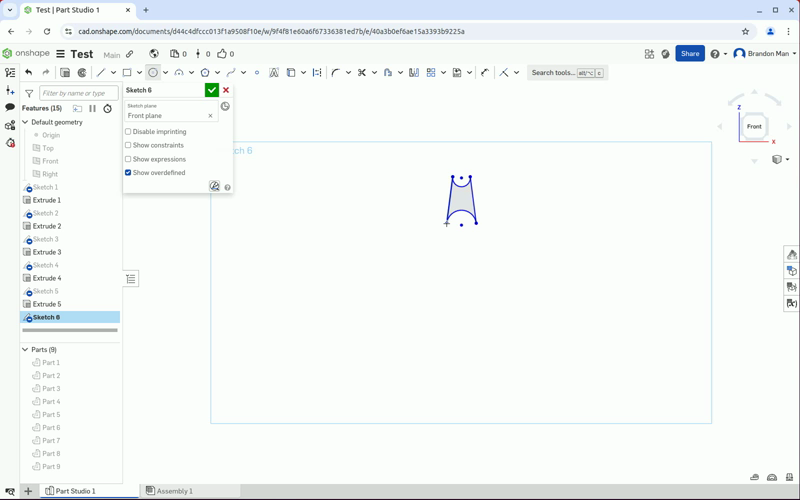
key_down(shift)
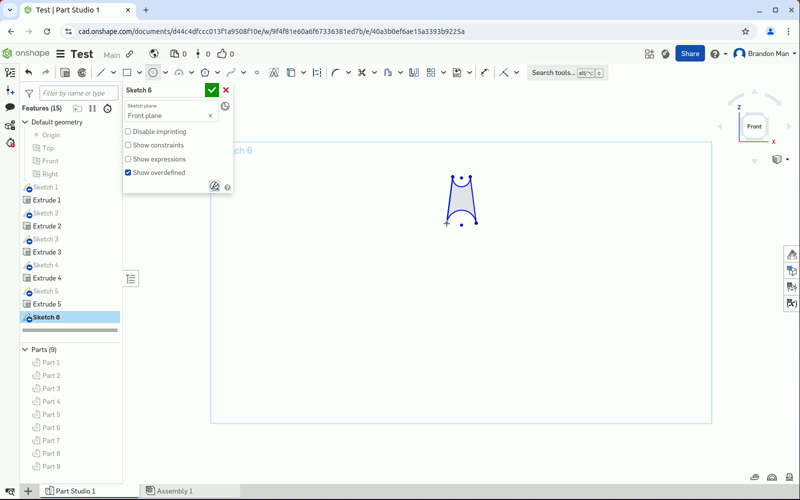
mouse_move(459, 191)
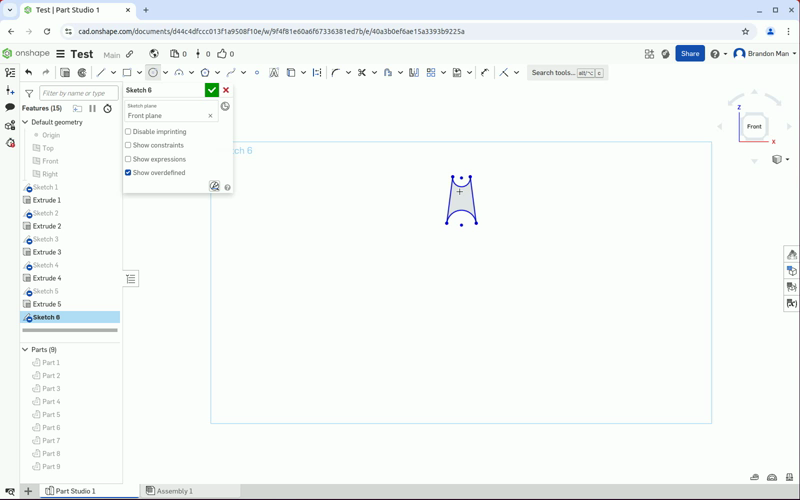
scroll(6)
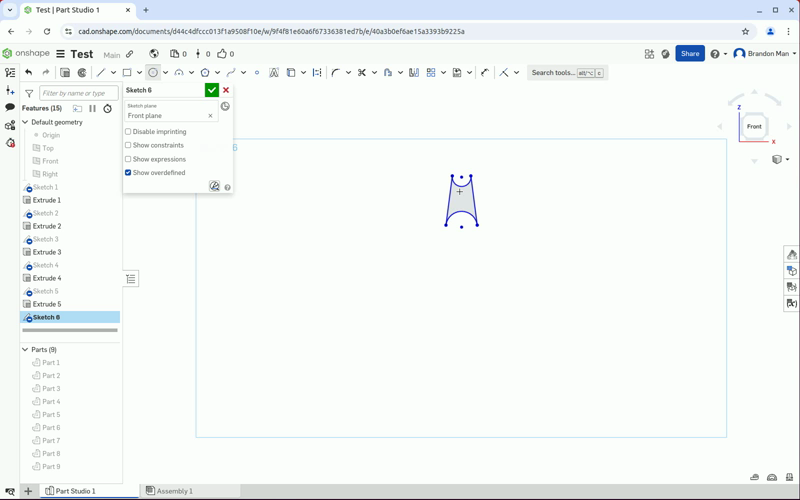
scroll(6)
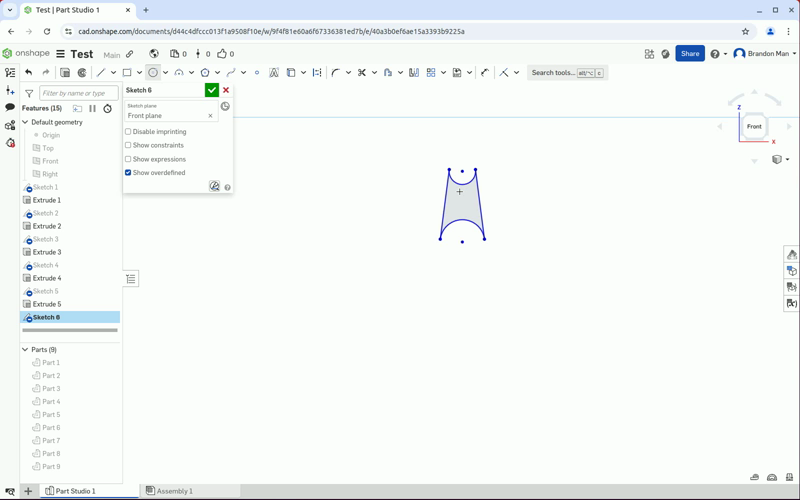
scroll(6)
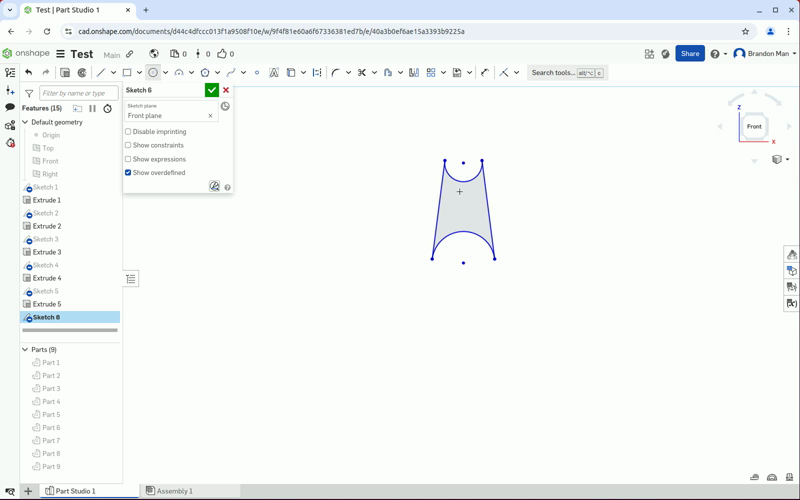
scroll(6)
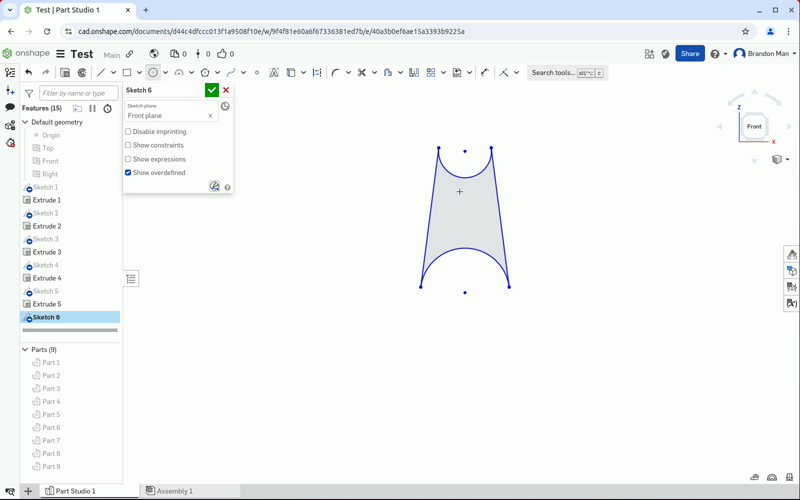
scroll(6)
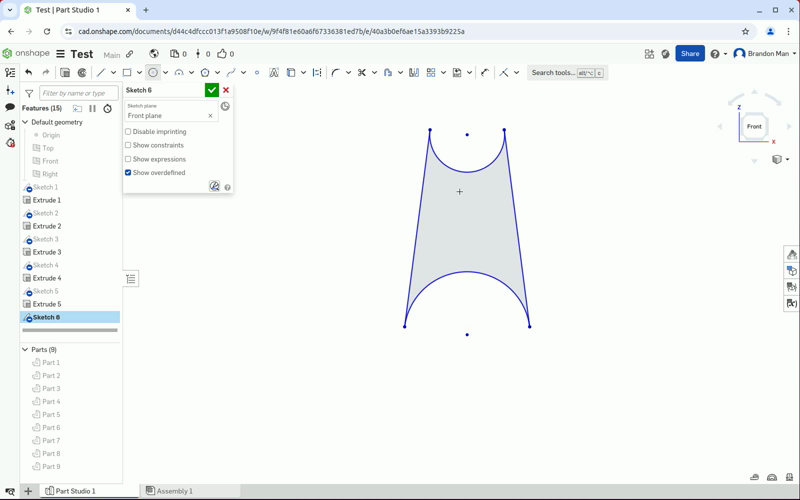
scroll(6)
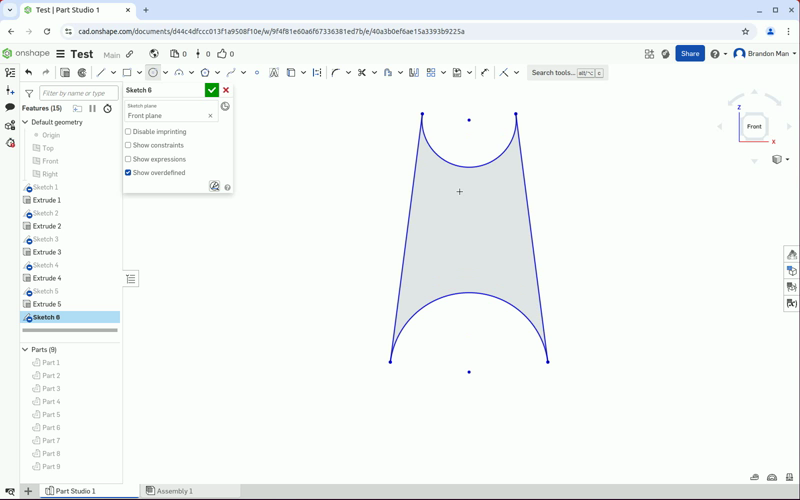
scroll(6)
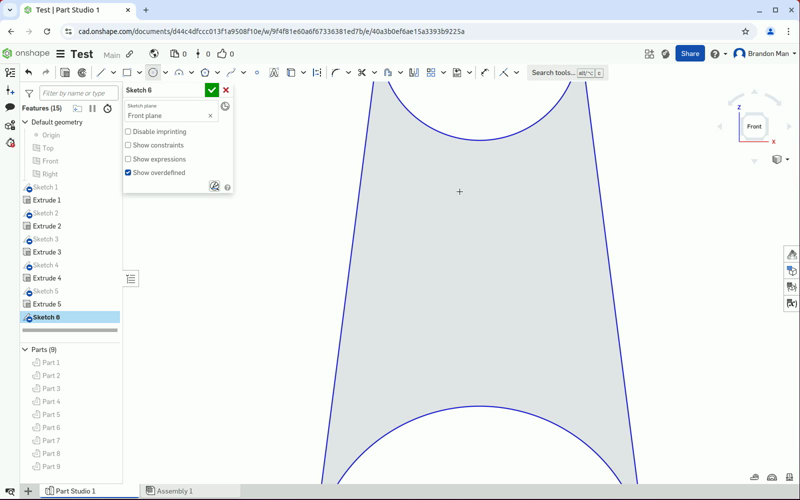
click(459, 191)
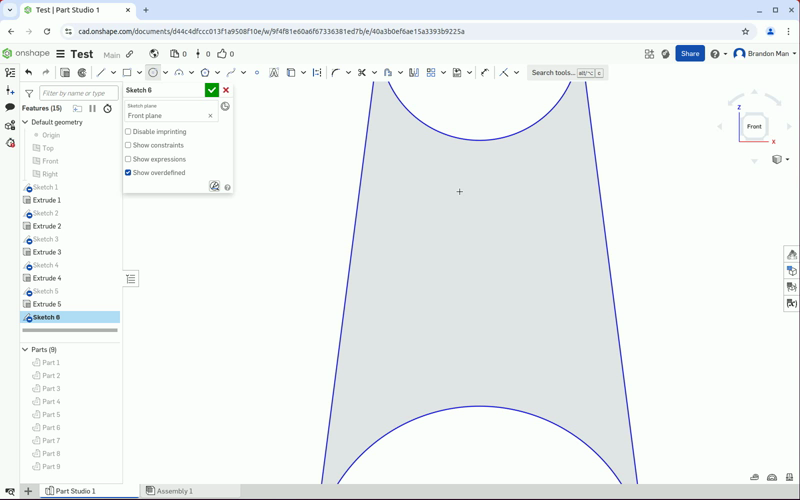
scroll(-6)
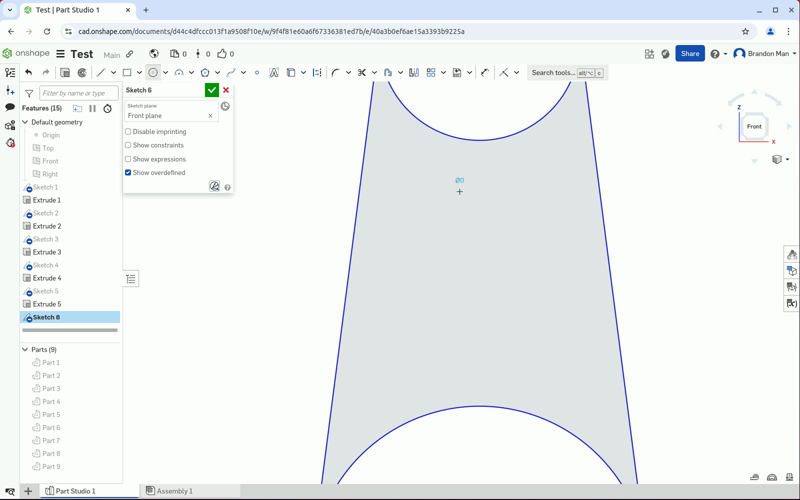
scroll(-6)
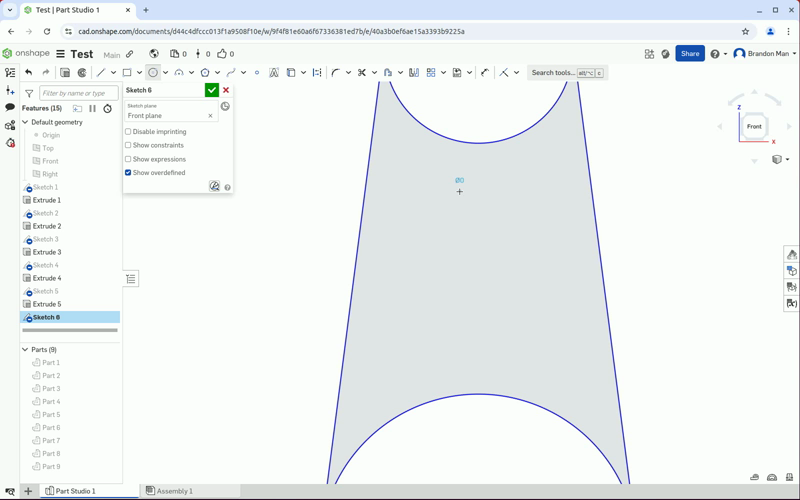
scroll(-6)
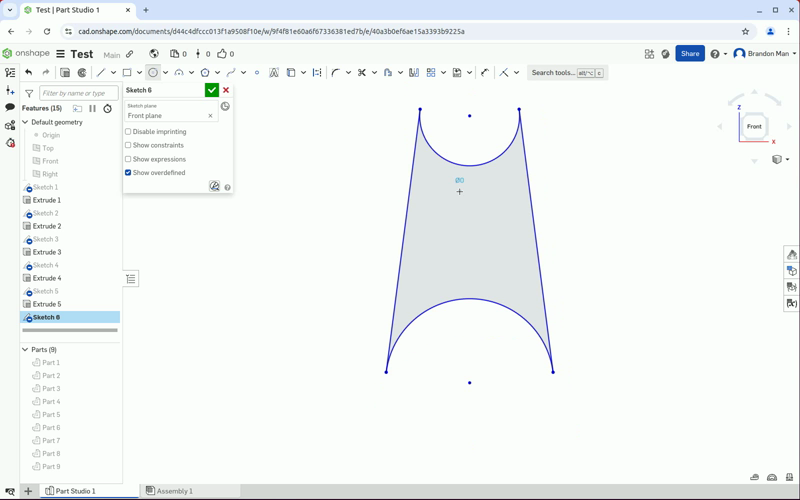
scroll(-6)
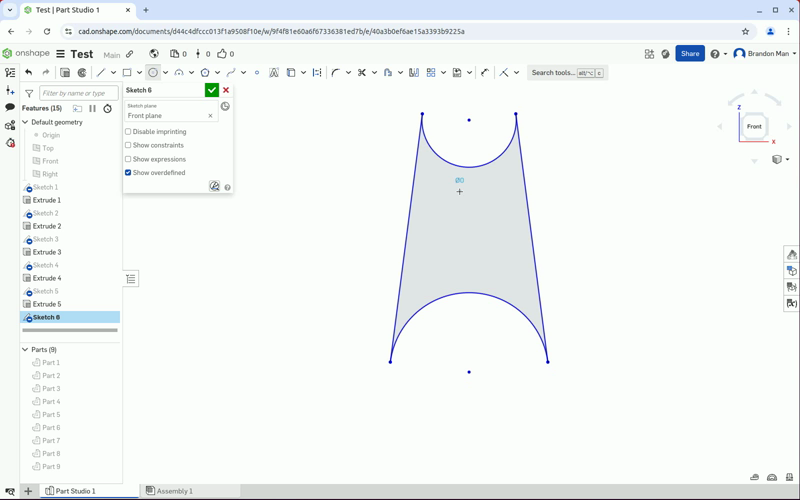
scroll(-6)
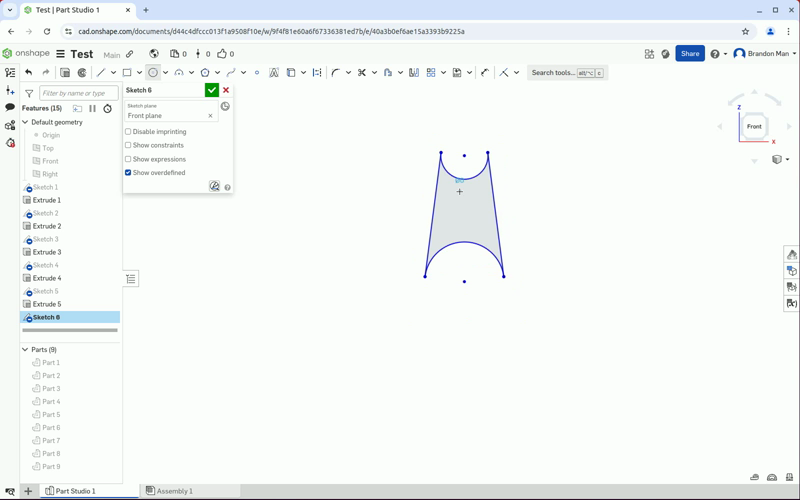
scroll(-6)
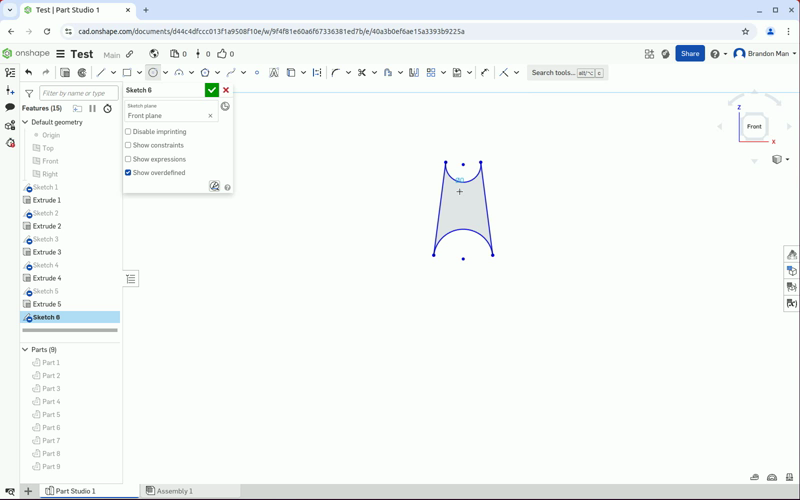
scroll(-6)
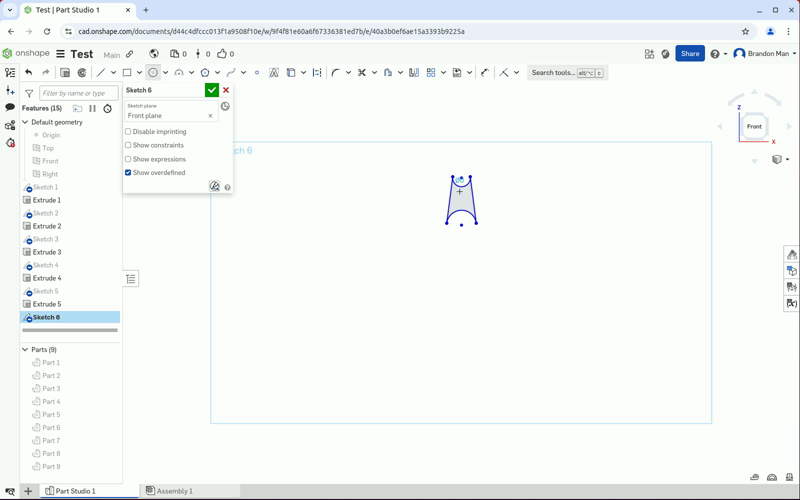
key_up(shift)
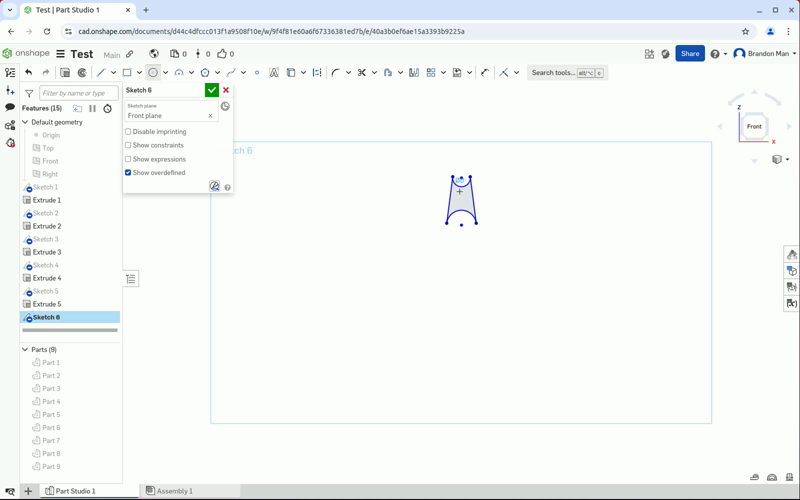
mouse_move(462, 191)
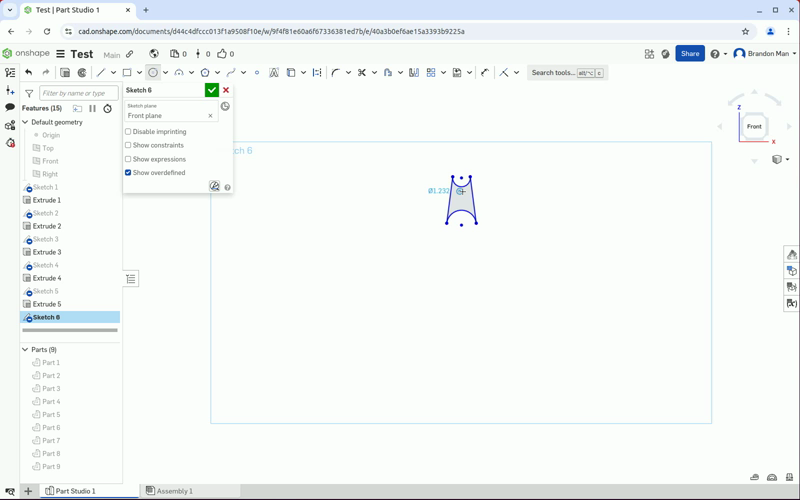
scroll(6)
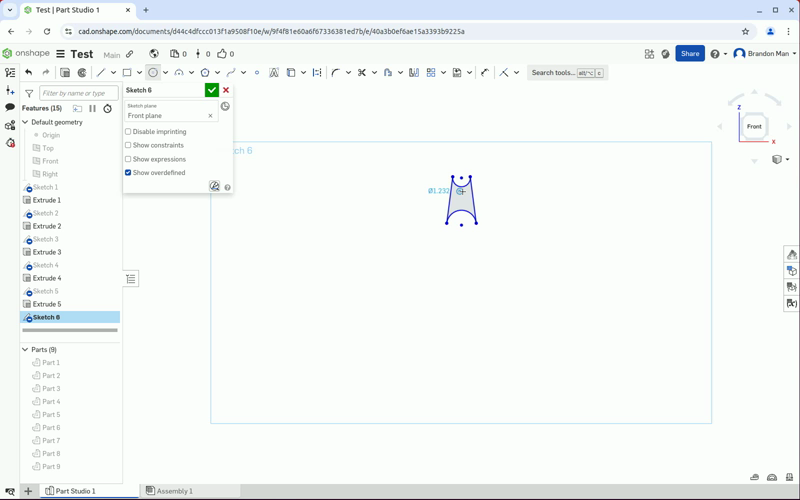
scroll(6)
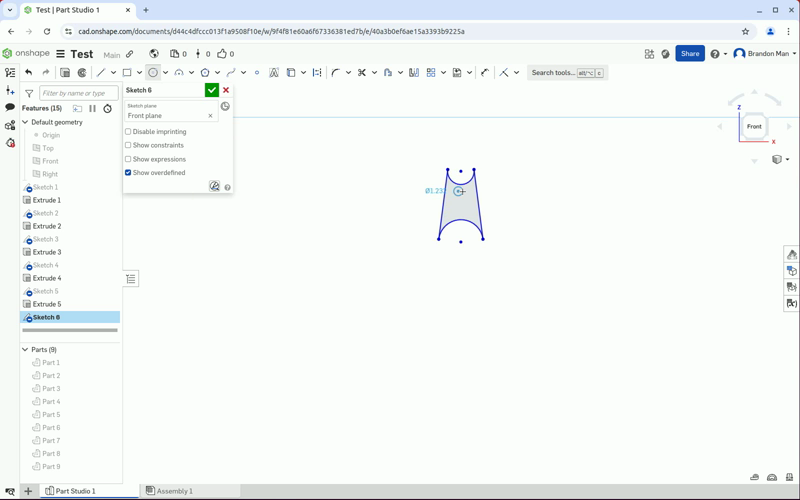
scroll(6)
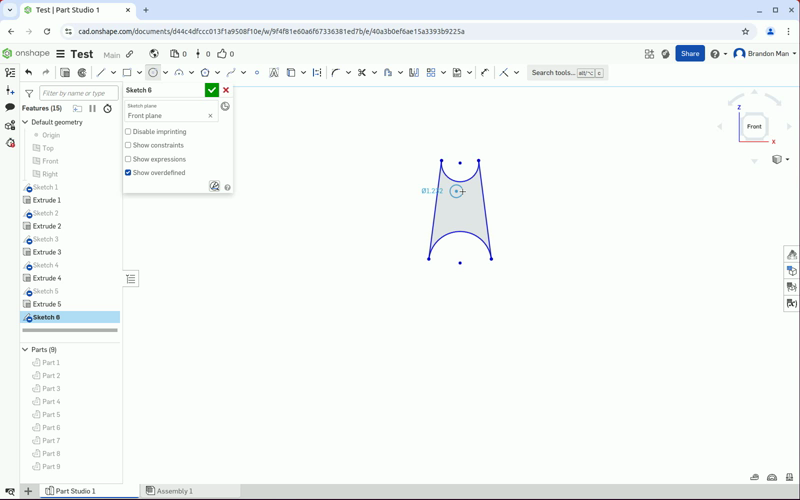
scroll(6)
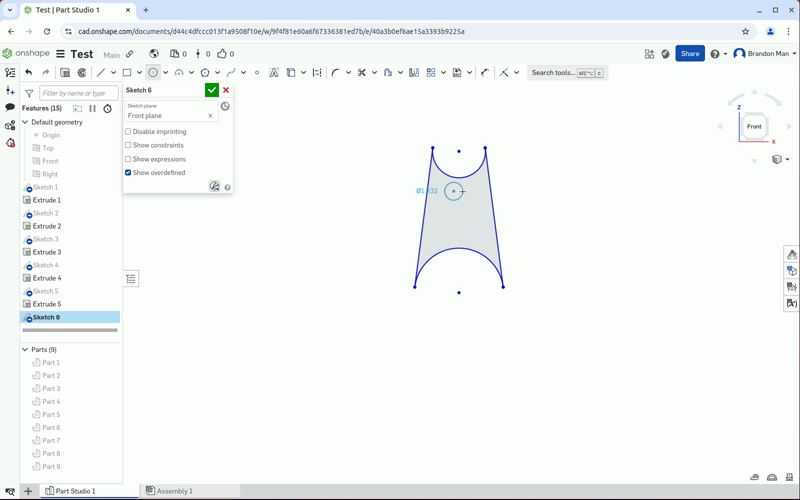
scroll(6)
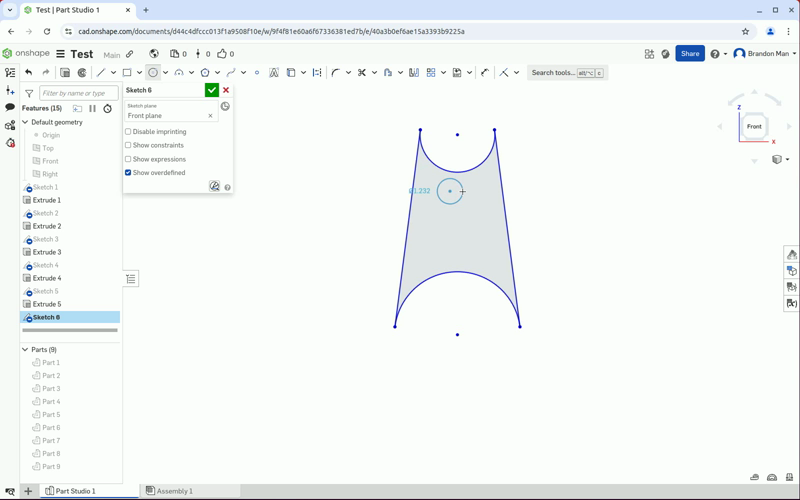
scroll(6)
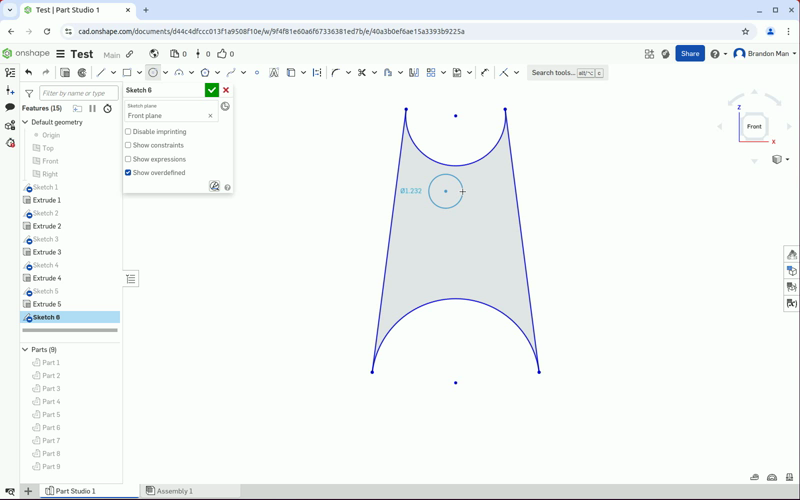
scroll(6)
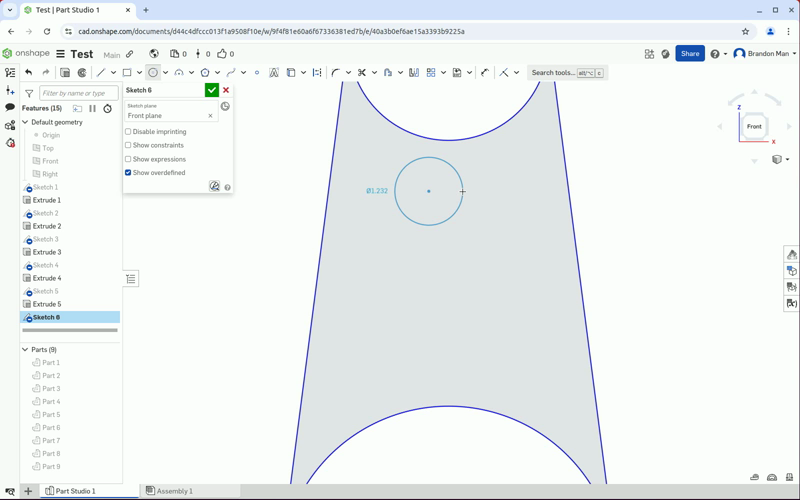
click(462, 191)
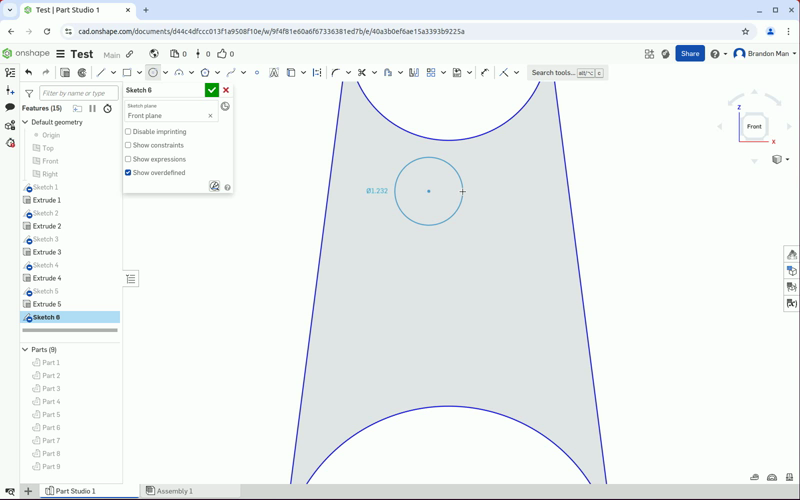
scroll(-6)
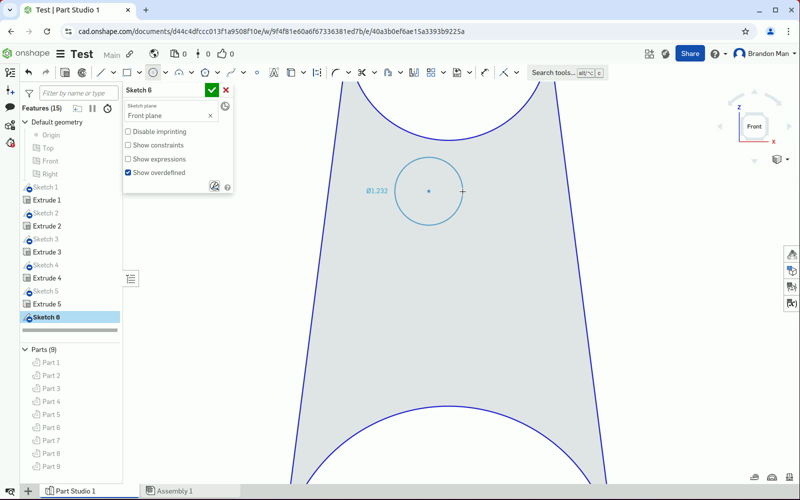
scroll(-6)
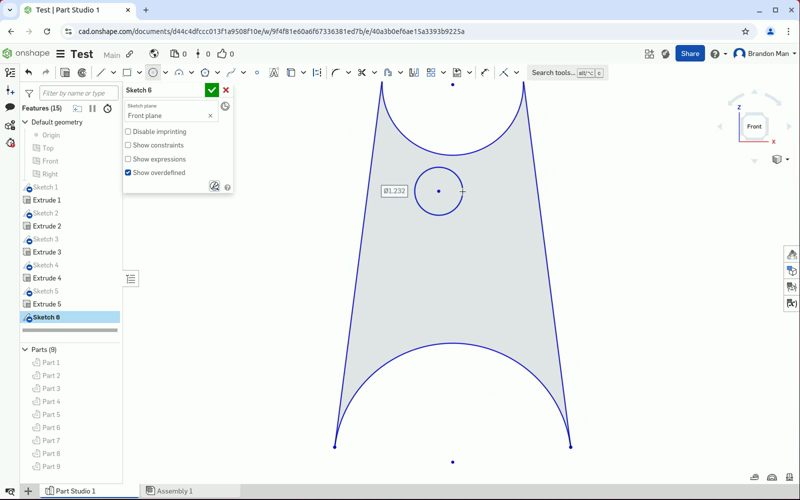
scroll(-6)
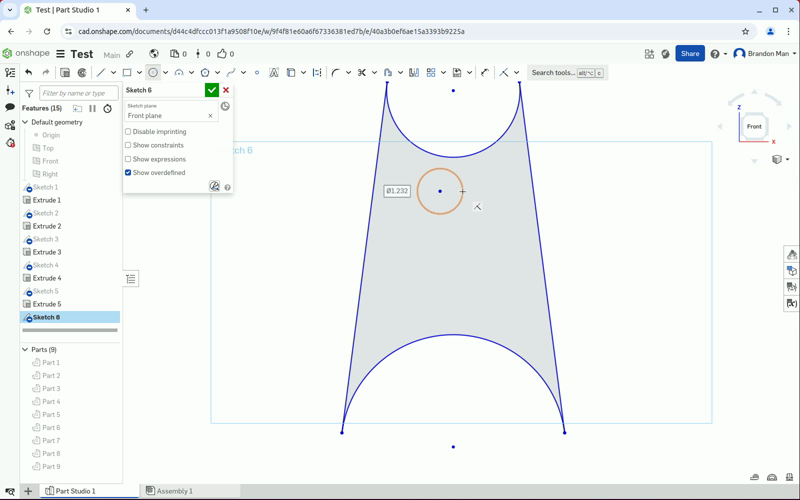
scroll(-6)
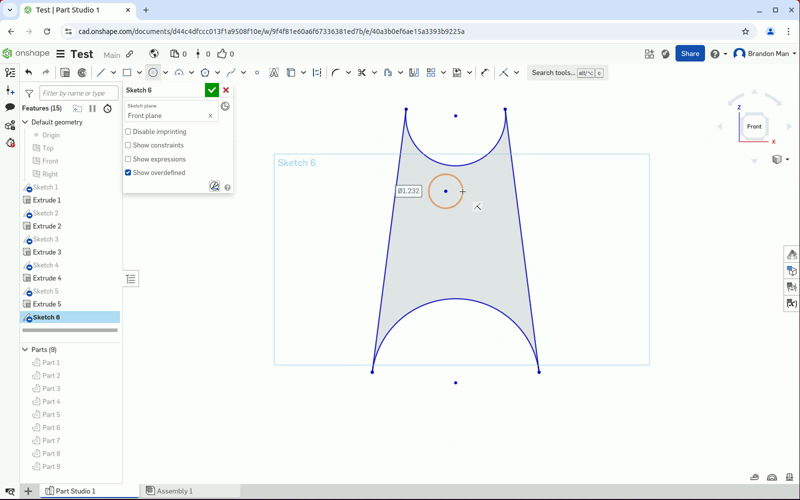
scroll(-6)
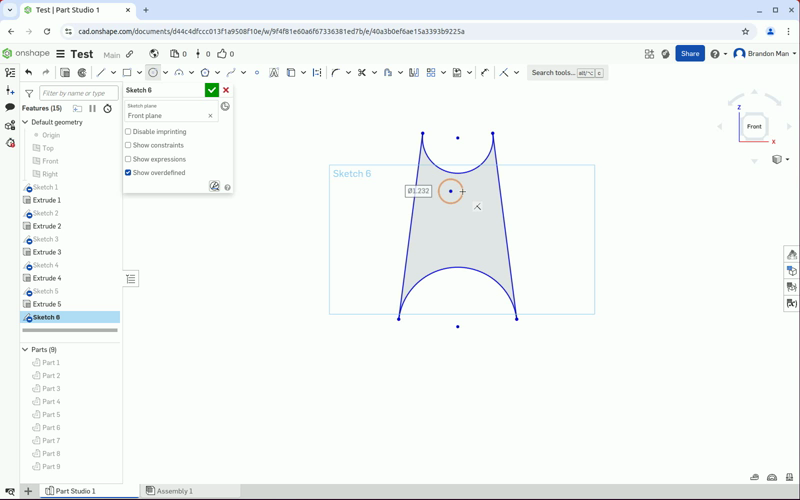
scroll(-6)
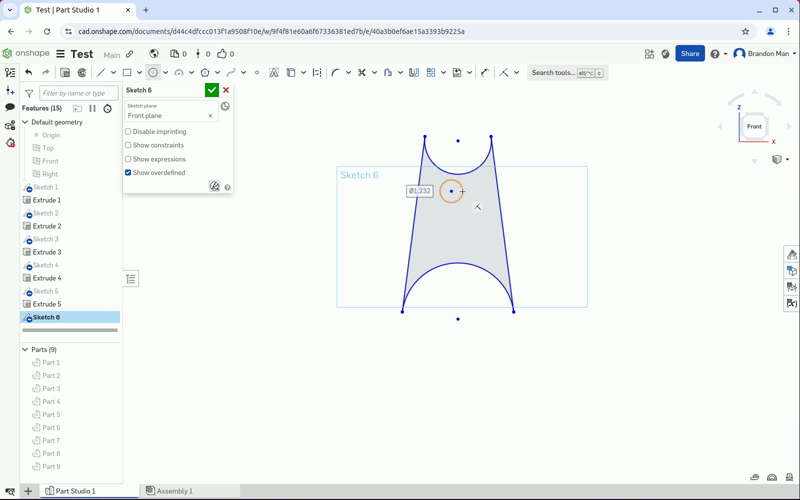
scroll(-6)
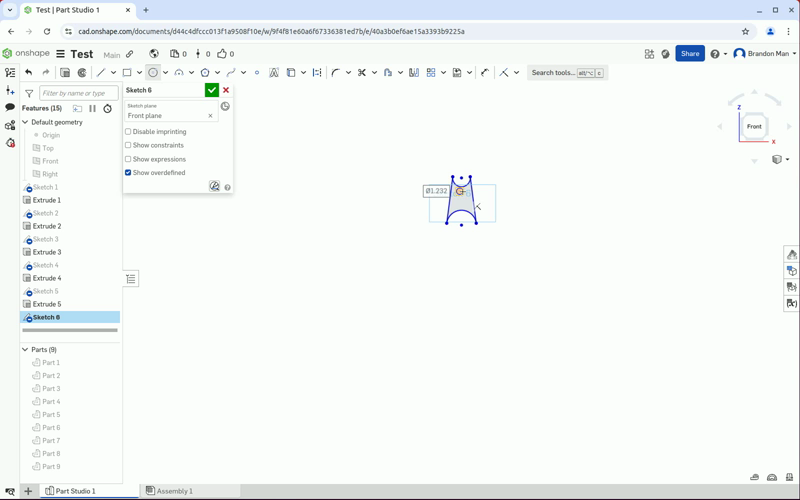
key(esc)
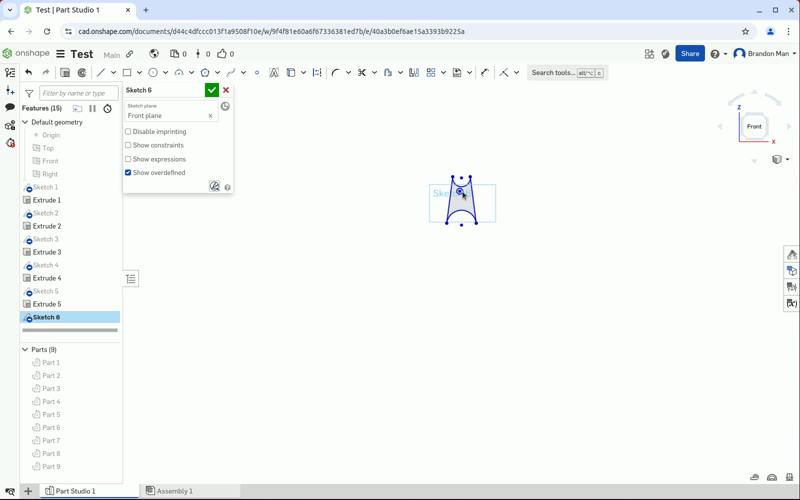
mouse_move(456, 195)
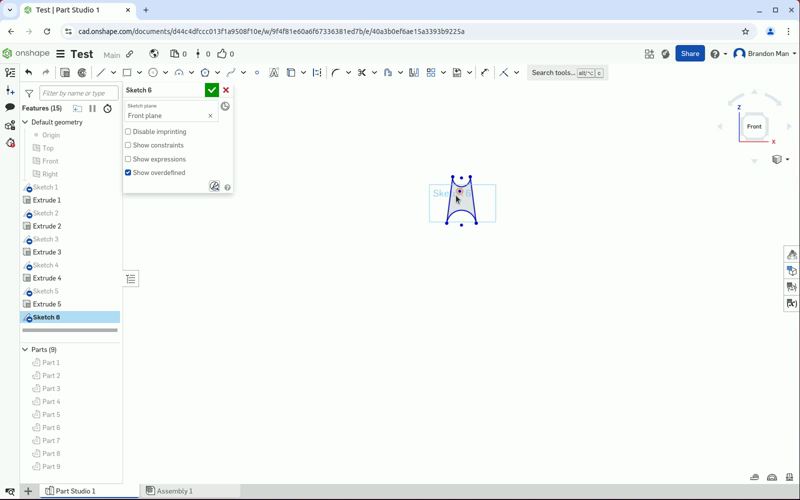
scroll(6)
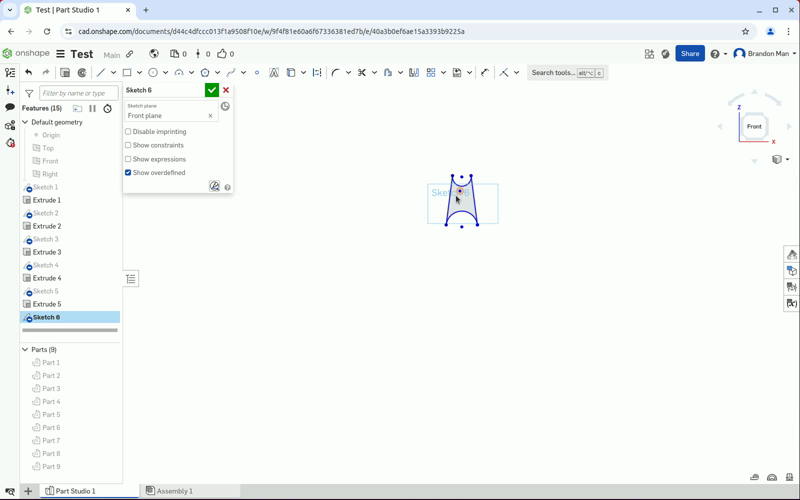
scroll(6)
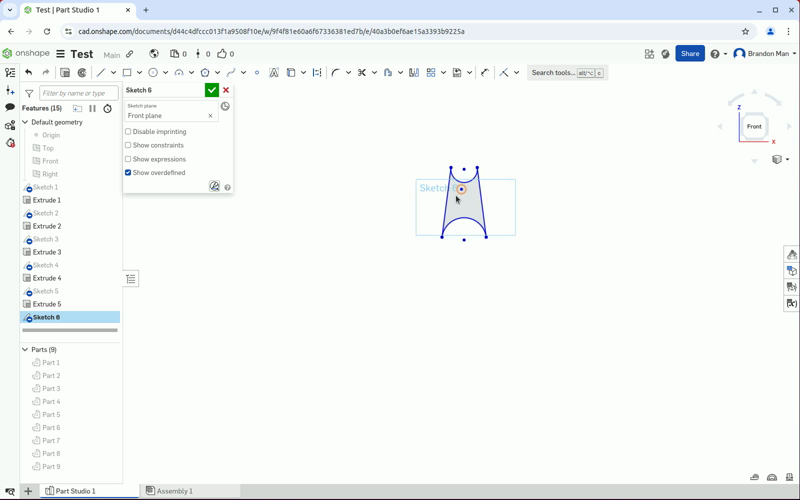
scroll(6)
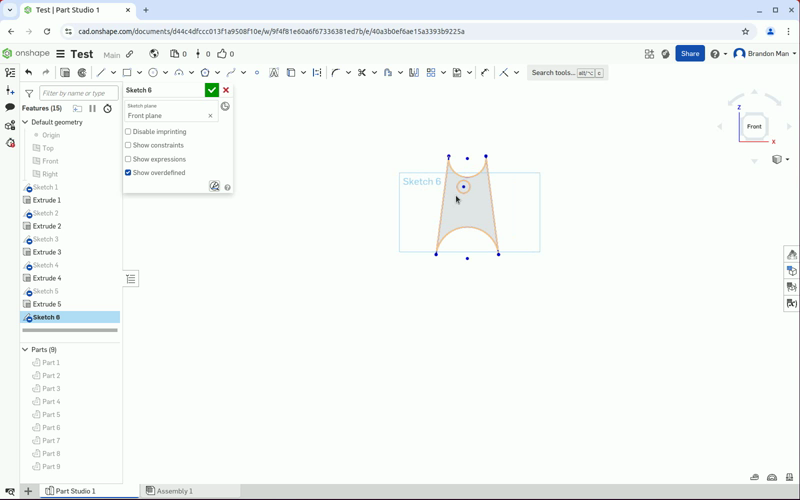
scroll(6)
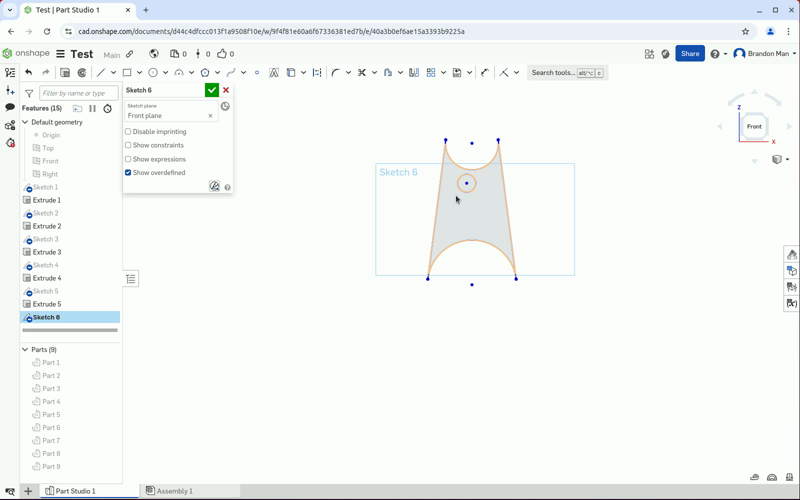
scroll(6)
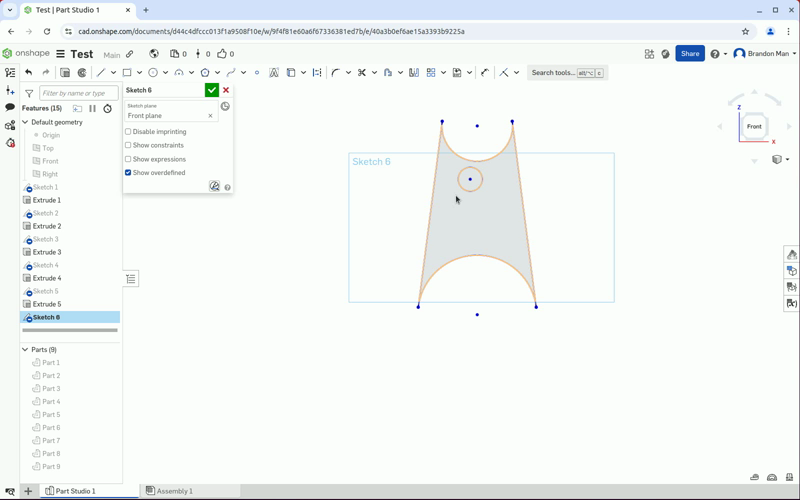
scroll(6)
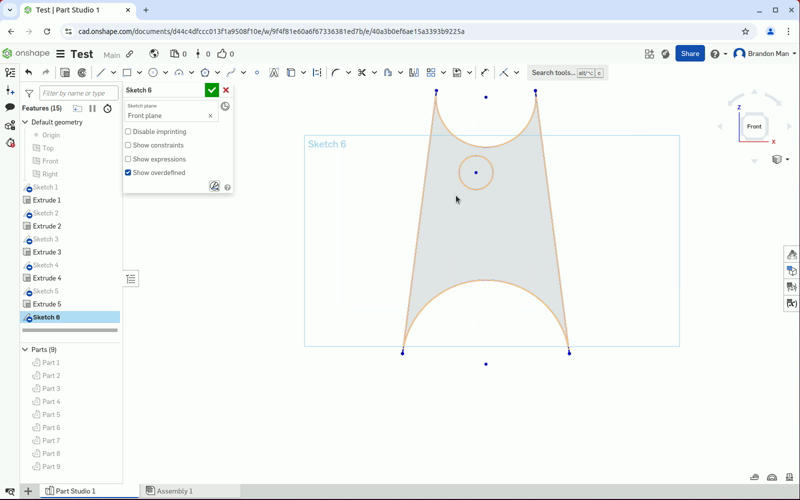
scroll(6)
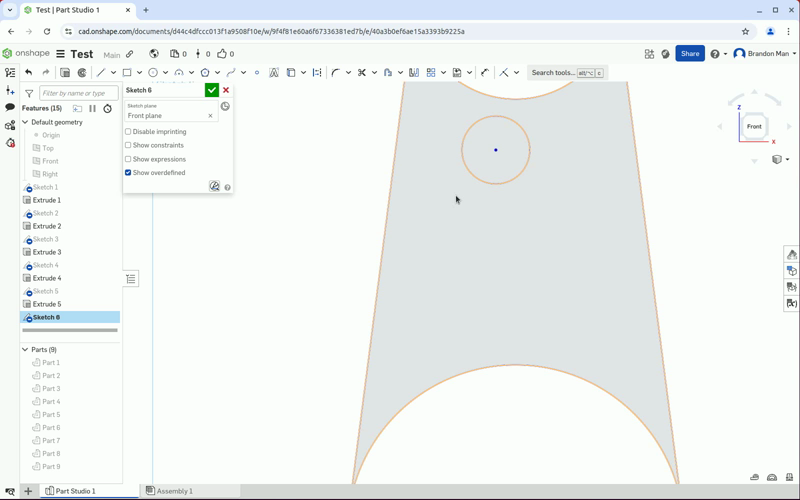
click(456, 195)
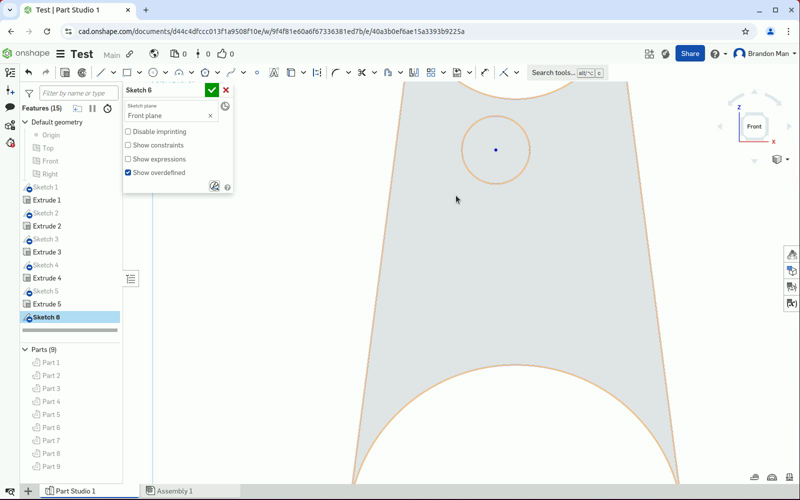
scroll(-6)
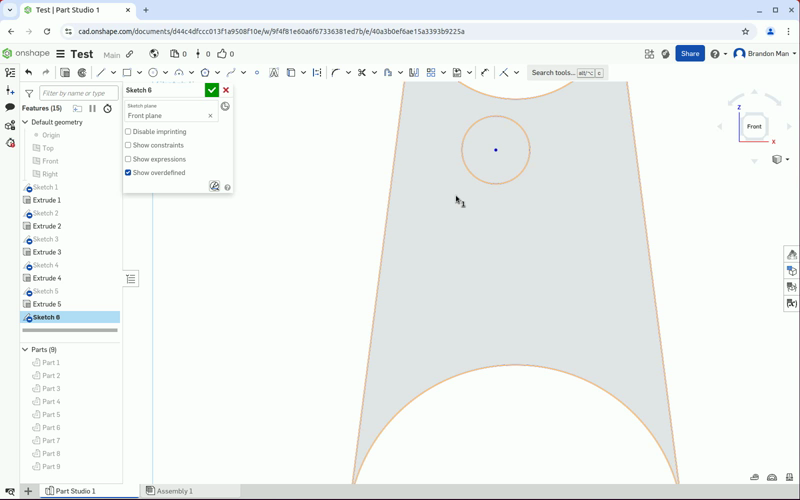
scroll(-6)
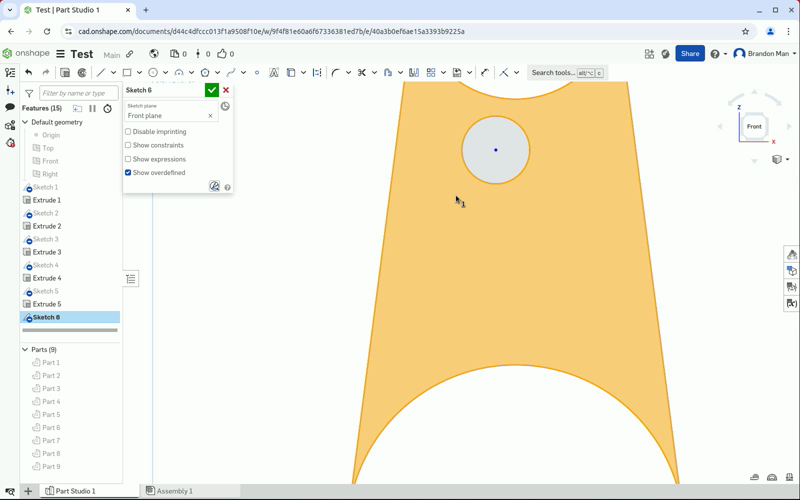
scroll(-6)
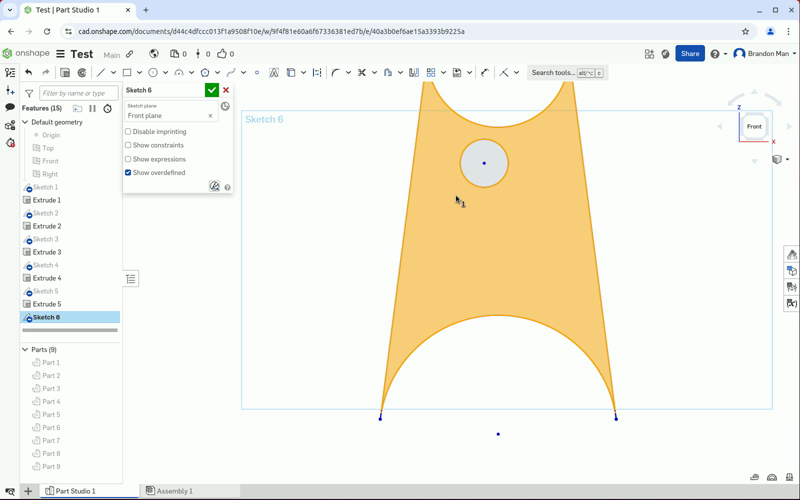
scroll(-6)
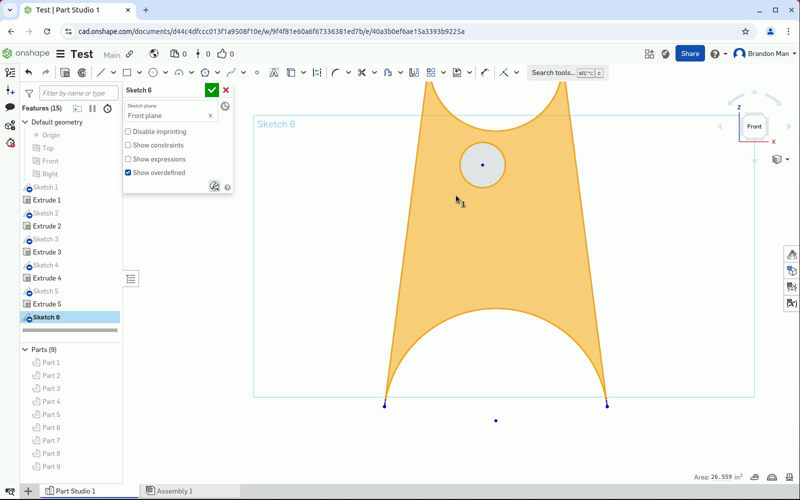
scroll(-6)
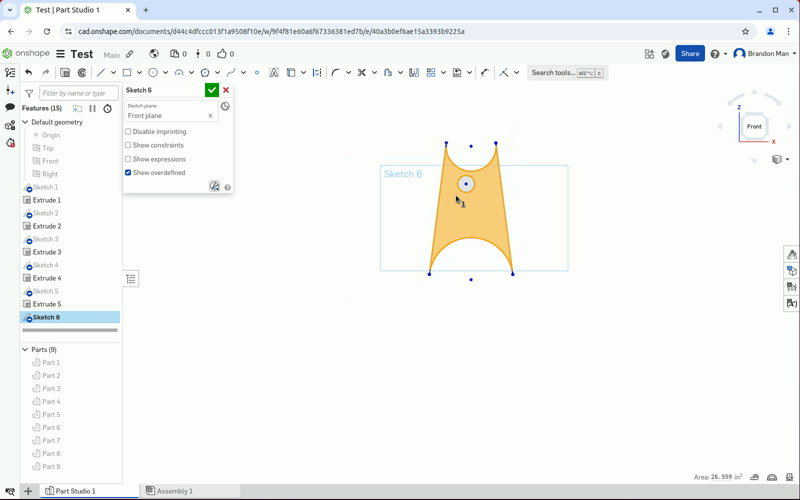
scroll(-6)
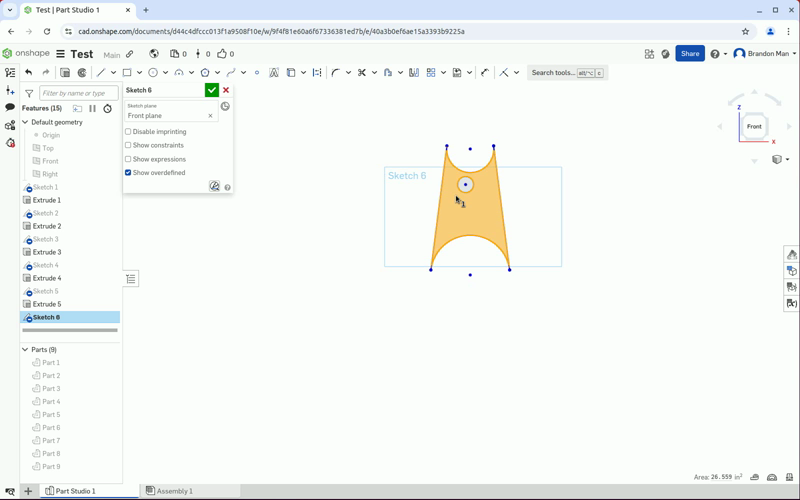
scroll(-6)
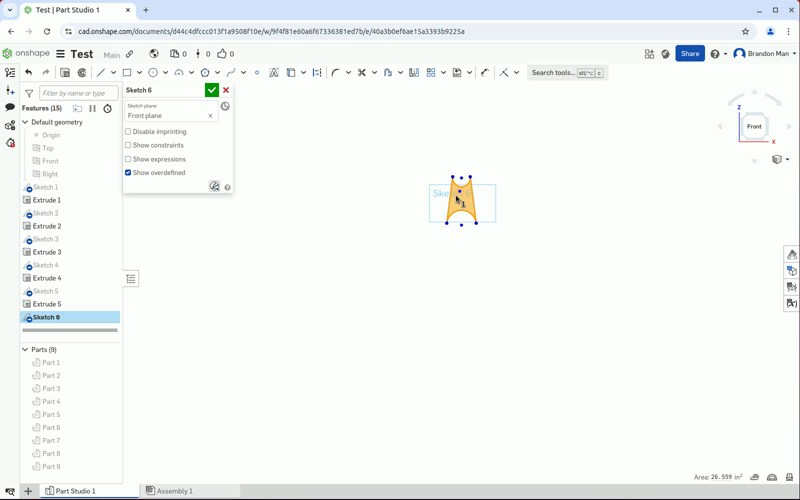
mouse_move(73, 352)
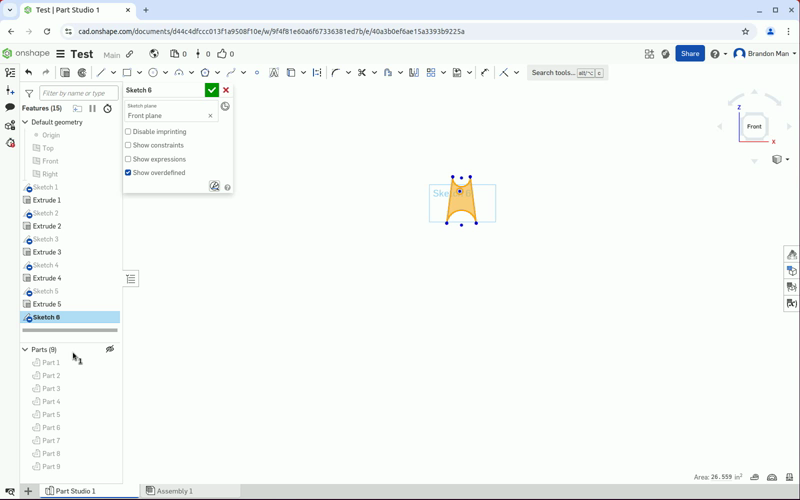
key(shift+y)
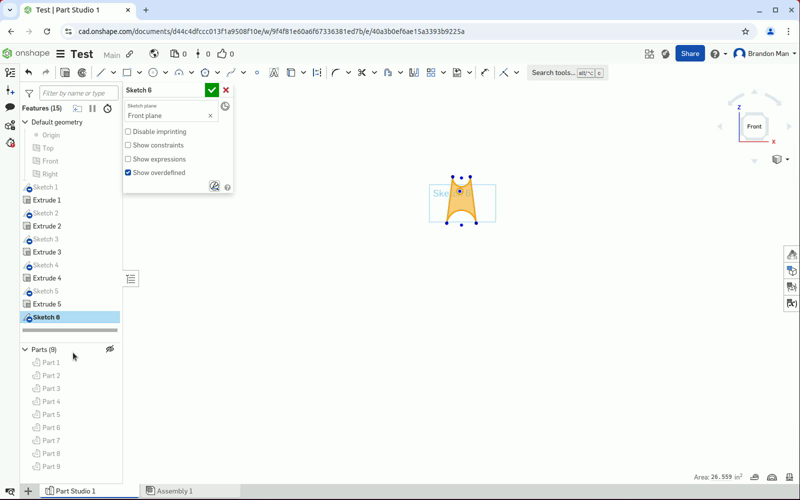
key(shift+e)
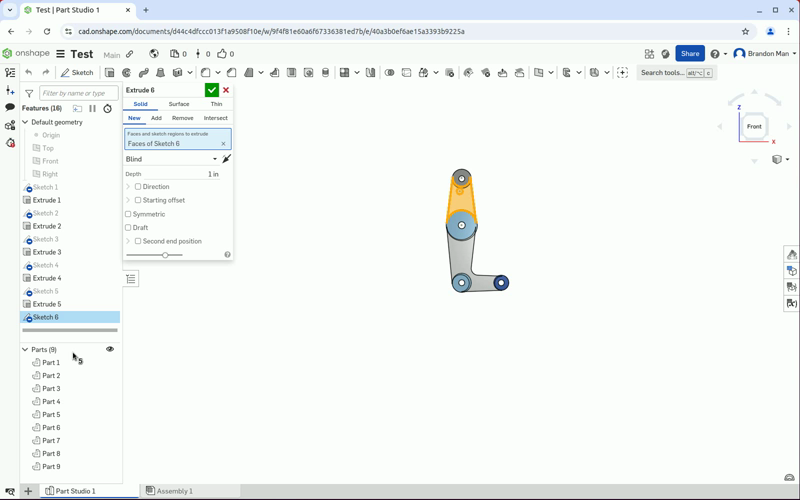
mouse_move(143, 106)
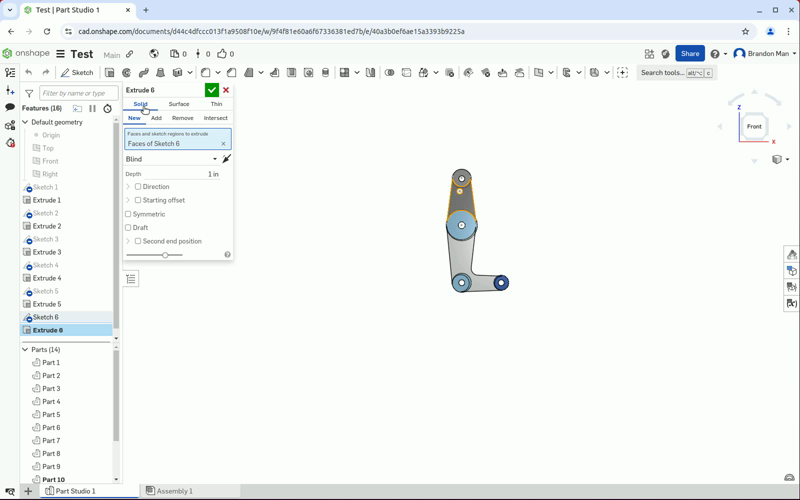
click(143, 106)
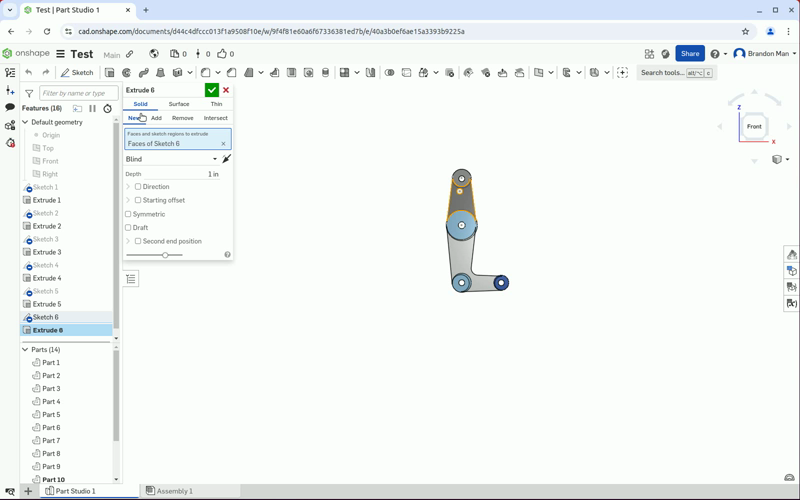
mouse_move(137, 120)
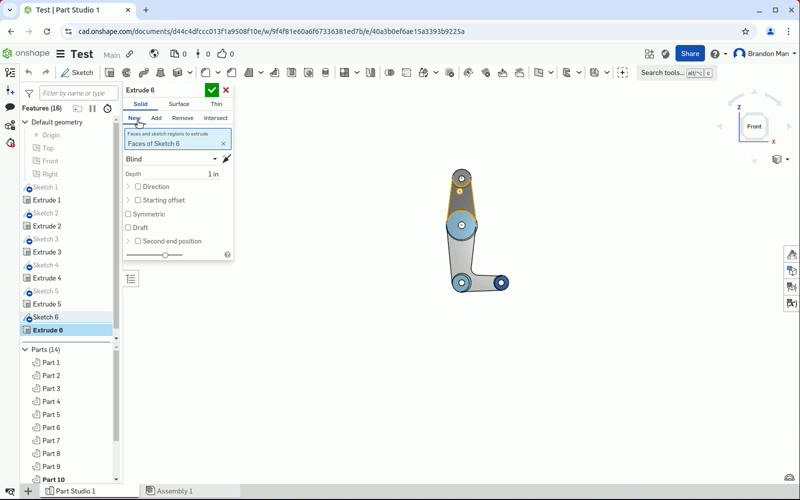
click(137, 120)
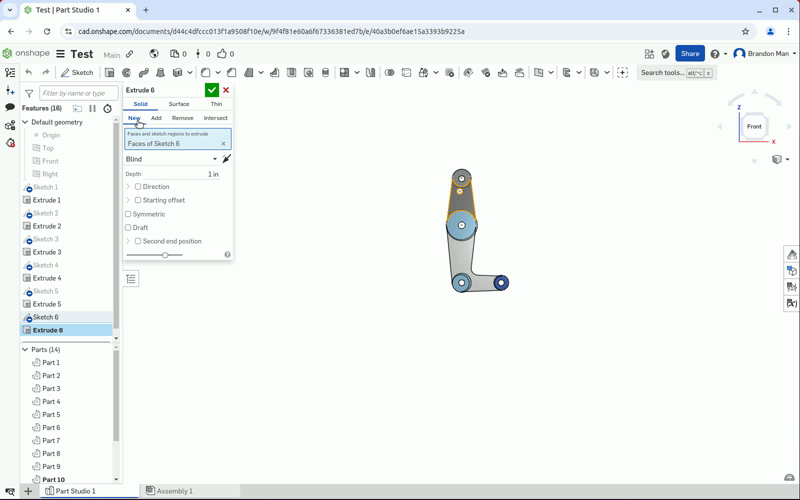
key(tab, 4)
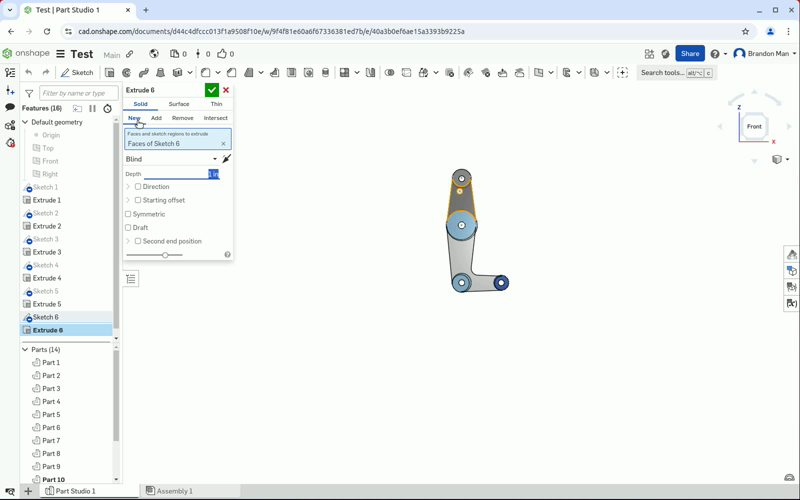
text(0.481)
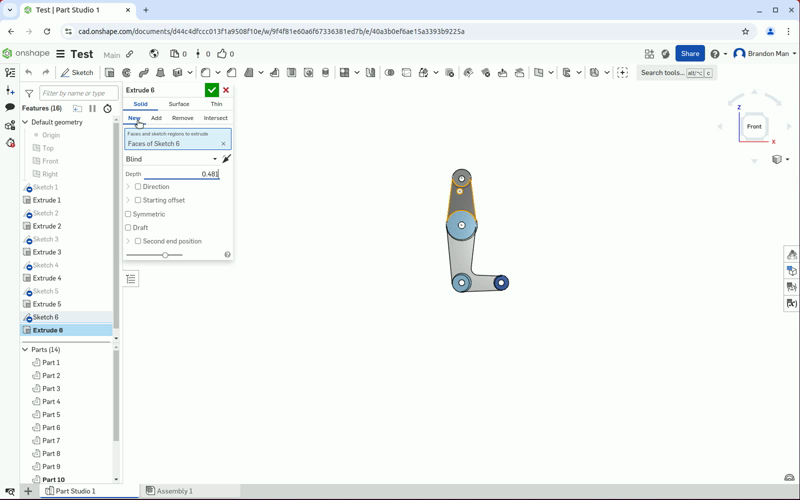
key(enter)
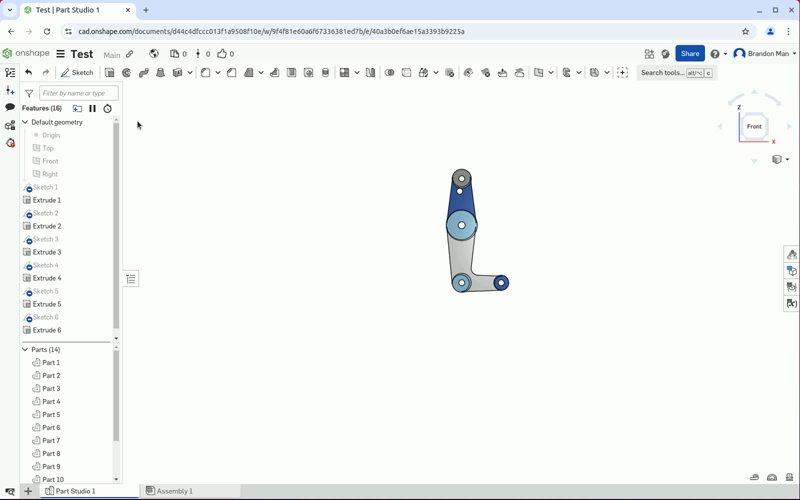
key(shift+h)
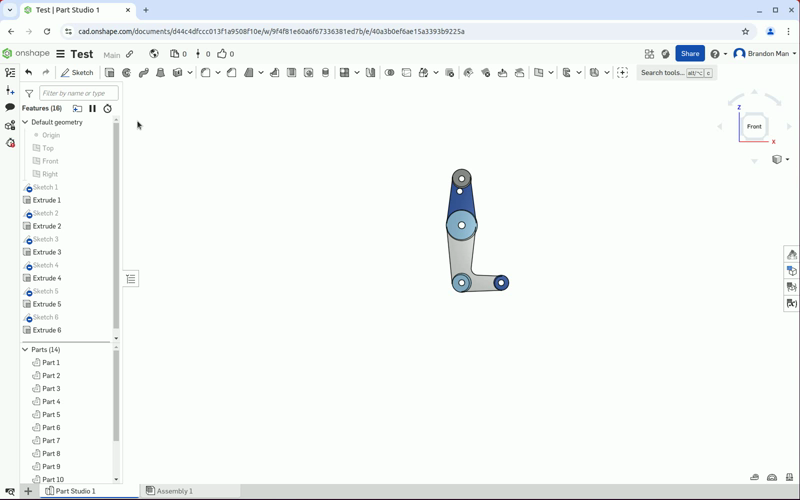
key(shift+h)
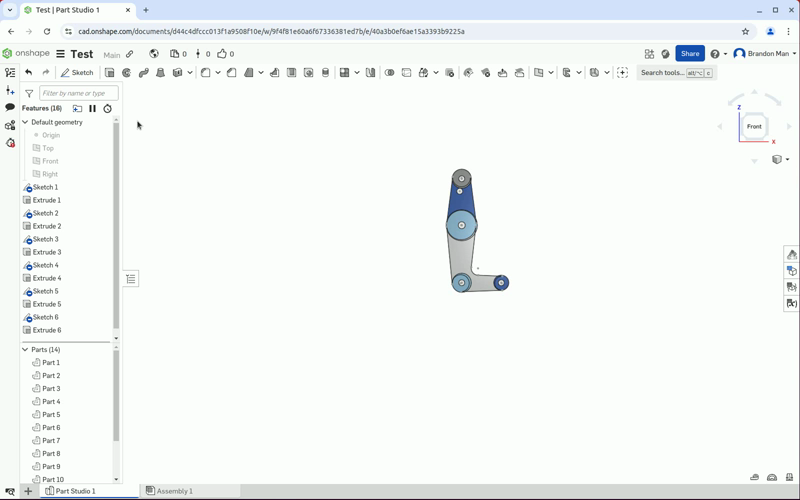
key(shift+7)
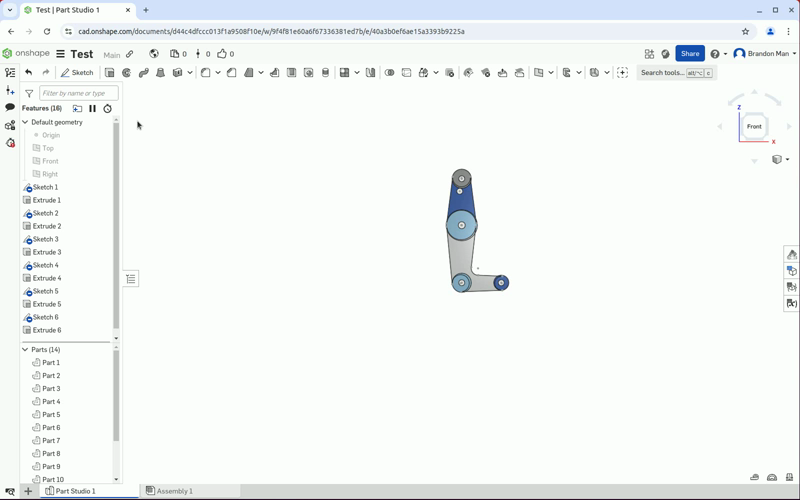
key(left, 2)
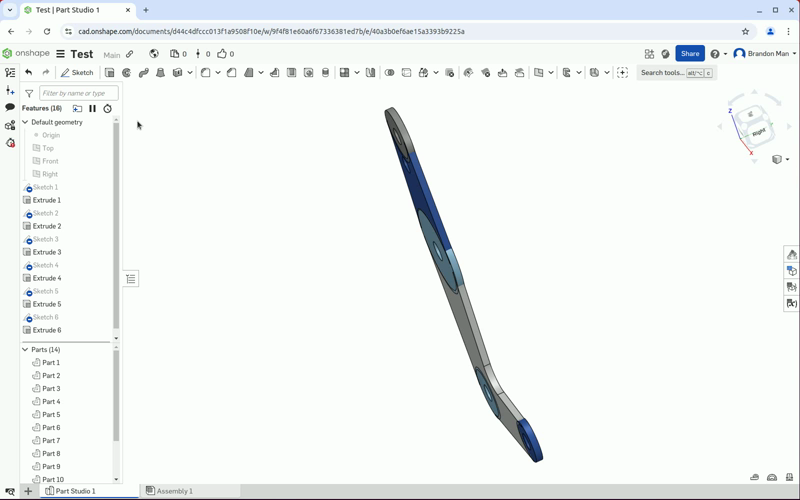
key(down, 2)
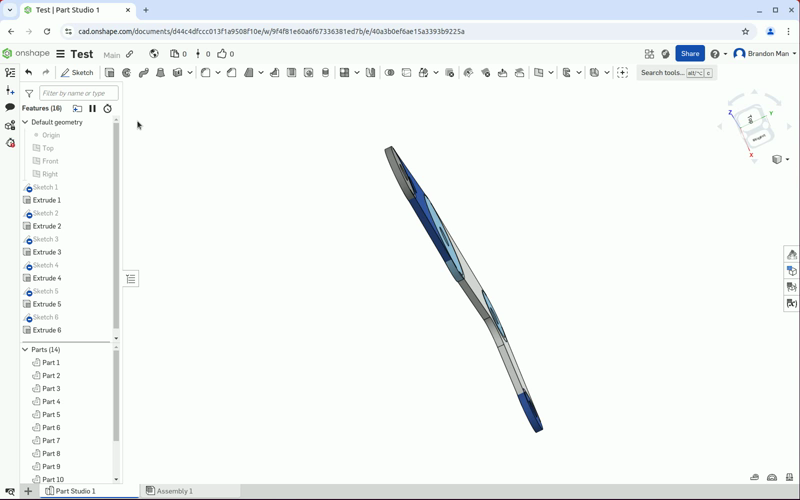
key(up, 2)
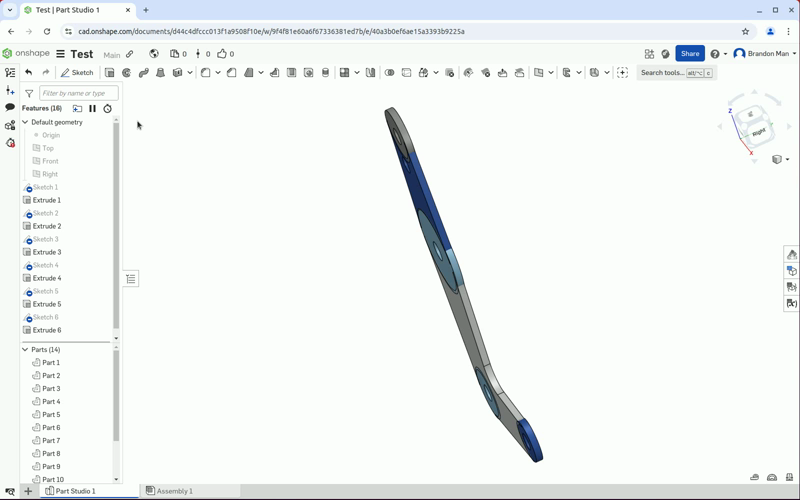
key(right, 2)
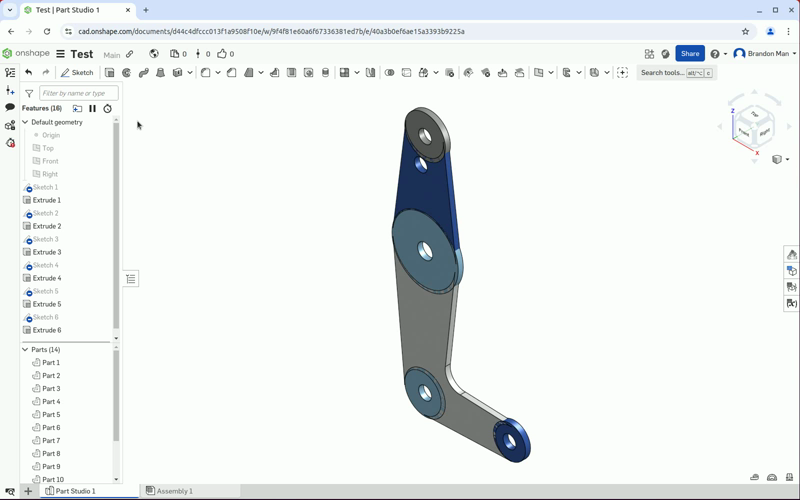
mouse_move(69, 189)
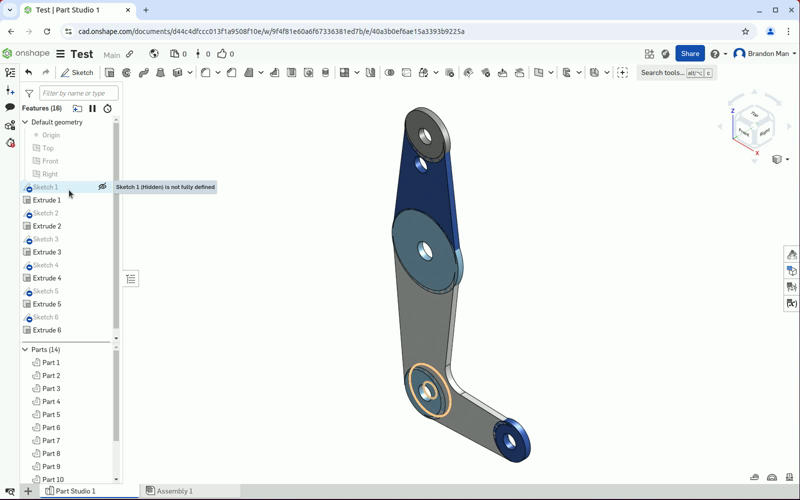
click(69, 189)